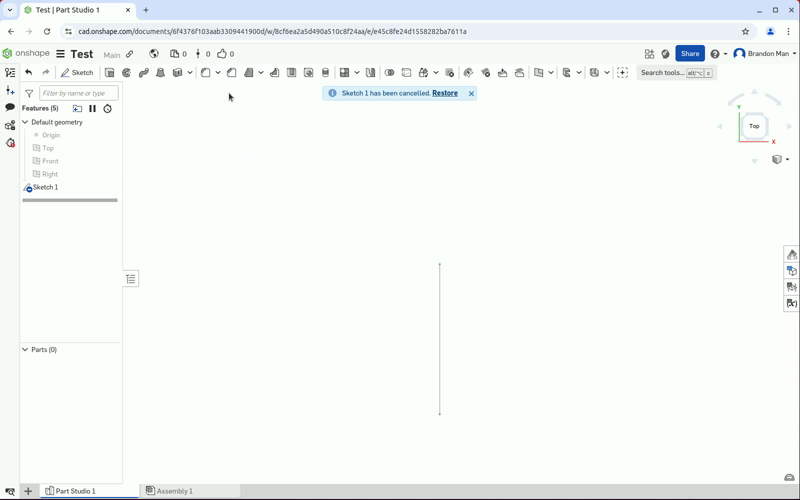
key(shift+h)
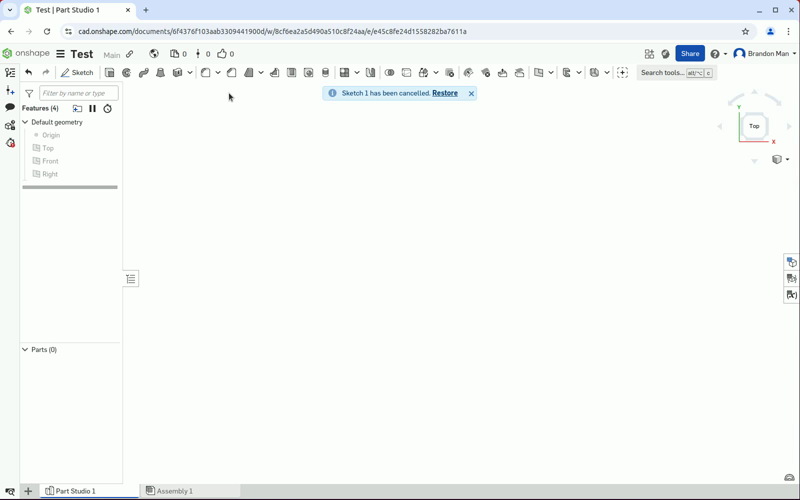
mouse_move(73, 352)
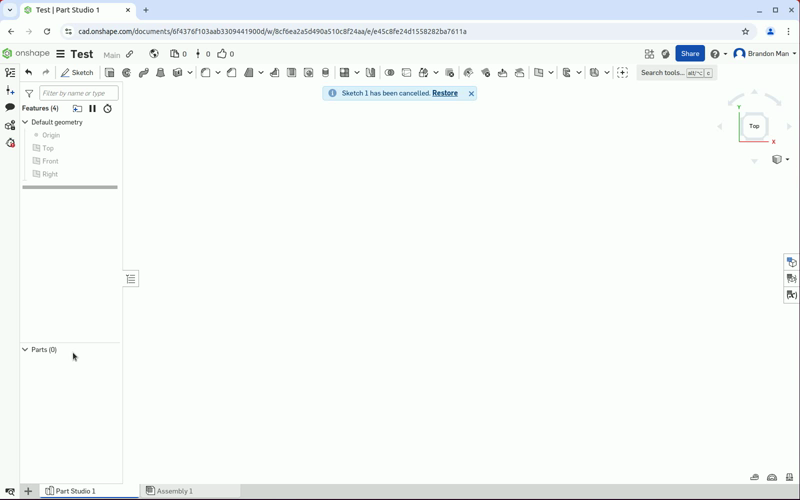
key(y)
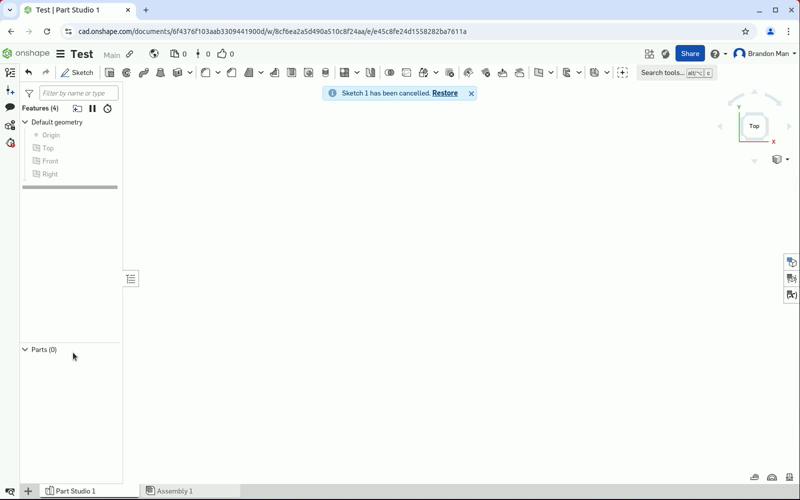
key(shift+p)
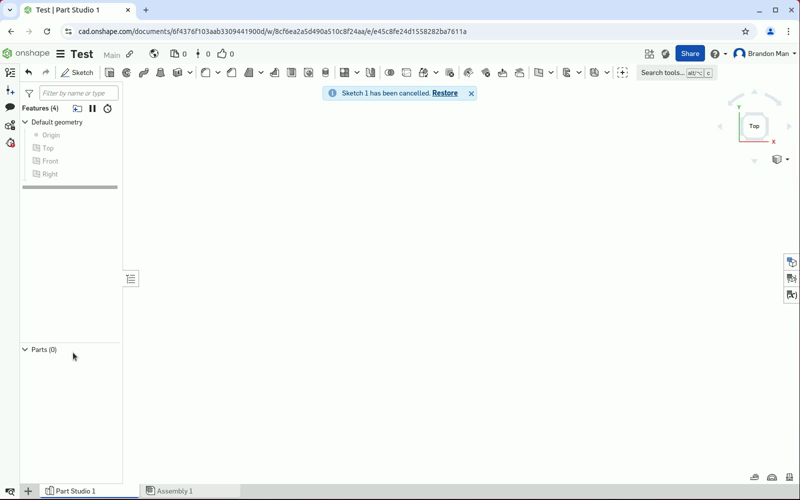
key(space)
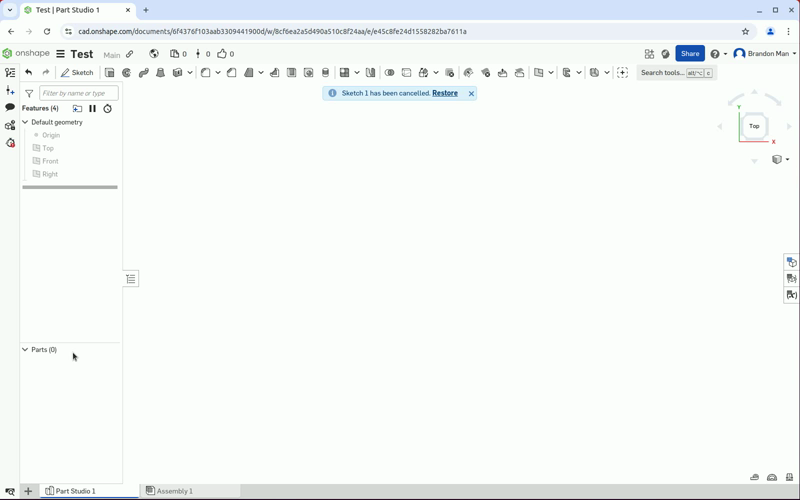
key_down(shift)
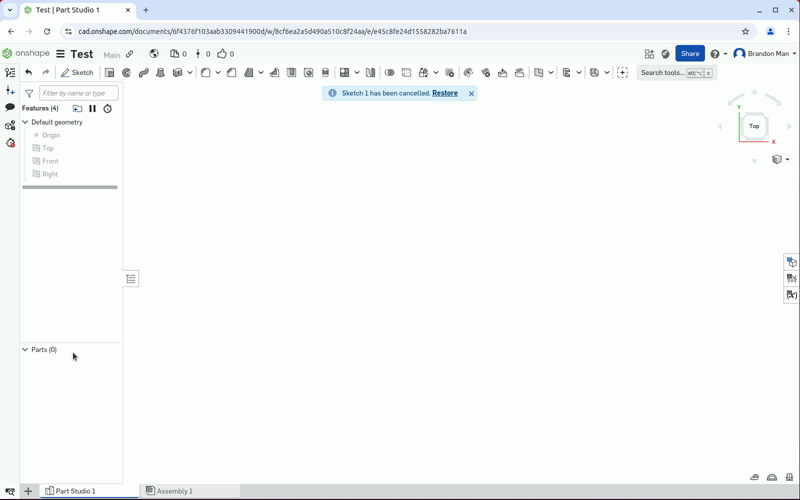
key(up)
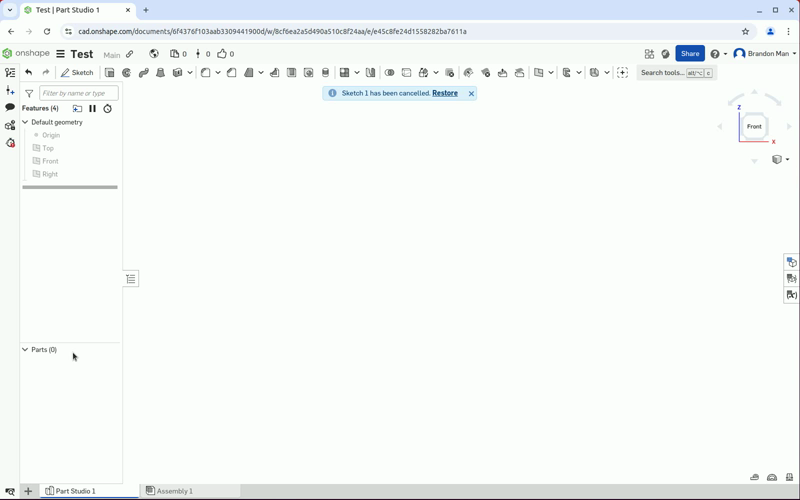
key_up(shift)
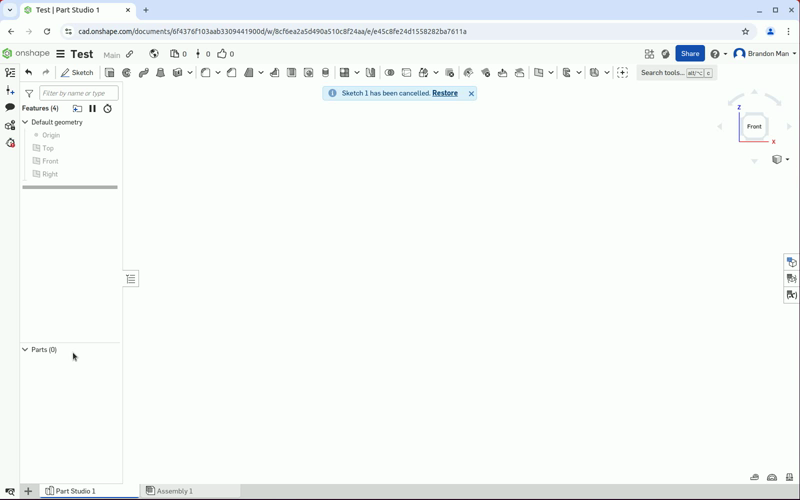
mouse_move(73, 352)
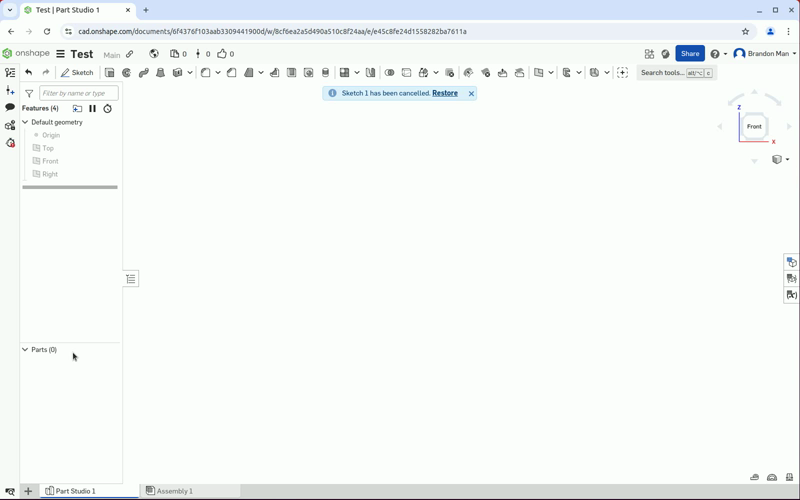
key(shift+y)
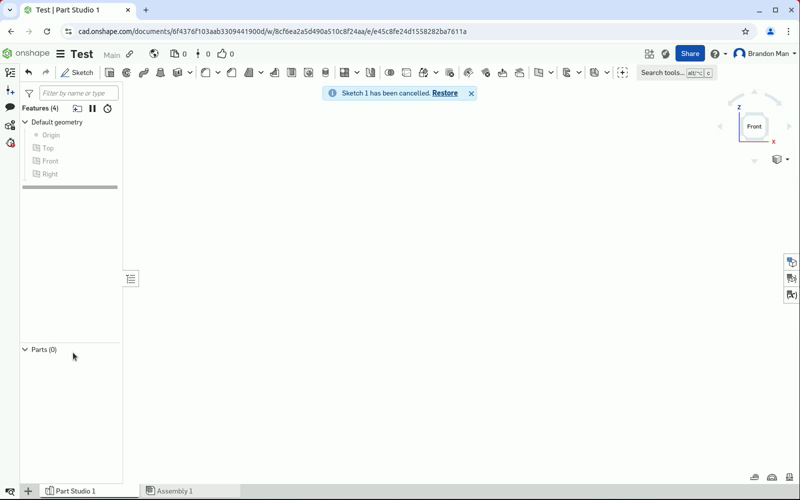
key(shift+s)
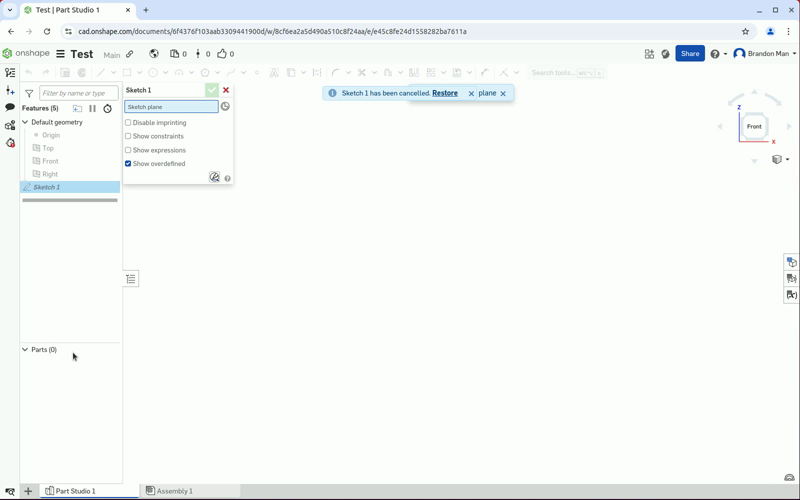
mouse_move(73, 163)
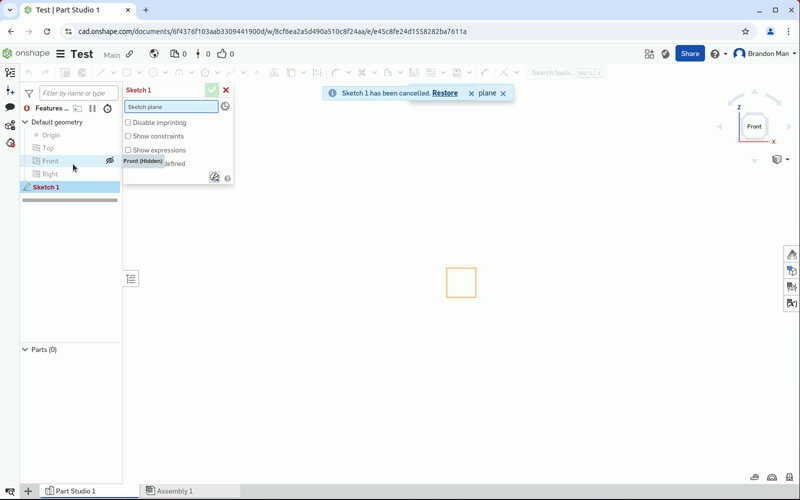
click(73, 163)
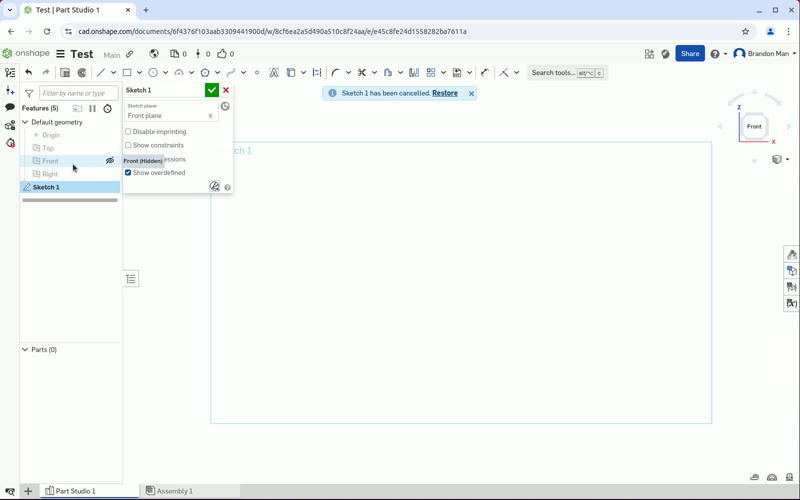
mouse_move(73, 352)
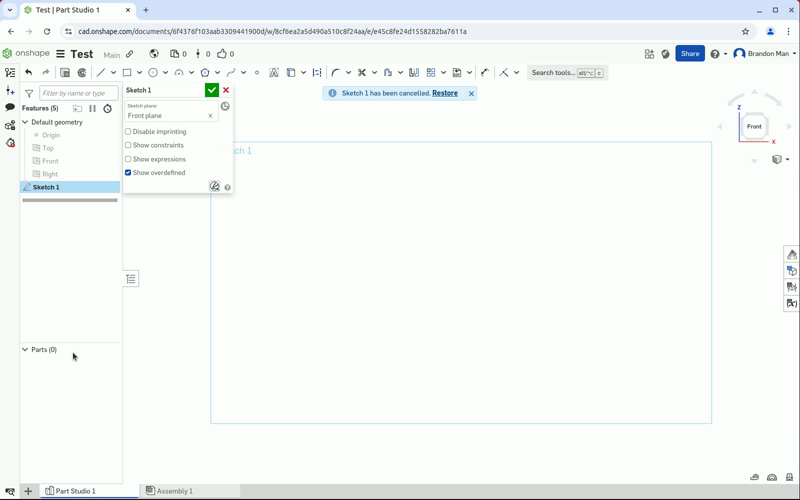
key(y)
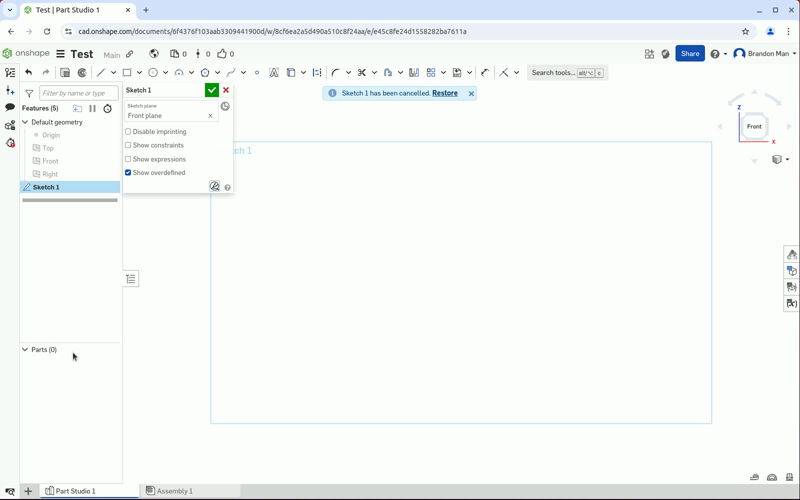
key(l)
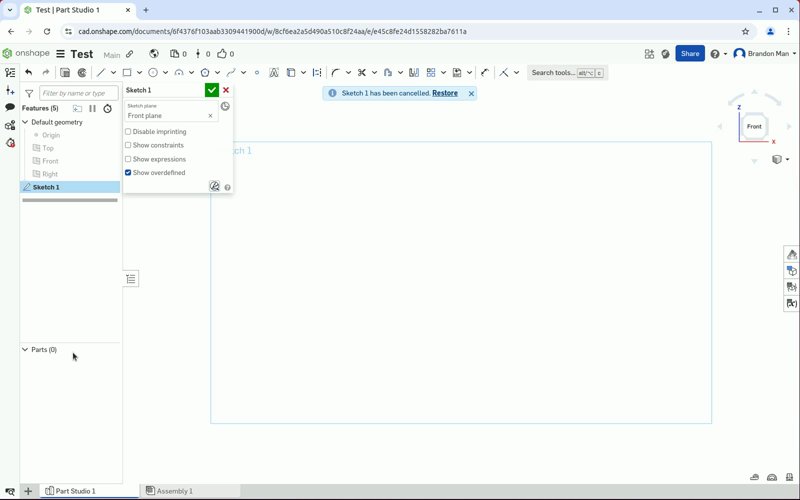
key_down(shift)
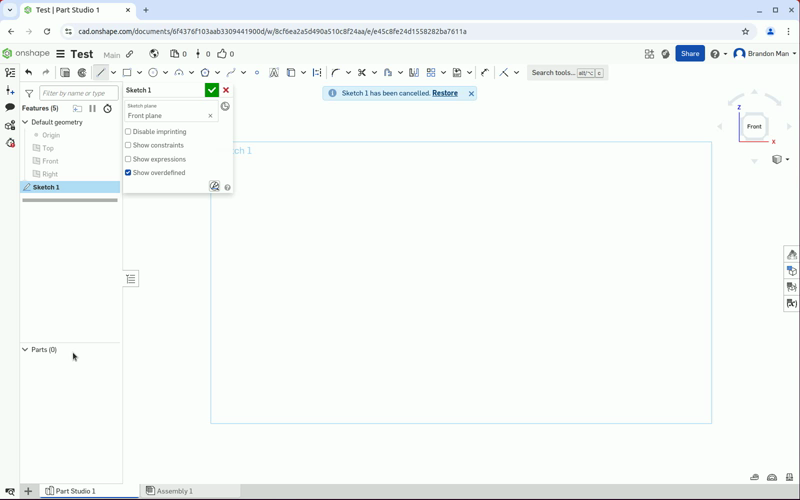
mouse_move(363, 281)
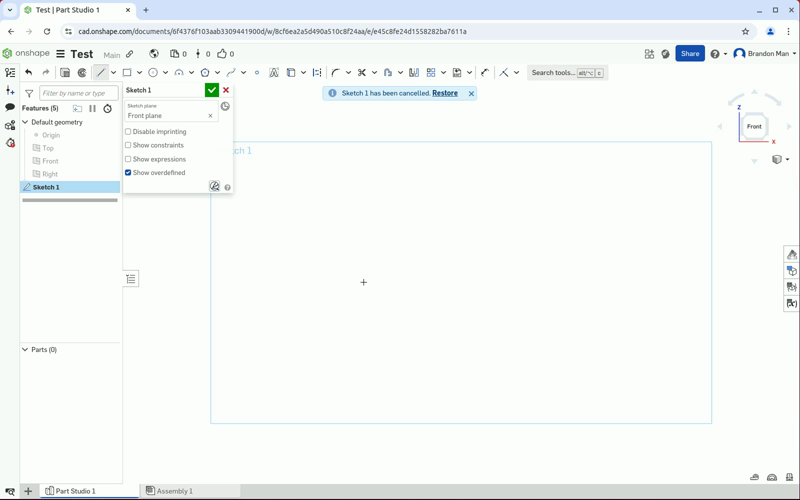
click(363, 281)
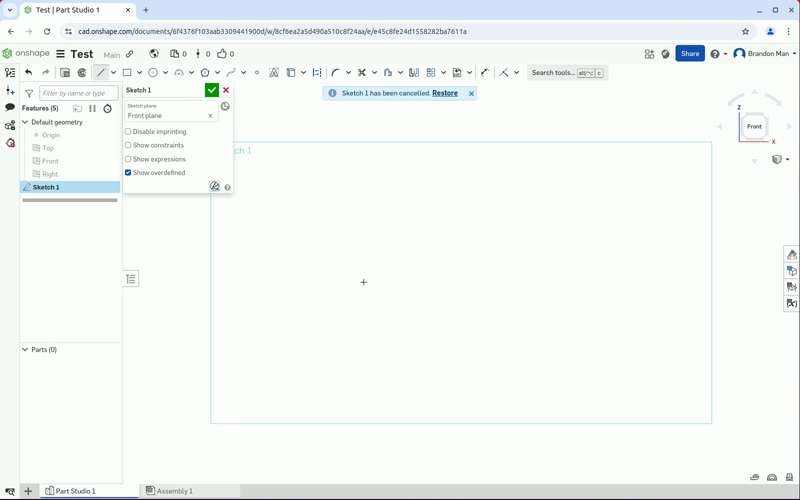
key_up(shift)
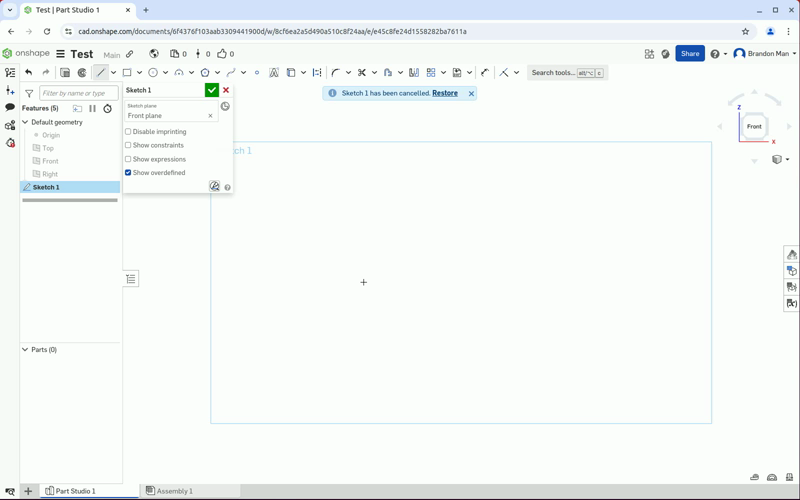
key_down(shift)
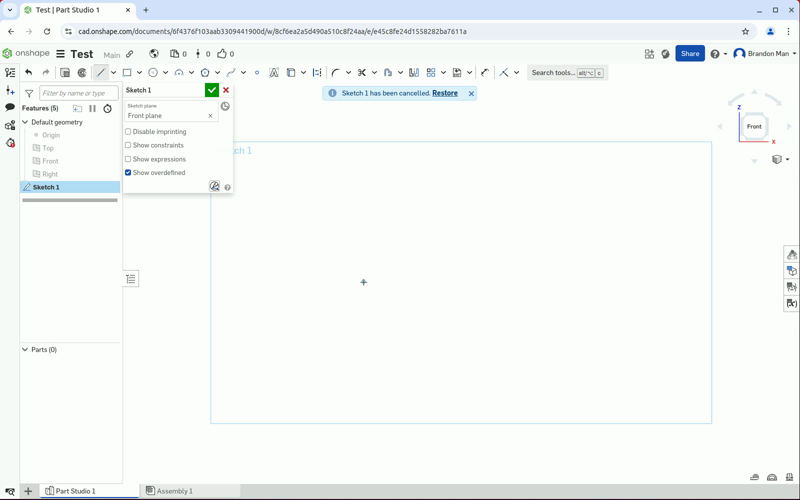
mouse_move(572, 281)
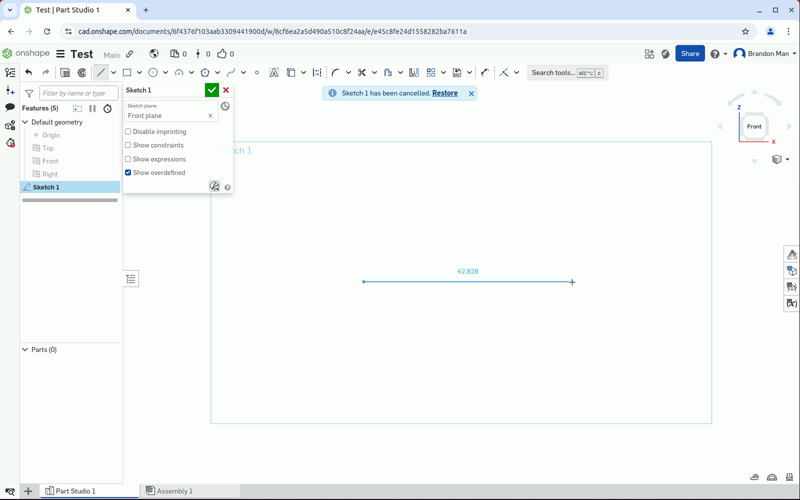
click(572, 281)
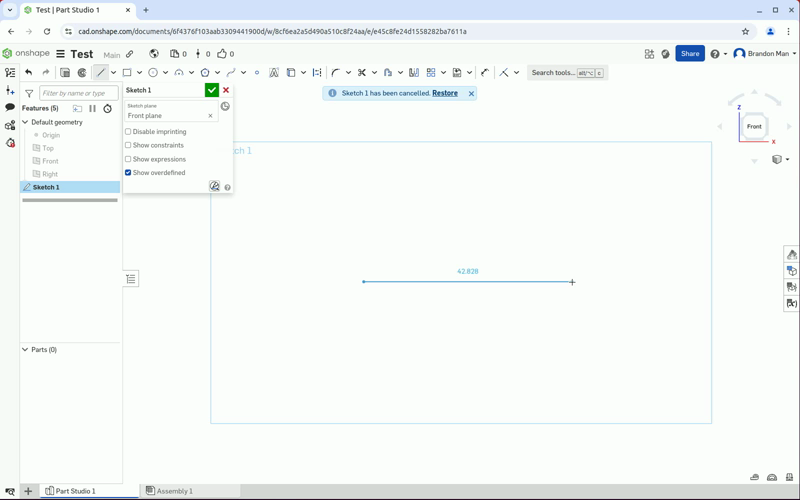
key_up(shift)
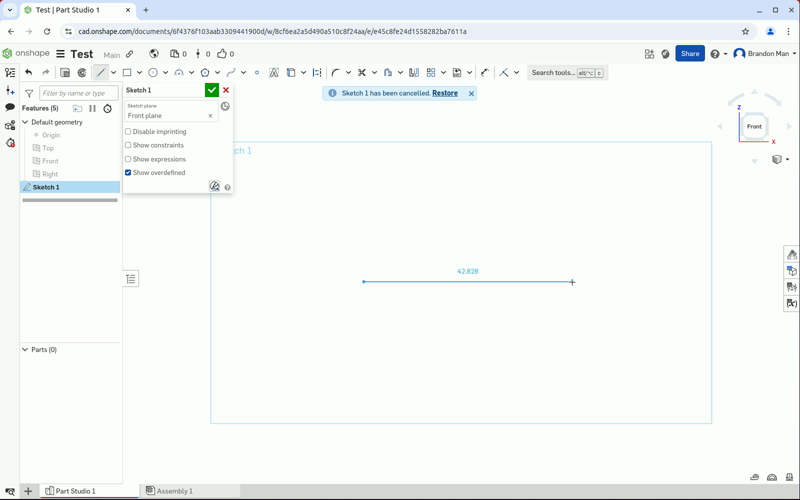
key_down(shift)
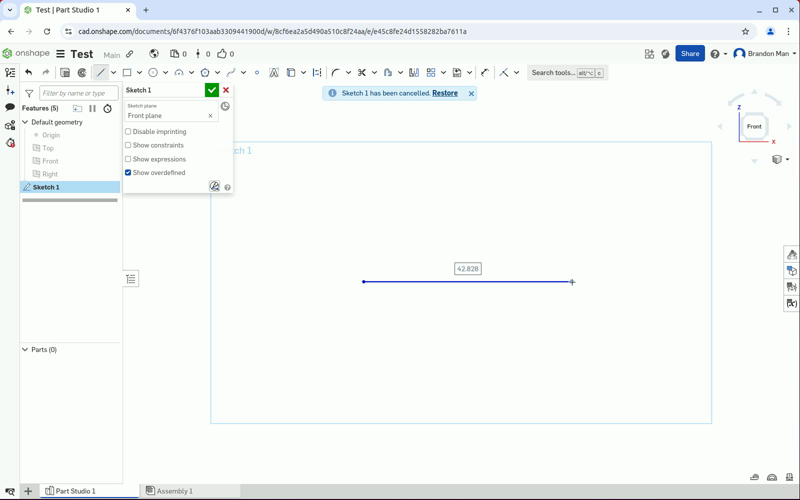
mouse_move(589, 281)
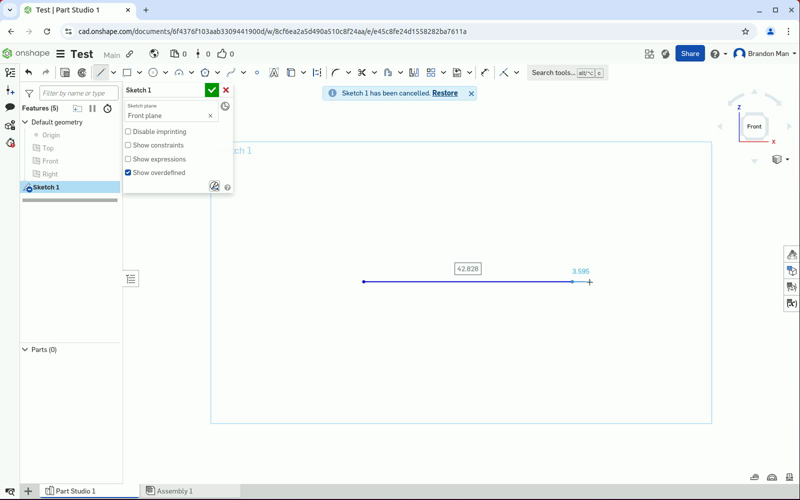
mouse_move(572, 248)
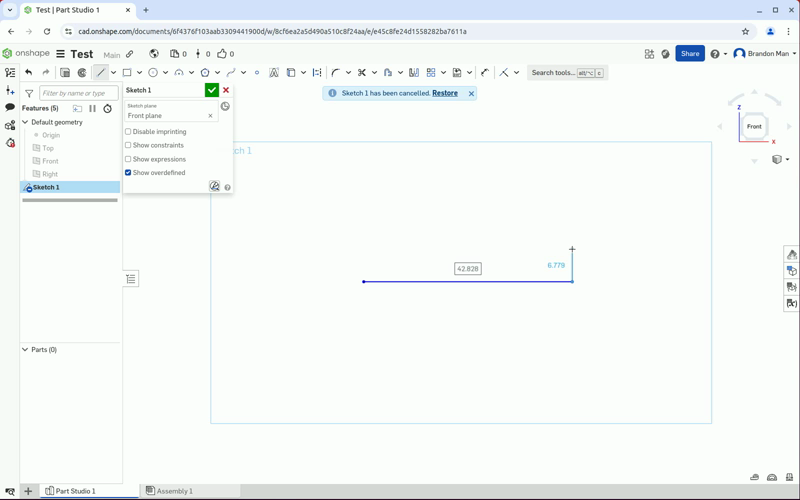
click(572, 248)
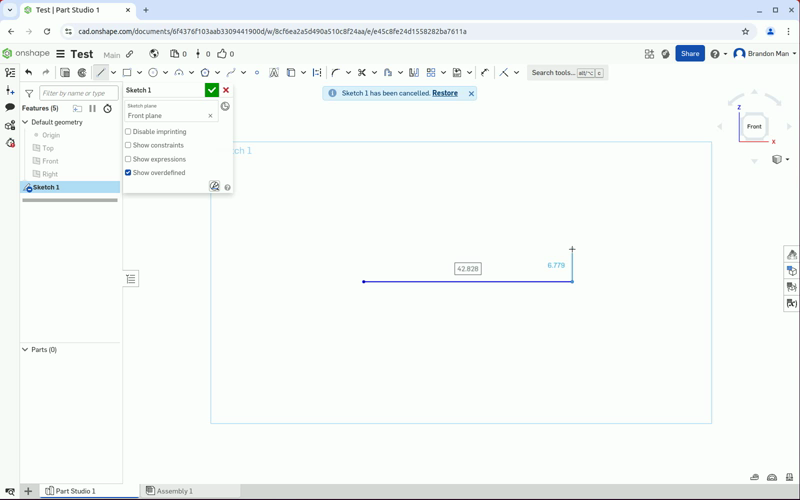
key_up(shift)
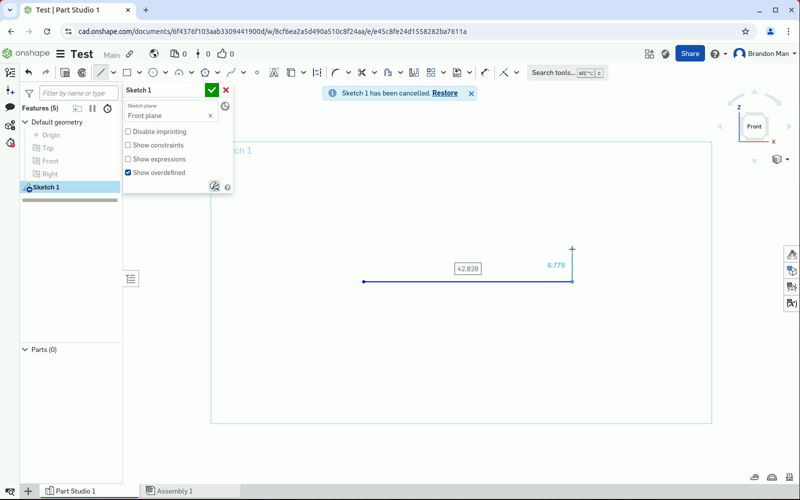
key_down(shift)
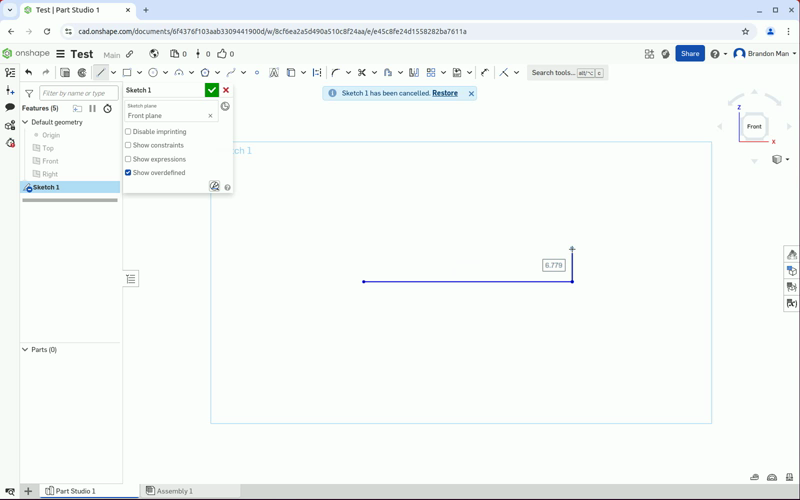
mouse_move(363, 248)
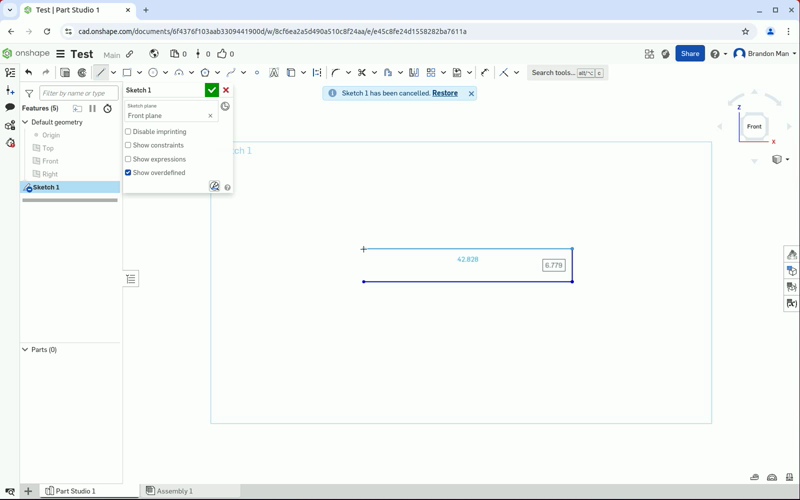
click(363, 248)
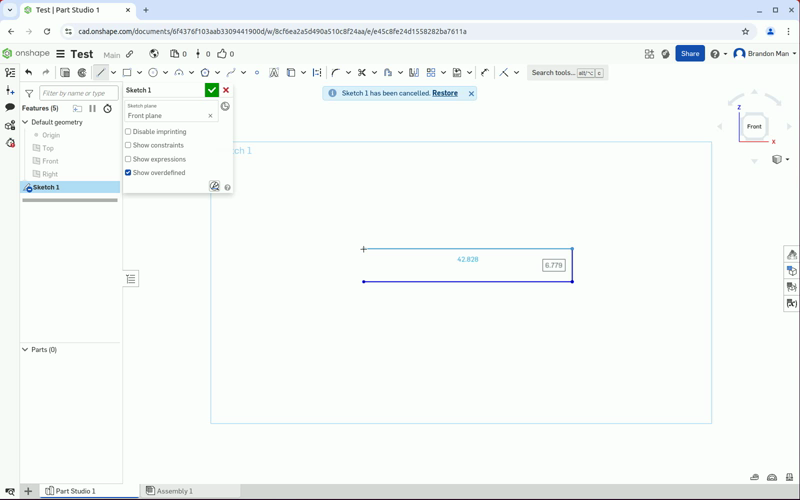
key_up(shift)
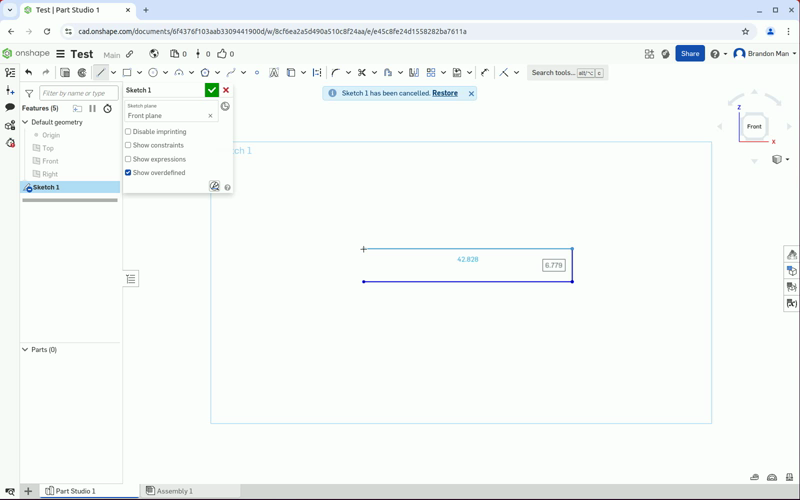
mouse_move(393, 248)
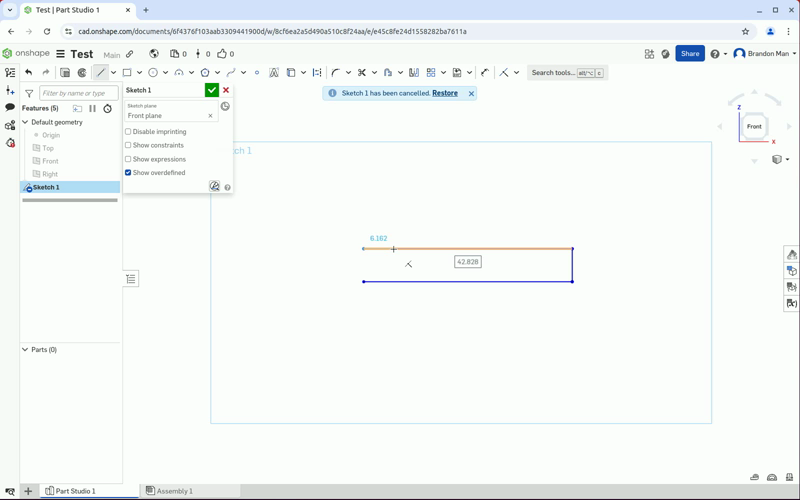
key_down(shift)
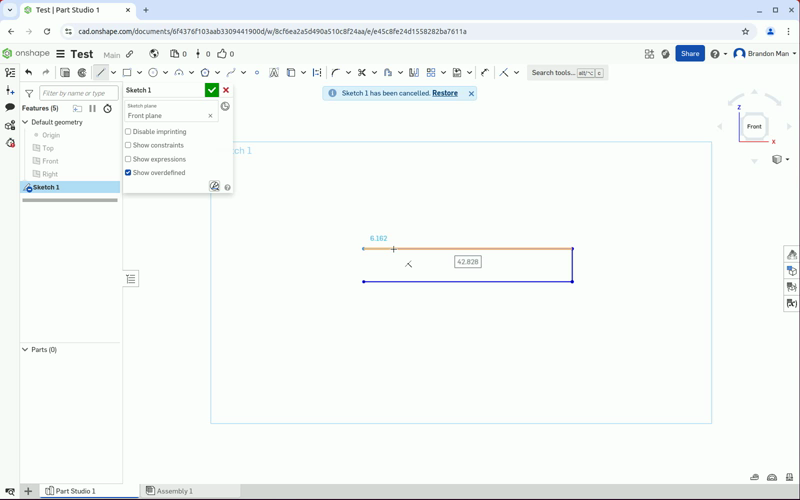
mouse_move(363, 281)
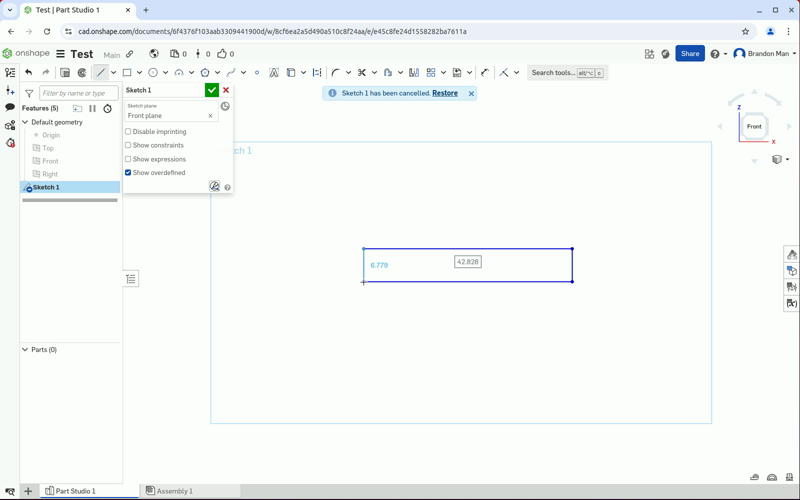
key_up(shift)
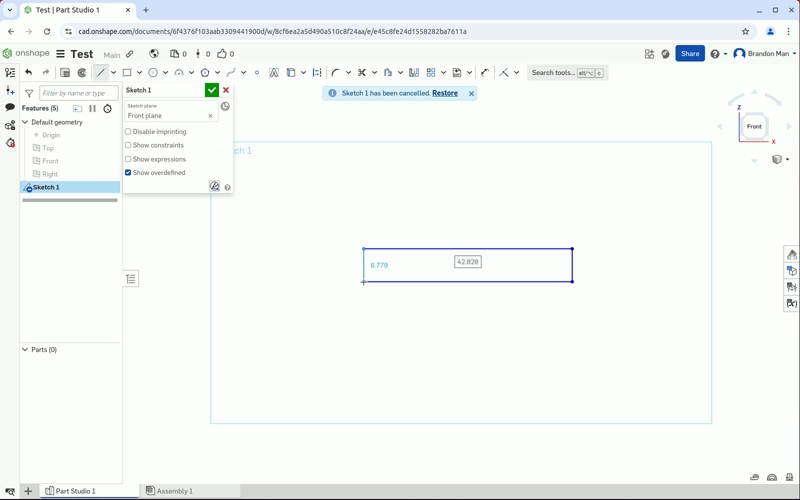
click(363, 281)
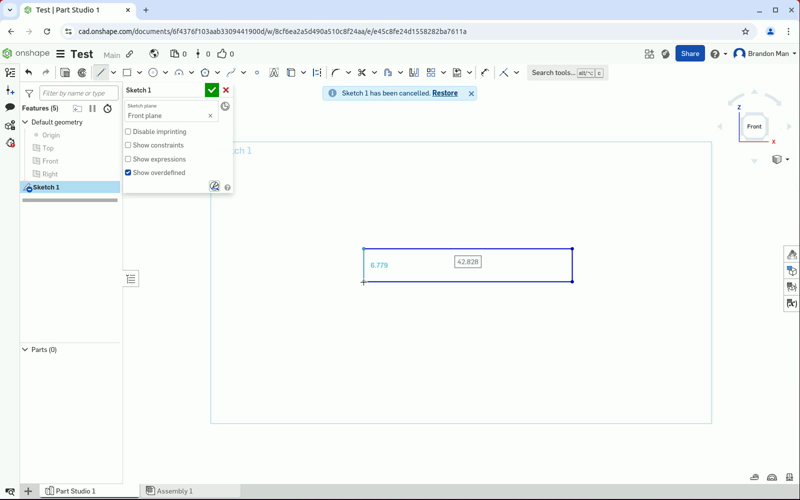
key(esc)
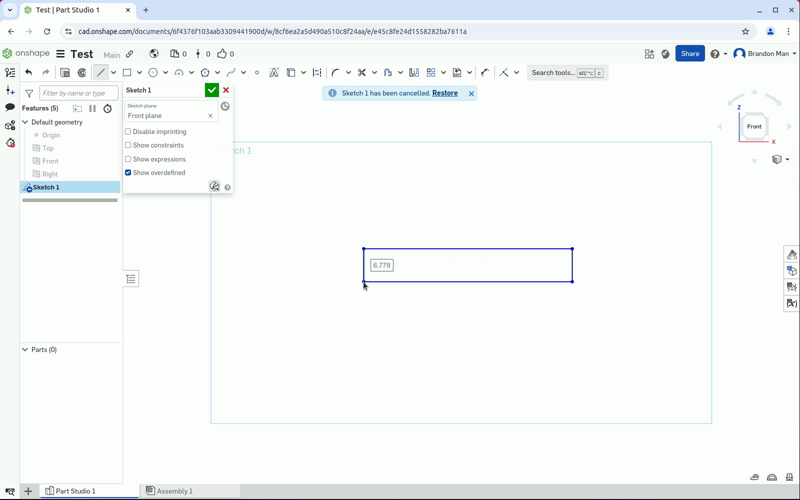
key(l)
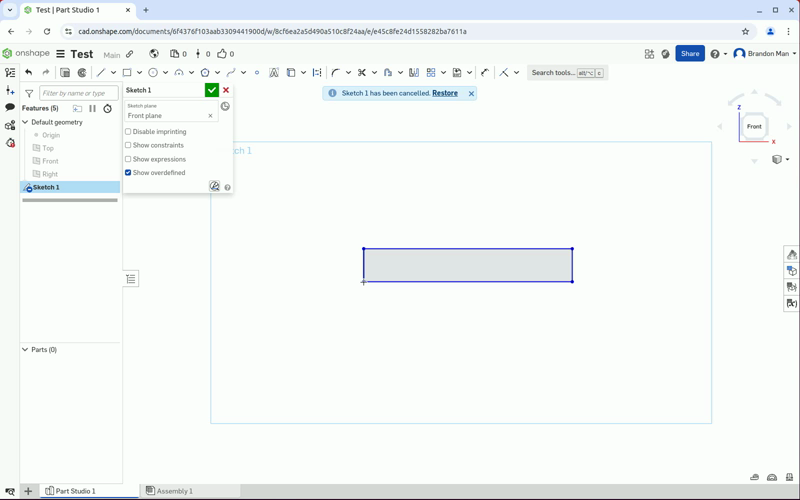
key_down(shift)
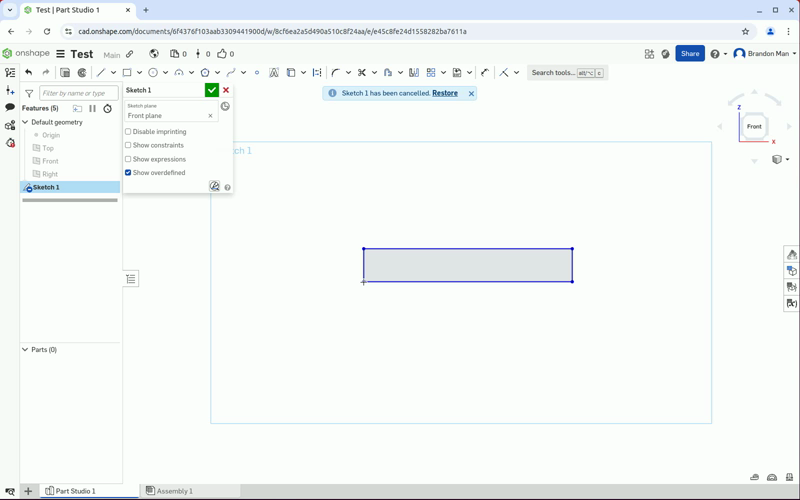
mouse_move(372, 268)
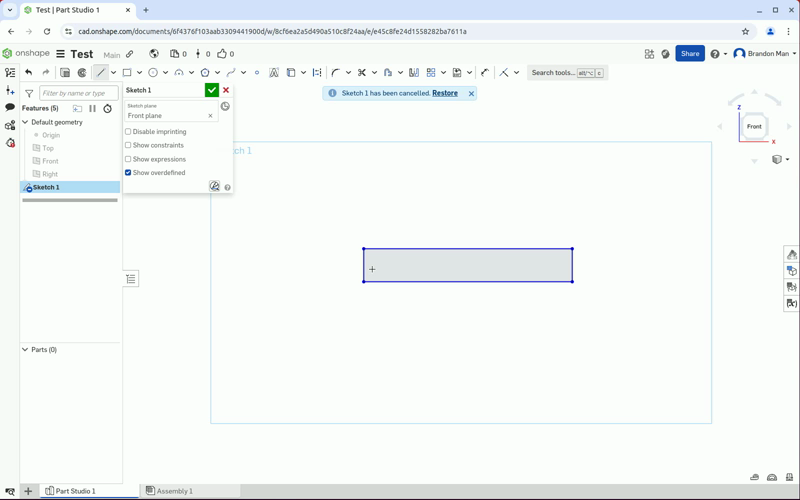
click(372, 268)
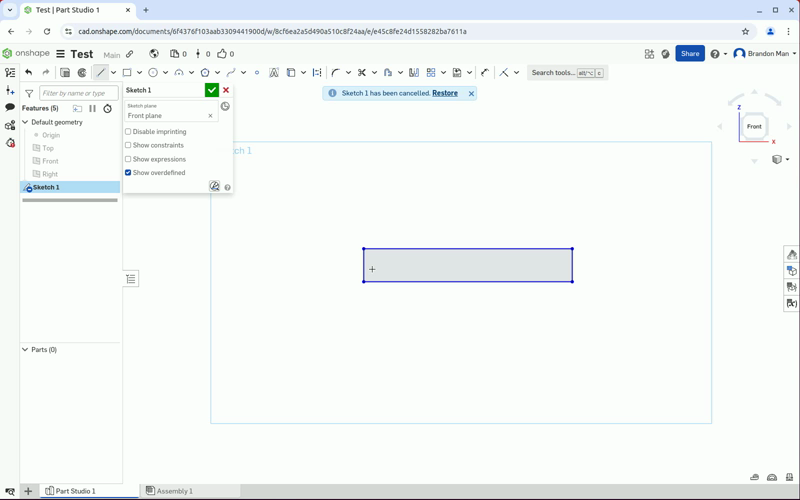
key_up(shift)
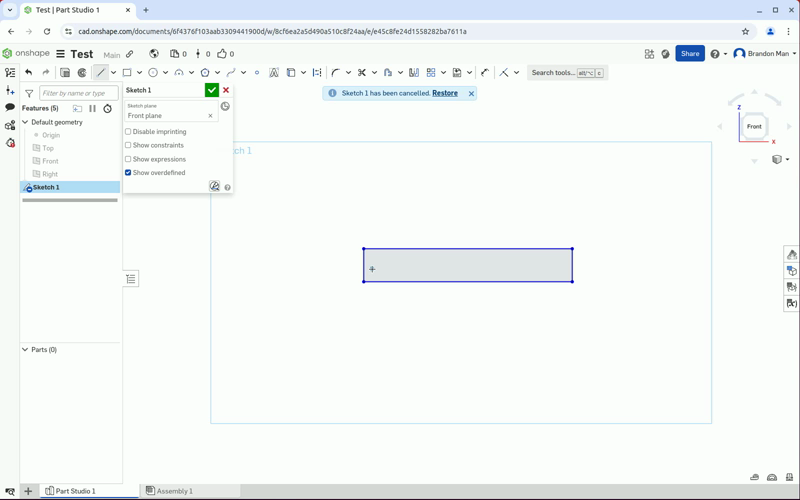
key_down(shift)
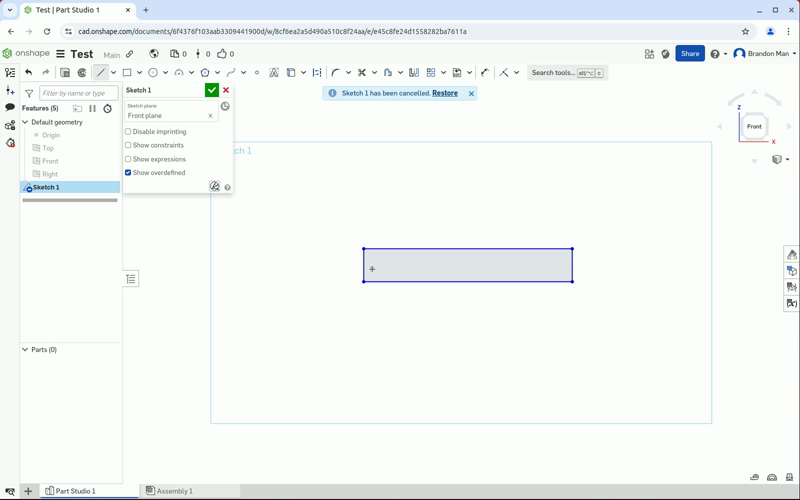
mouse_move(402, 268)
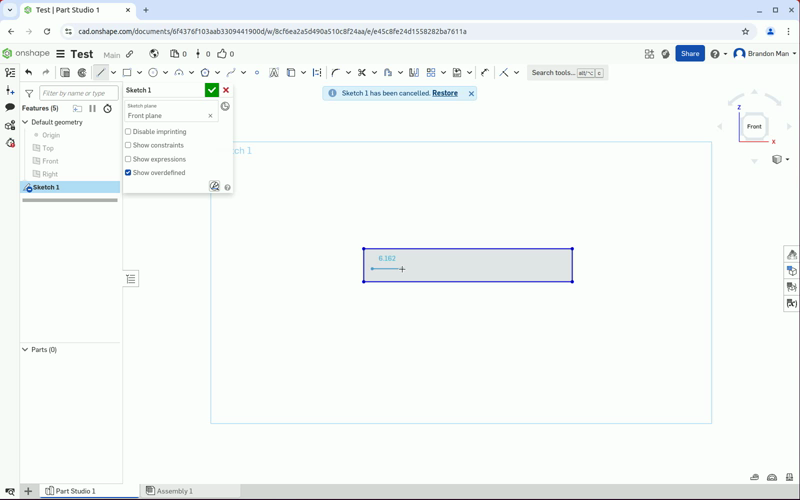
mouse_move(413, 268)
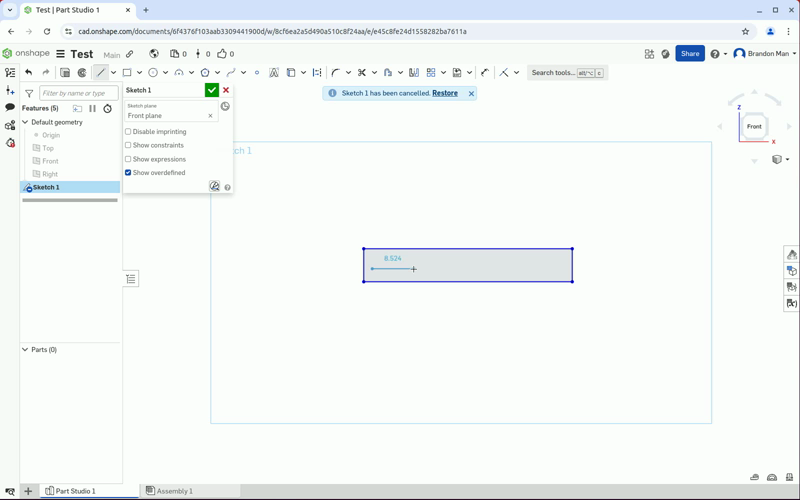
click(413, 268)
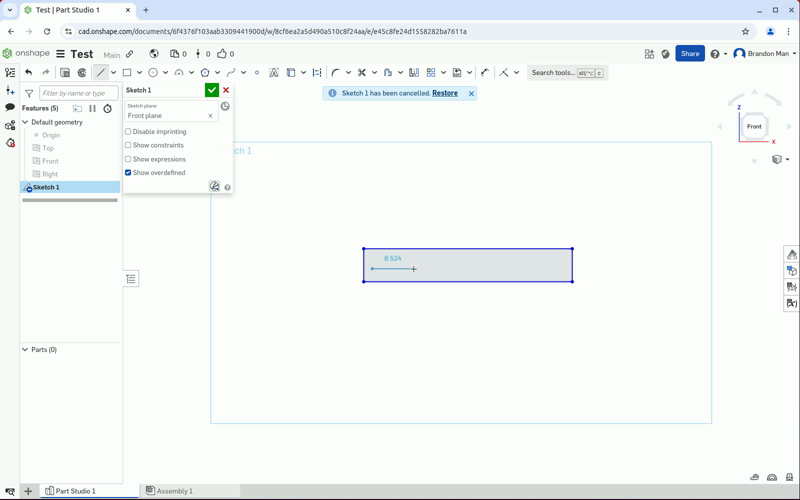
key_up(shift)
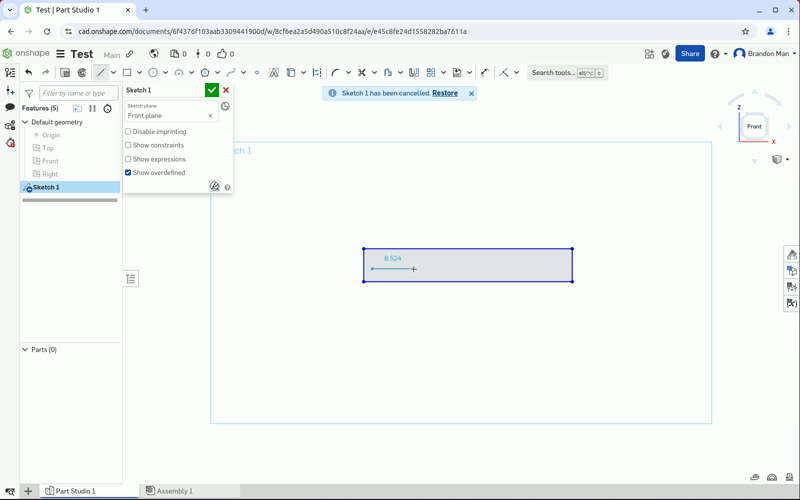
key_down(shift)
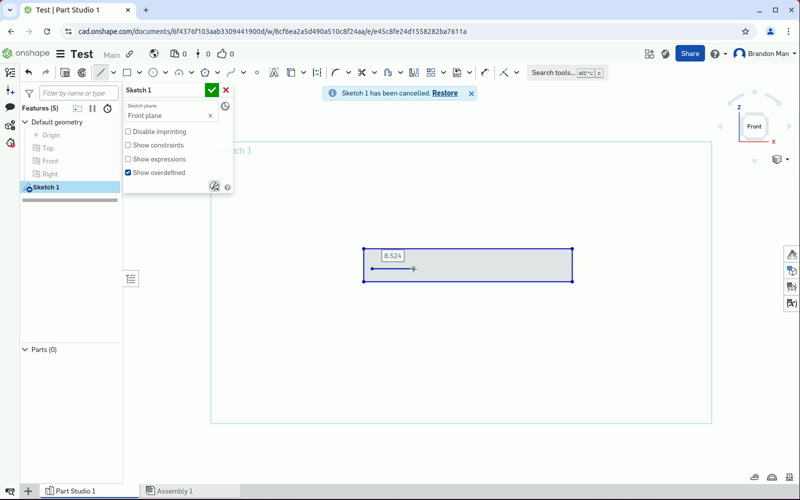
mouse_move(444, 268)
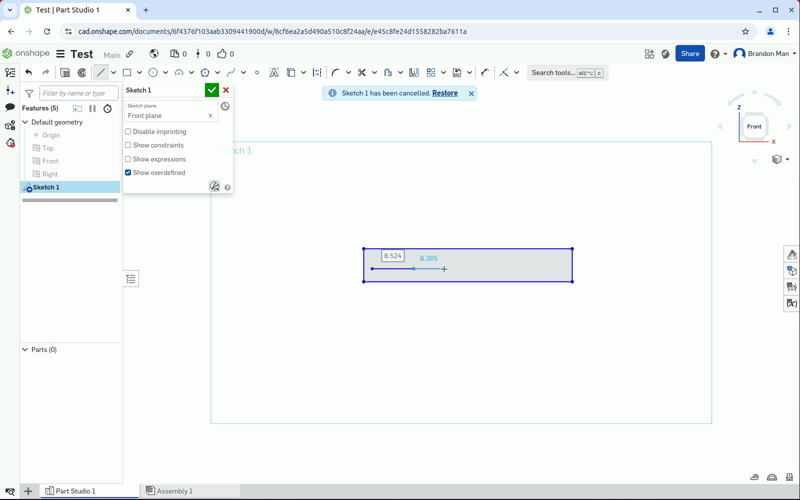
mouse_move(413, 259)
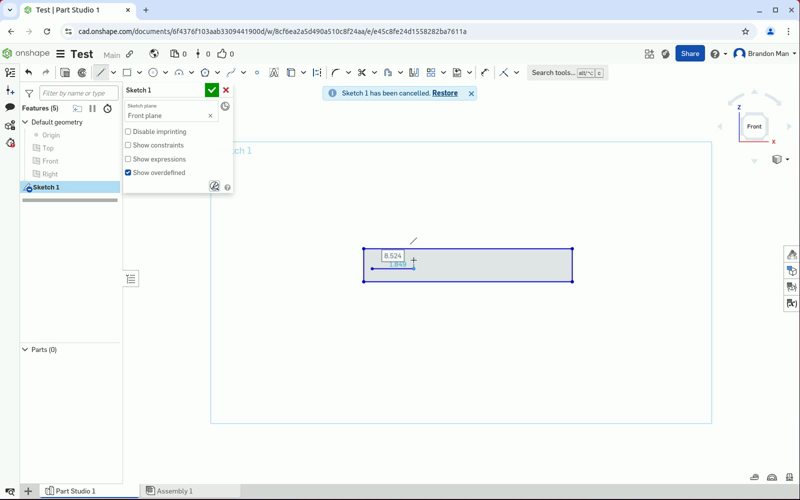
click(413, 259)
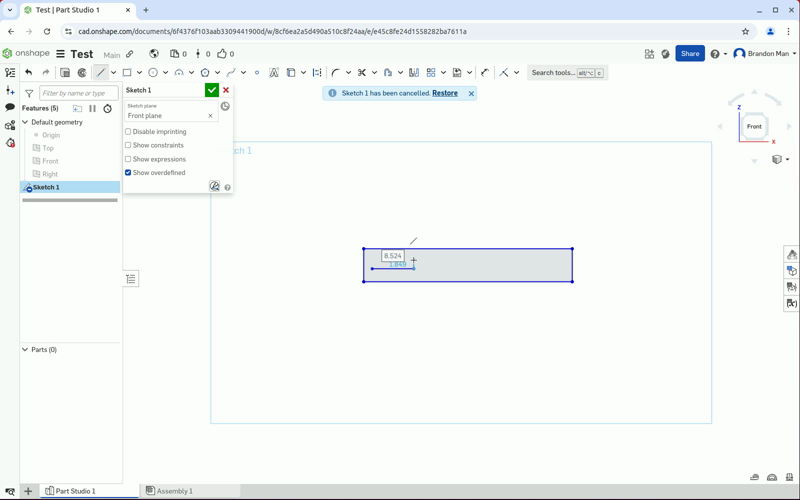
key_up(shift)
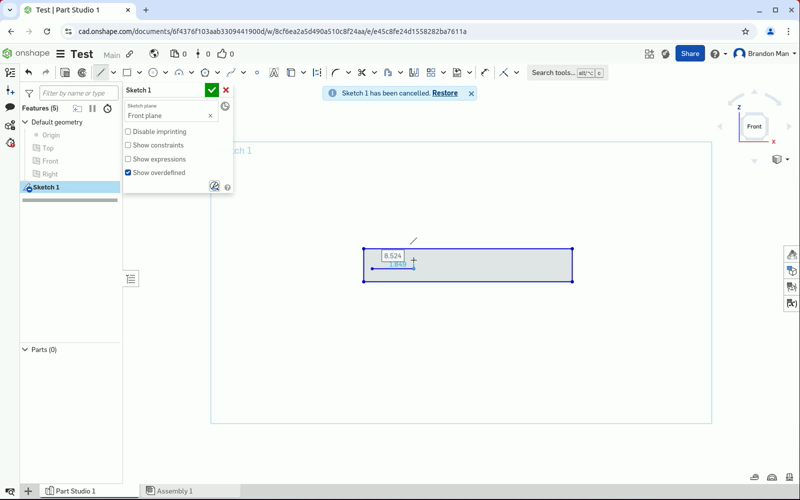
key_down(shift)
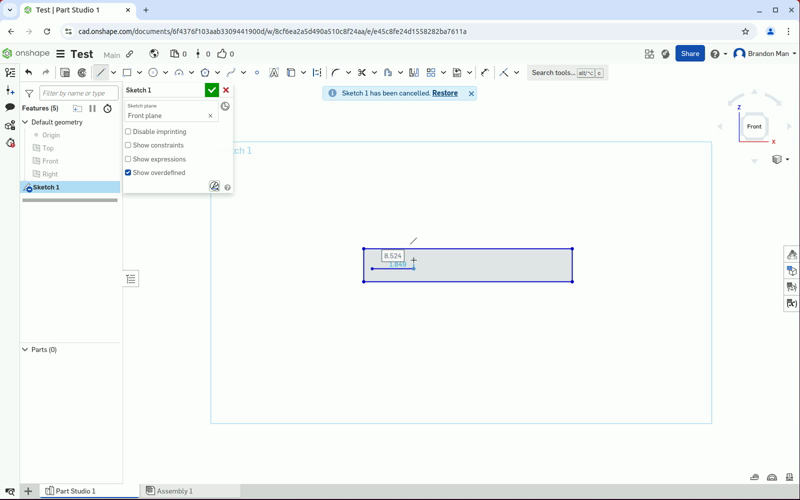
mouse_move(444, 259)
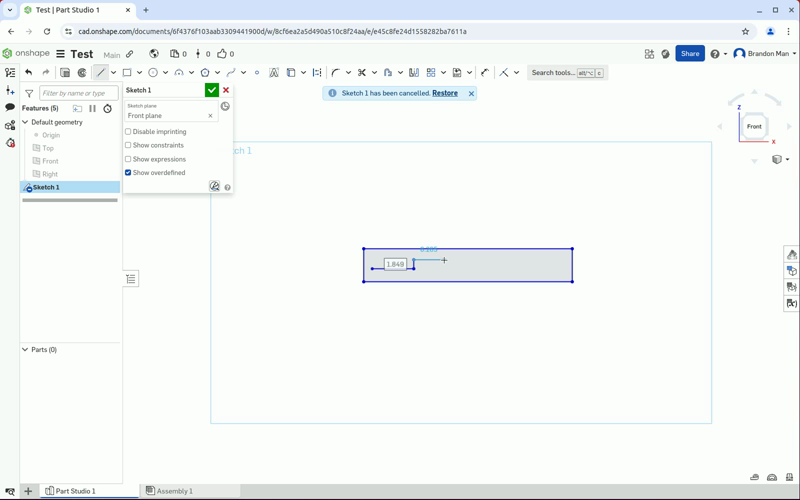
mouse_move(372, 259)
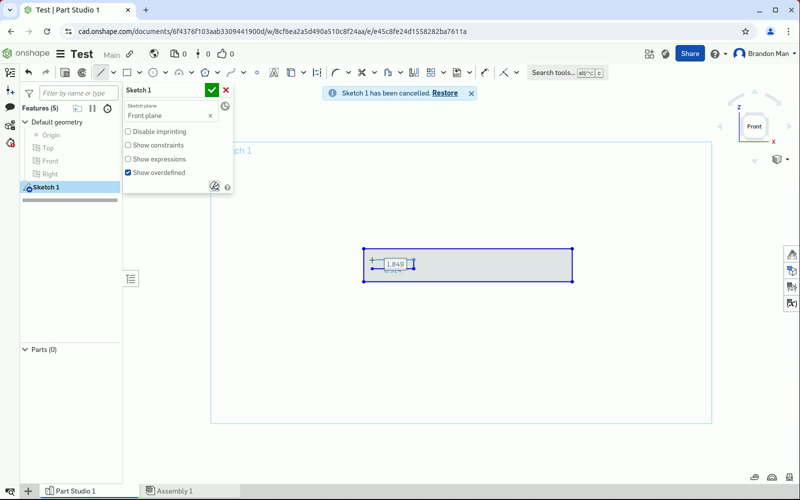
click(372, 259)
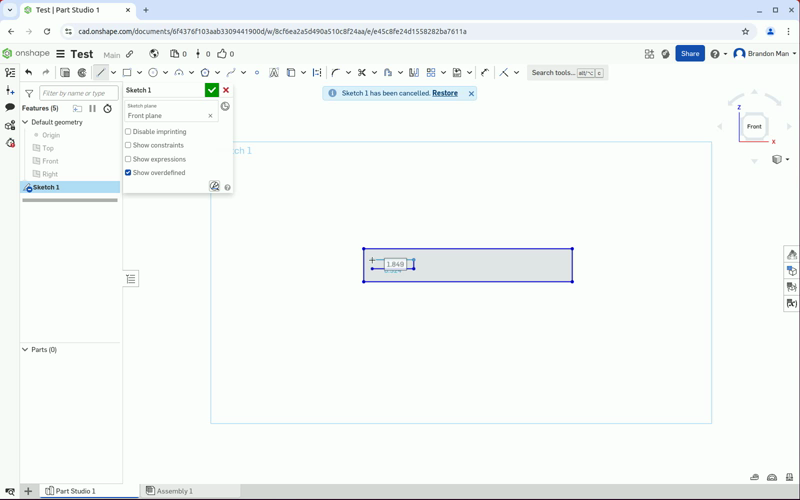
key_up(shift)
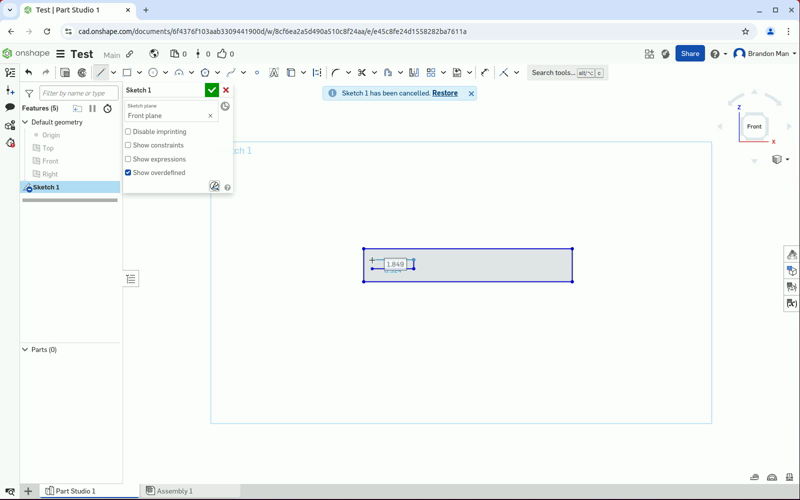
mouse_move(402, 259)
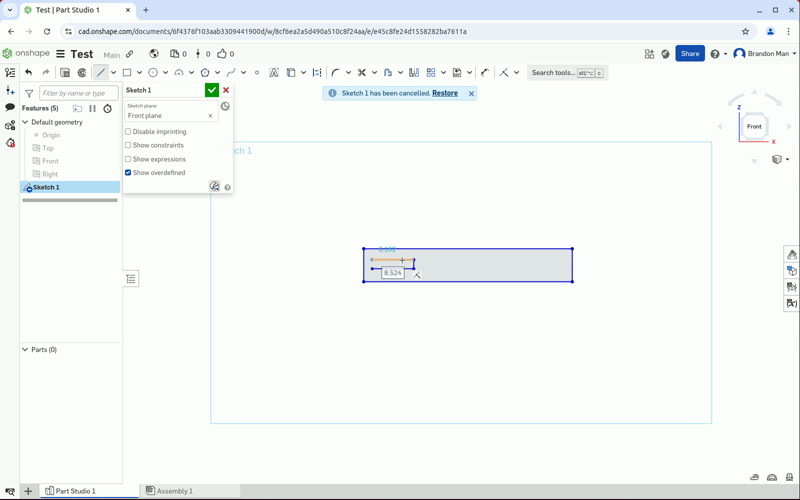
key_down(shift)
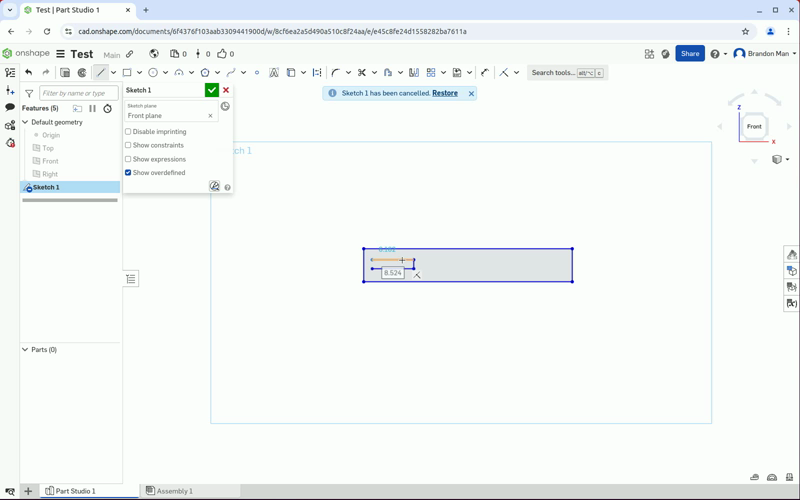
mouse_move(372, 268)
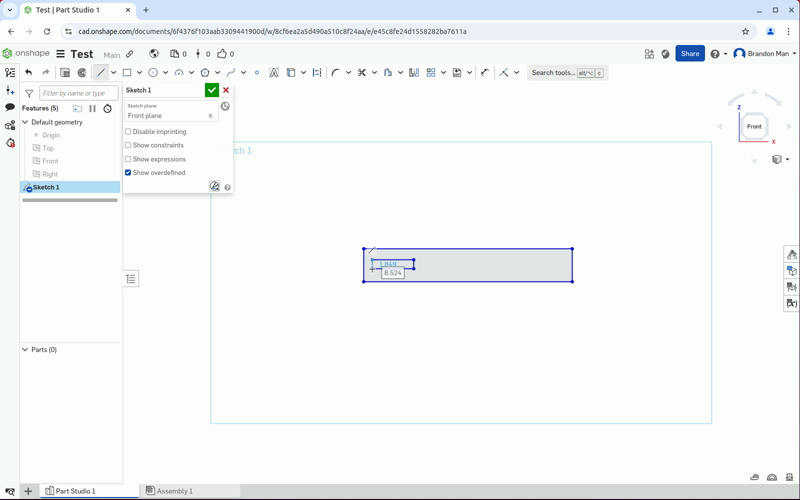
key_up(shift)
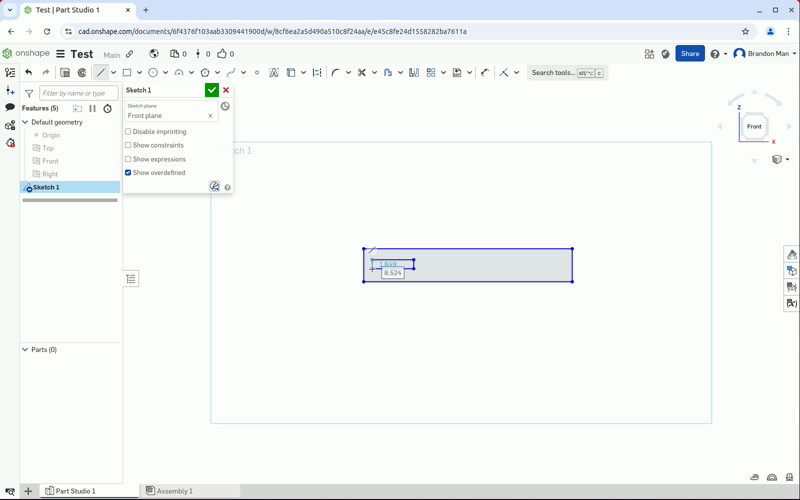
click(372, 268)
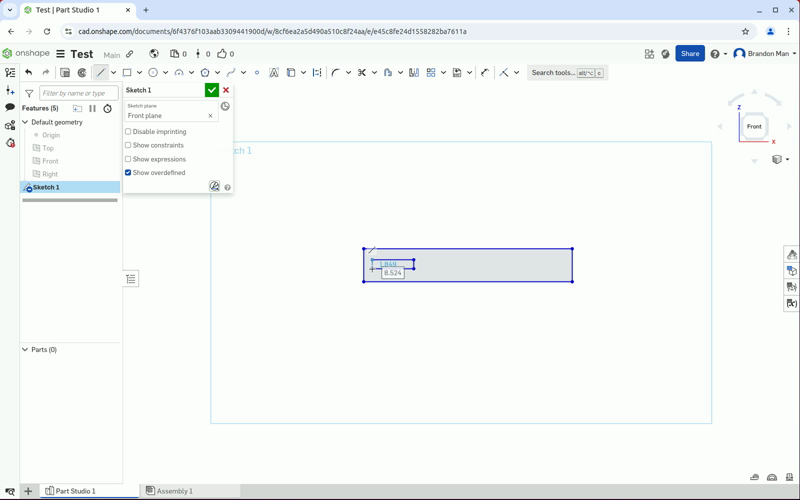
key(esc)
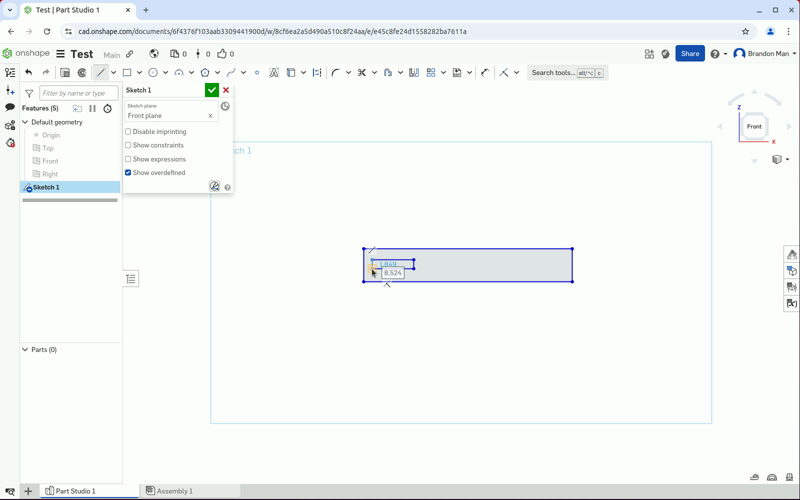
key(l)
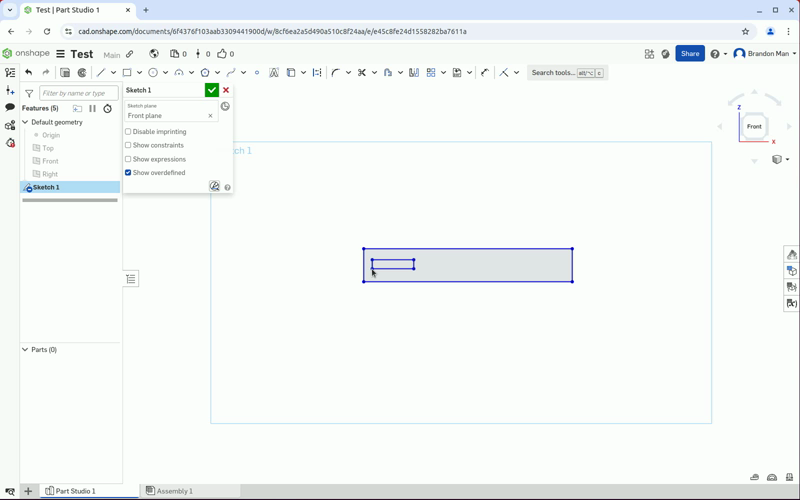
key_down(shift)
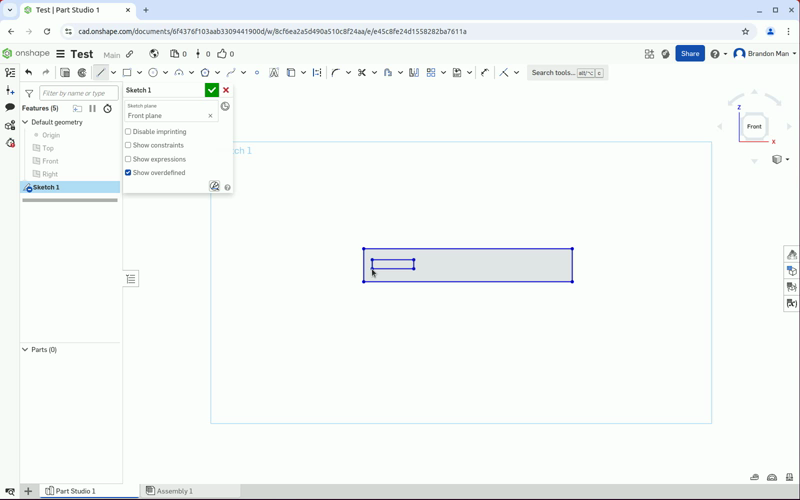
mouse_move(521, 268)
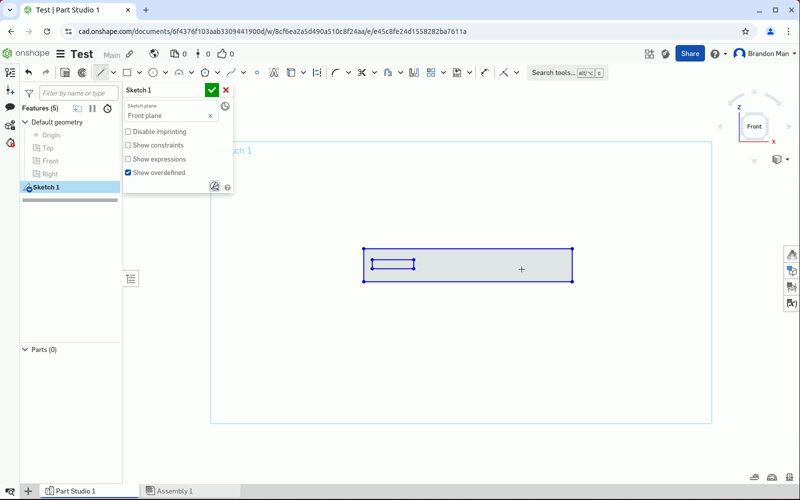
click(521, 268)
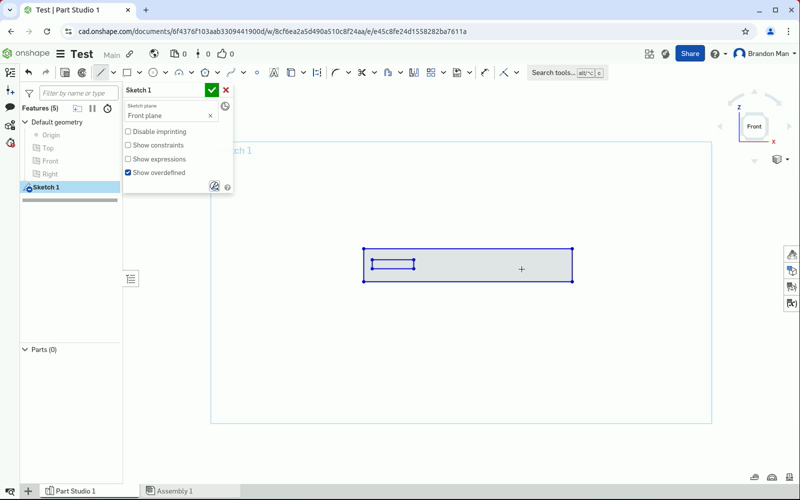
key_up(shift)
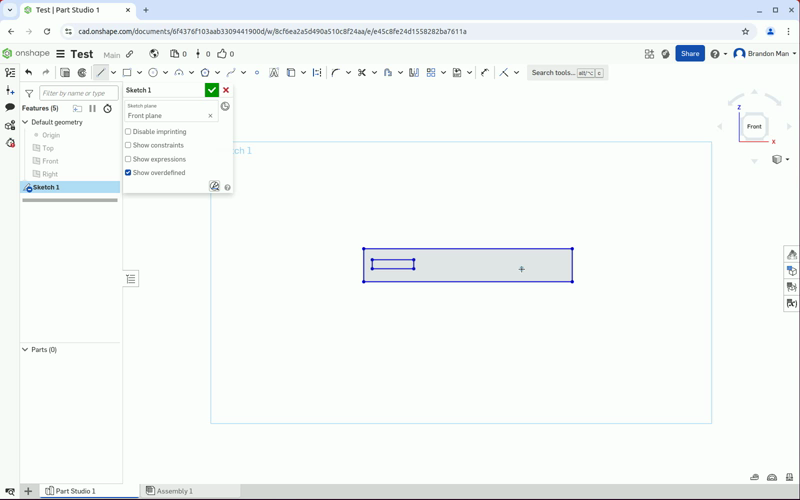
key_down(shift)
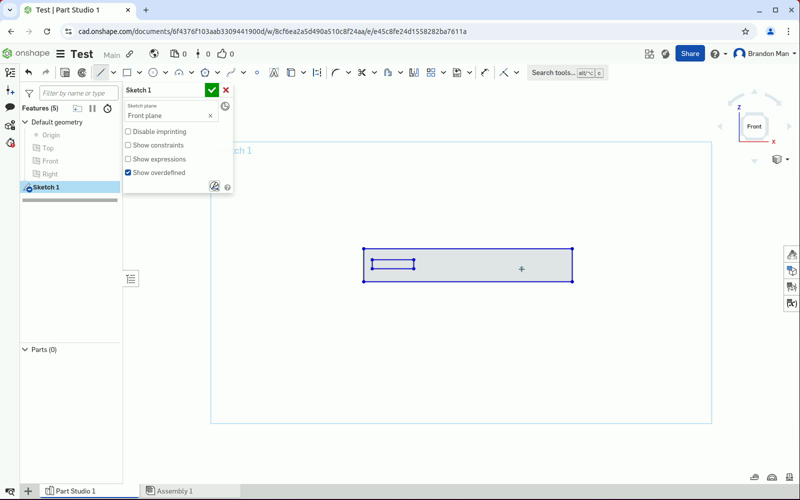
mouse_move(551, 268)
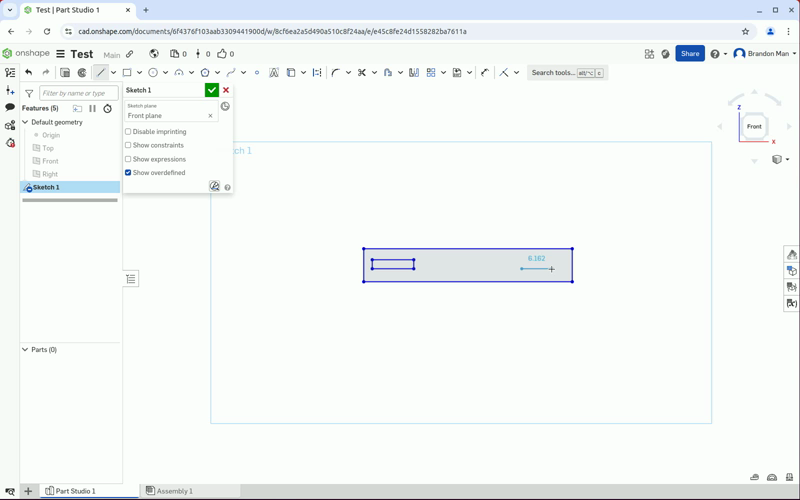
mouse_move(563, 268)
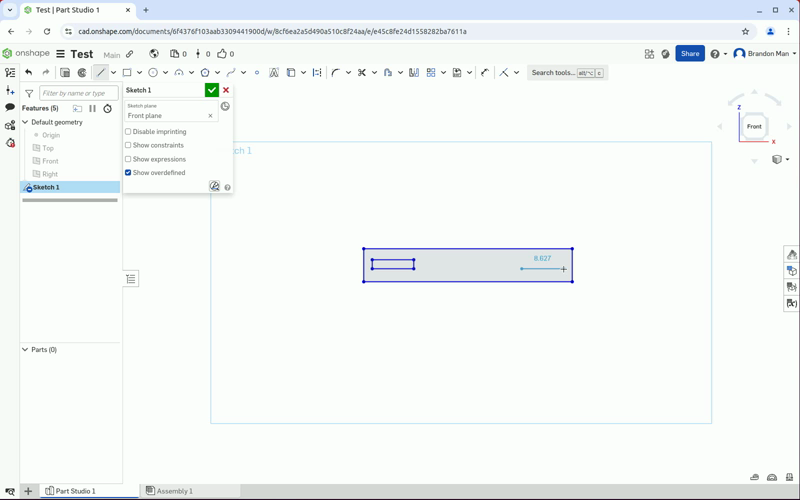
click(563, 268)
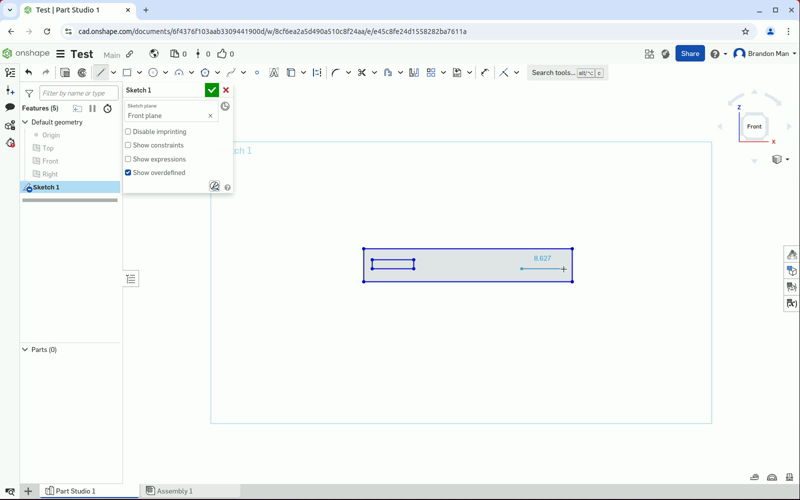
key_up(shift)
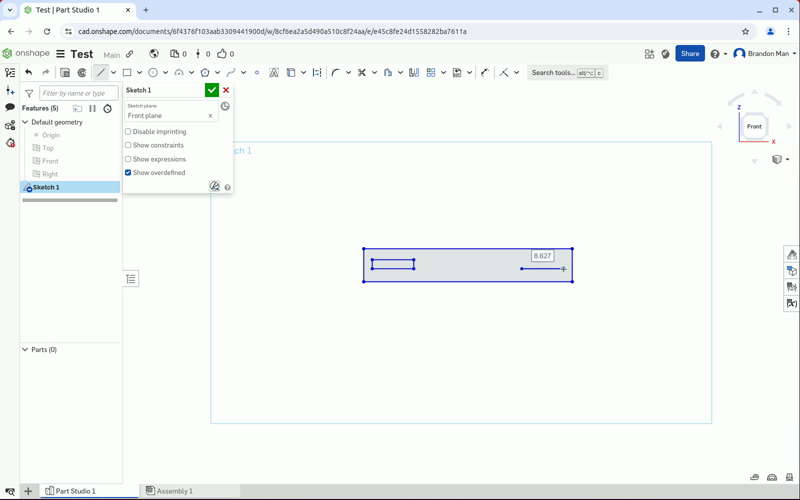
key_down(shift)
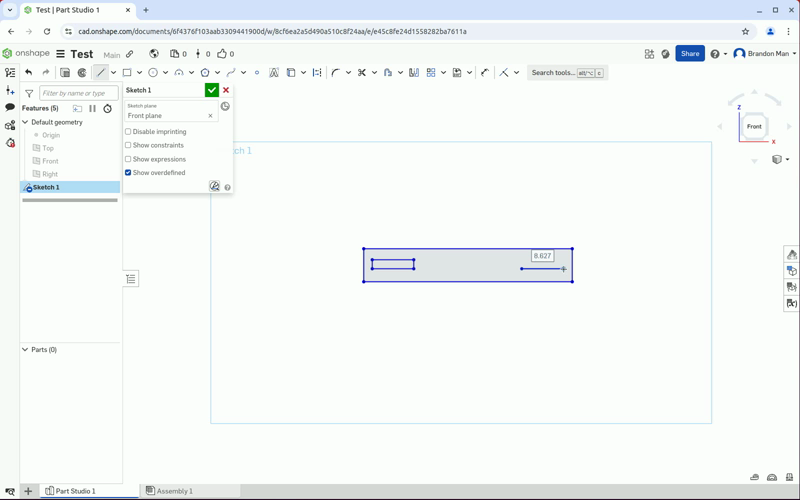
mouse_move(589, 268)
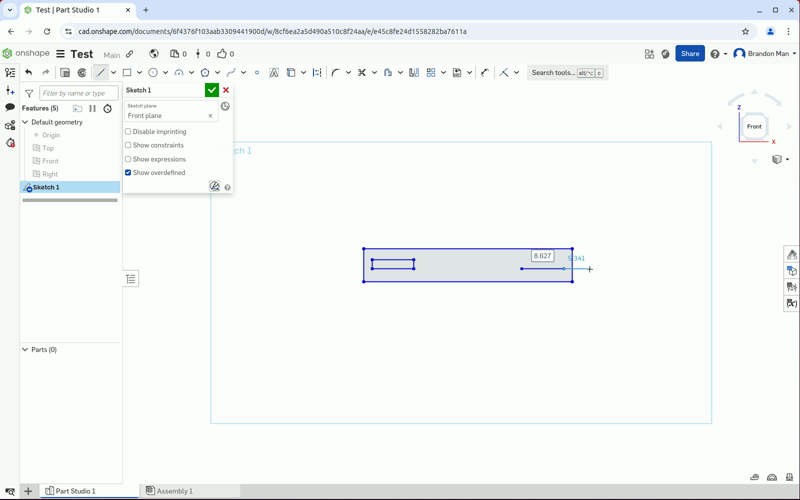
mouse_move(563, 259)
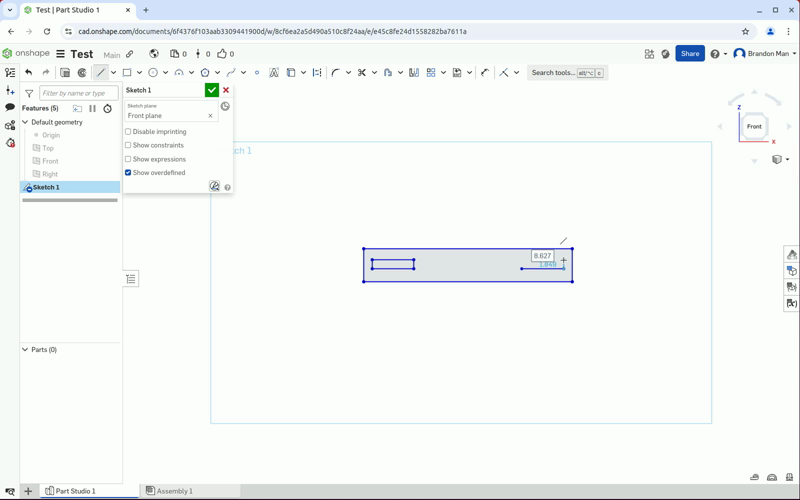
click(563, 259)
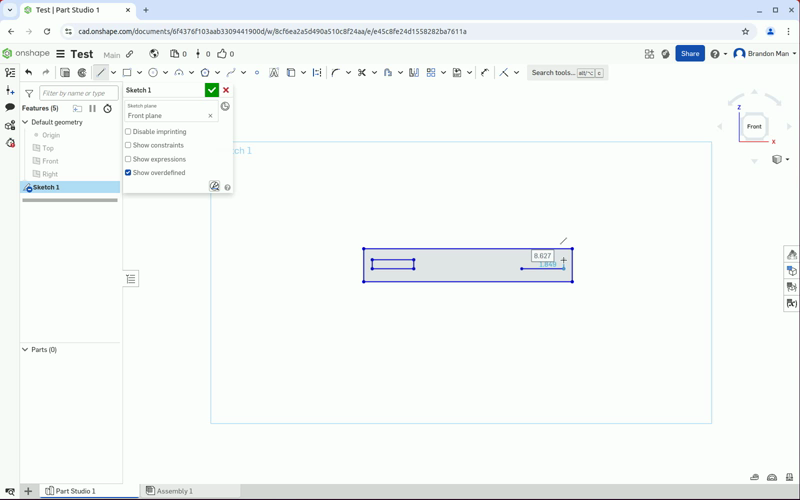
key_up(shift)
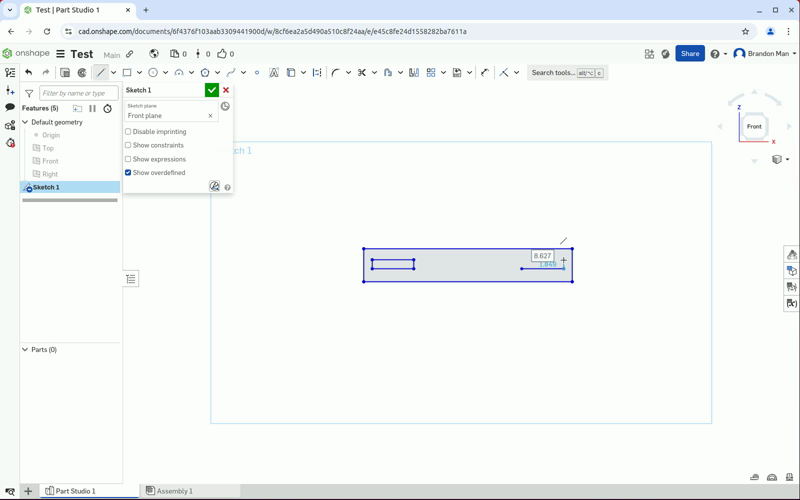
key_down(shift)
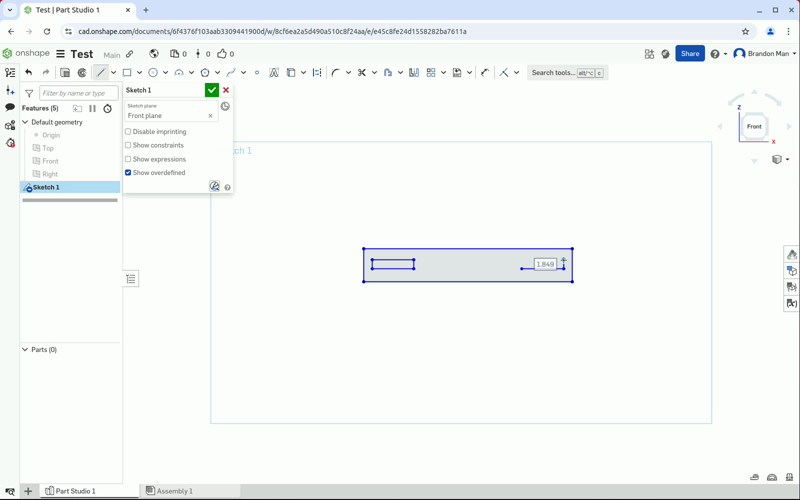
mouse_move(589, 259)
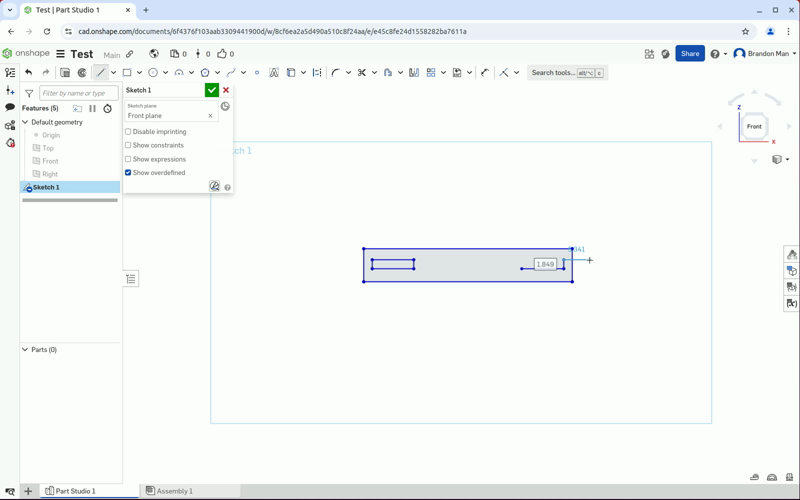
mouse_move(521, 259)
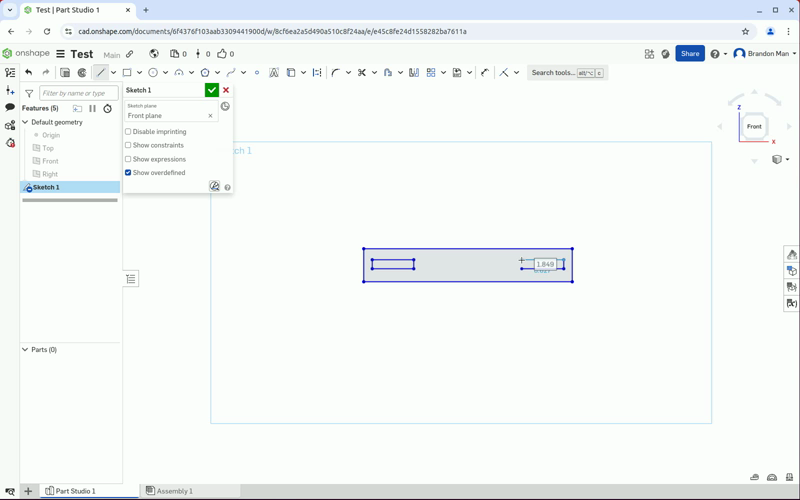
click(521, 259)
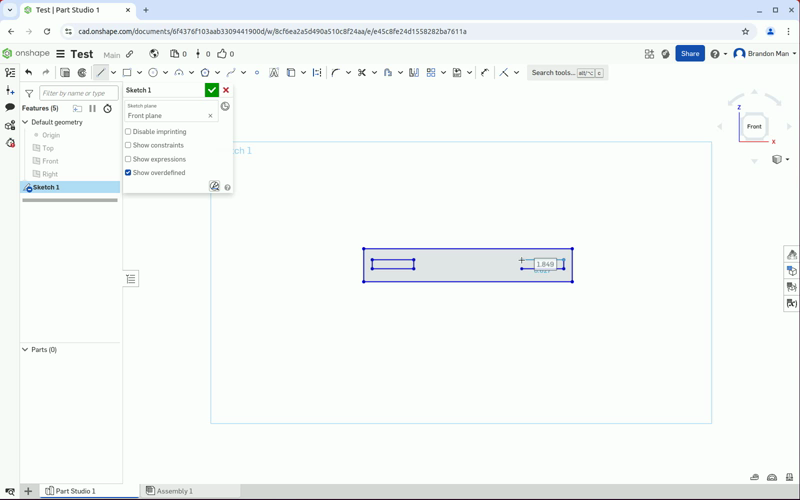
key_up(shift)
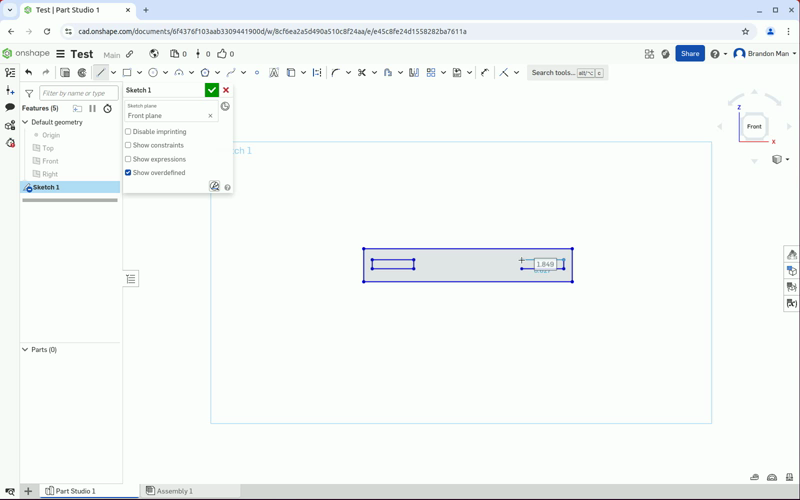
mouse_move(551, 259)
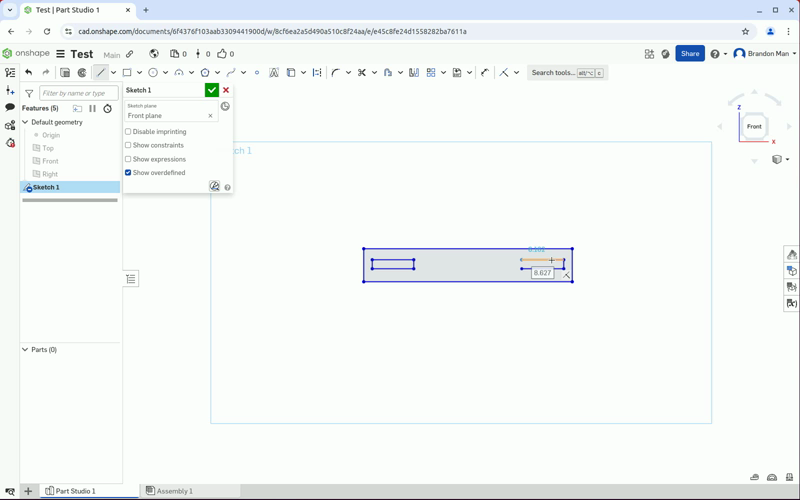
key_down(shift)
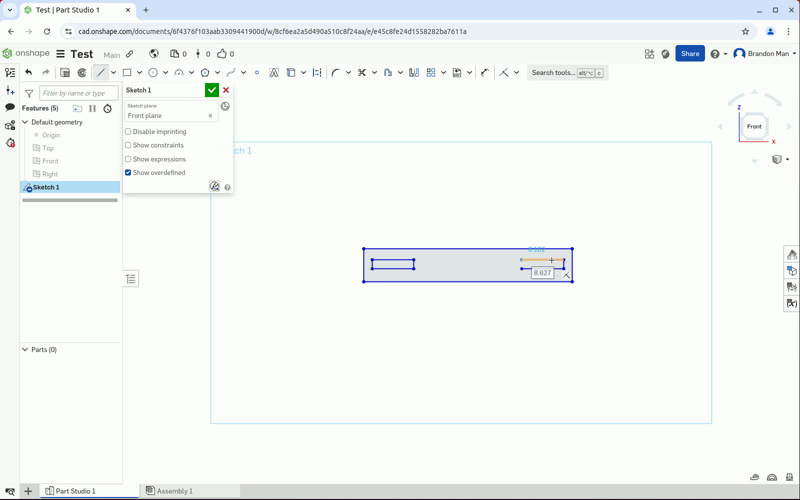
mouse_move(521, 268)
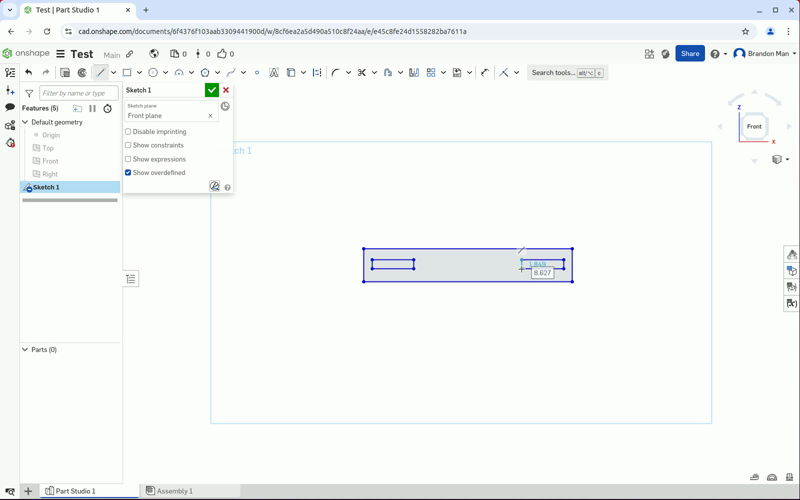
key_up(shift)
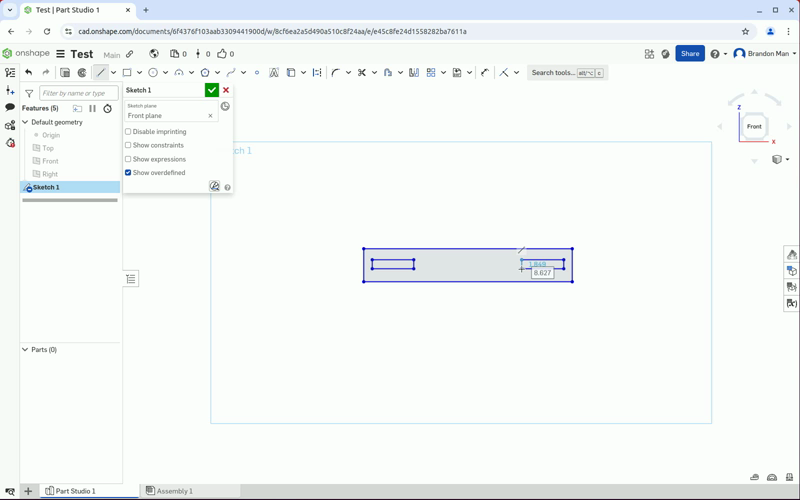
click(521, 268)
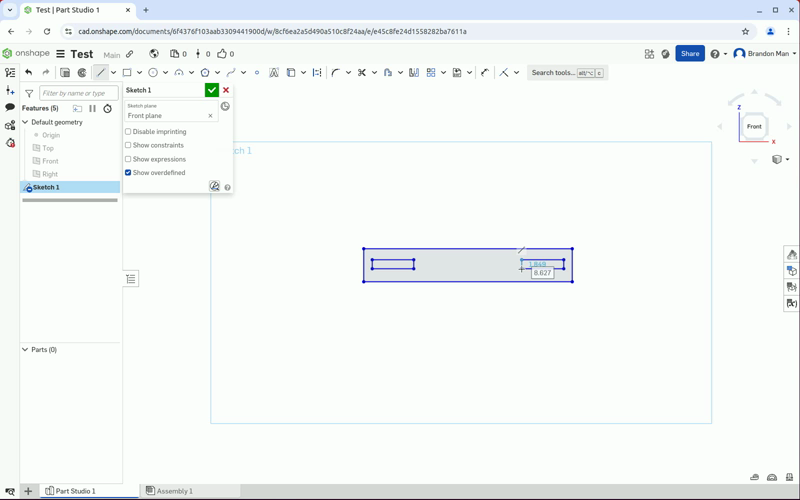
key(esc)
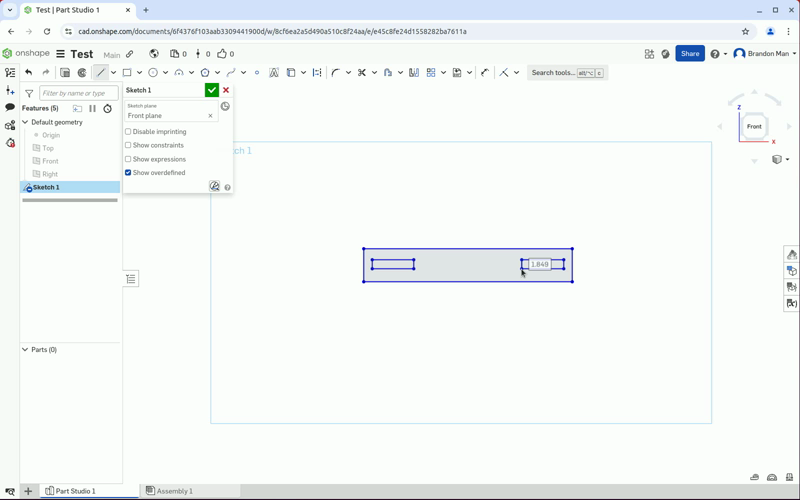
mouse_move(517, 277)
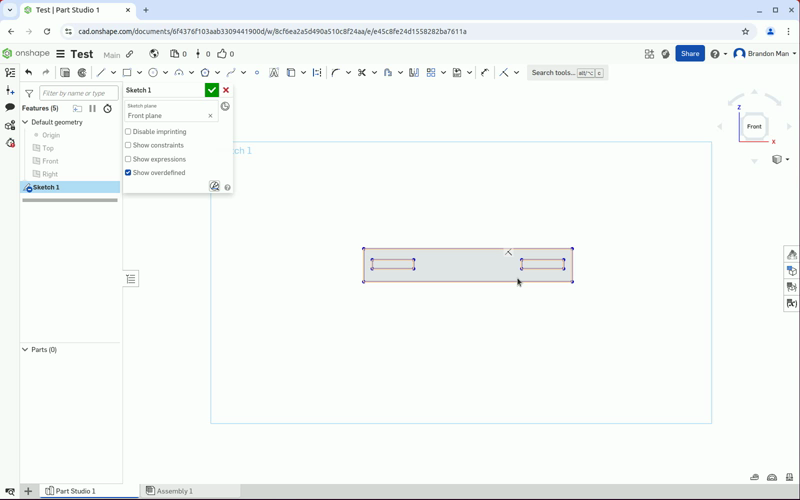
click(517, 277)
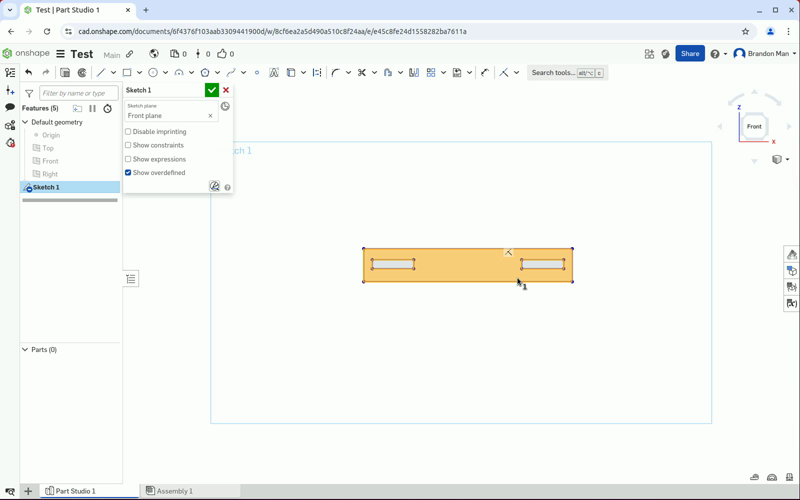
mouse_move(73, 352)
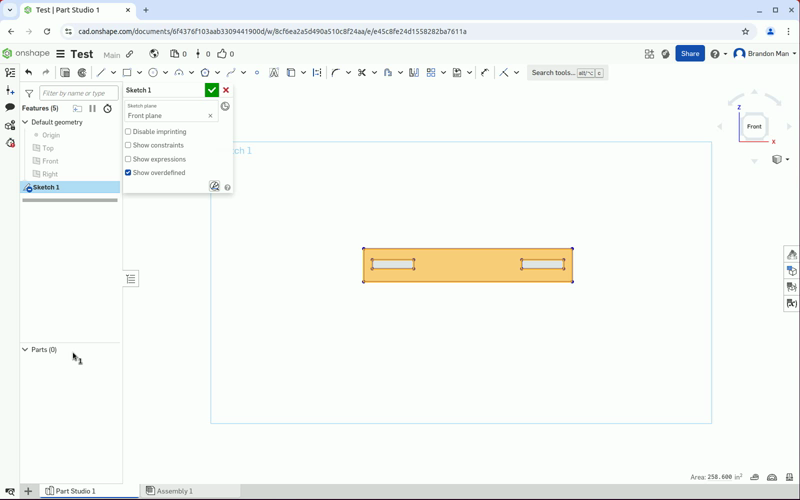
key(shift+y)
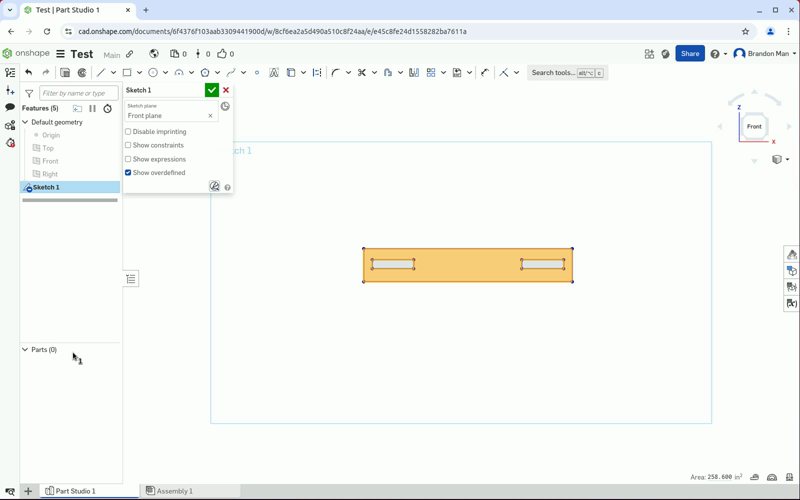
key(shift+e)
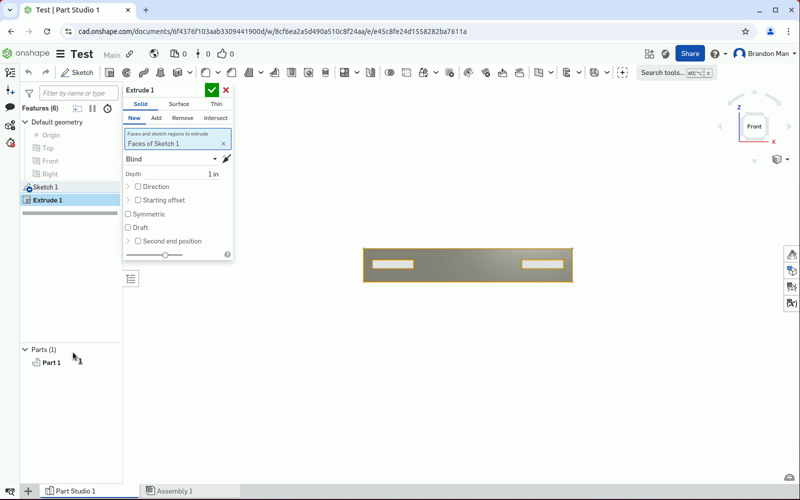
mouse_move(143, 106)
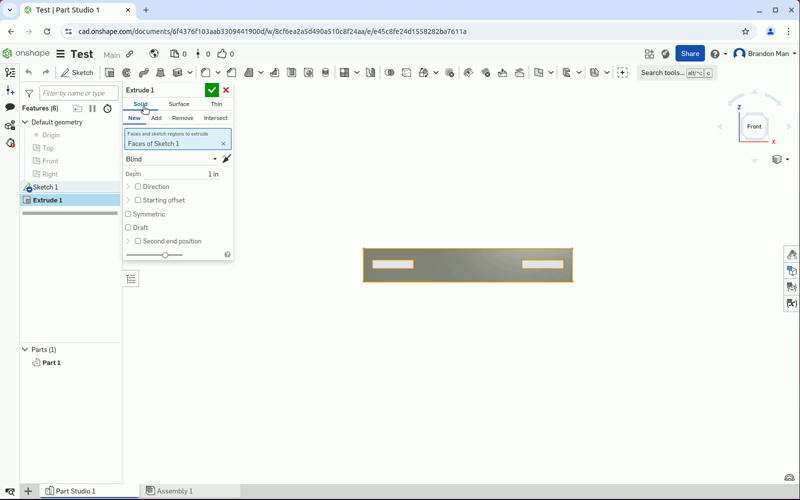
click(143, 106)
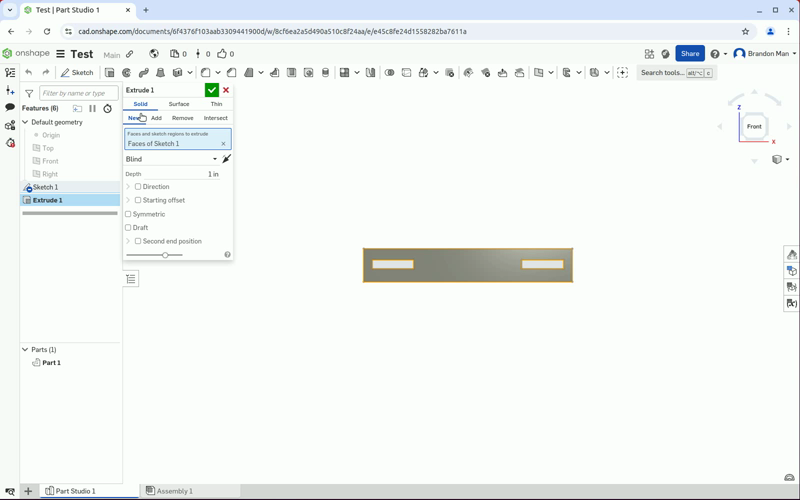
mouse_move(137, 120)
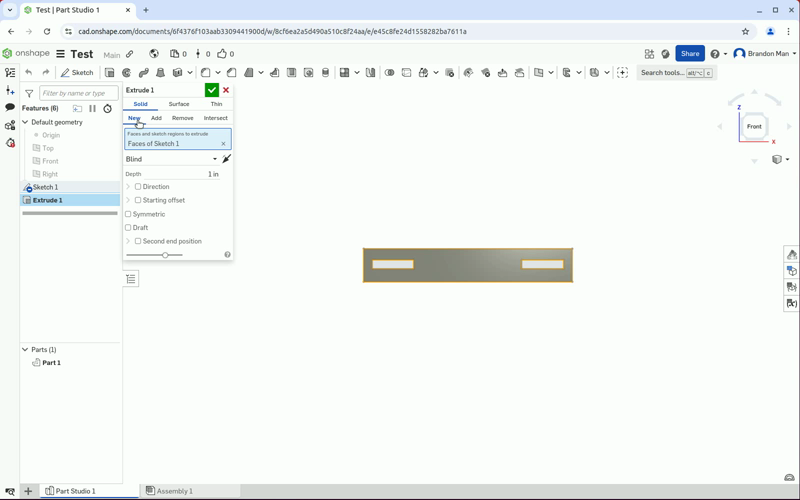
click(137, 120)
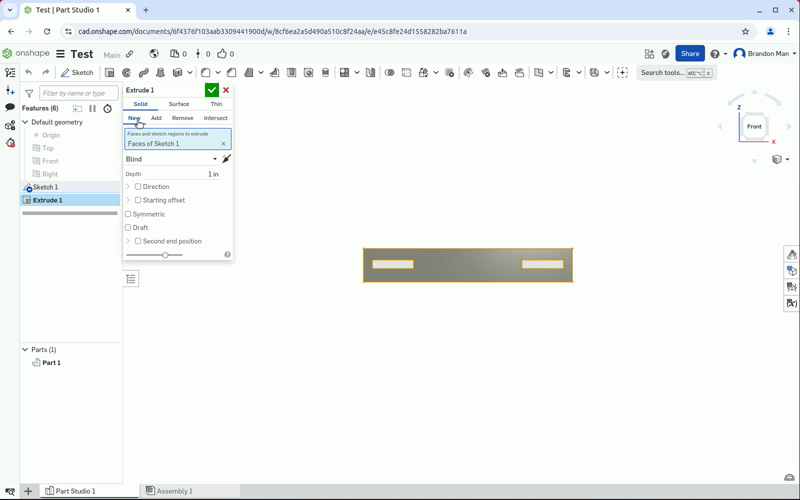
key(tab, 4)
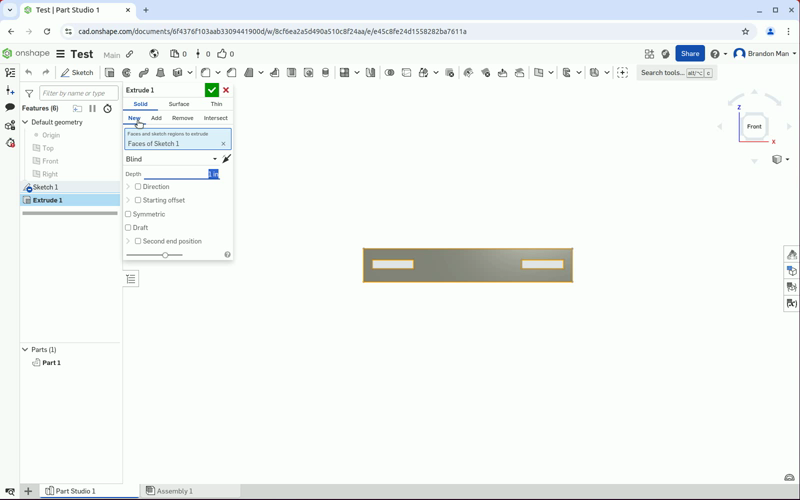
text(0.963)
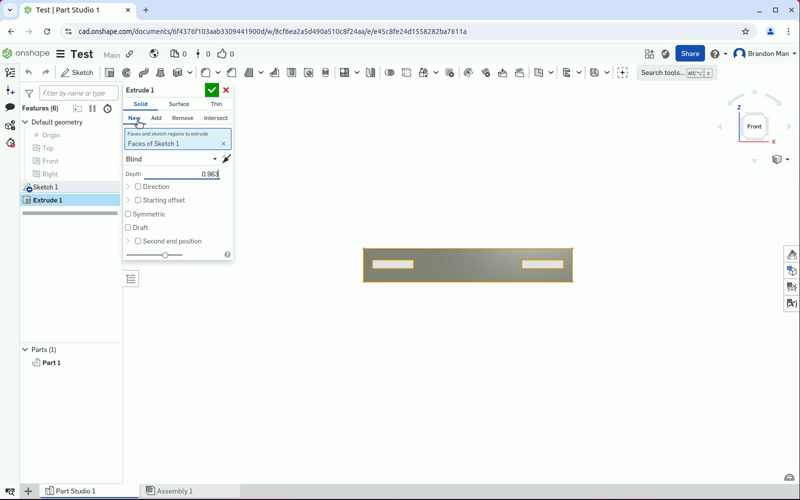
key(enter)
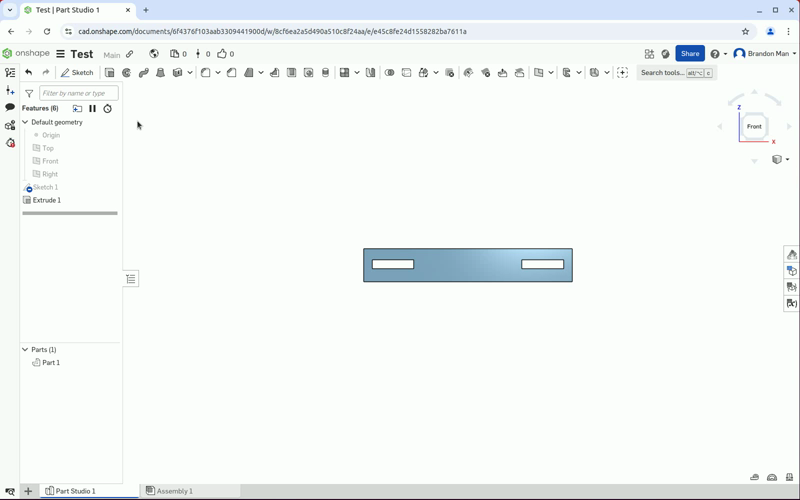
key(shift+h)
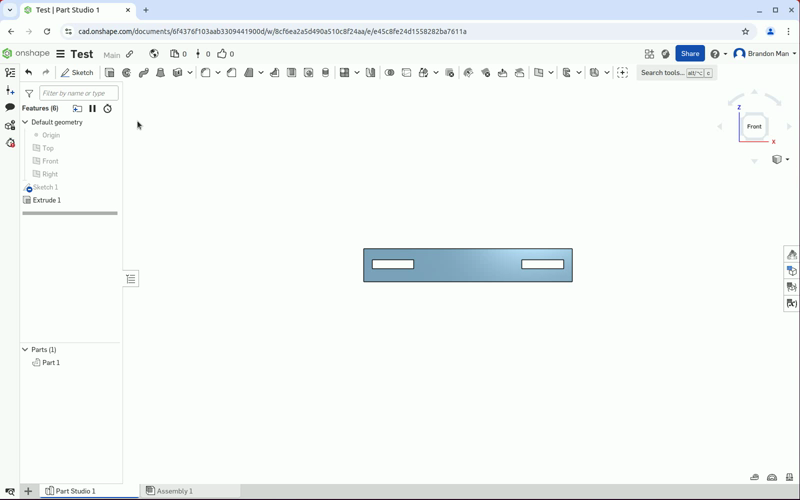
key(shift+h)
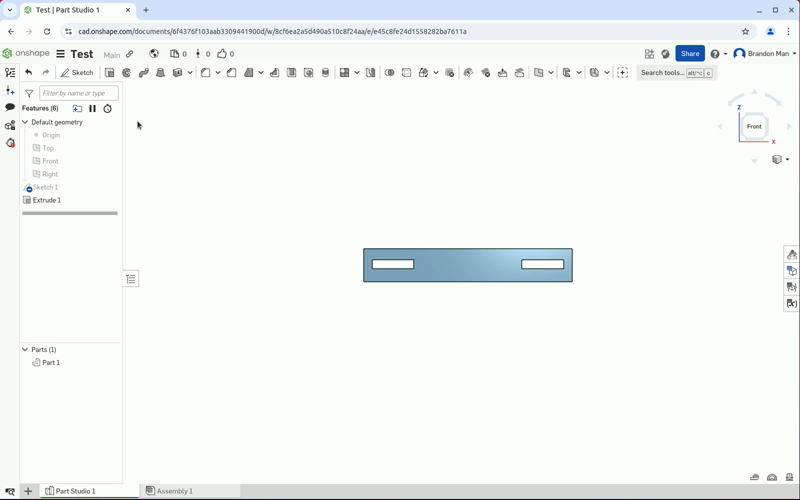
mouse_move(73, 189)
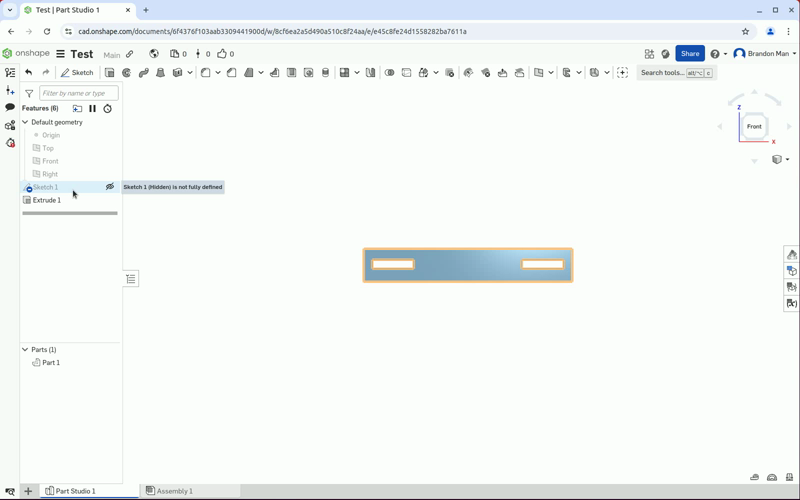
click(73, 189)
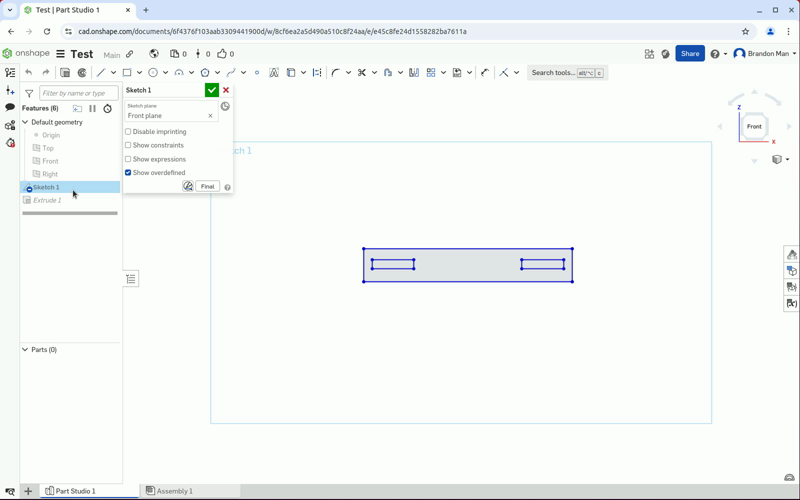
mouse_move(229, 92)
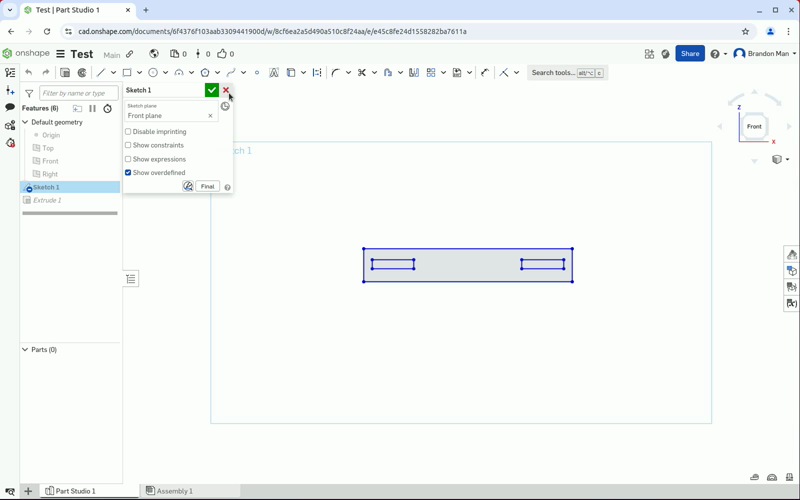
click(229, 92)
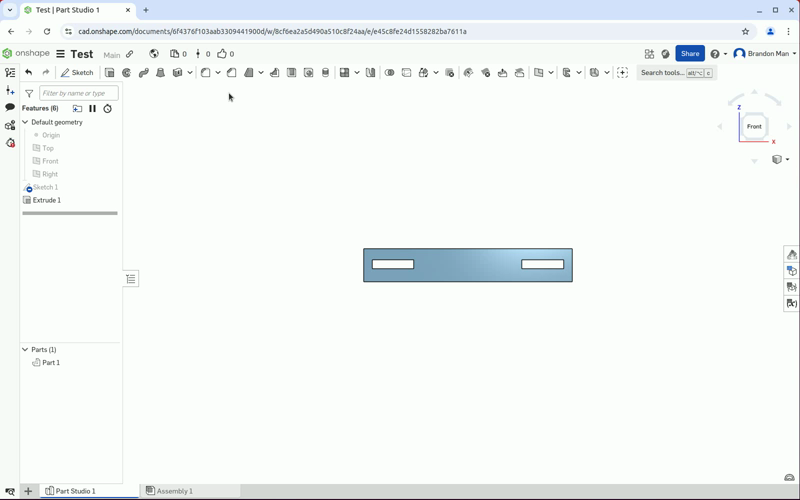
mouse_move(73, 352)
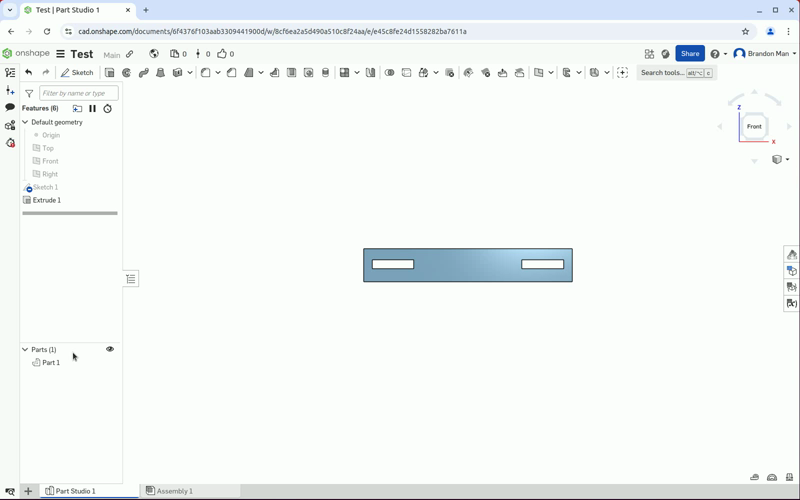
key(y)
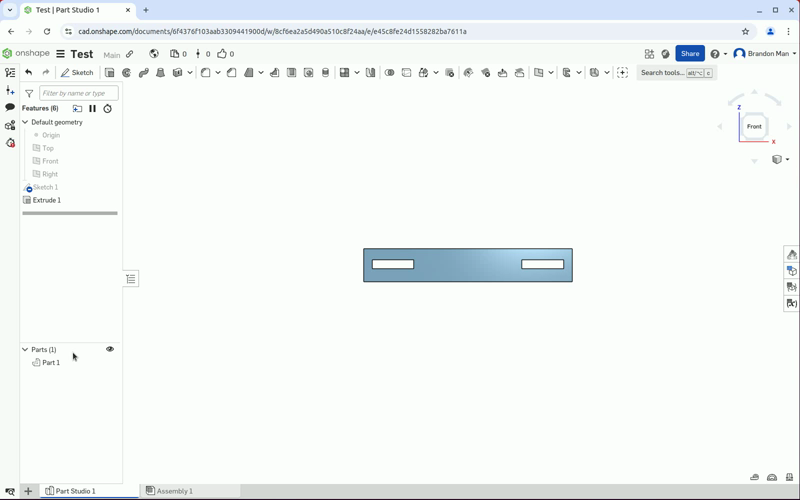
key(shift+p)
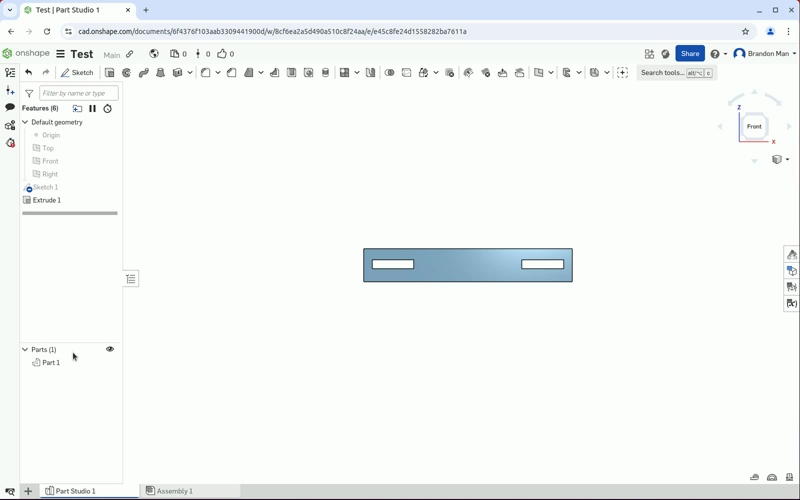
key(space)
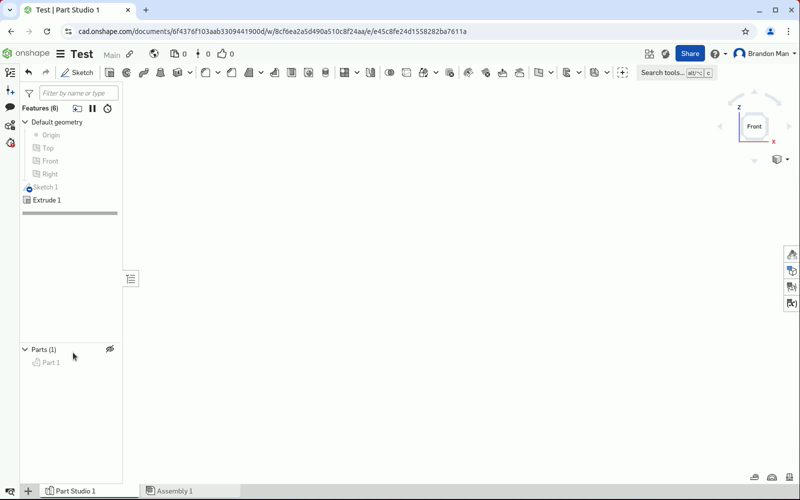
key_down(shift)
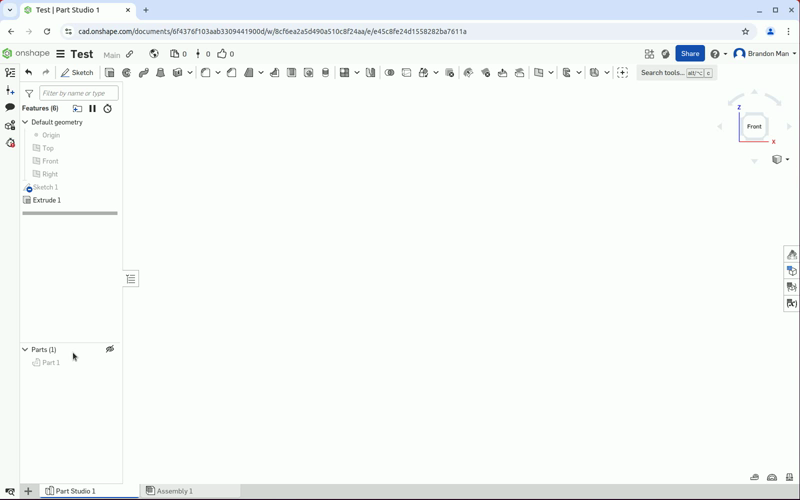
key(left)
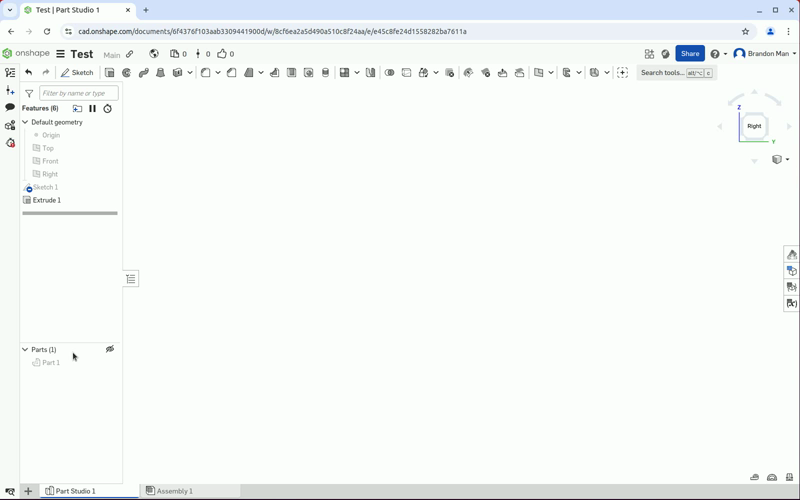
key_up(shift)
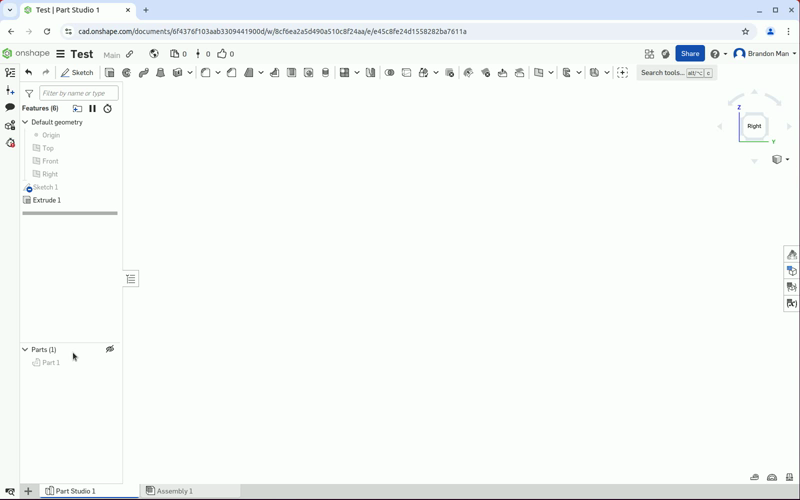
mouse_move(73, 352)
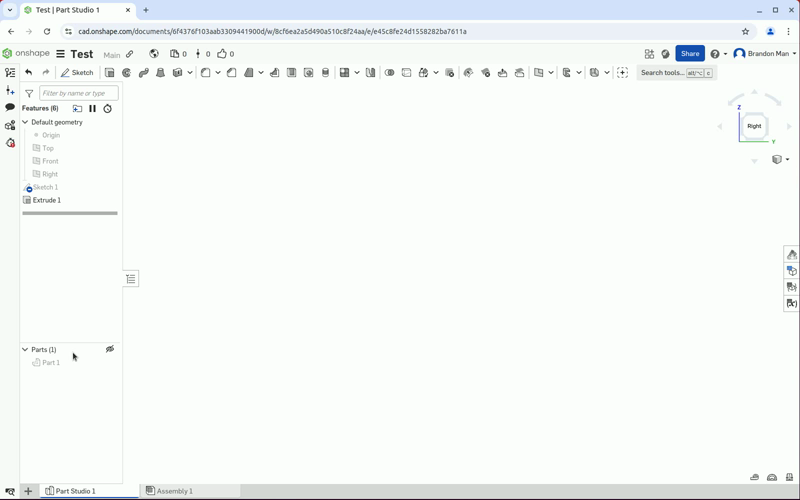
key(shift+y)
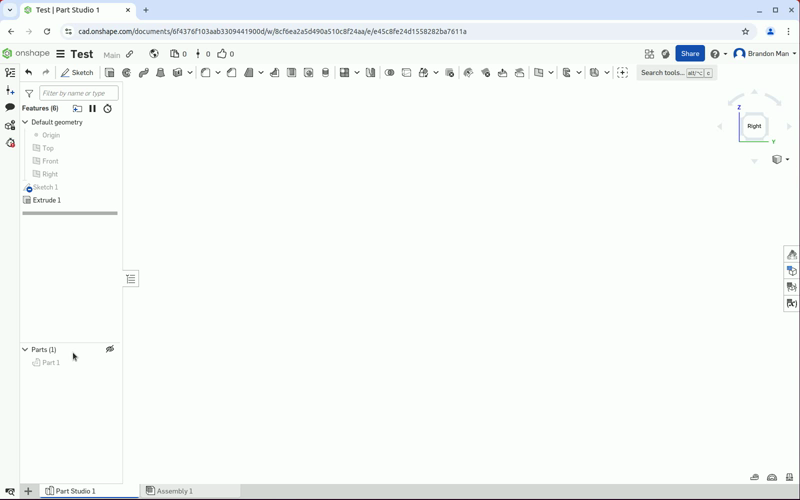
key(shift+s)
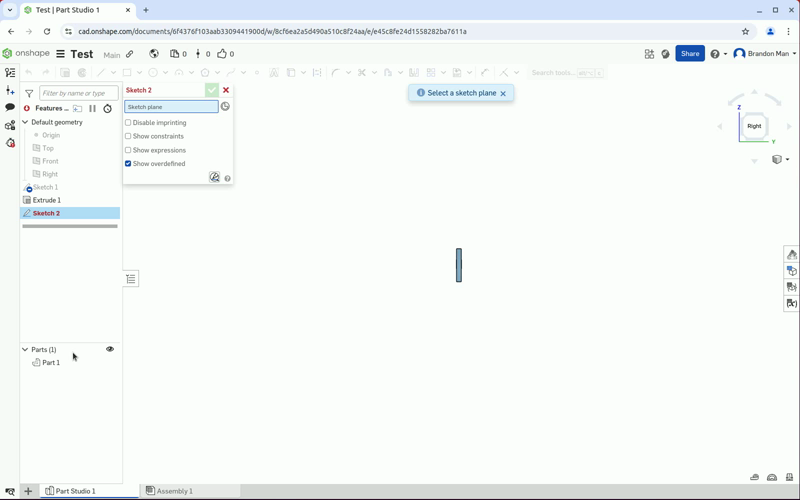
mouse_move(73, 176)
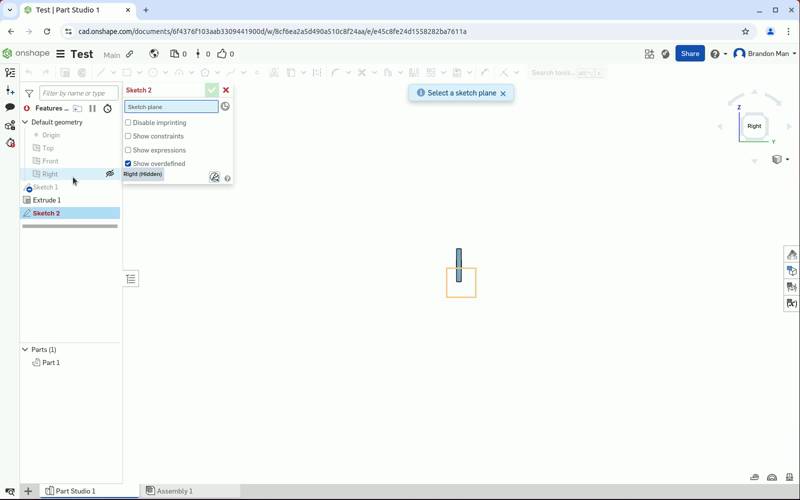
click(73, 176)
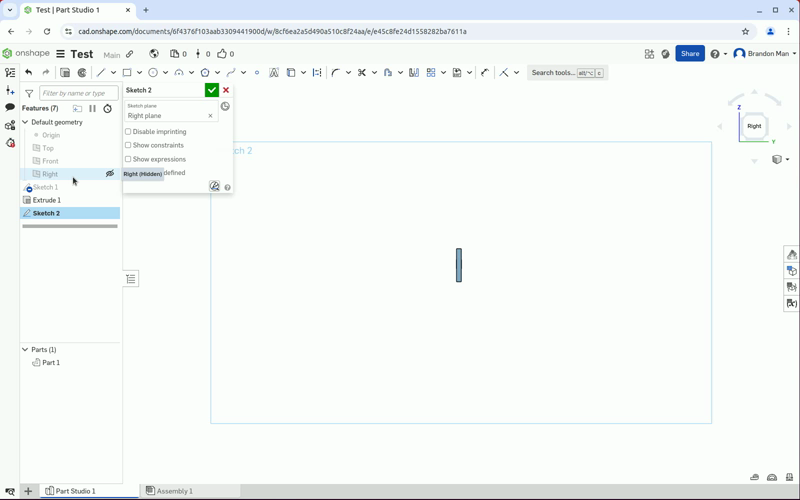
mouse_move(73, 352)
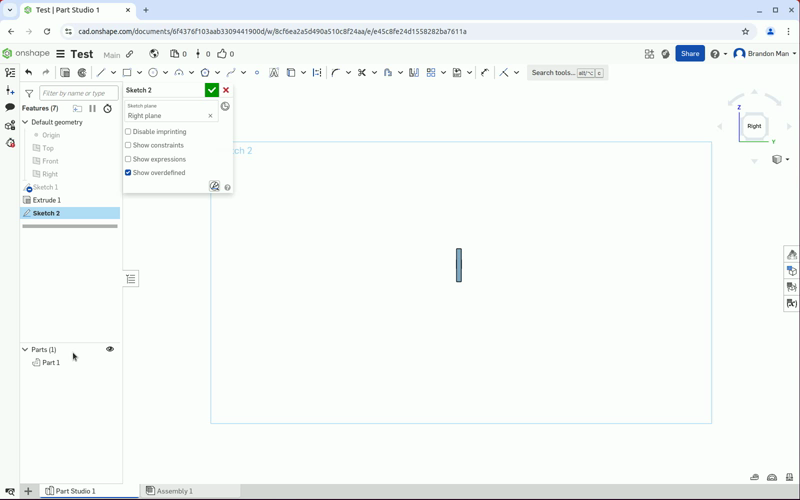
key(y)
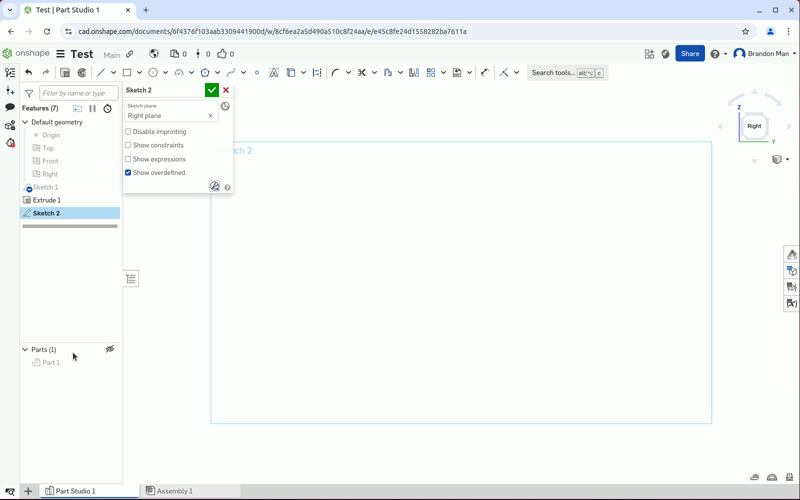
key(l)
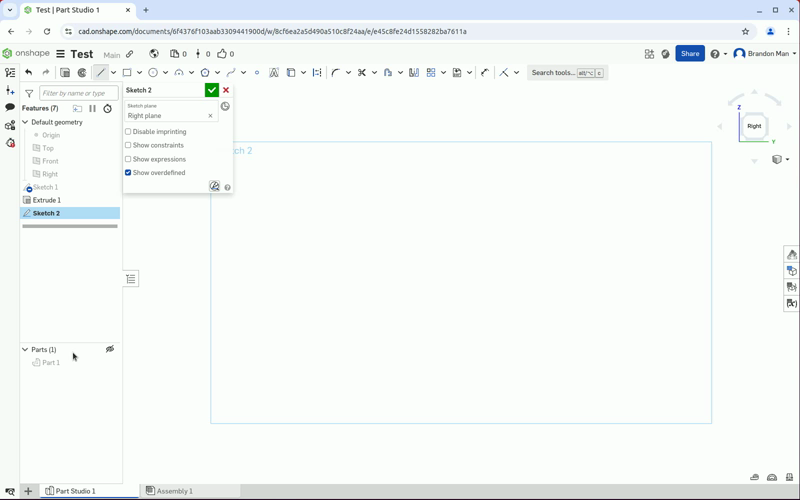
key_down(shift)
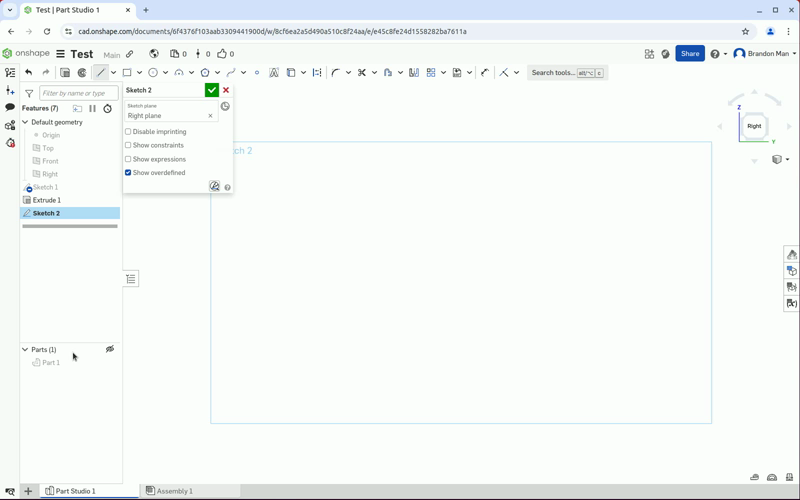
mouse_move(456, 274)
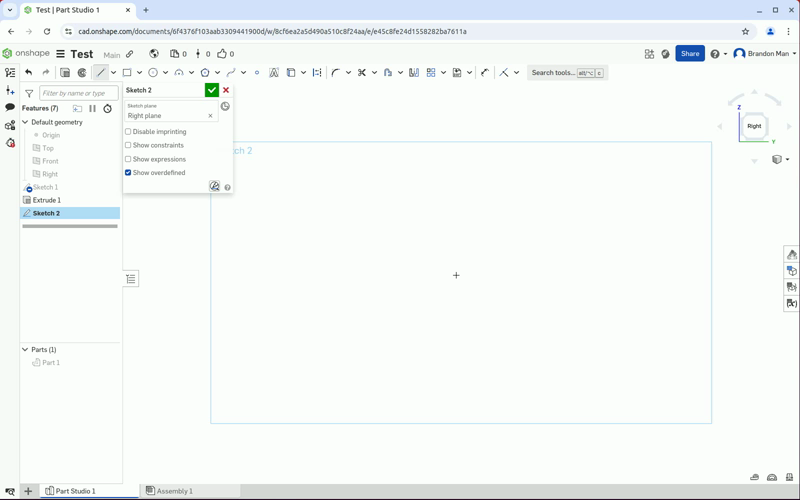
click(456, 274)
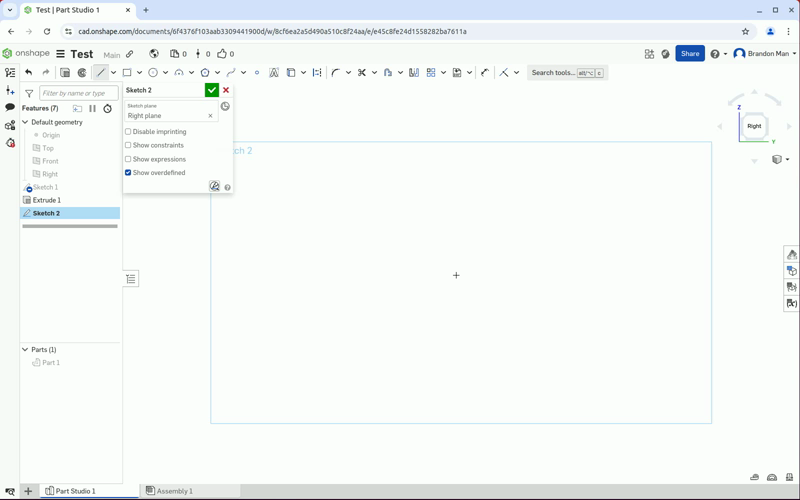
key_up(shift)
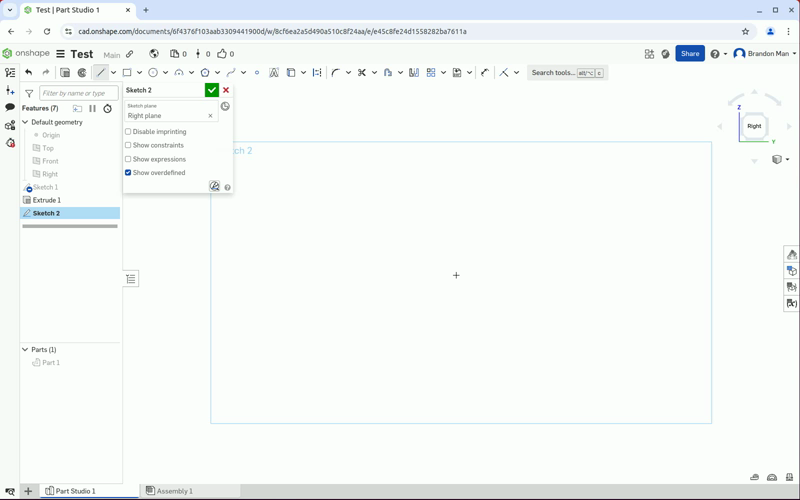
key_down(shift)
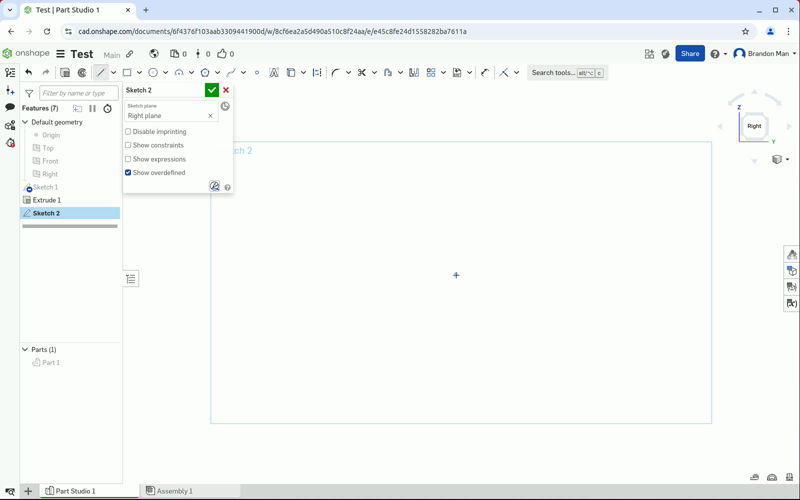
mouse_move(486, 274)
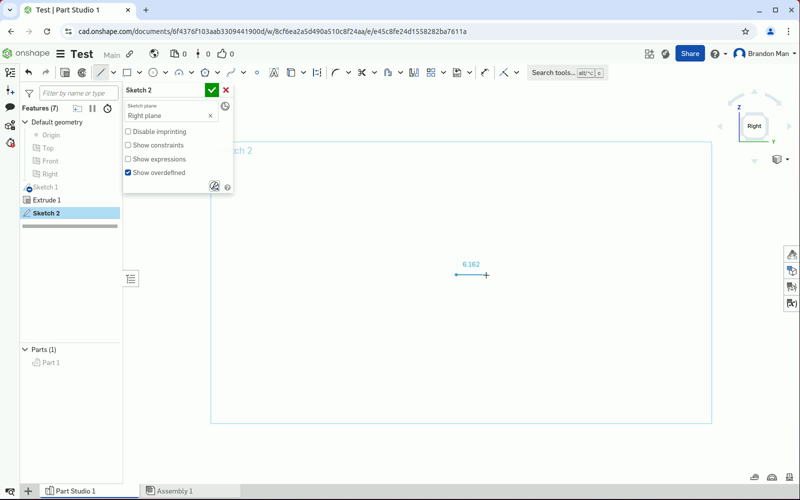
mouse_move(460, 274)
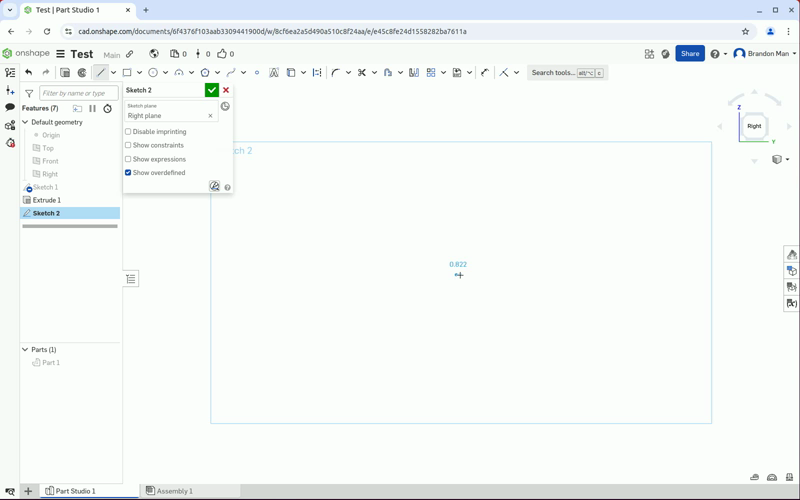
scroll(6)
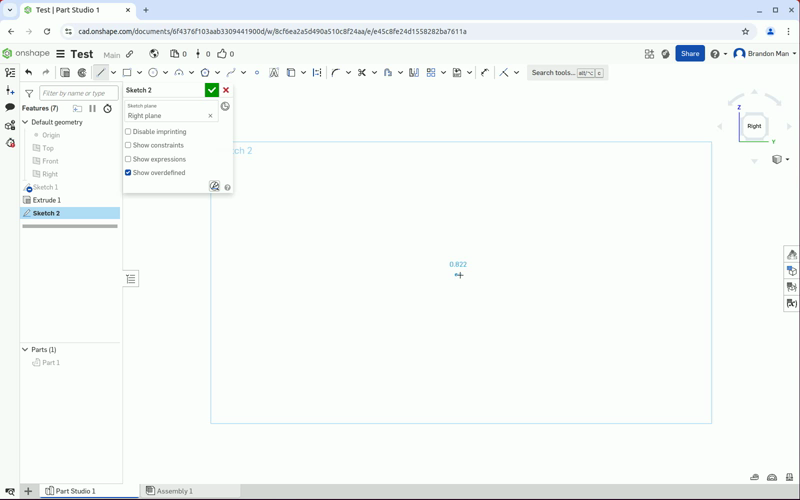
scroll(6)
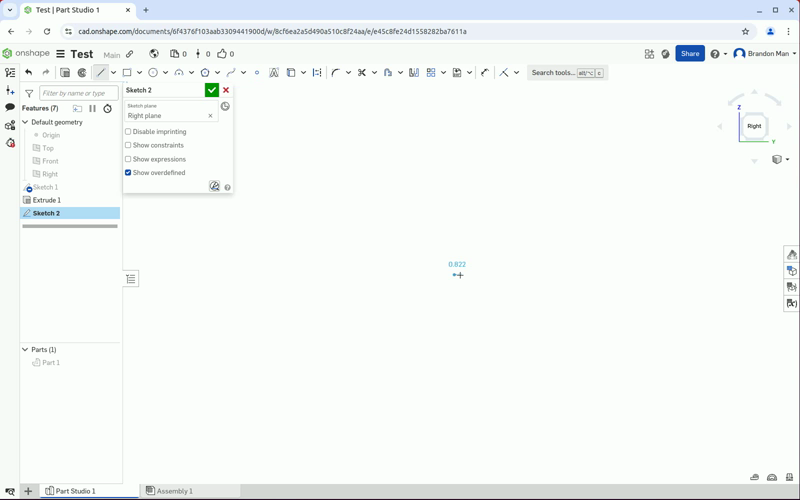
scroll(6)
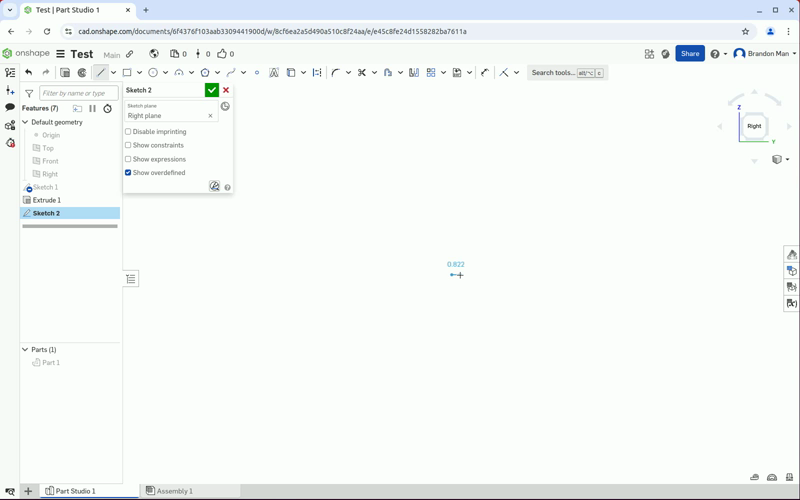
scroll(6)
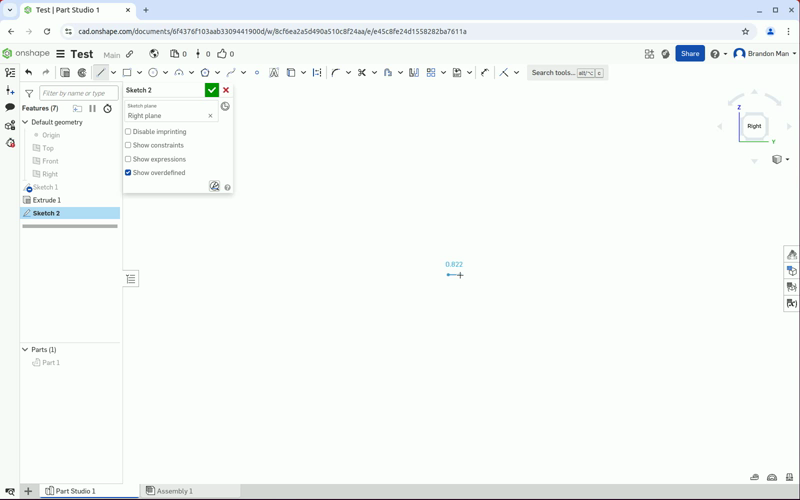
scroll(6)
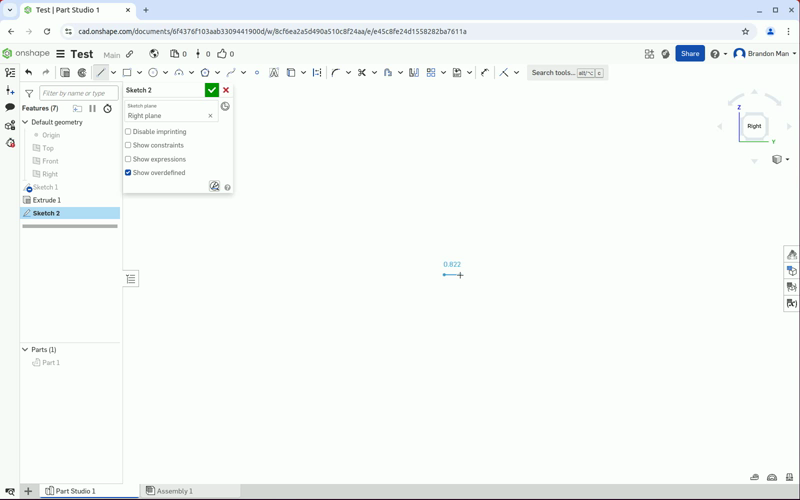
scroll(6)
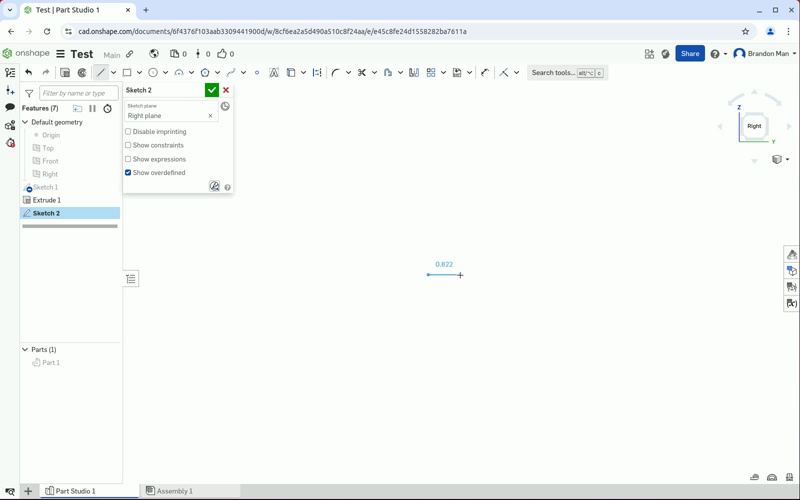
scroll(6)
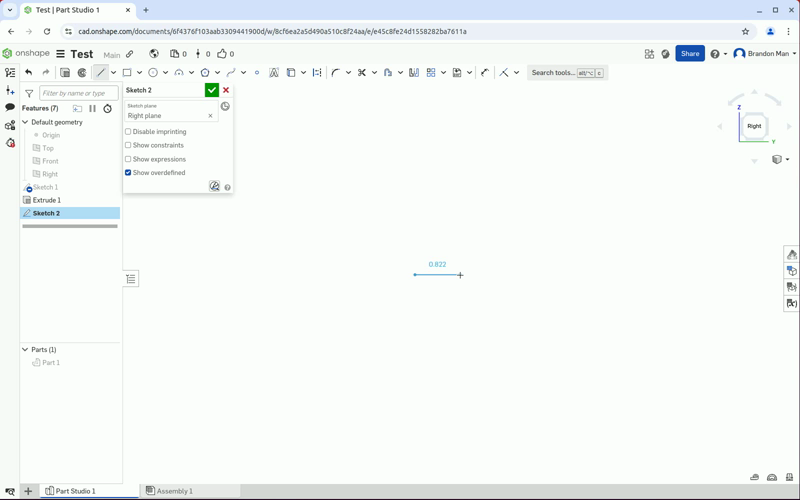
click(460, 274)
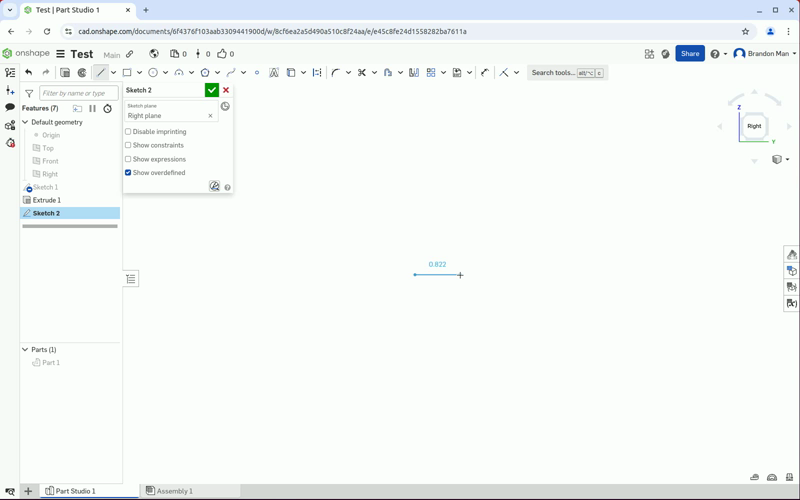
scroll(-6)
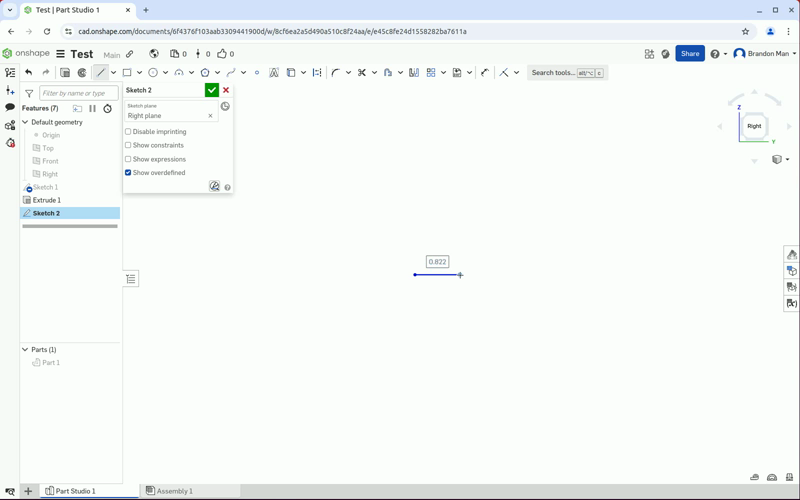
scroll(-6)
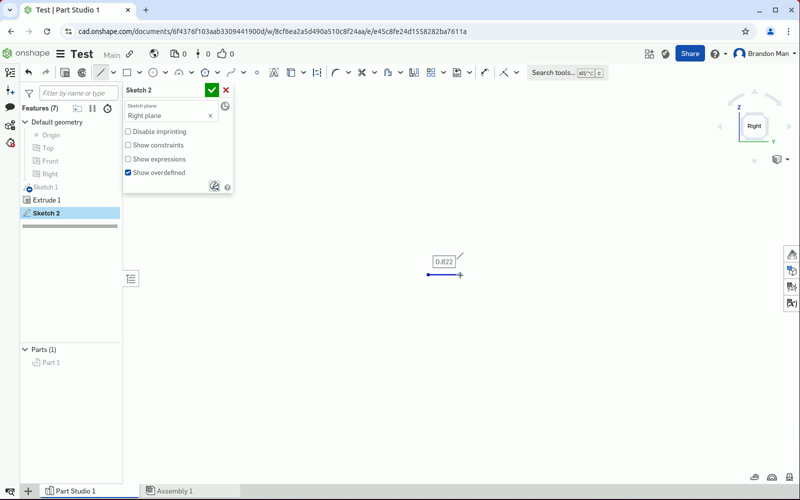
scroll(-6)
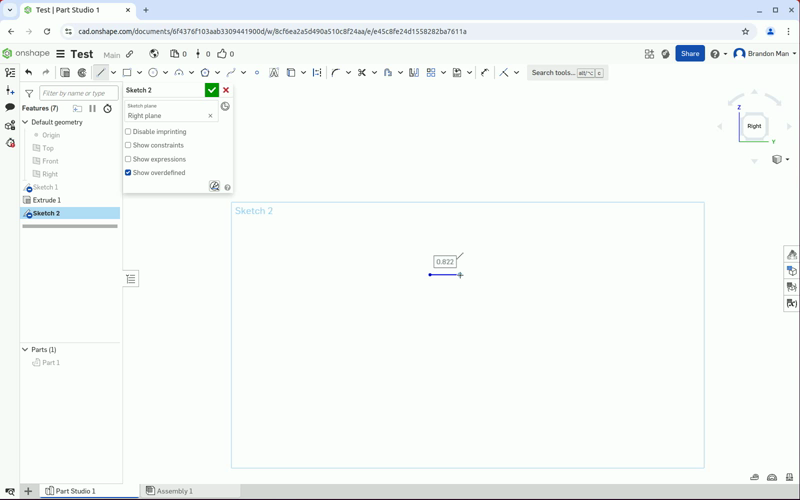
scroll(-6)
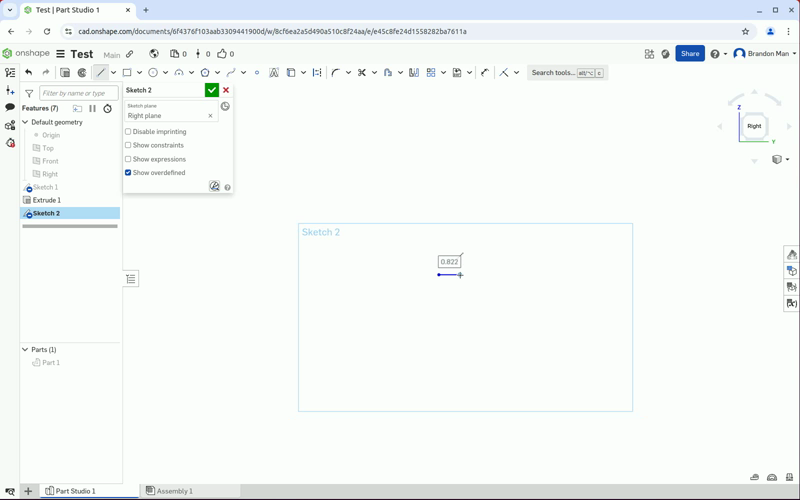
scroll(-6)
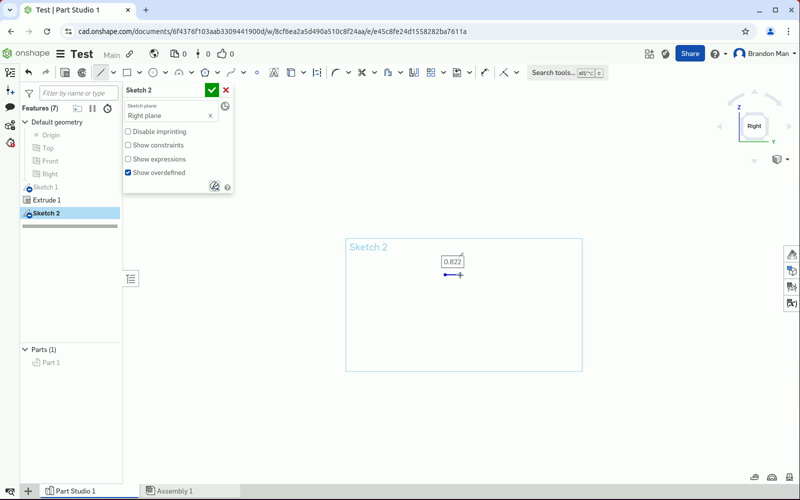
scroll(-6)
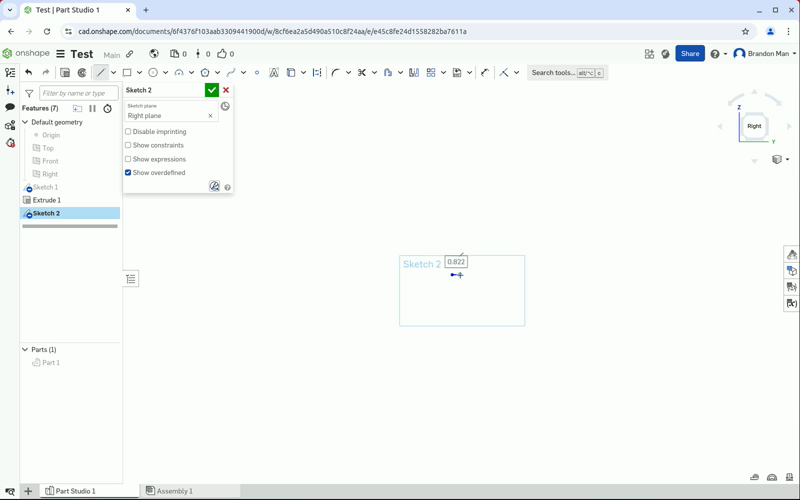
scroll(-6)
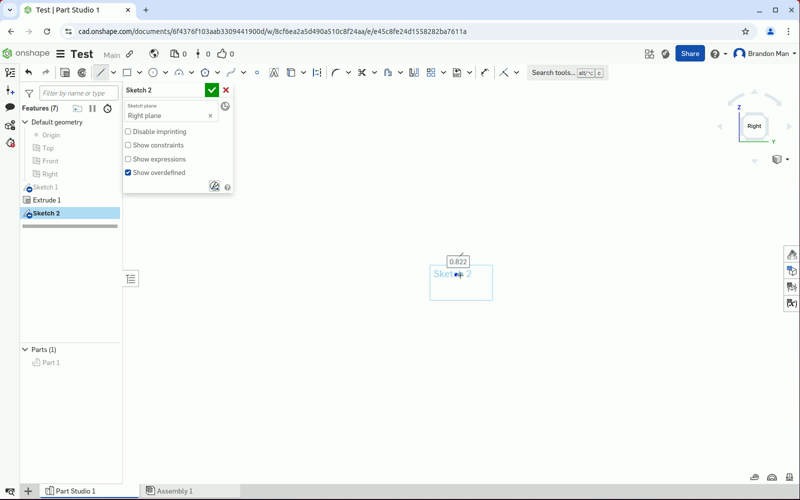
key_up(shift)
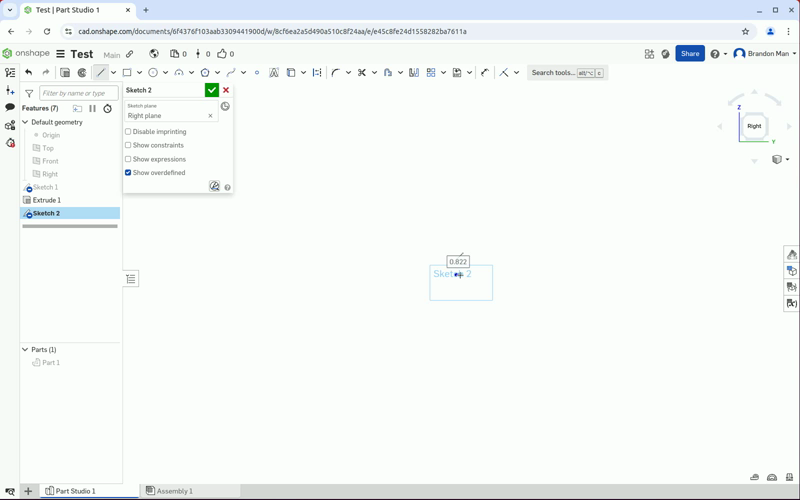
key_down(shift)
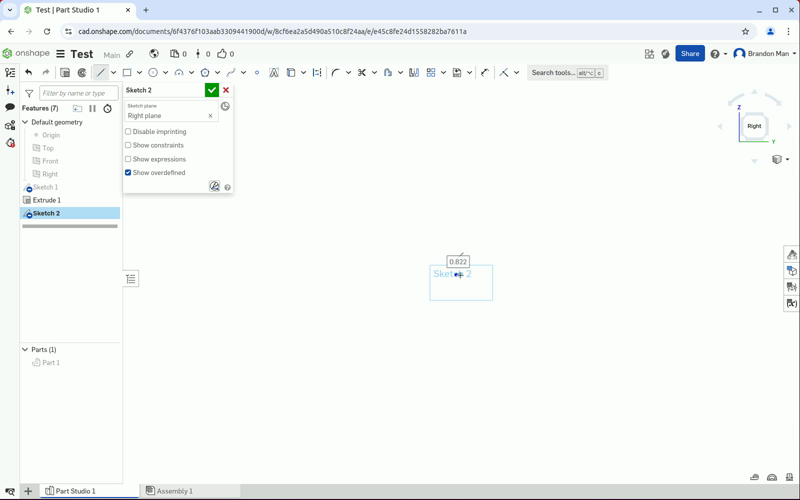
mouse_move(490, 274)
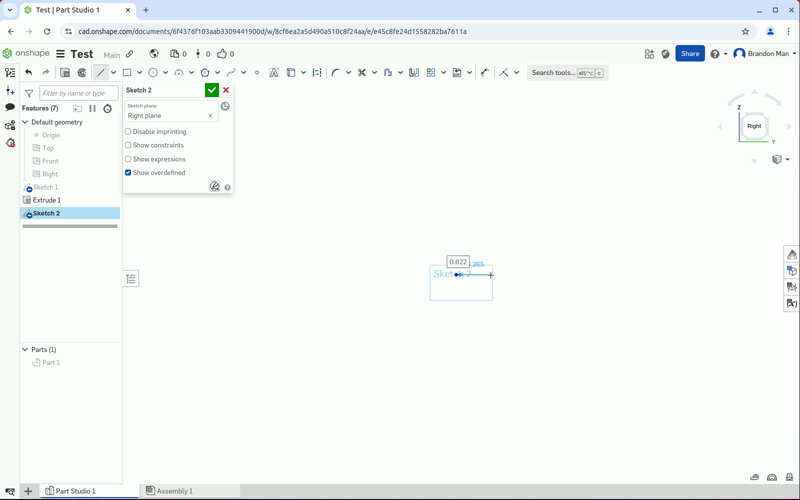
mouse_move(489, 246)
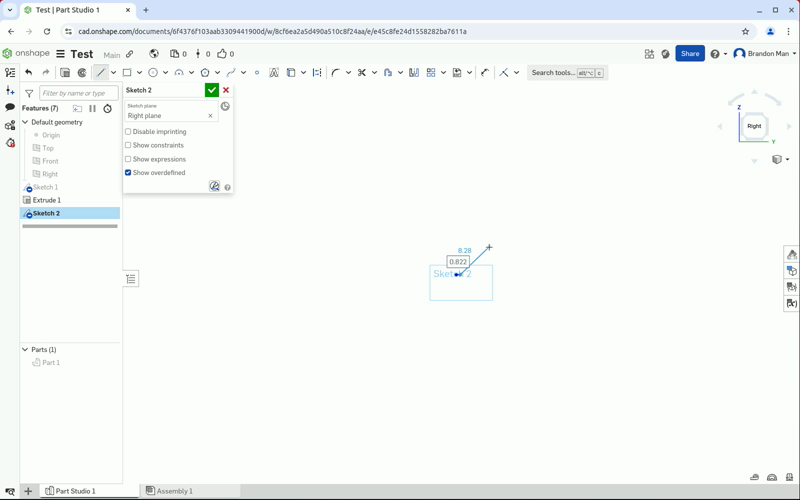
click(489, 246)
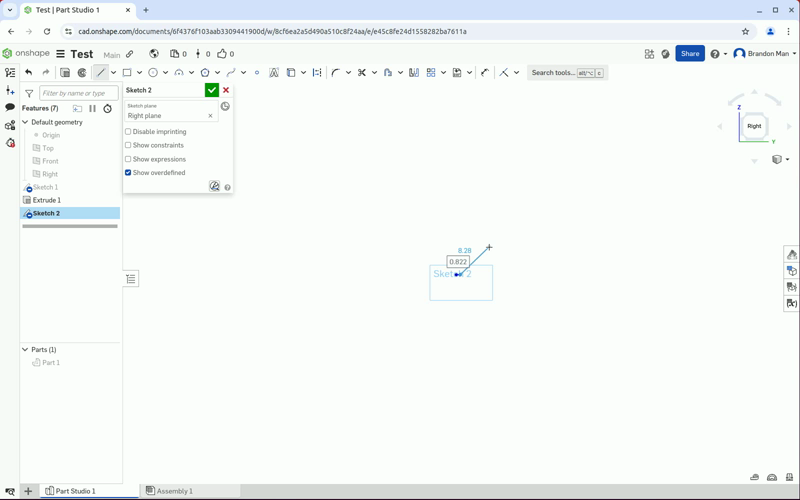
key_up(shift)
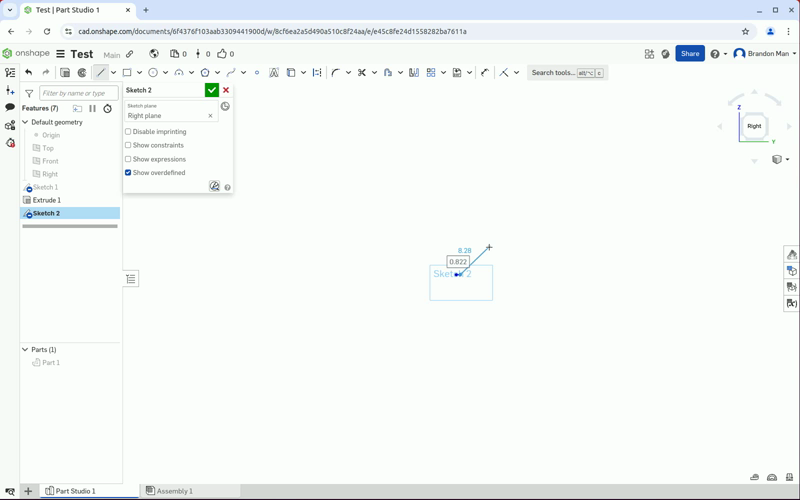
key_down(shift)
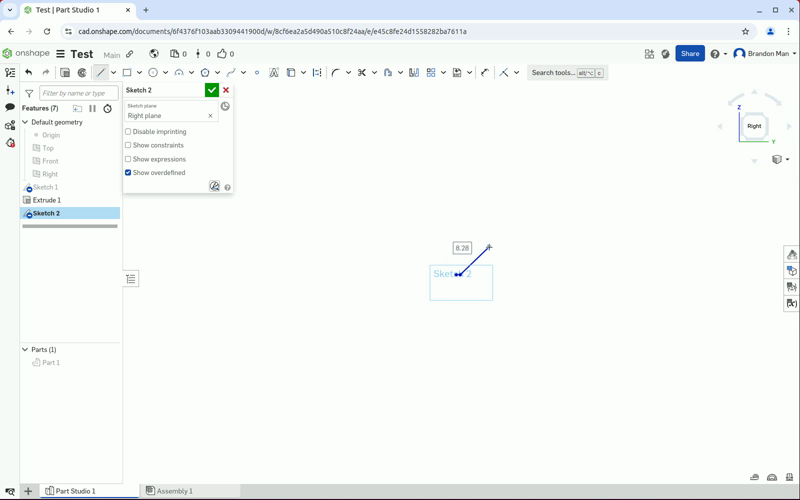
mouse_move(489, 183)
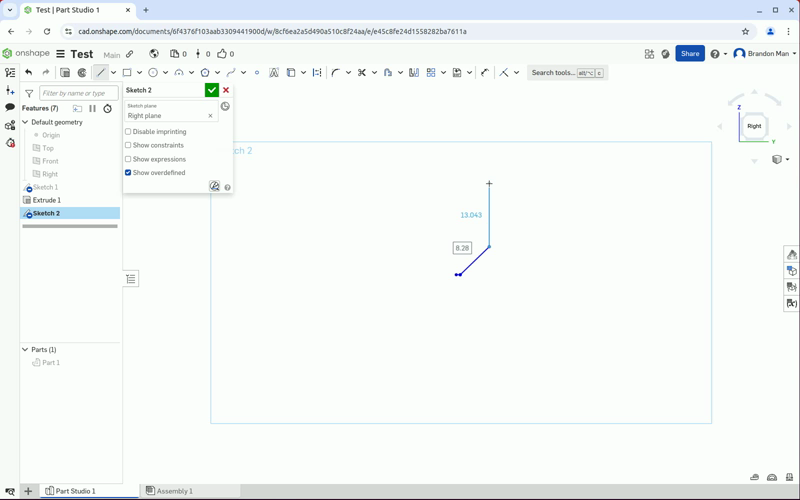
click(489, 183)
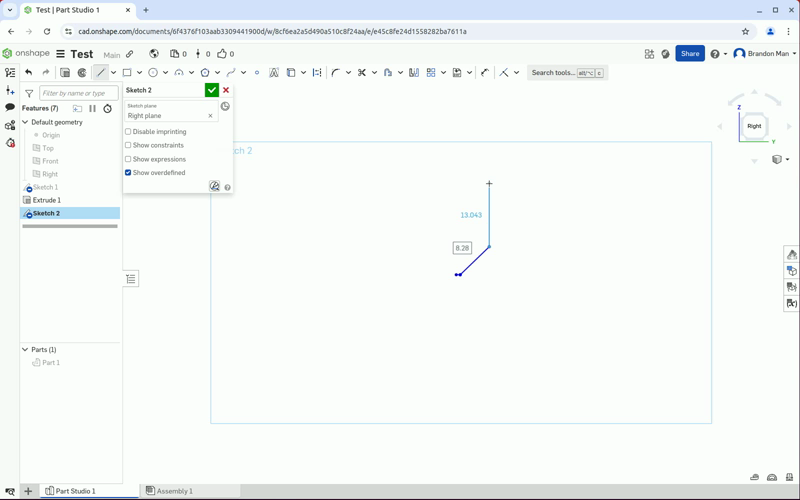
key_up(shift)
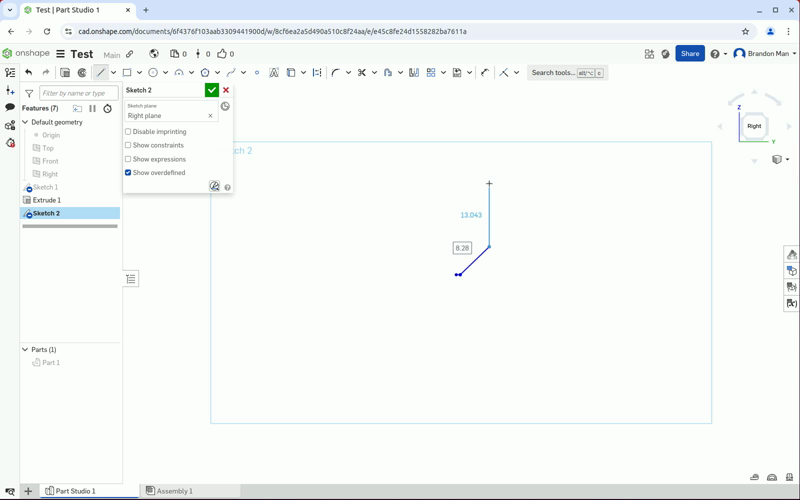
key(esc)
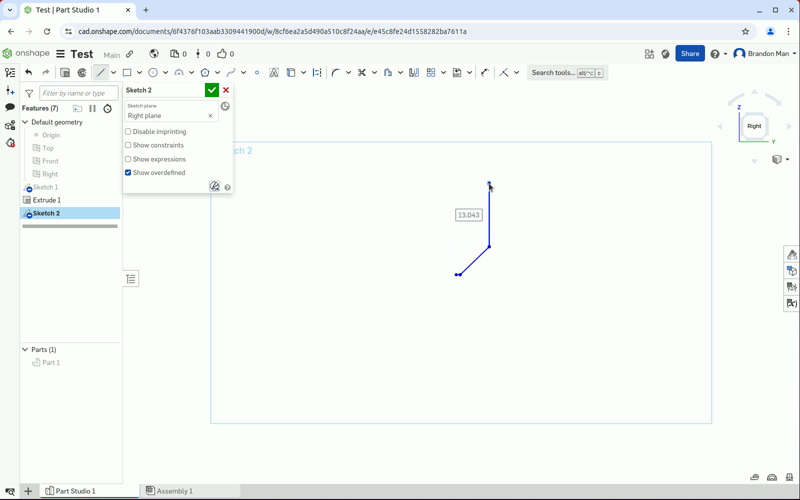
key(a)
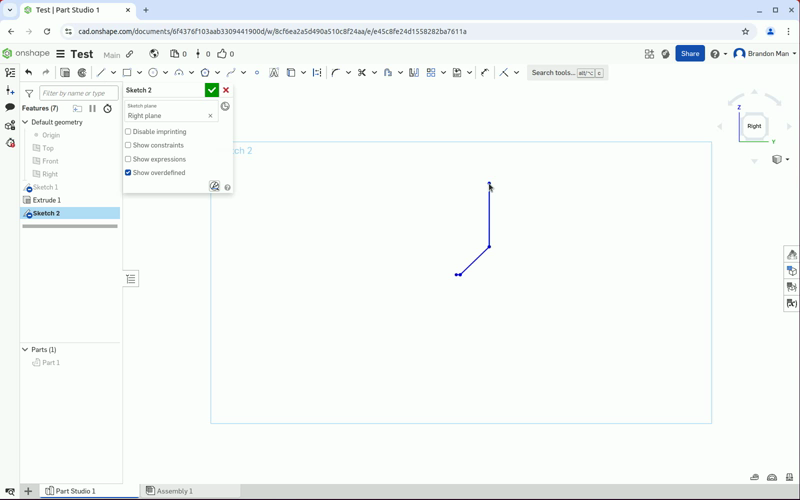
mouse_move(489, 183)
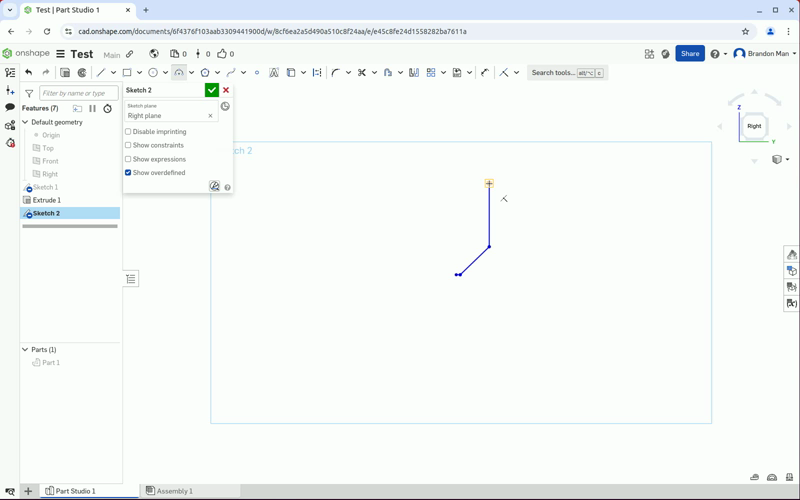
click(489, 183)
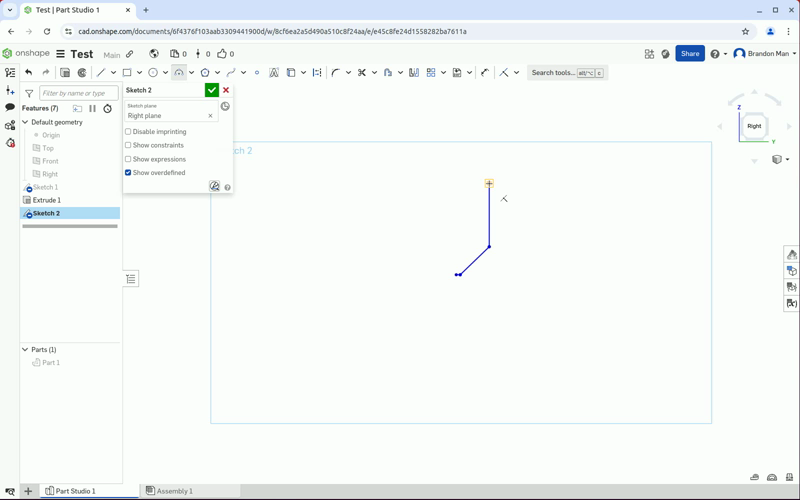
key_down(shift)
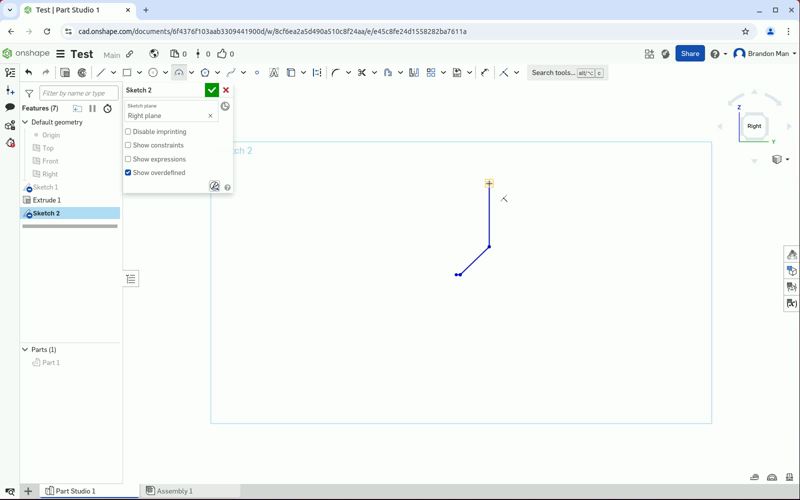
mouse_move(477, 173)
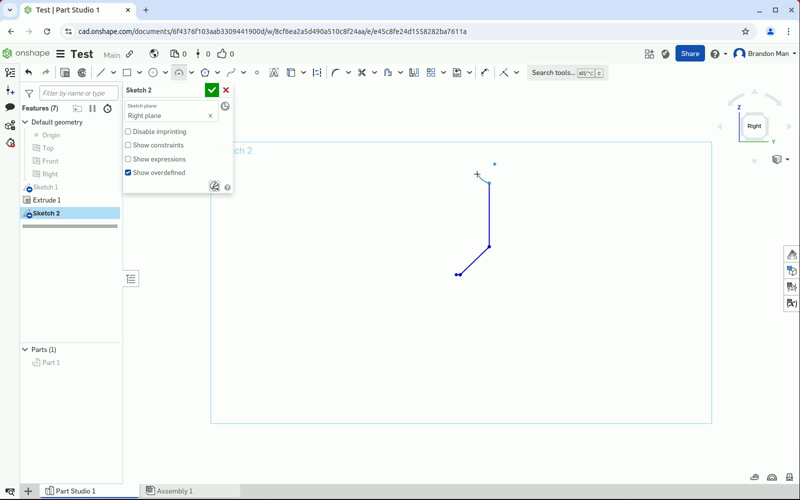
click(477, 173)
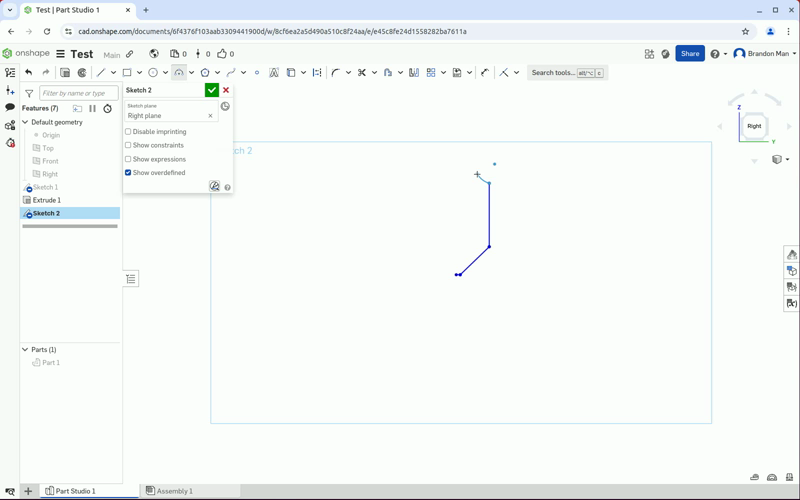
mouse_move(484, 176)
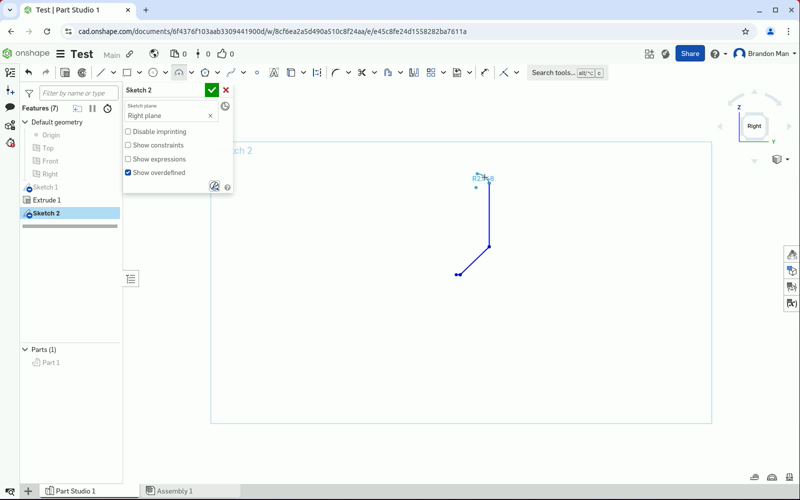
click(484, 176)
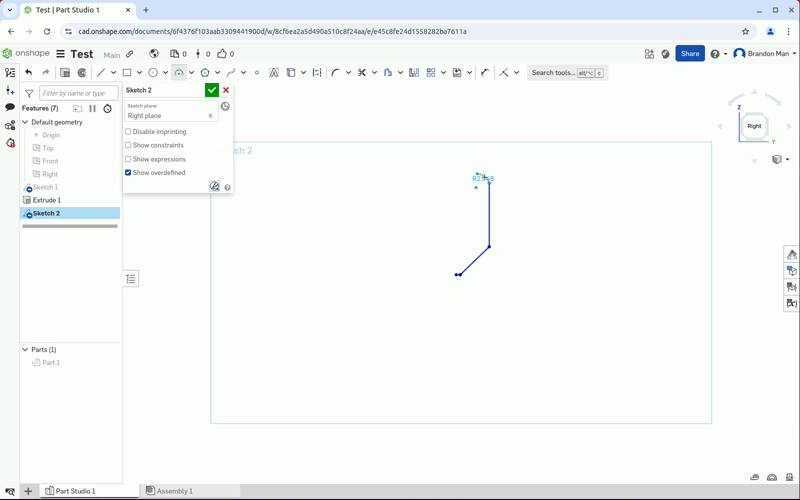
key_up(shift)
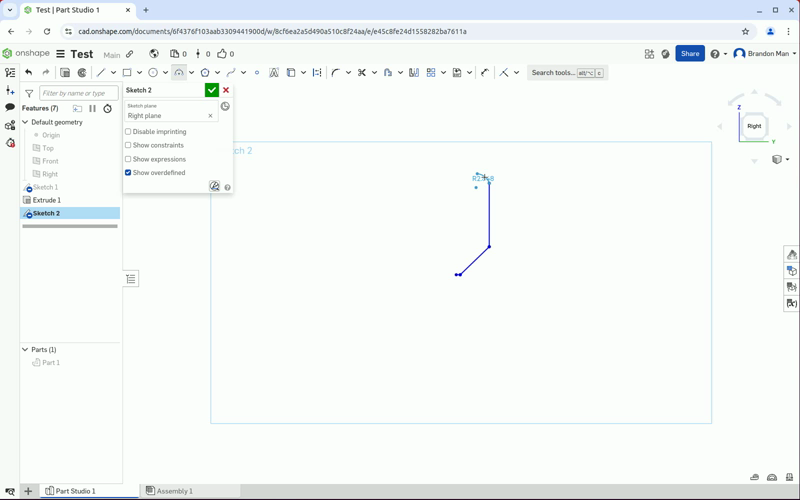
key(esc)
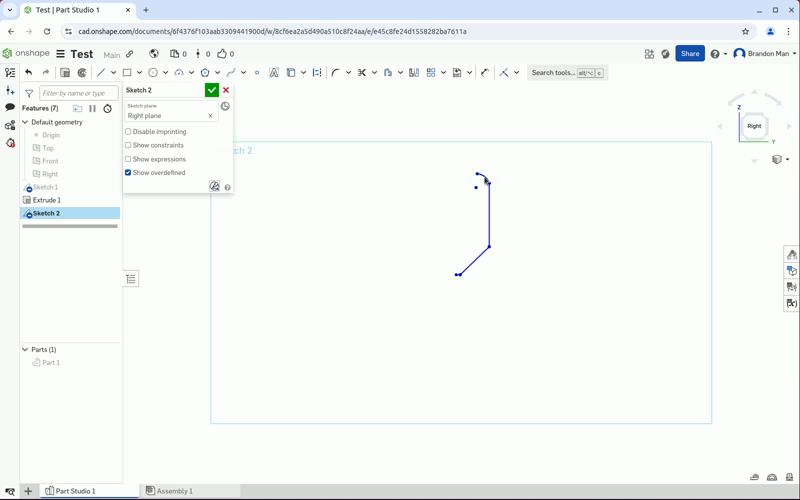
key(l)
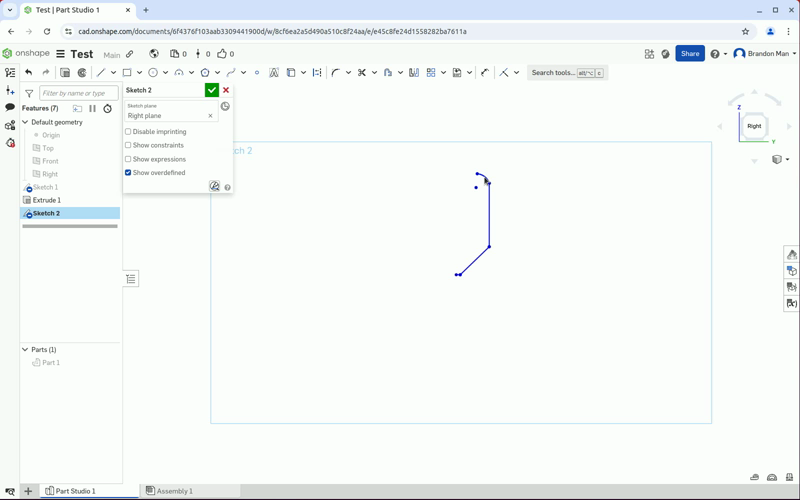
mouse_move(477, 173)
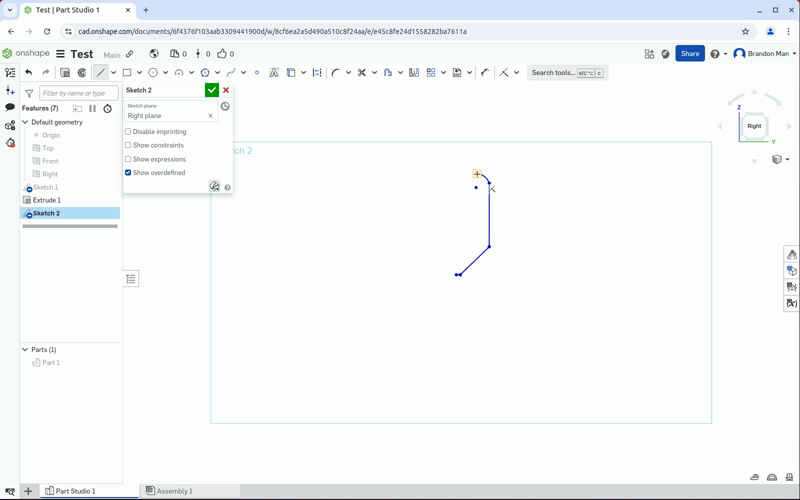
click(477, 173)
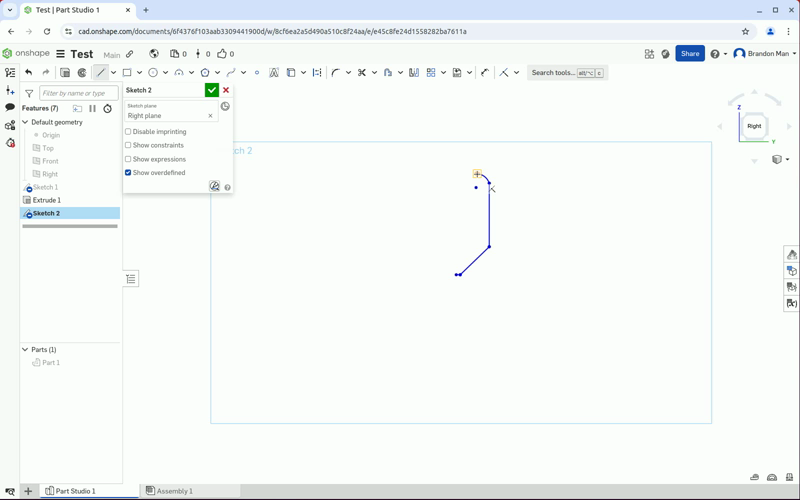
key_down(shift)
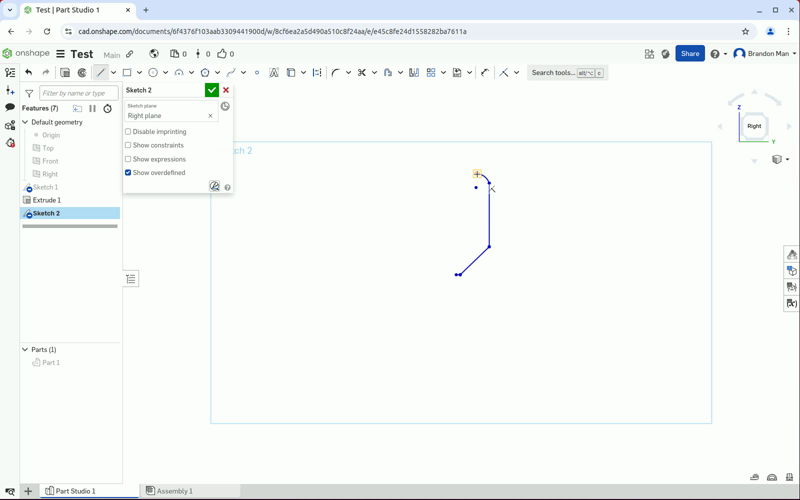
mouse_move(507, 173)
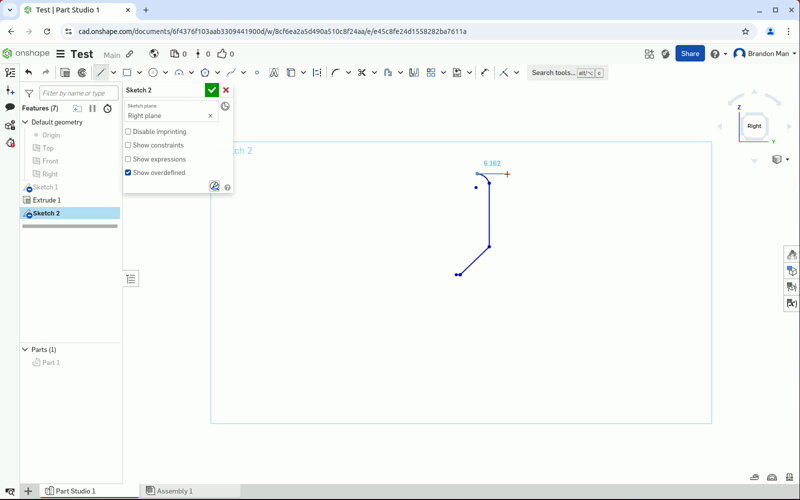
mouse_move(470, 173)
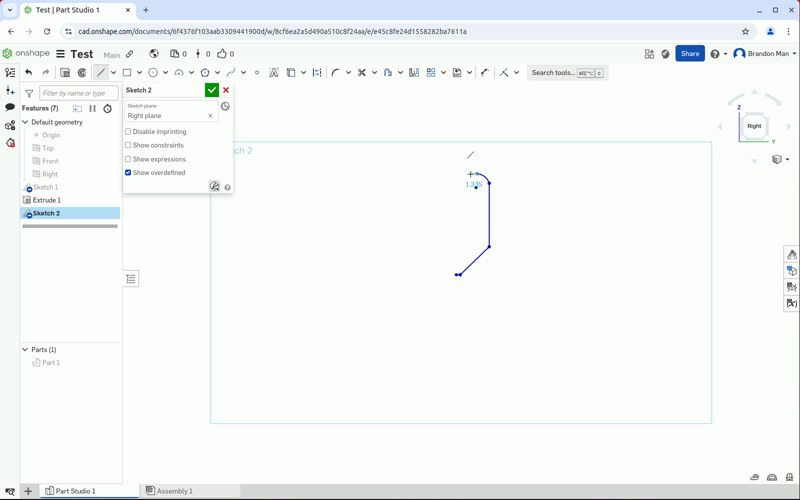
scroll(6)
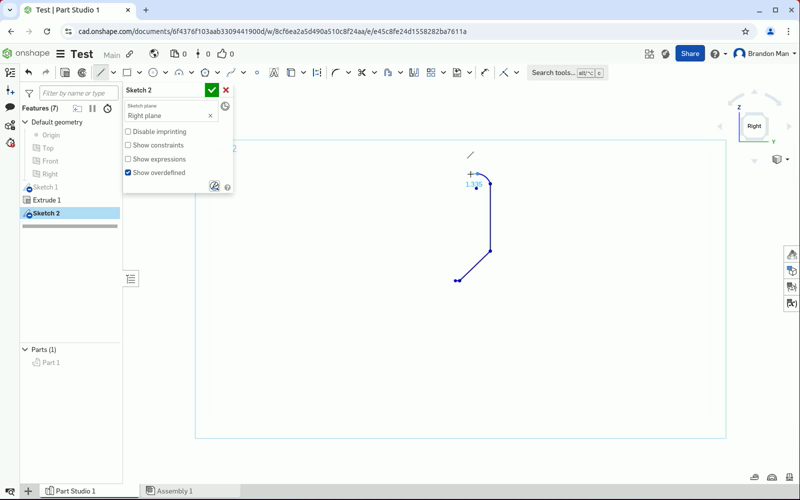
scroll(6)
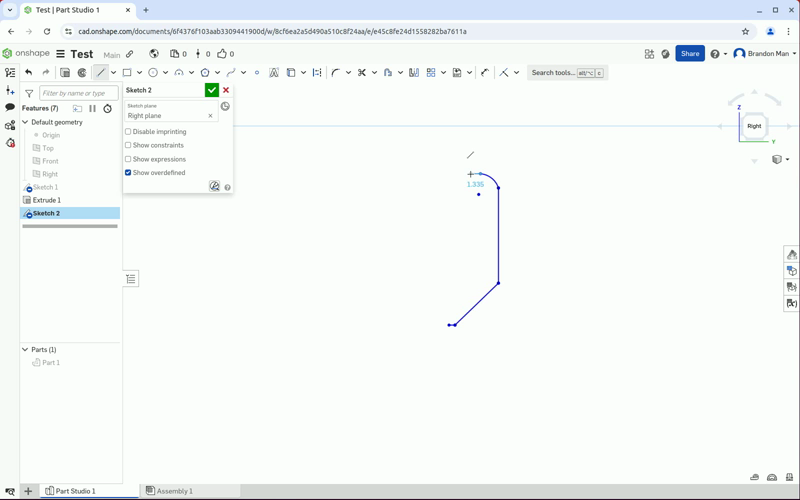
scroll(6)
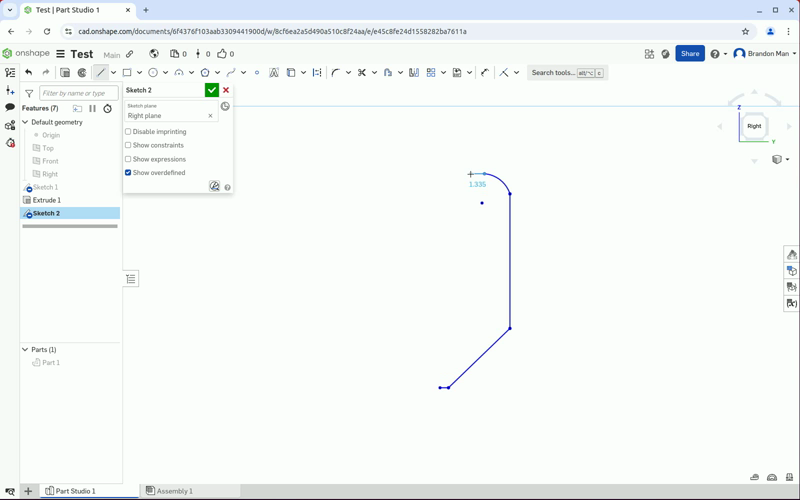
scroll(6)
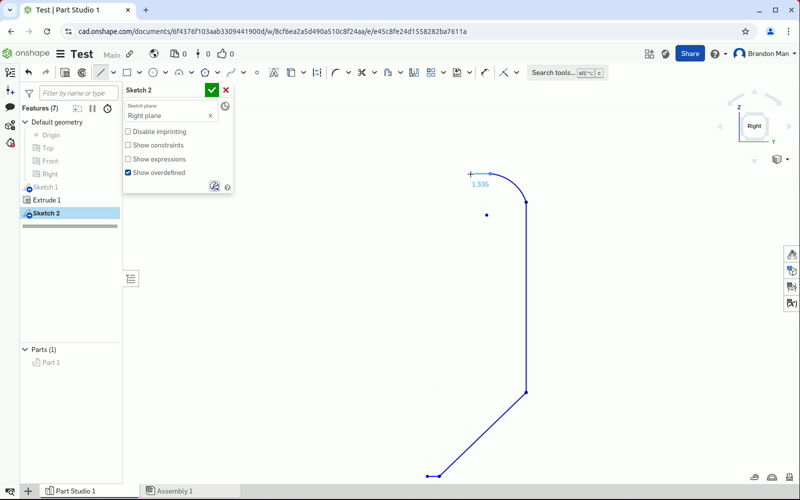
scroll(6)
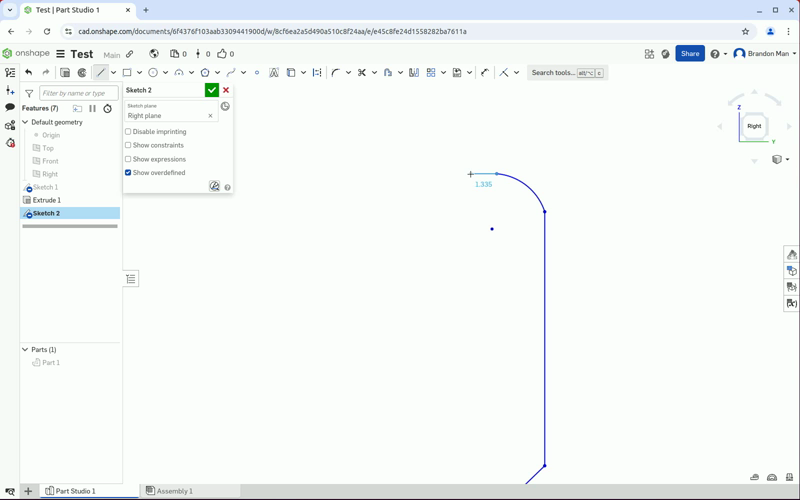
scroll(6)
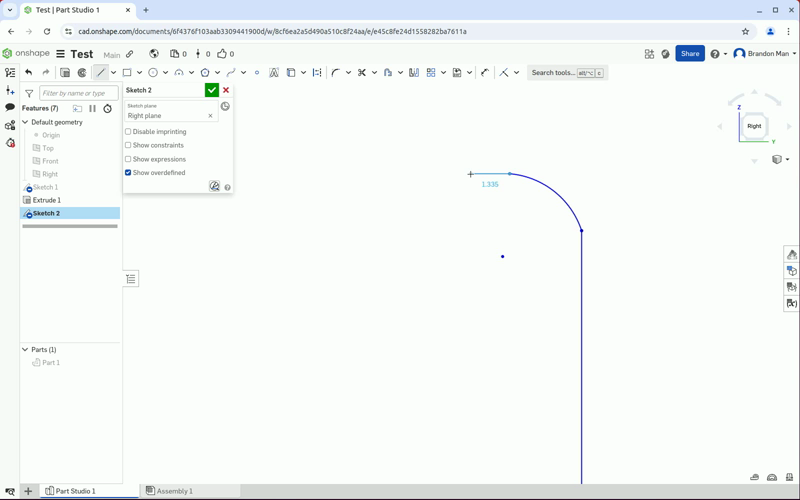
scroll(6)
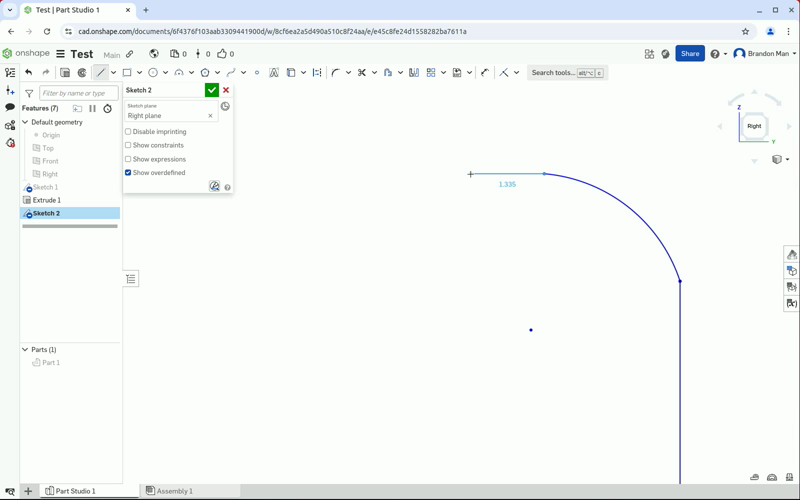
click(470, 173)
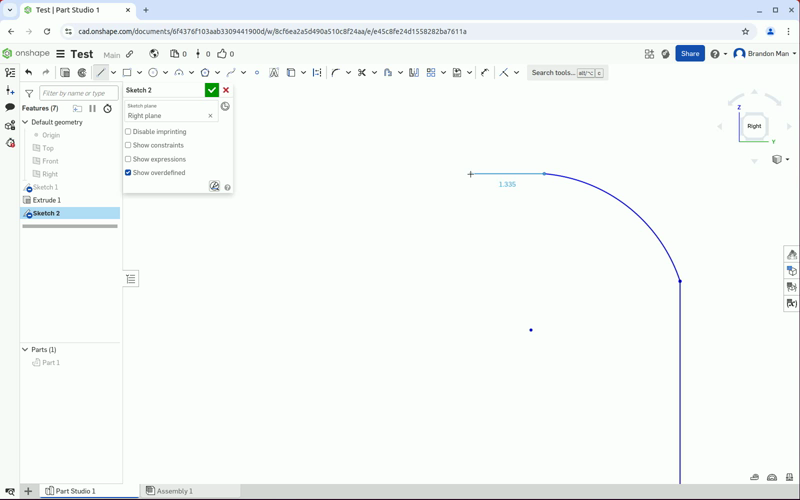
scroll(-6)
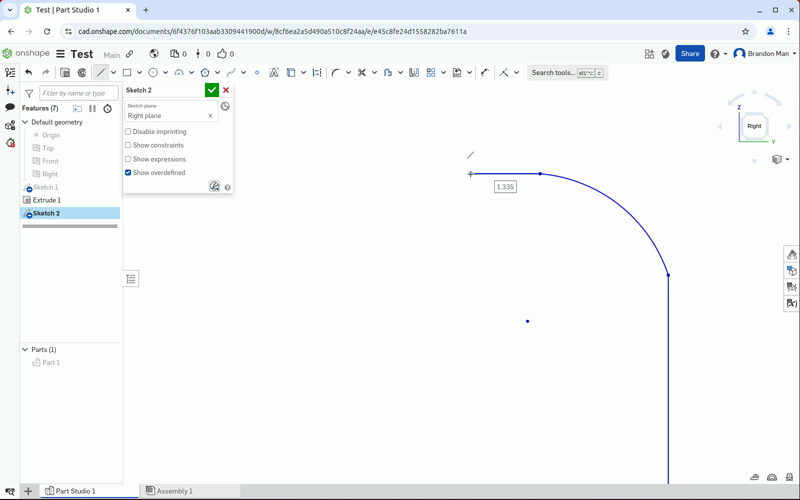
scroll(-6)
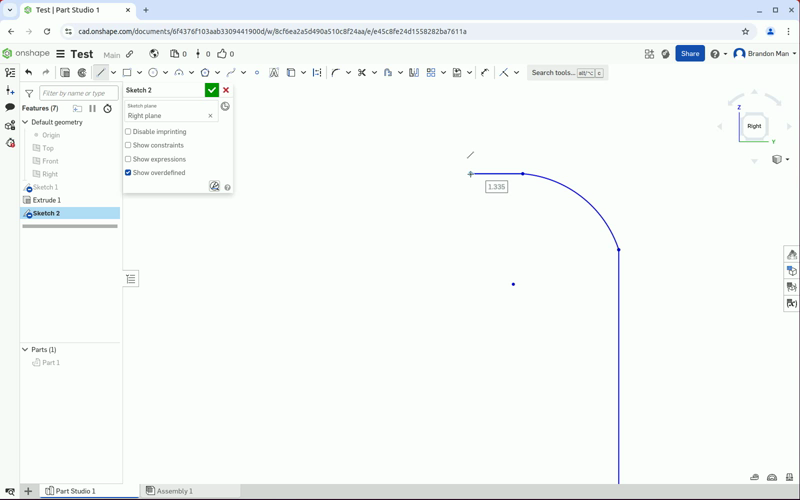
scroll(-6)
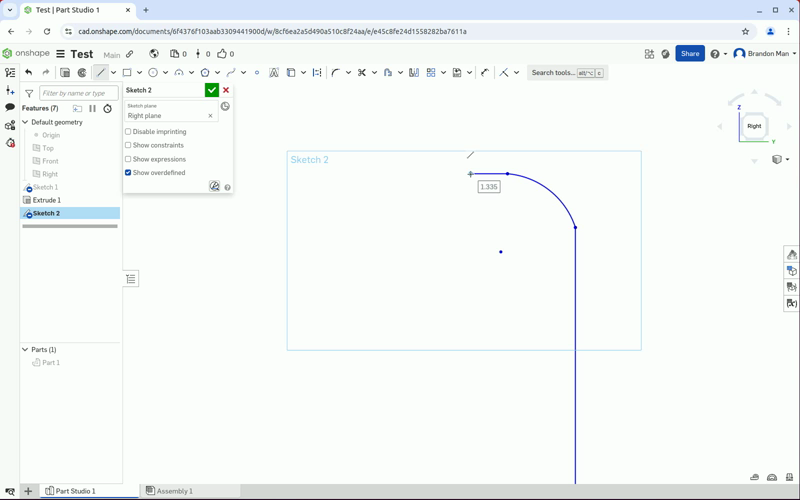
scroll(-6)
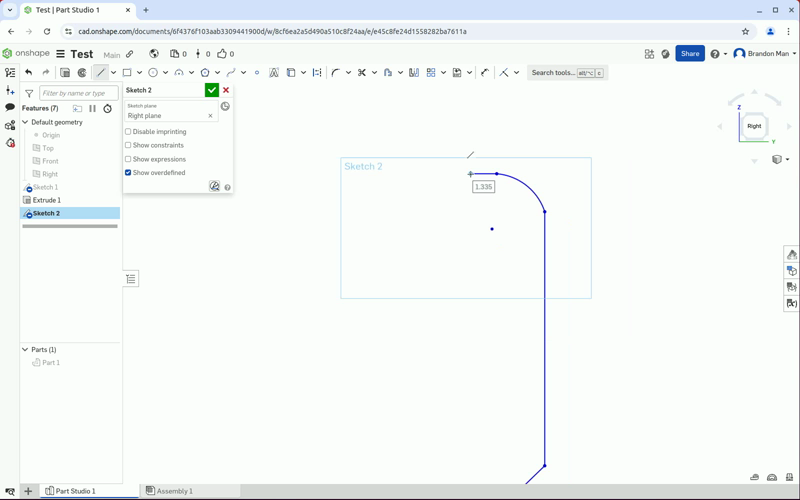
scroll(-6)
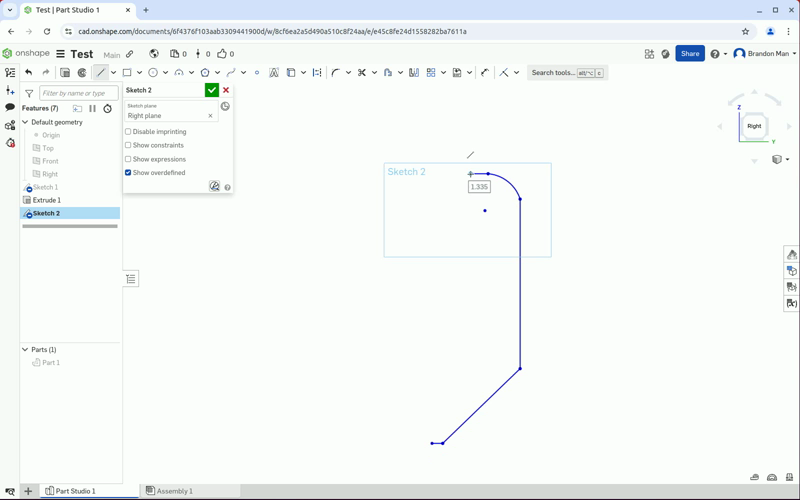
scroll(-6)
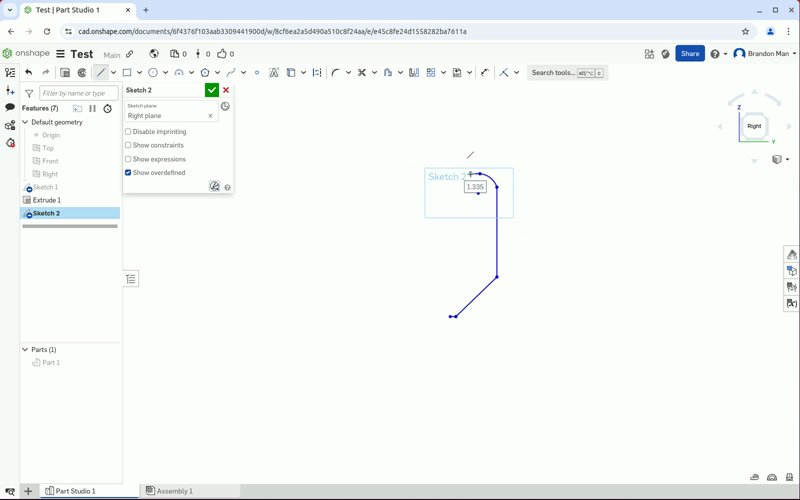
scroll(-6)
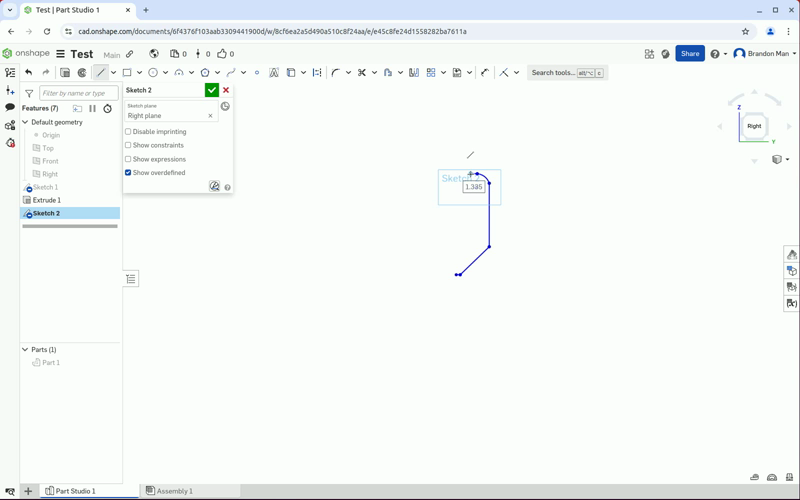
key_up(shift)
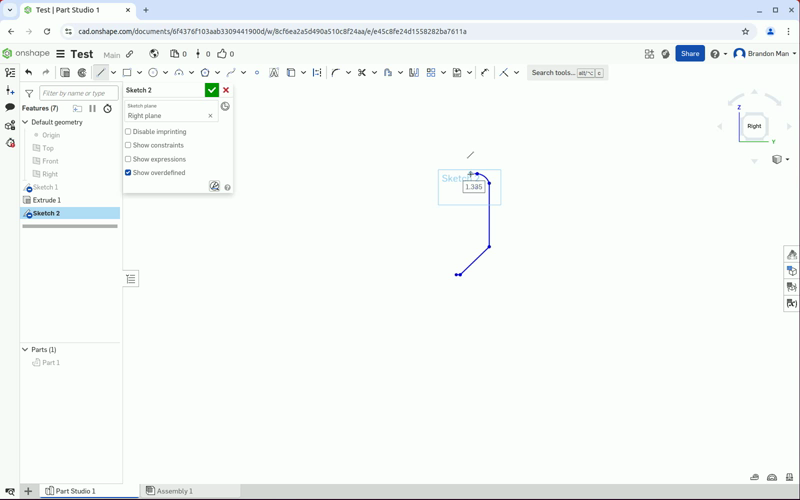
key(esc)
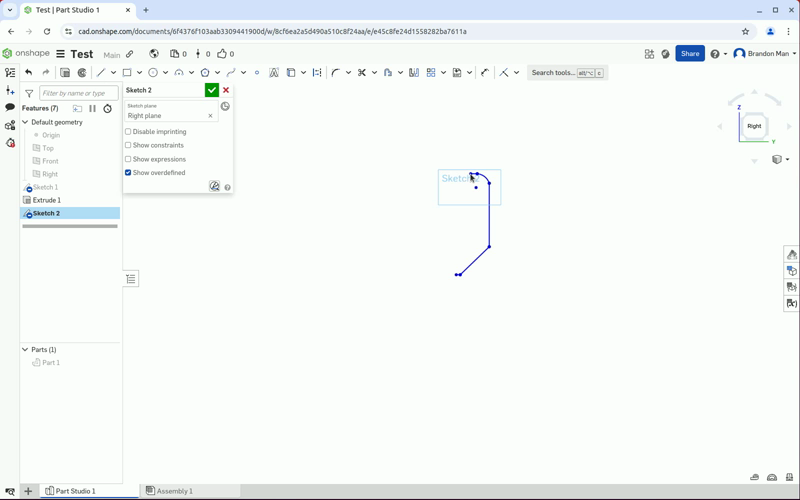
key(a)
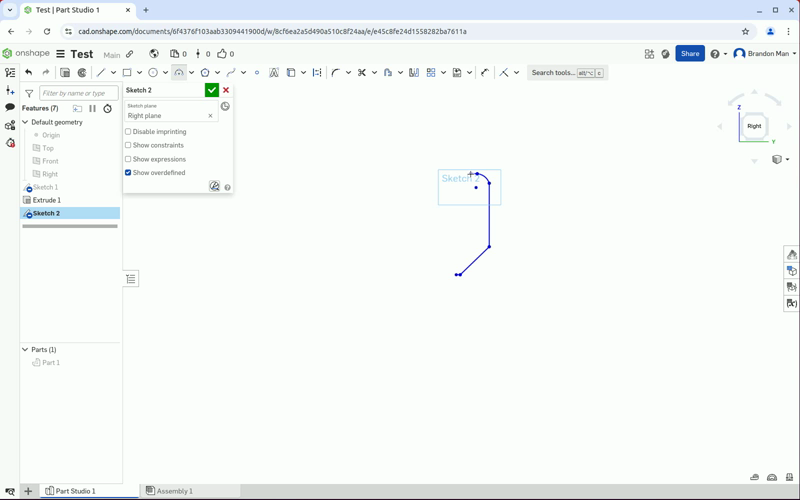
mouse_move(470, 173)
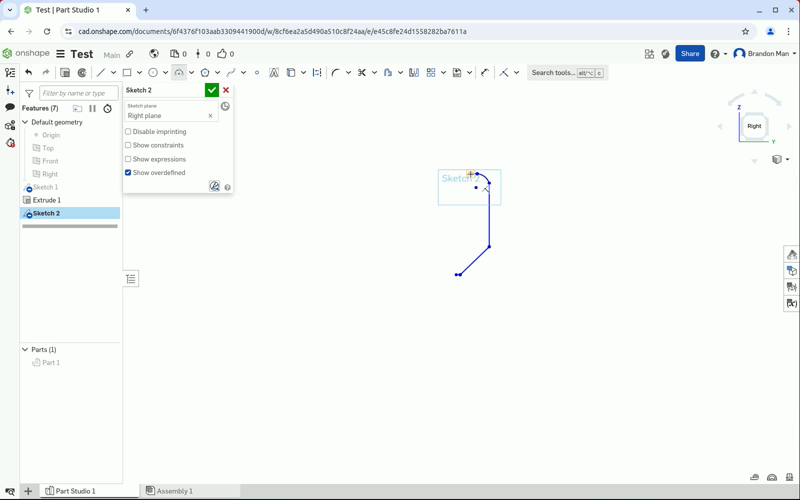
click(470, 173)
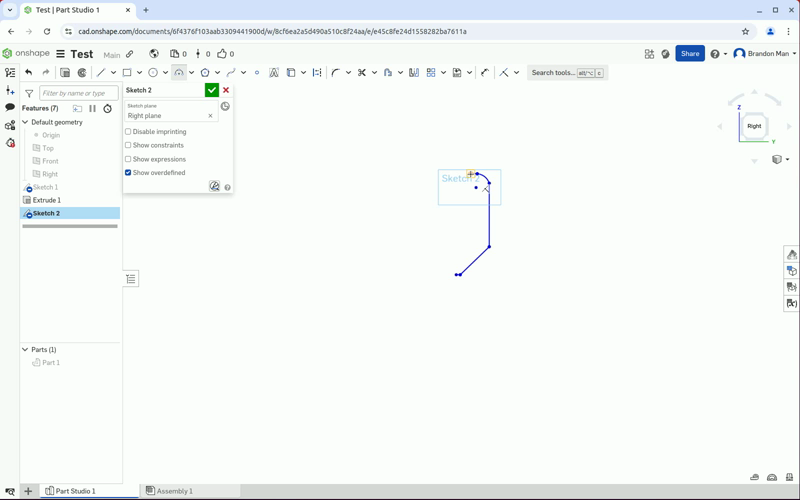
key_down(shift)
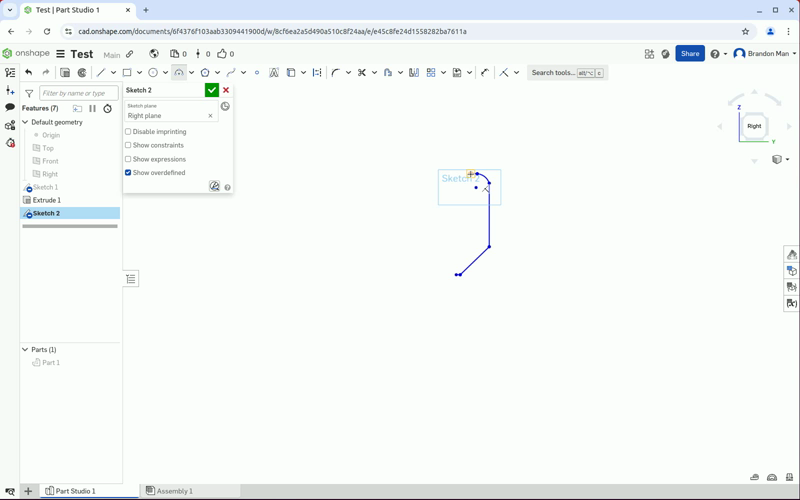
mouse_move(460, 182)
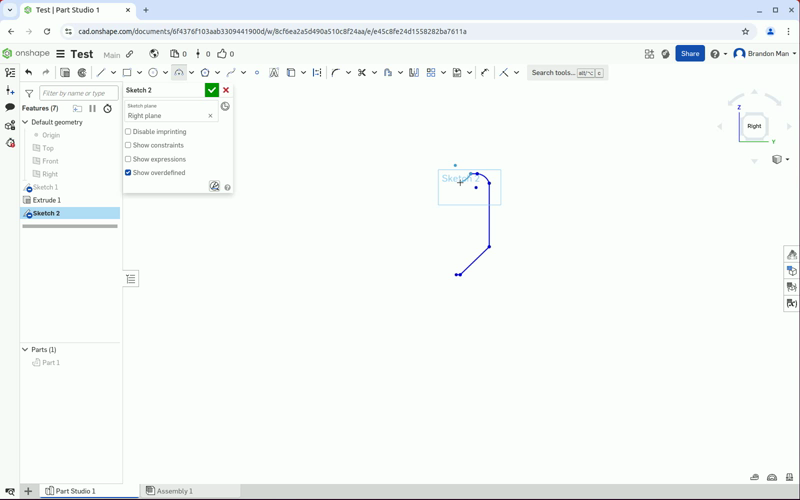
click(460, 182)
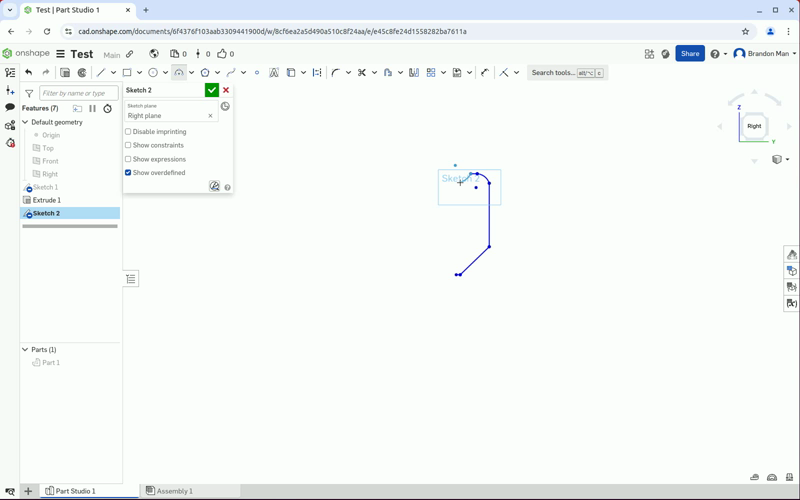
mouse_move(464, 176)
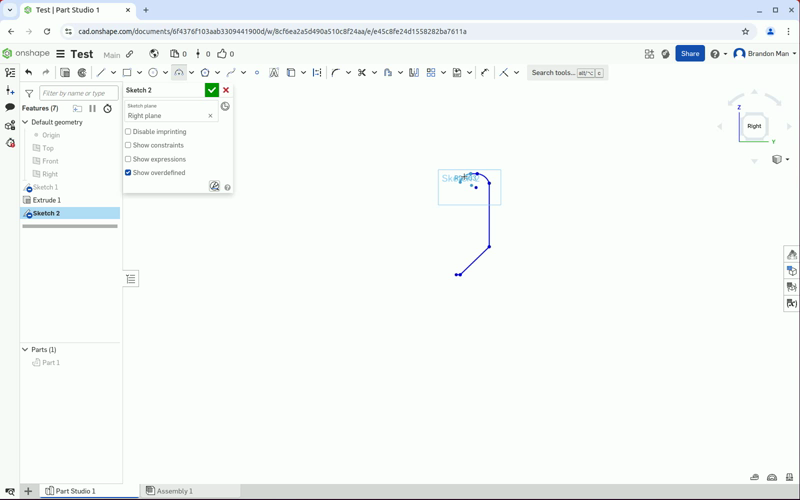
click(464, 176)
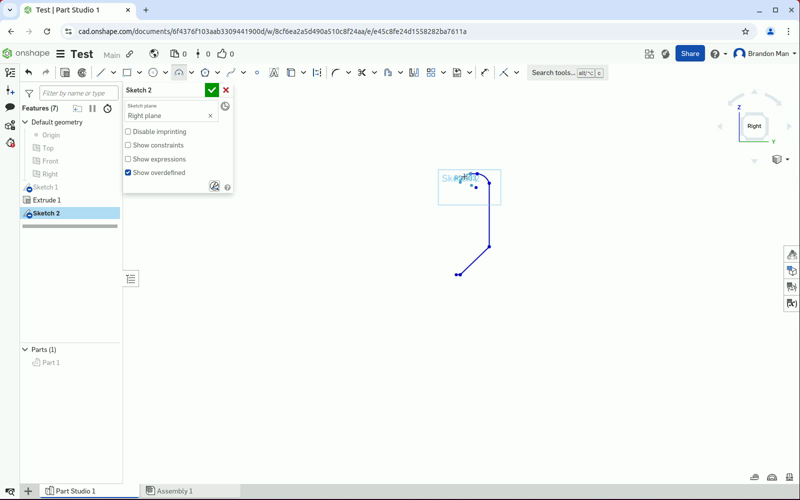
key_up(shift)
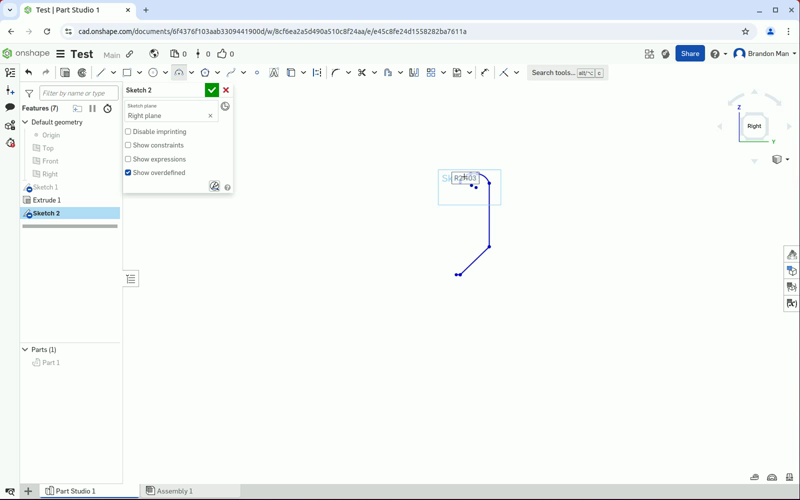
key(esc)
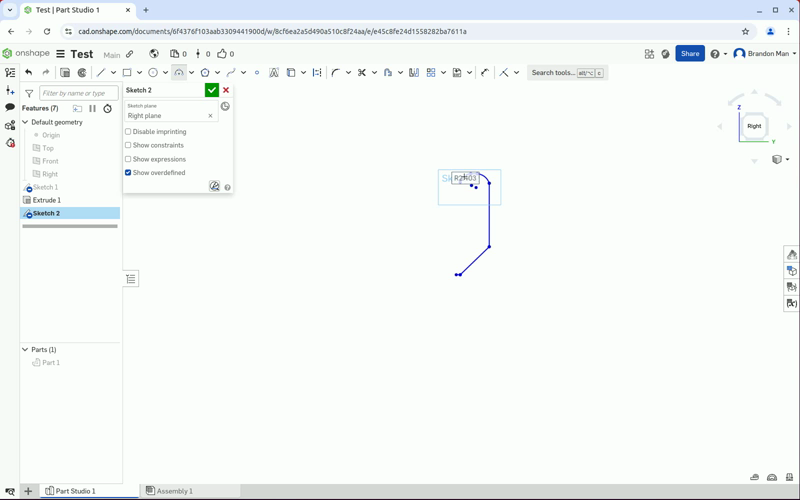
key(l)
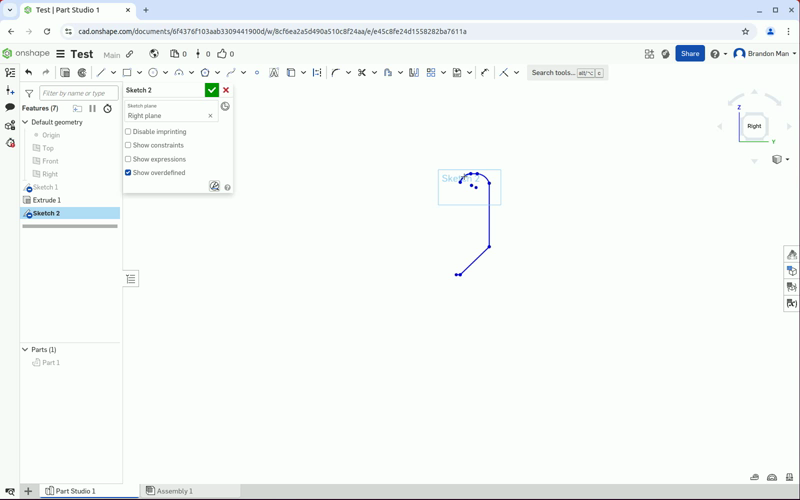
mouse_move(460, 182)
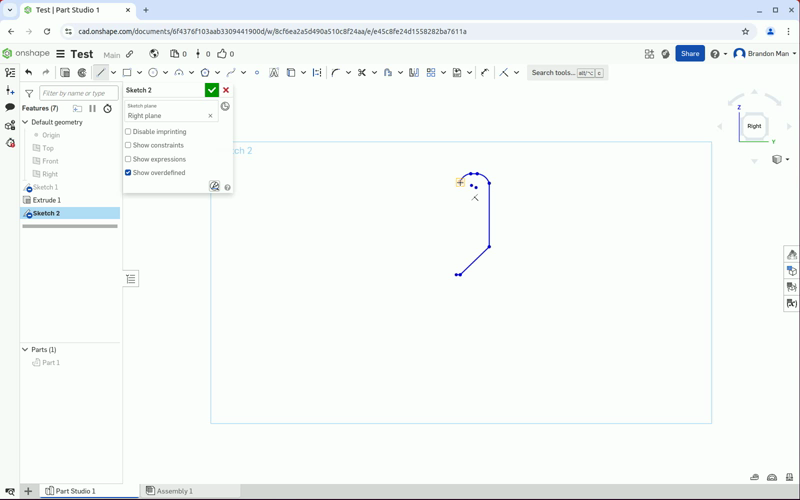
click(460, 182)
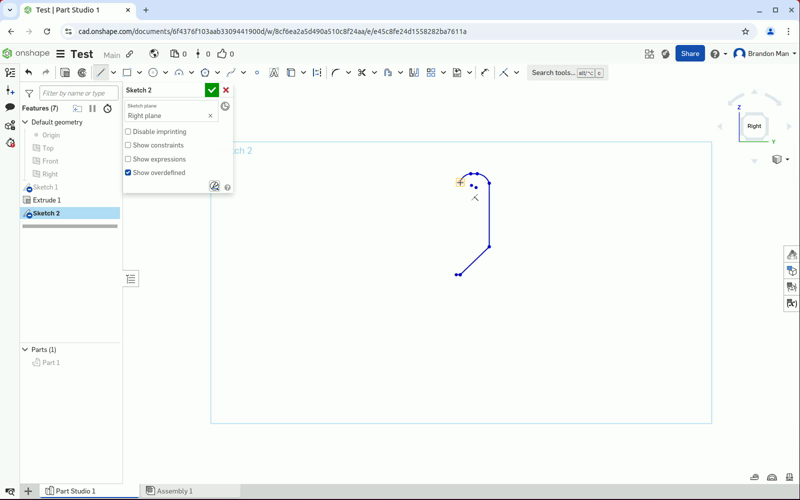
key_down(shift)
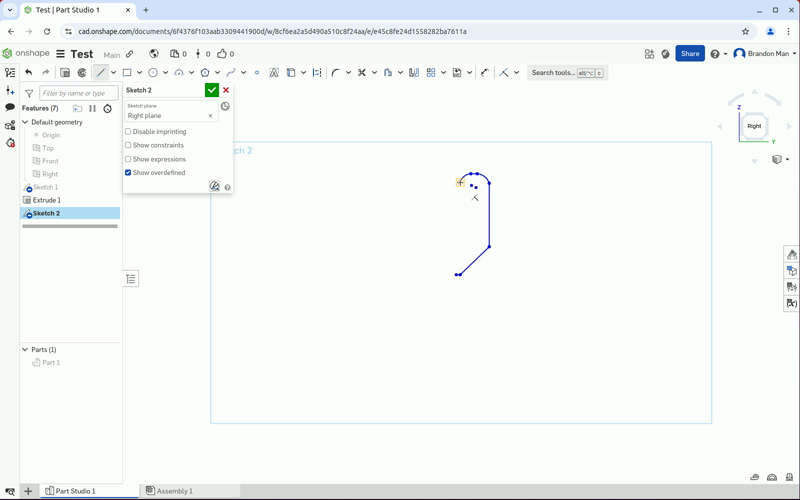
mouse_move(456, 274)
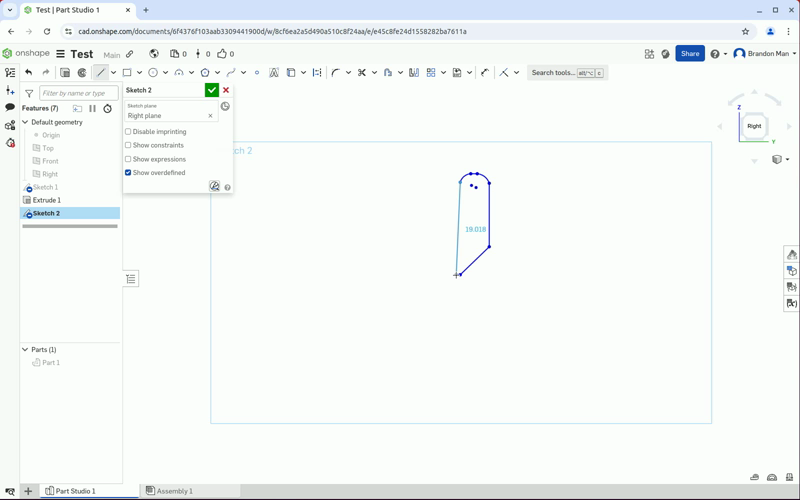
scroll(6)
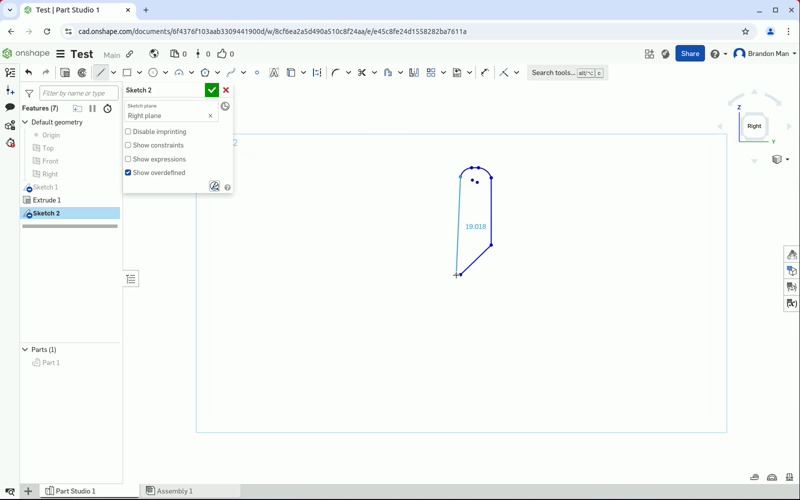
scroll(6)
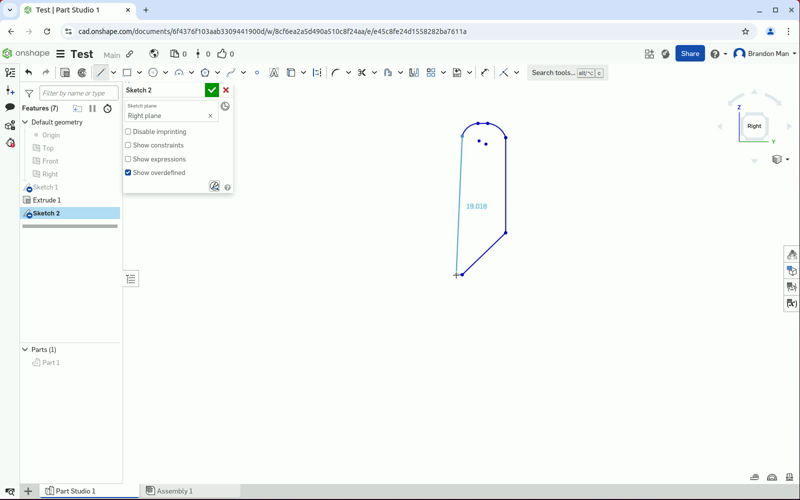
scroll(6)
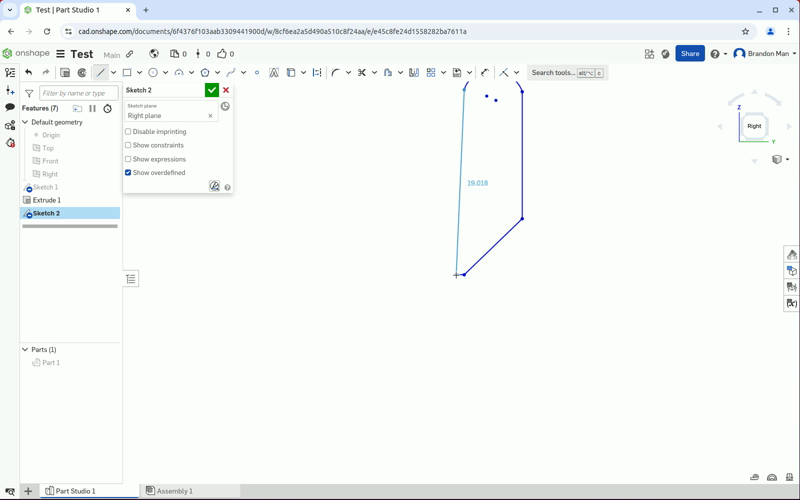
scroll(6)
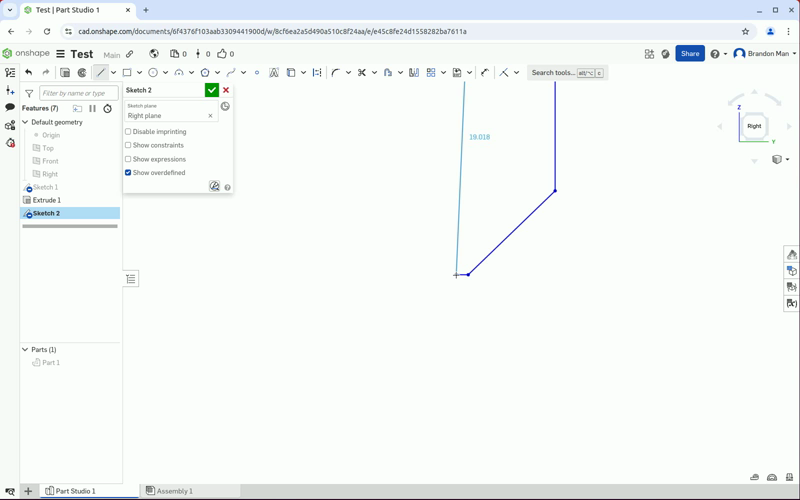
scroll(6)
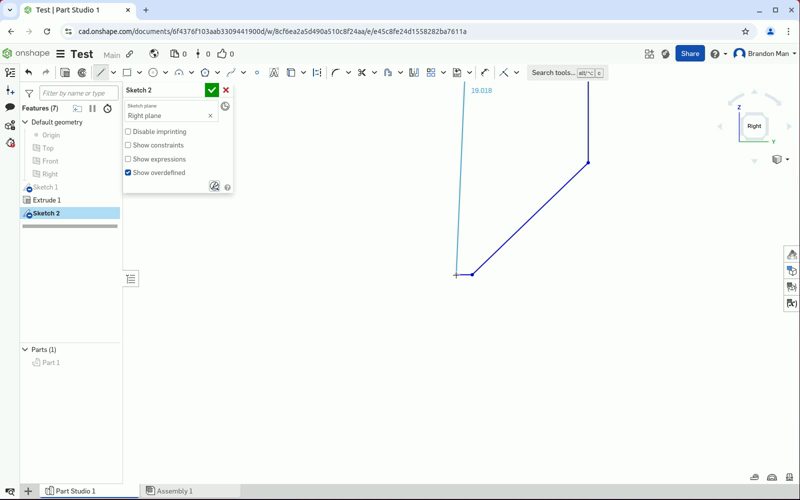
scroll(6)
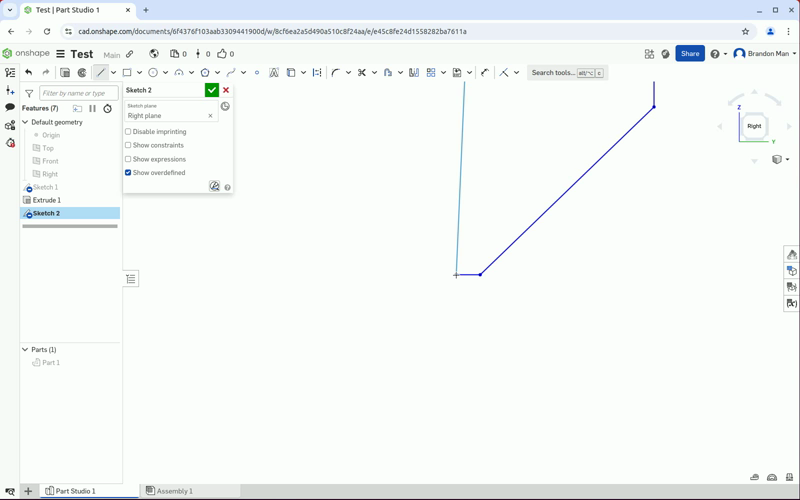
scroll(6)
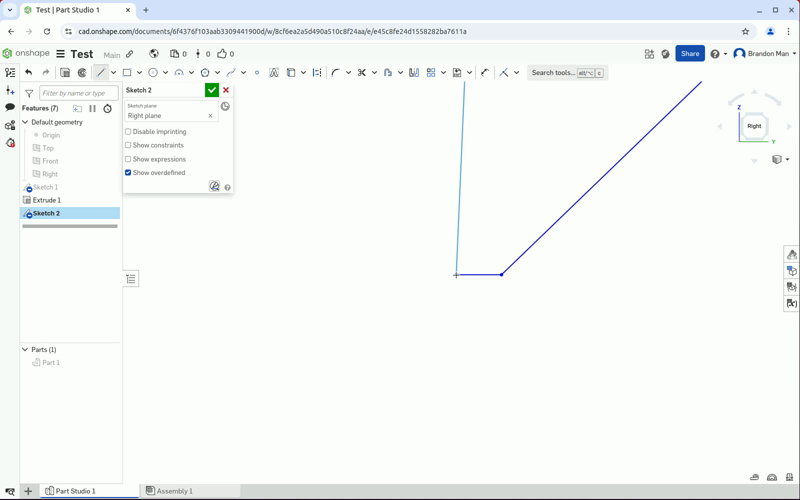
key_up(shift)
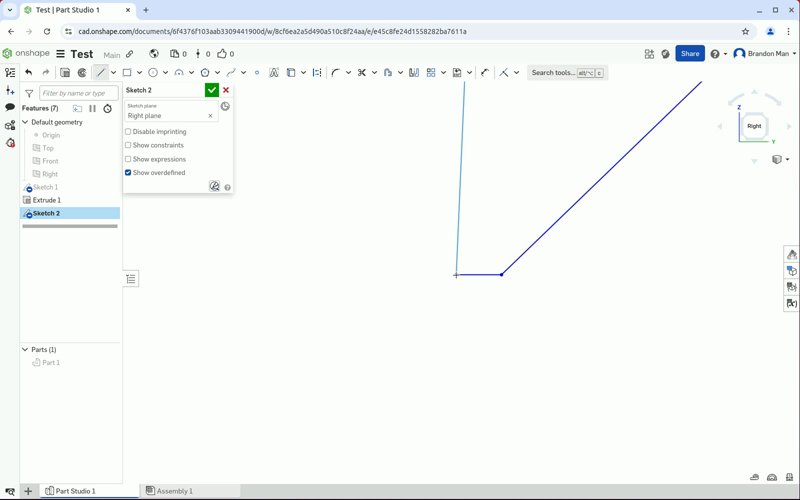
click(456, 274)
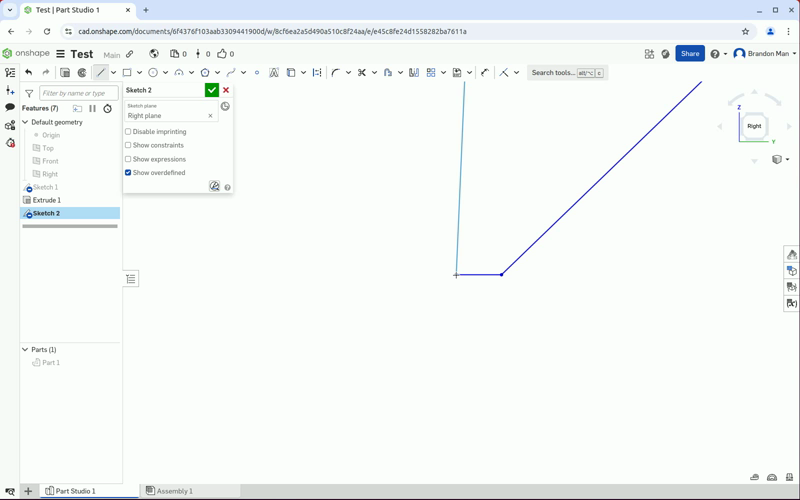
scroll(-6)
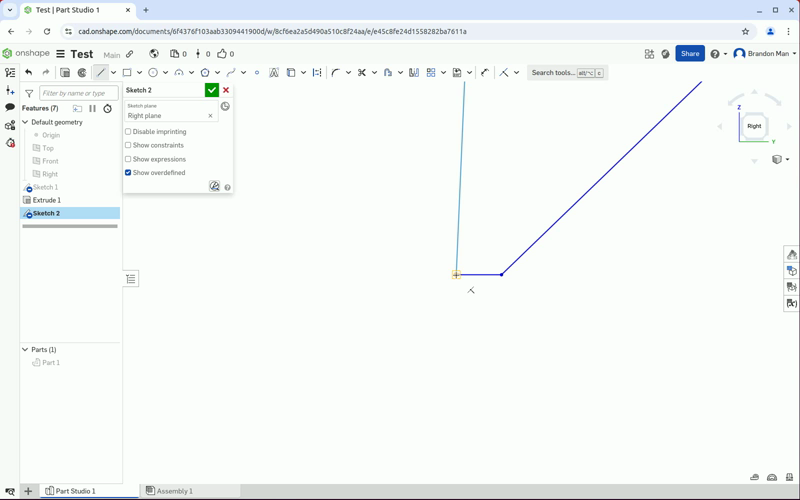
scroll(-6)
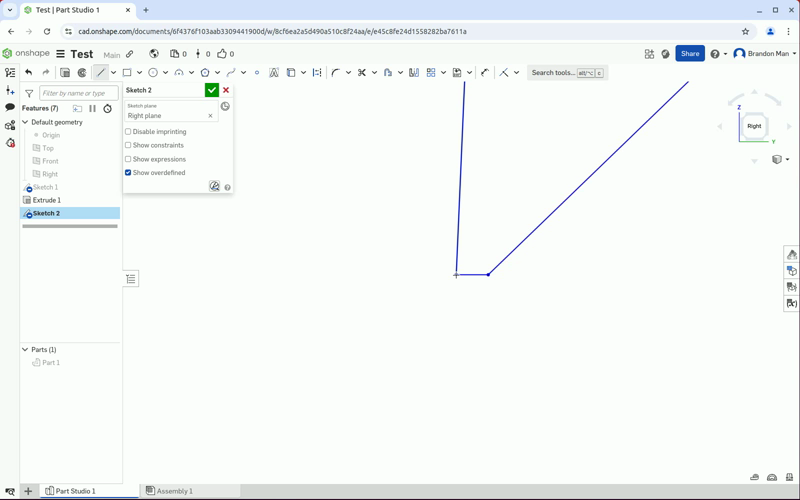
scroll(-6)
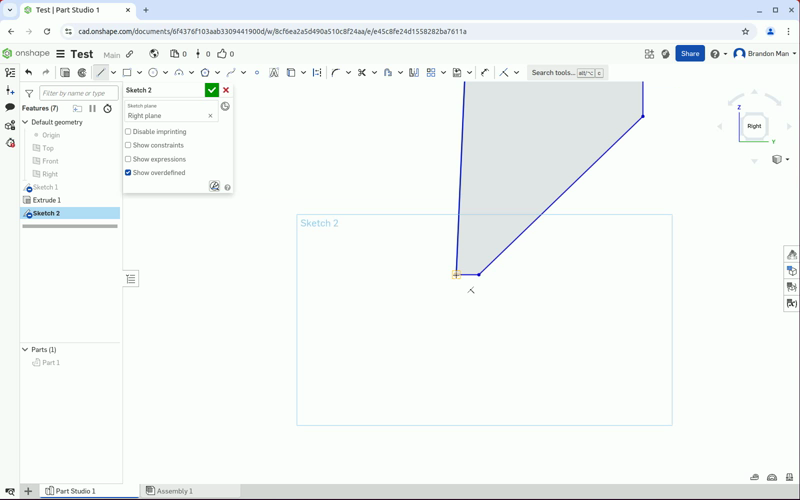
scroll(-6)
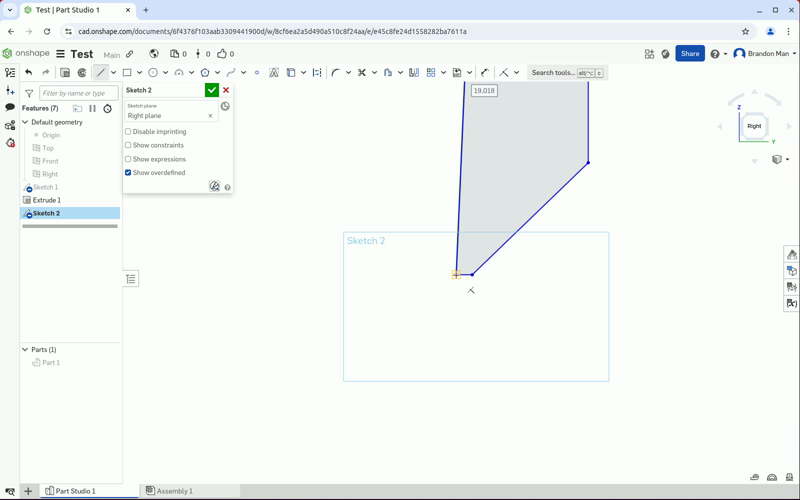
scroll(-6)
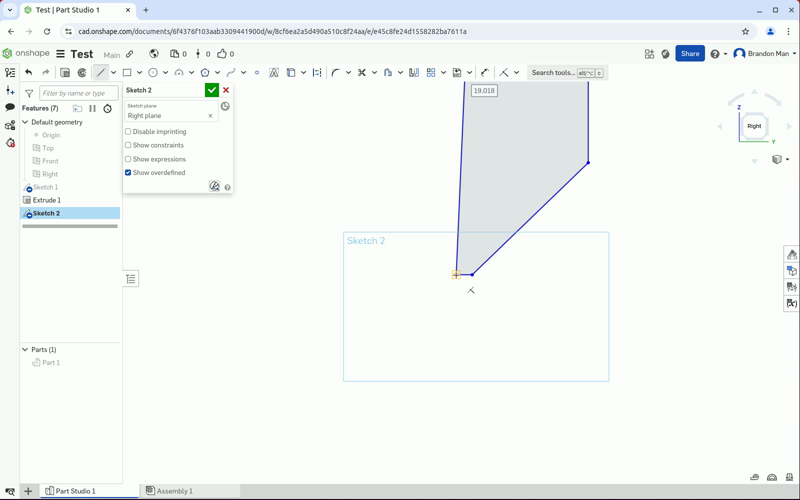
scroll(-6)
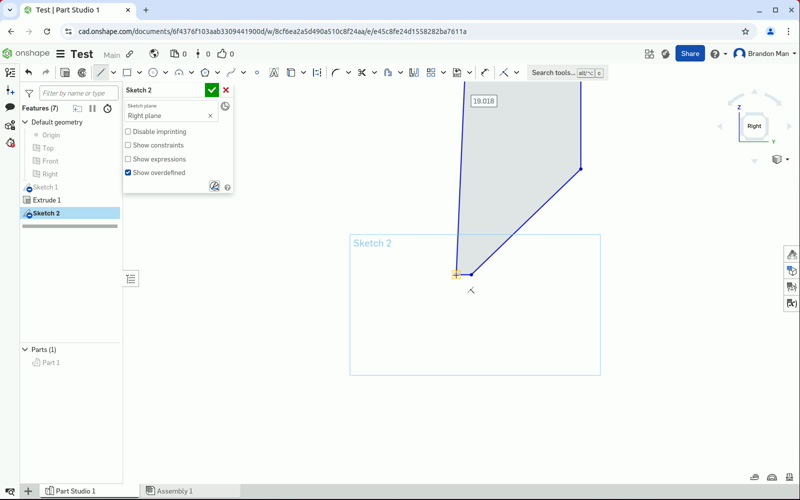
scroll(-6)
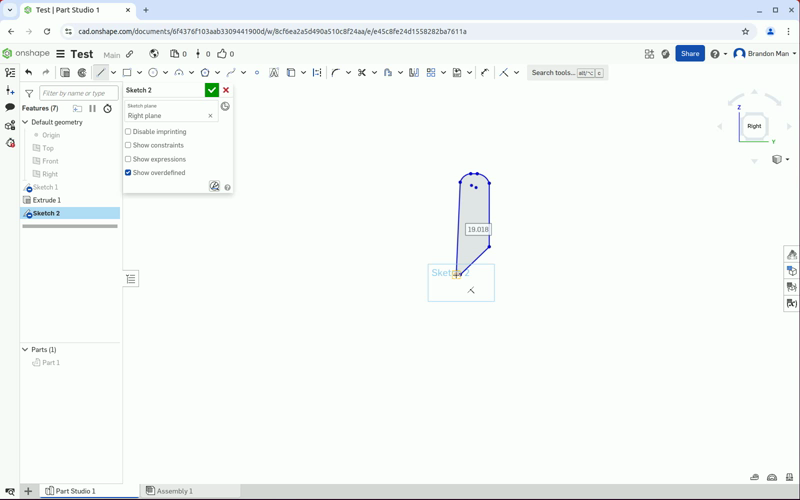
key(esc)
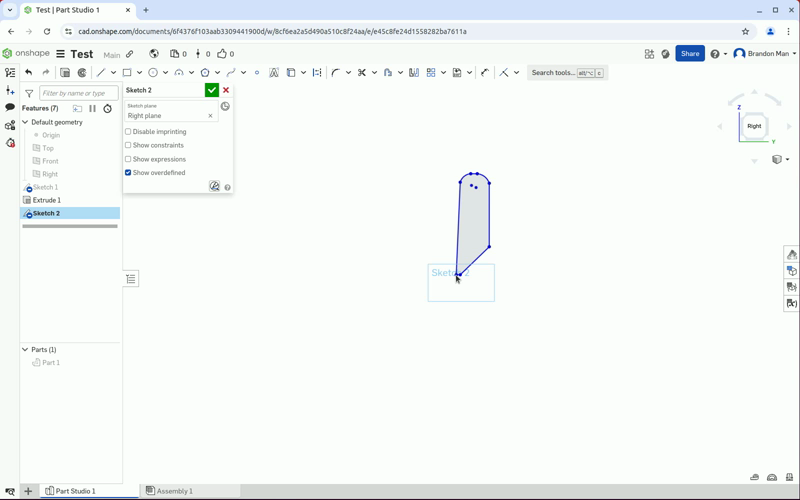
key(c)
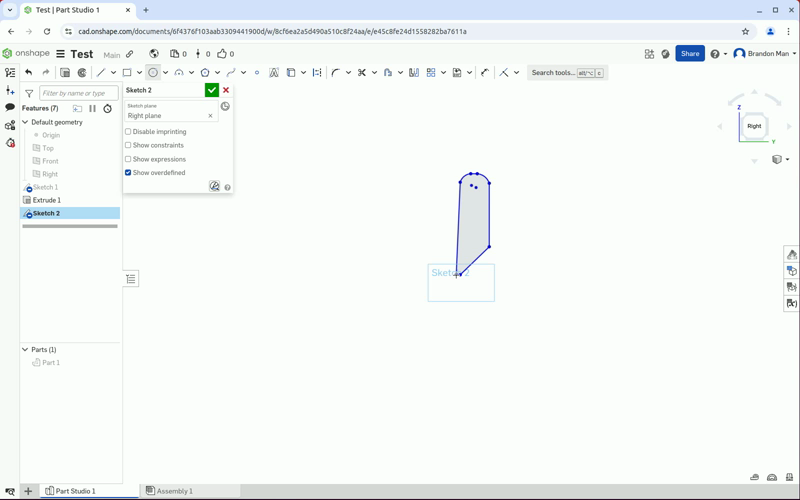
key_down(shift)
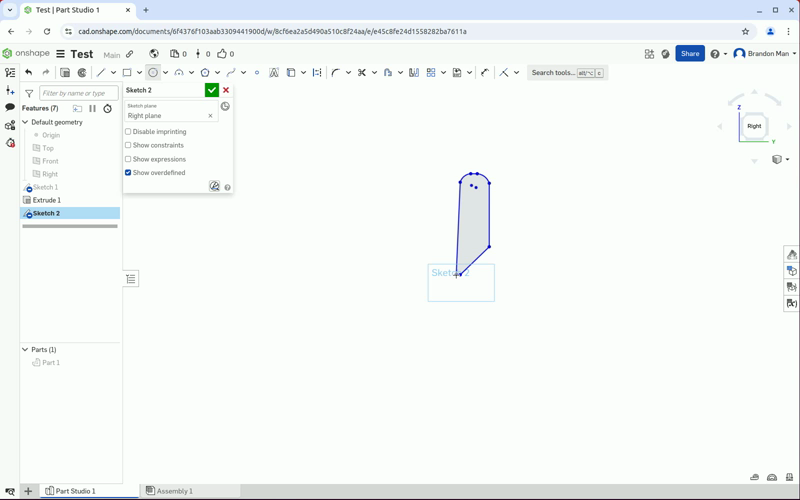
mouse_move(474, 190)
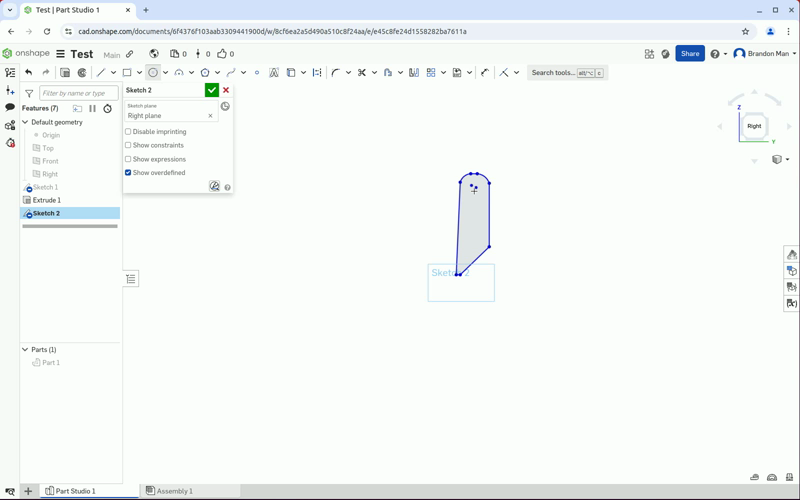
scroll(6)
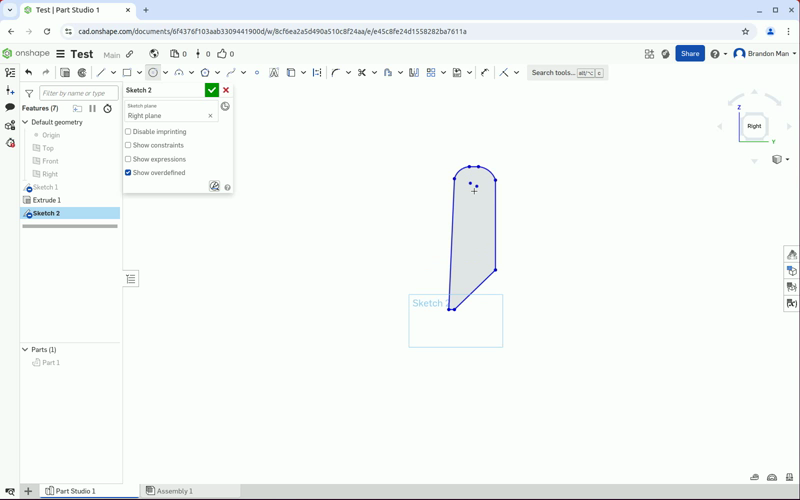
scroll(6)
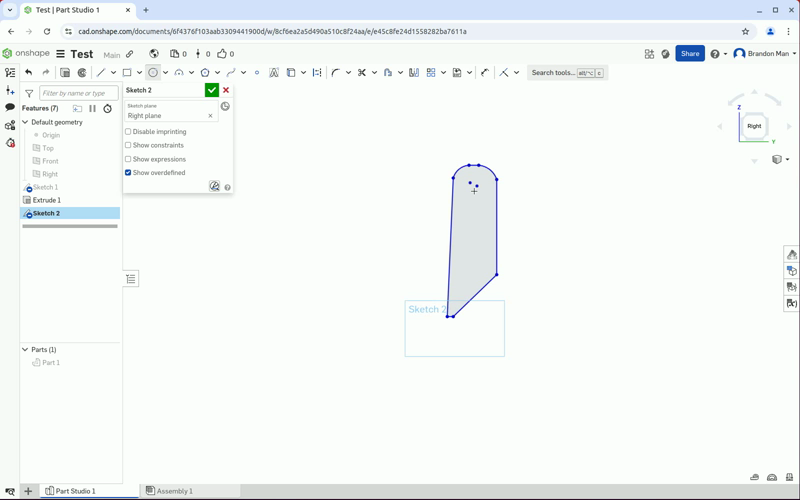
scroll(6)
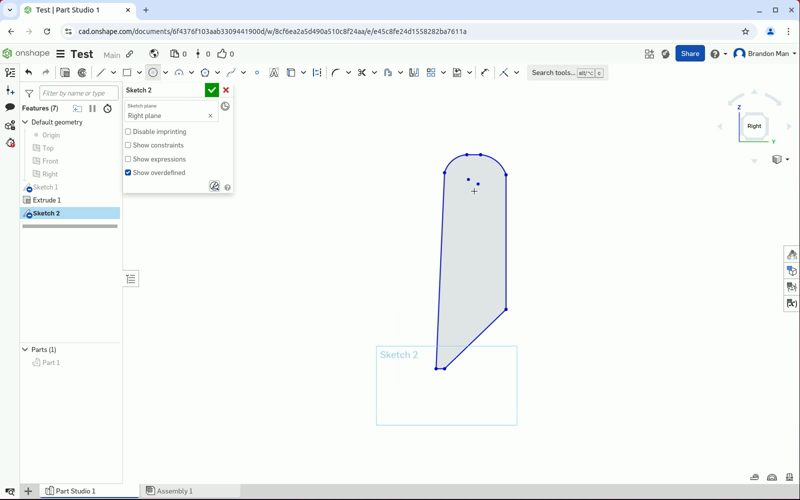
scroll(6)
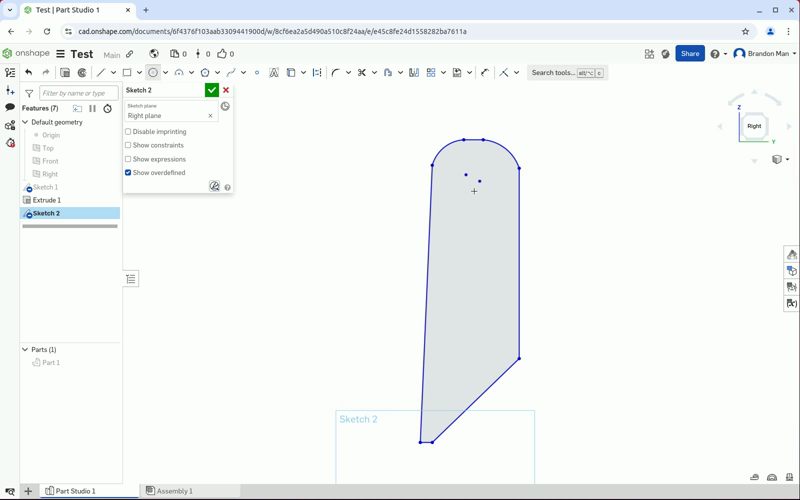
scroll(6)
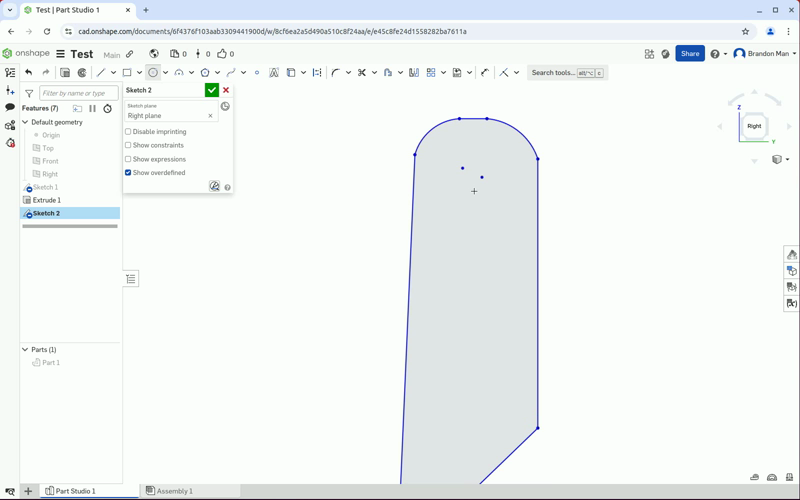
scroll(6)
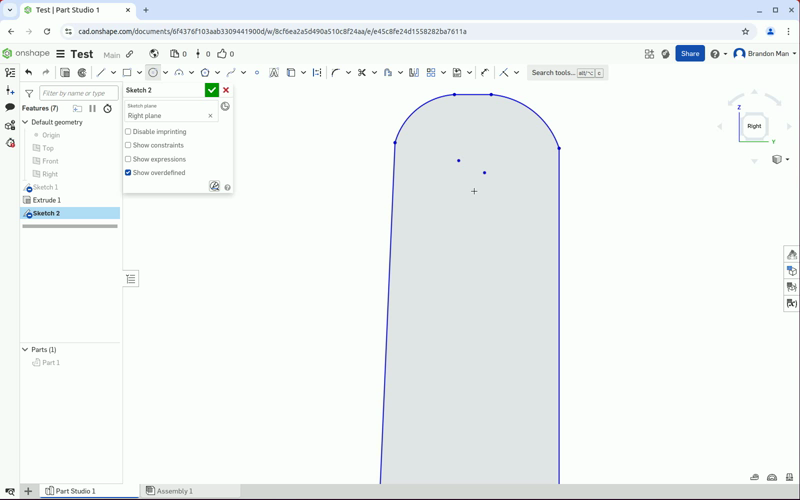
scroll(6)
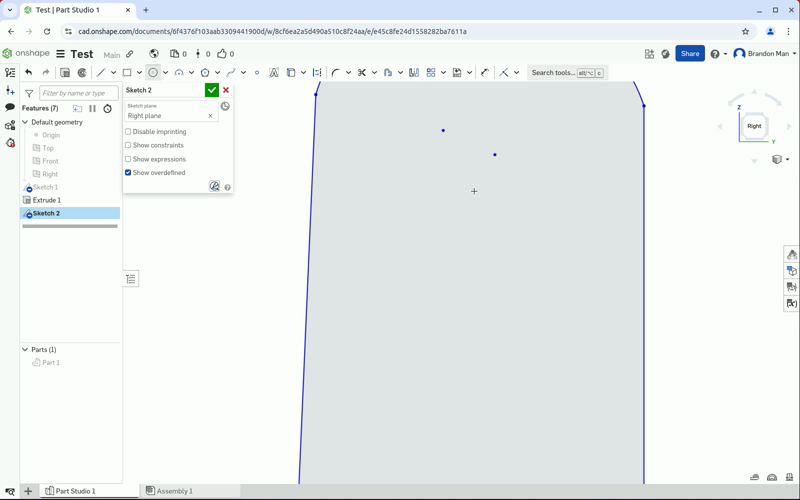
click(474, 190)
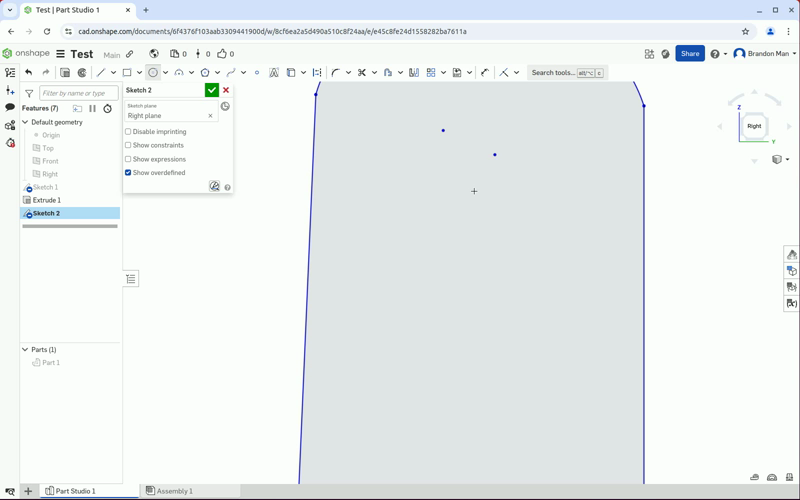
scroll(-6)
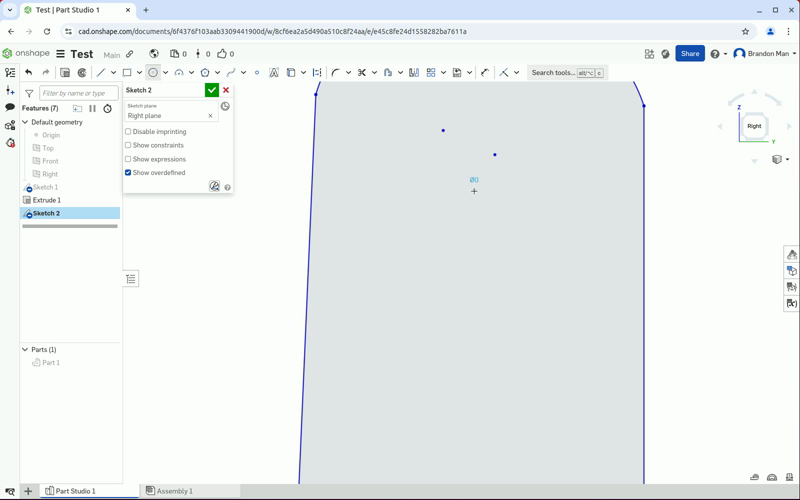
scroll(-6)
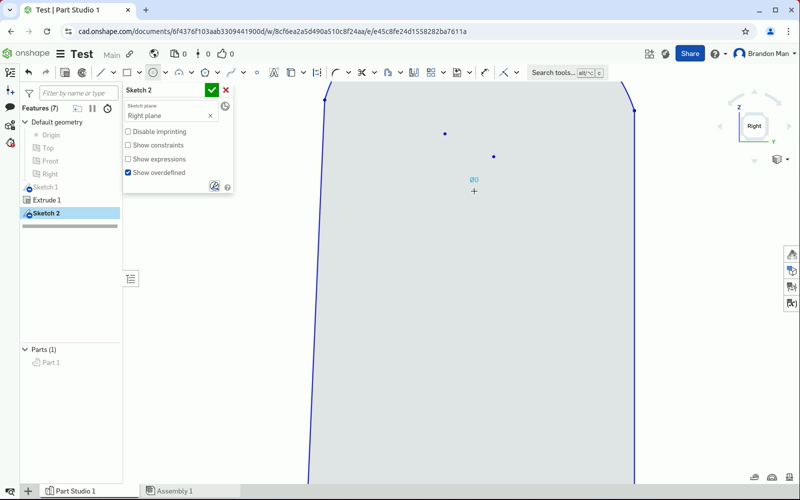
scroll(-6)
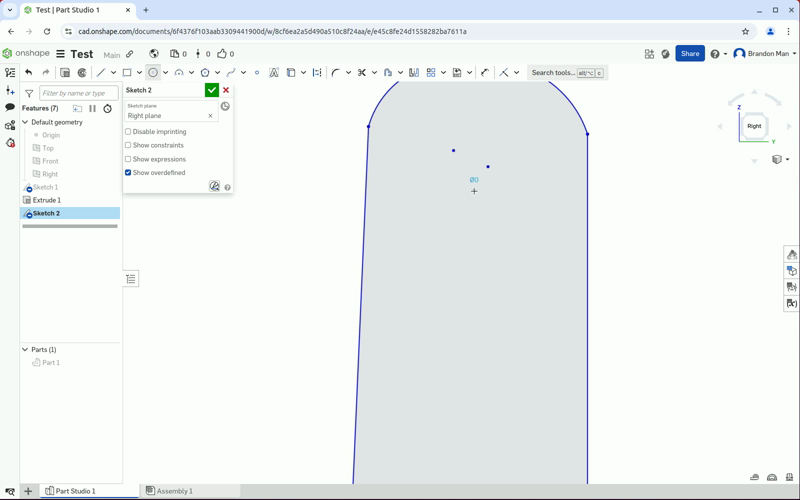
scroll(-6)
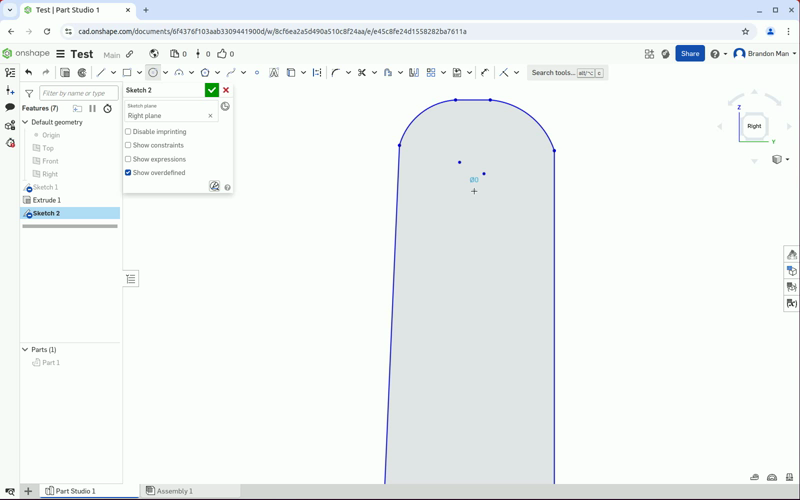
scroll(-6)
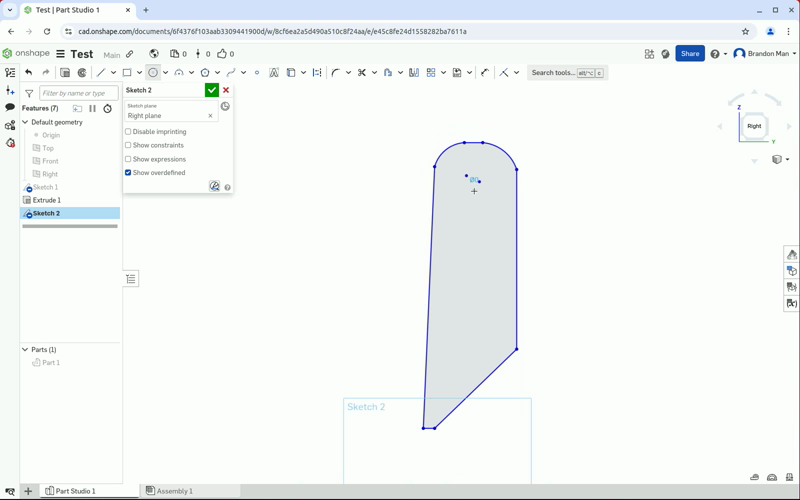
scroll(-6)
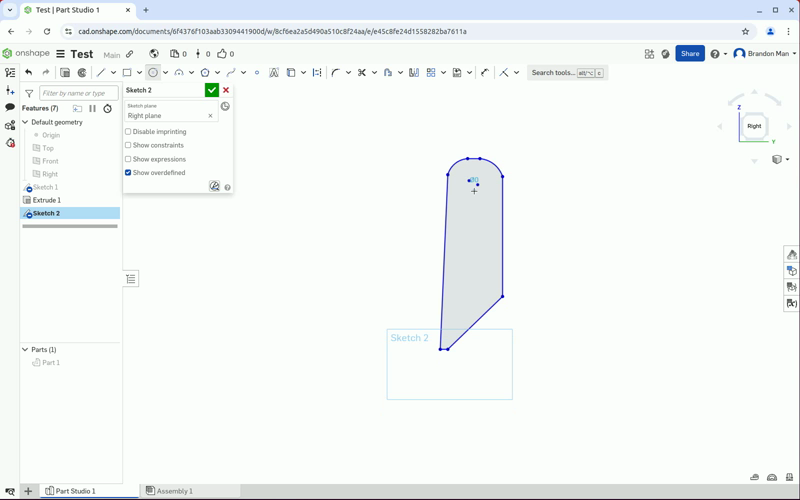
scroll(-6)
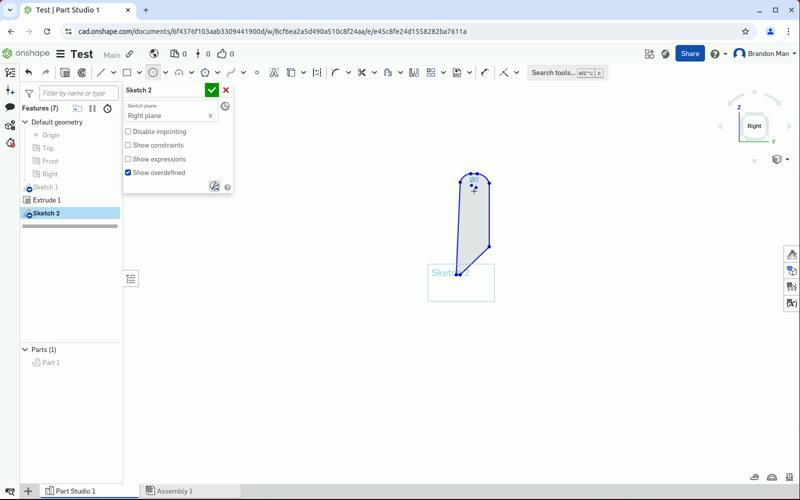
key_up(shift)
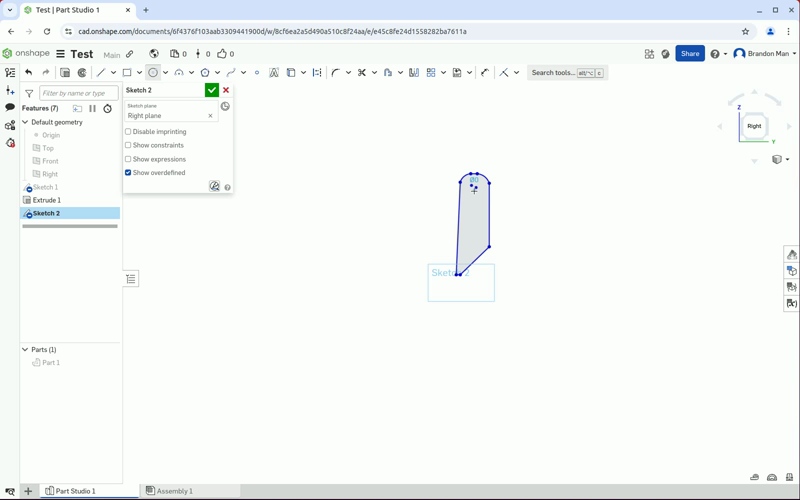
mouse_move(479, 190)
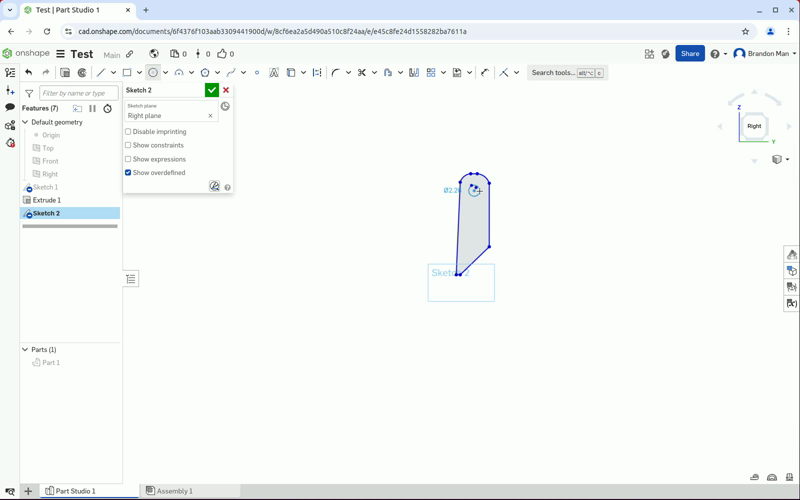
click(479, 190)
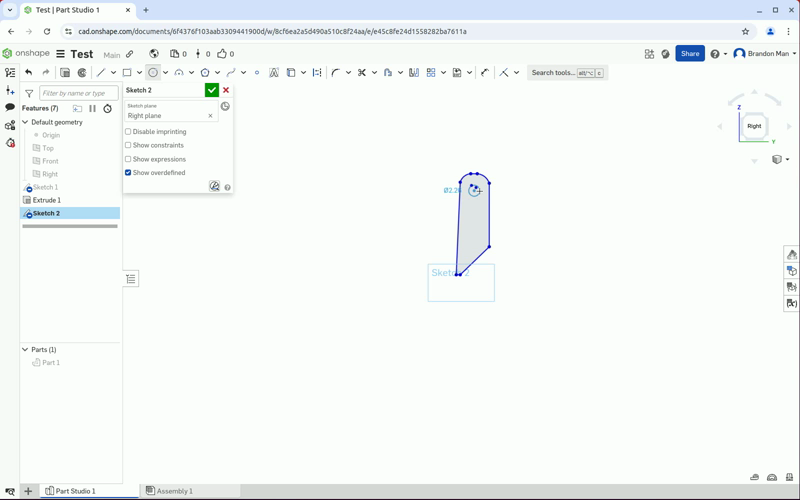
key(esc)
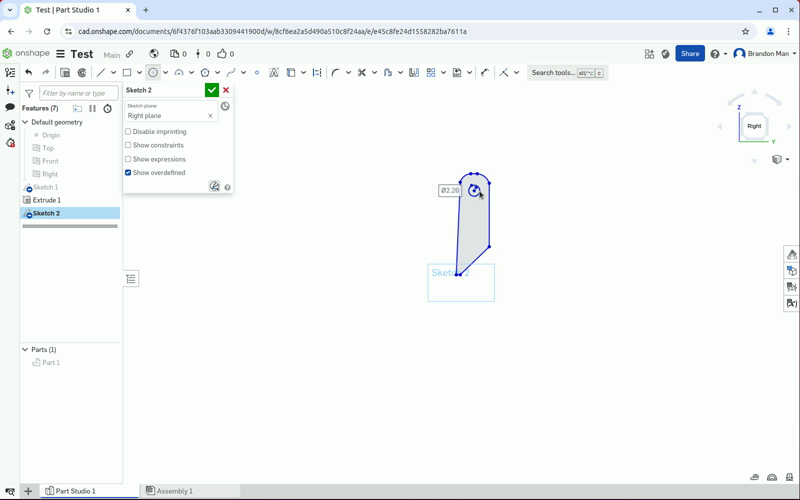
mouse_move(481, 202)
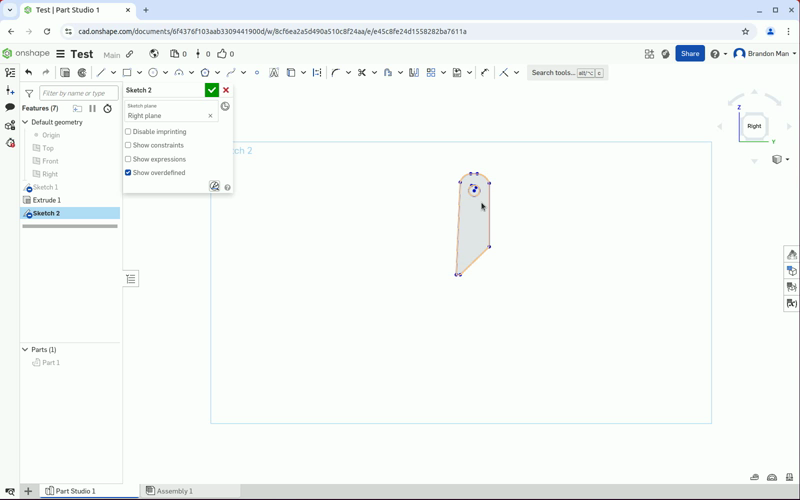
click(481, 202)
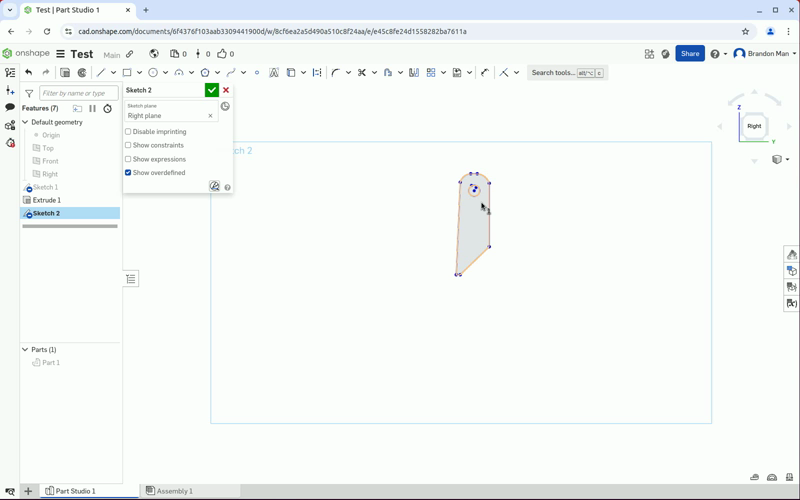
mouse_move(73, 352)
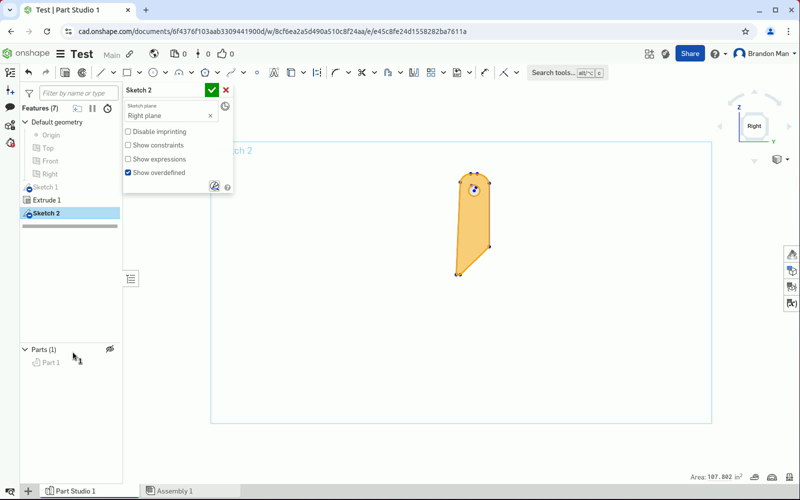
key(shift+y)
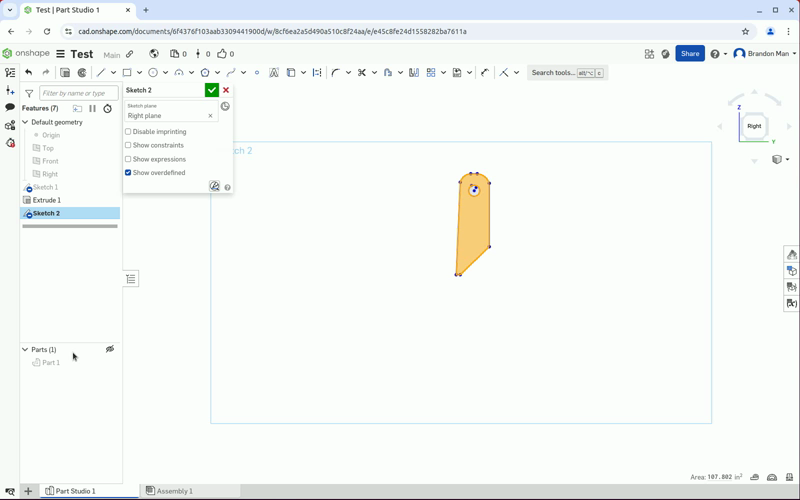
key(shift+e)
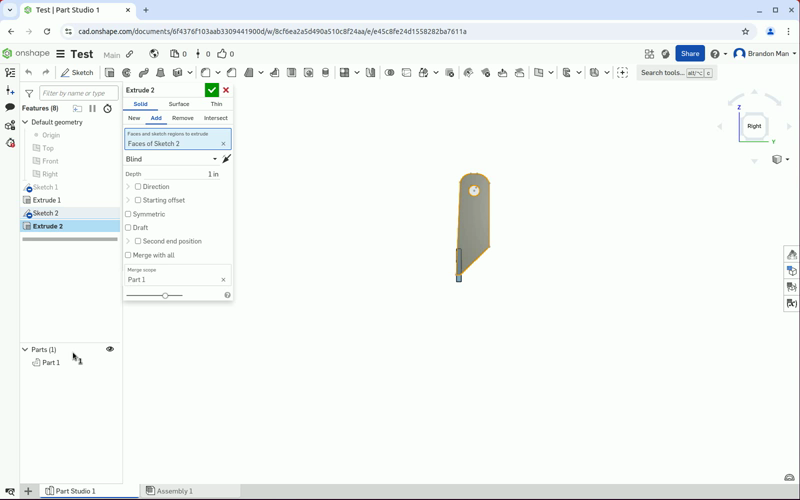
mouse_move(143, 106)
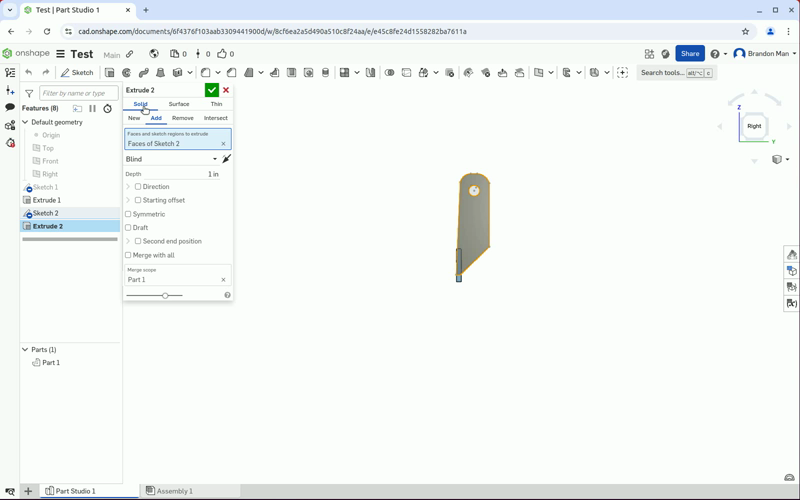
click(143, 106)
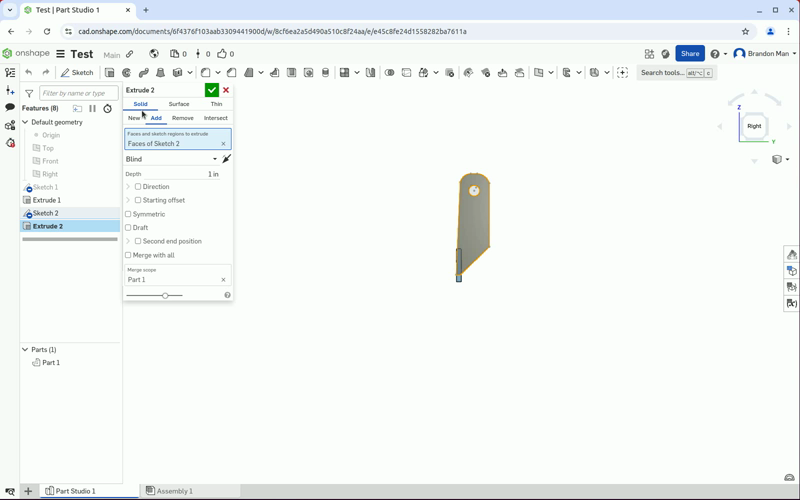
mouse_move(137, 120)
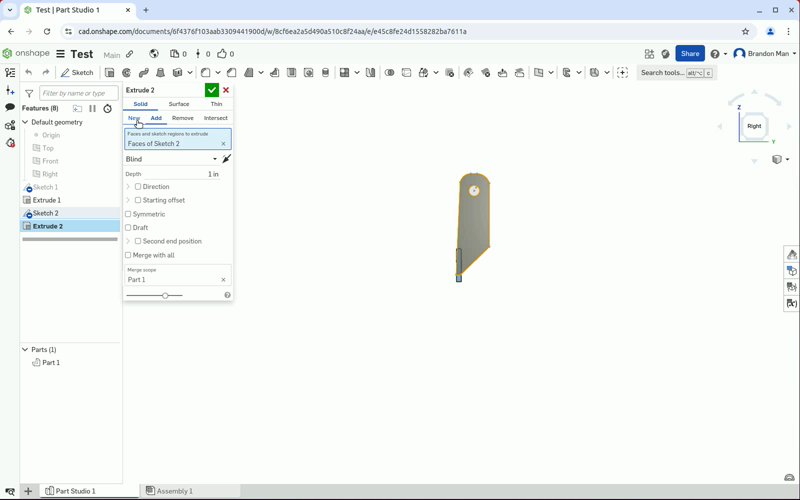
click(137, 120)
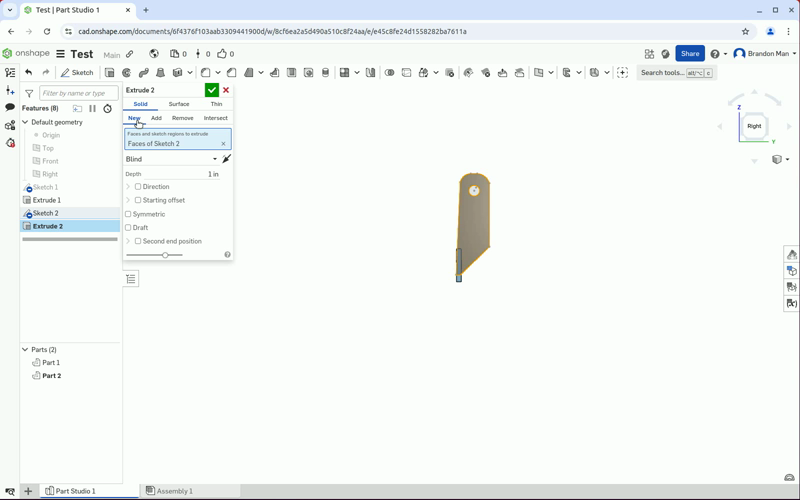
key(tab, 4)
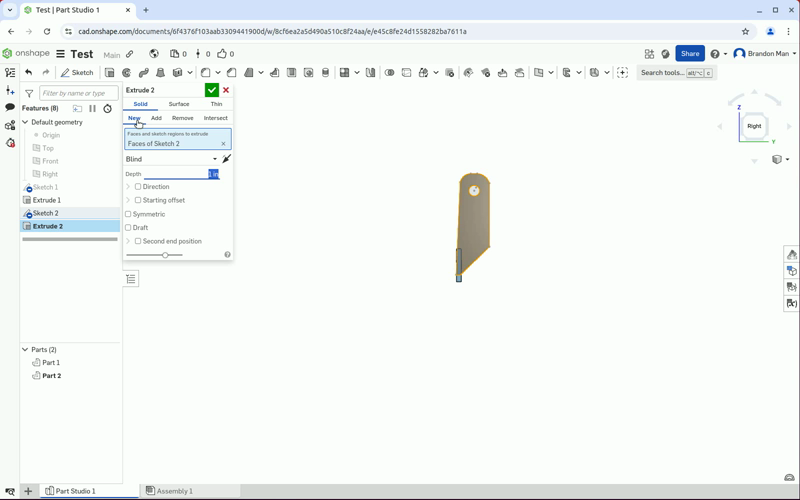
text(6.018)
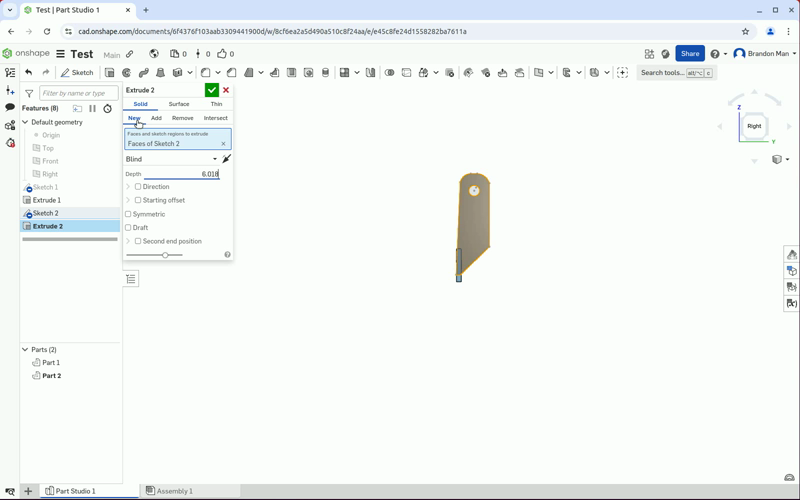
key(tab, 3)
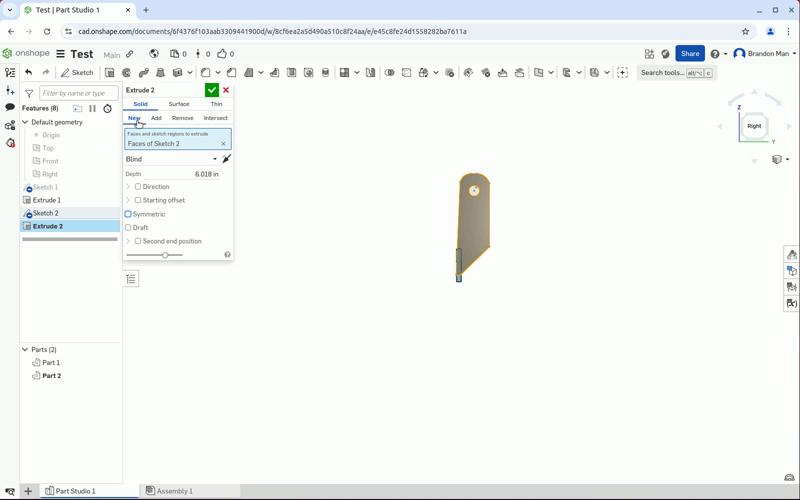
key(tab, 2)
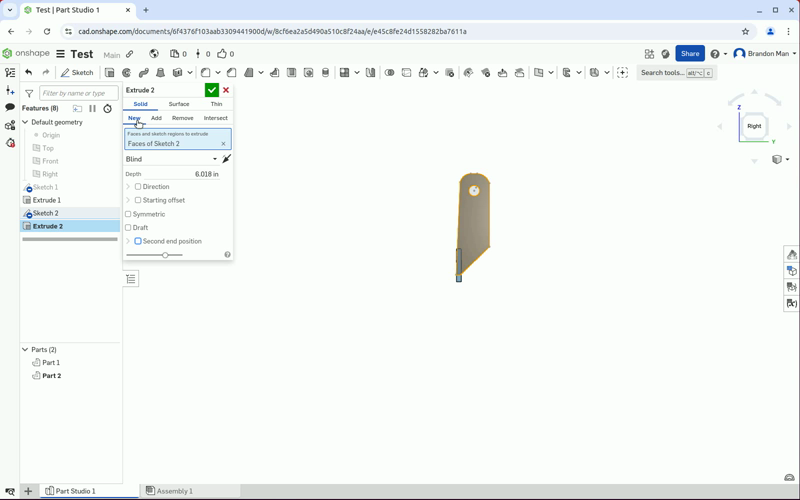
key(space)
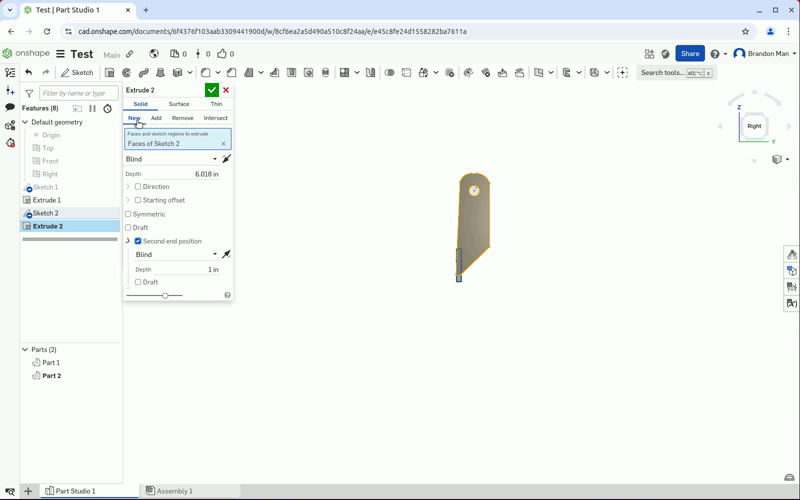
key(tab, 3)
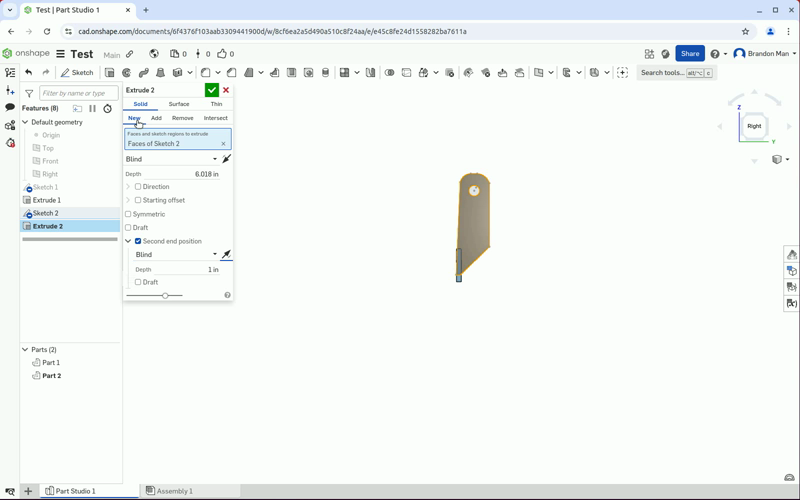
text(6.018)
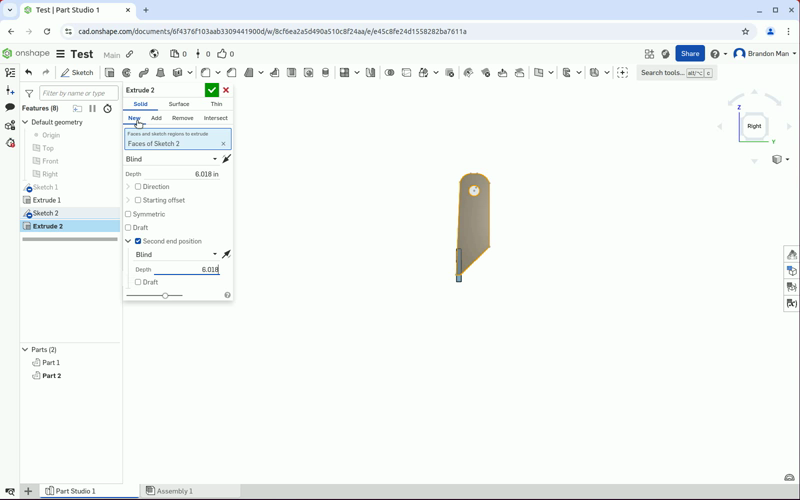
key(enter)
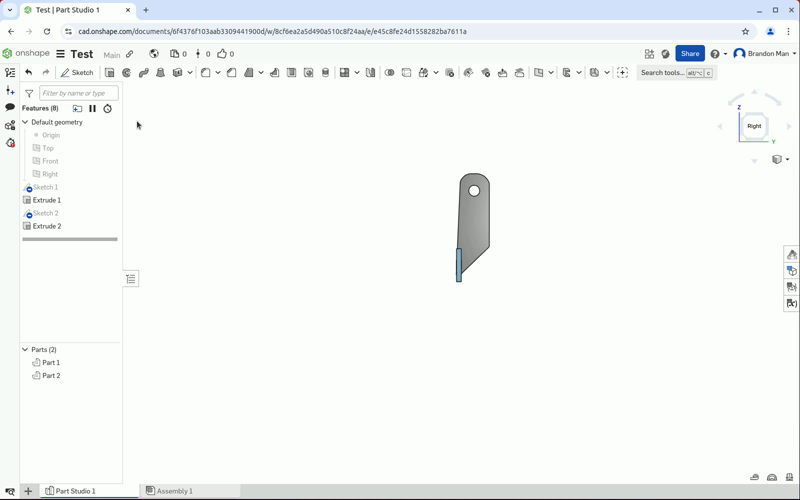
key(shift+h)
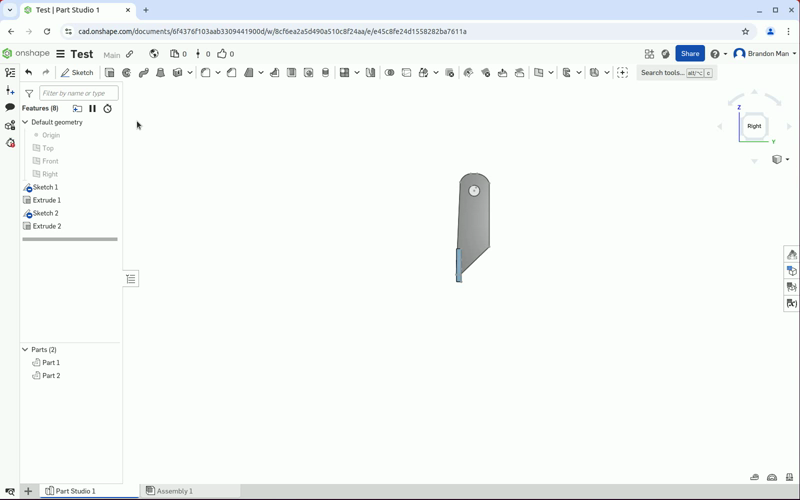
key(shift+h)
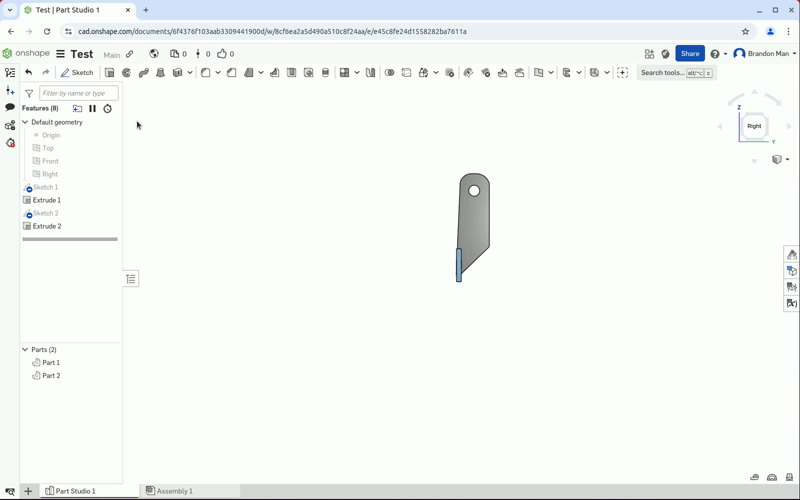
mouse_move(73, 189)
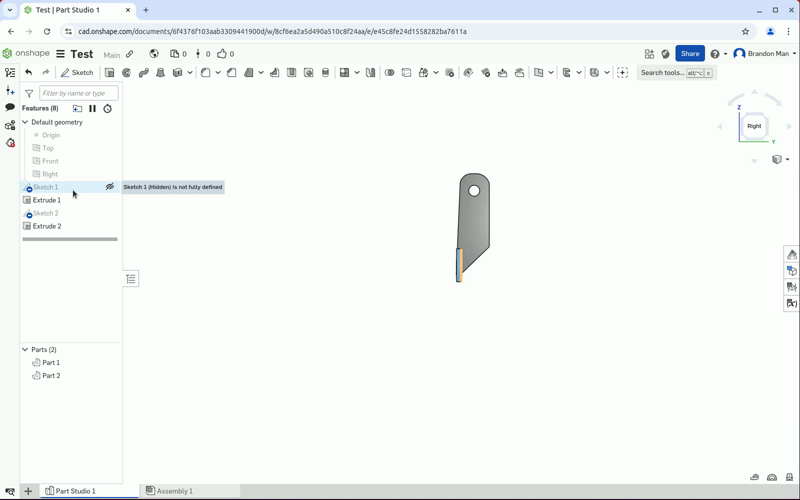
click(73, 189)
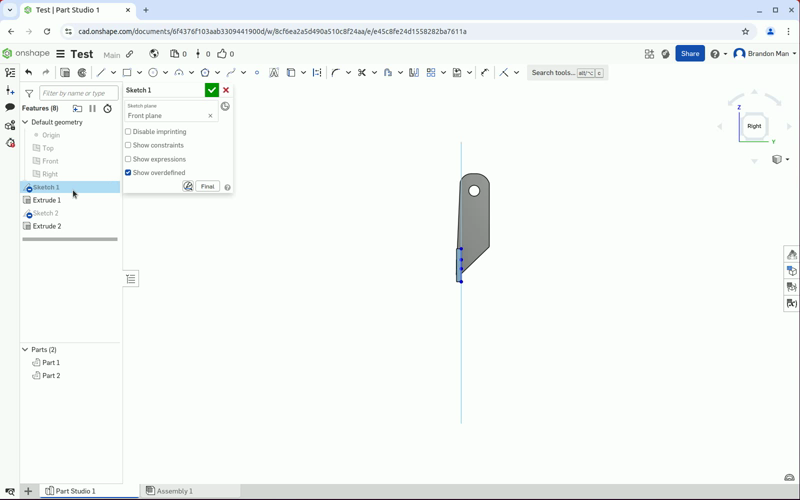
mouse_move(229, 92)
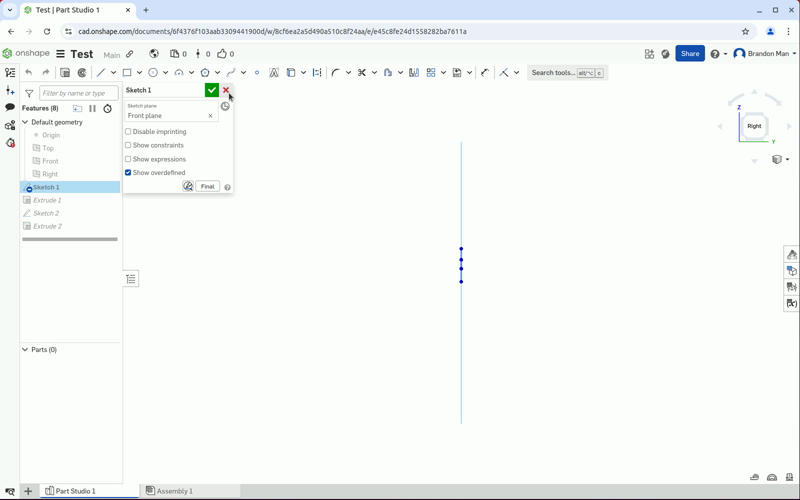
click(229, 92)
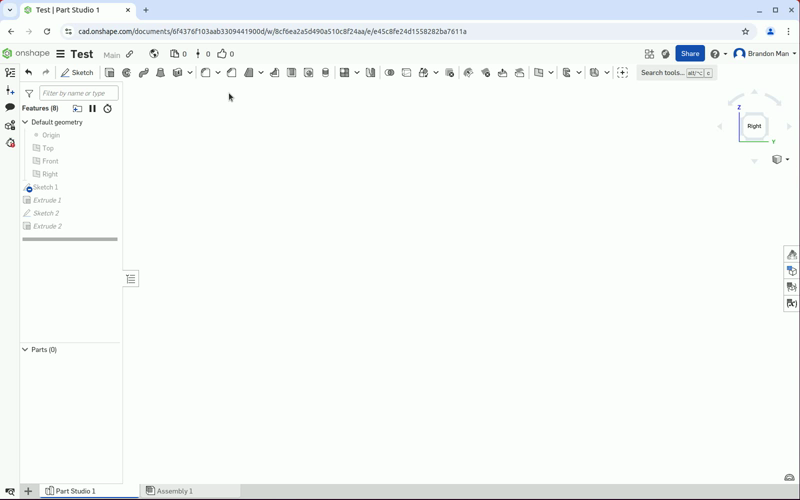
mouse_move(73, 352)
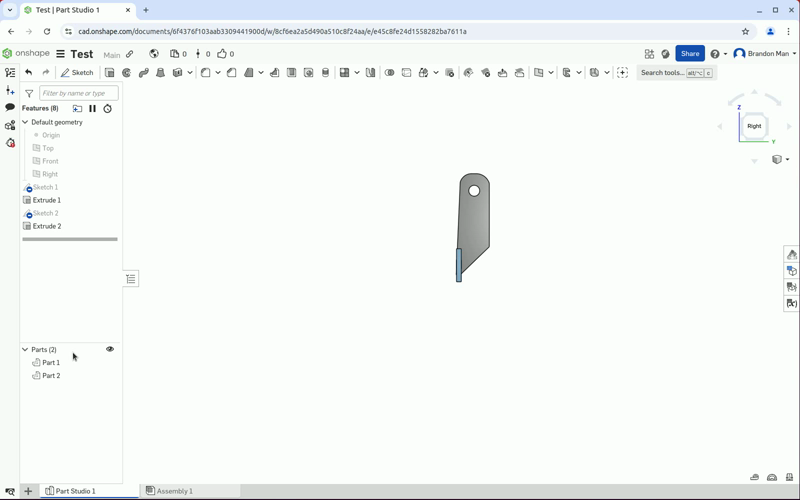
key(y)
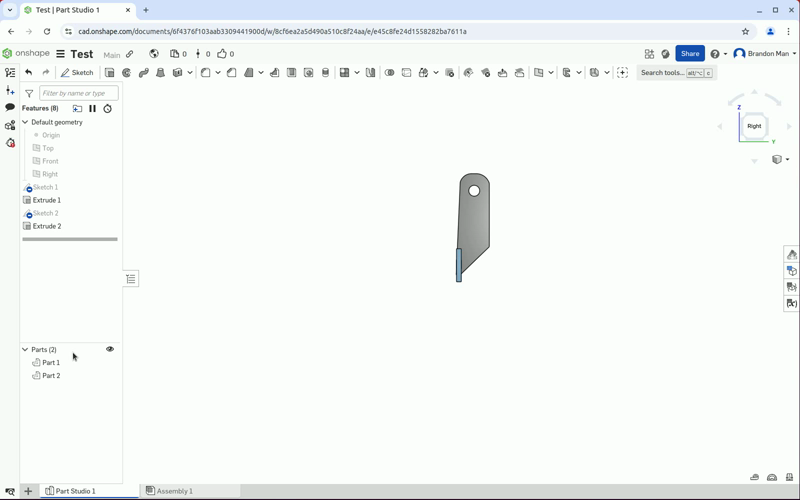
key(shift+p)
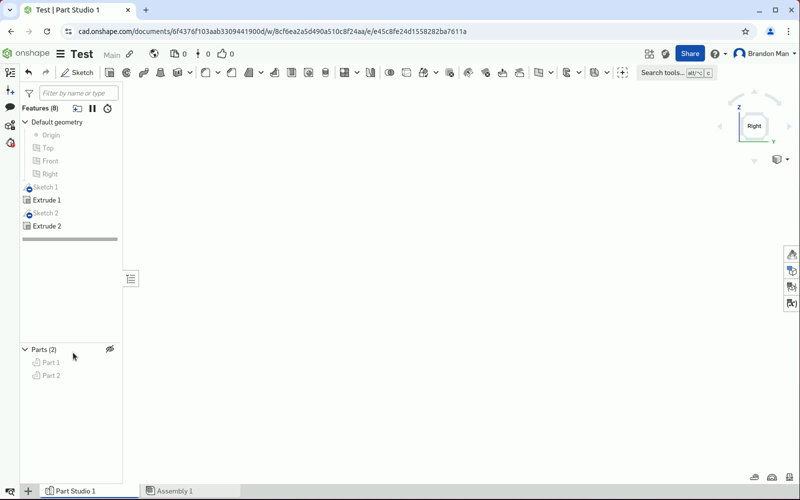
key(space)
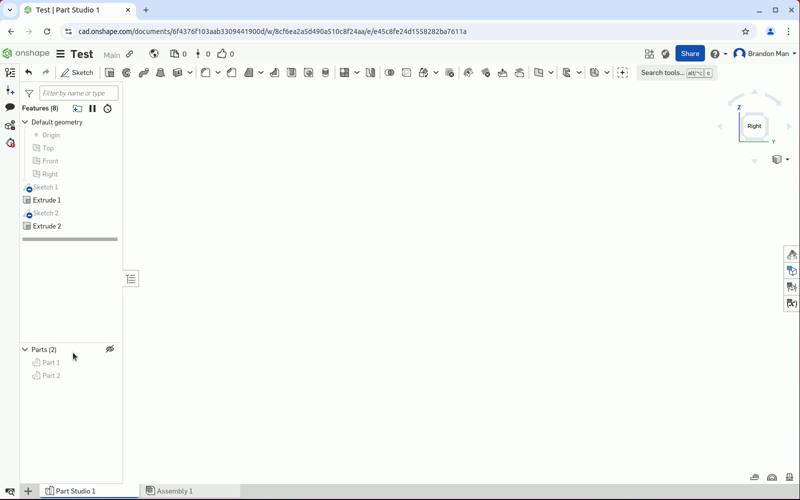
key_down(shift)
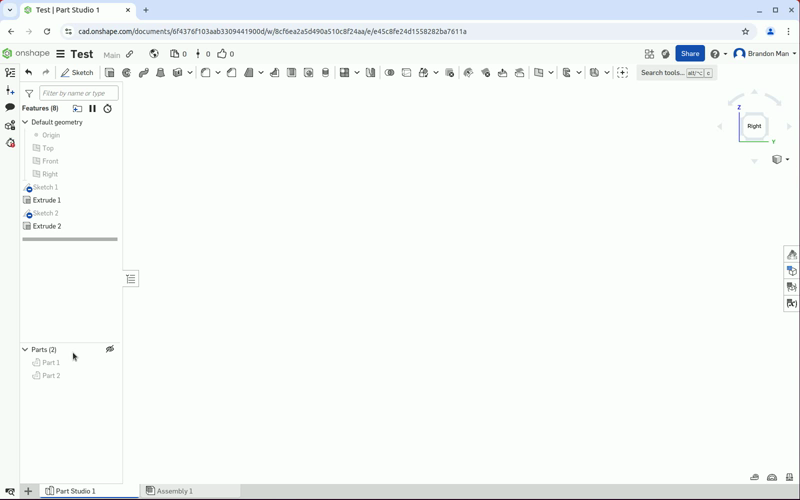
key(right)
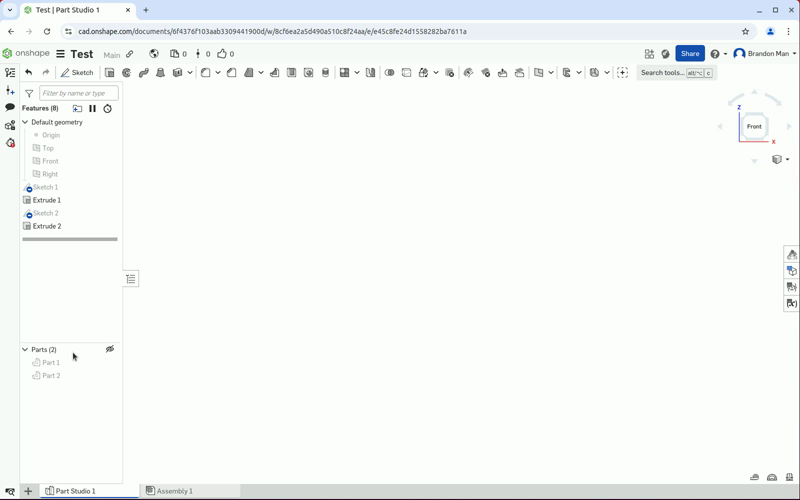
key_up(shift)
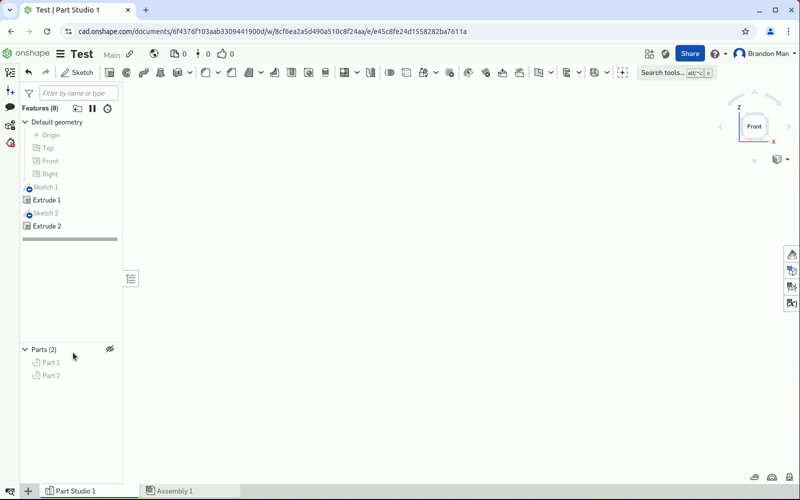
key(space)
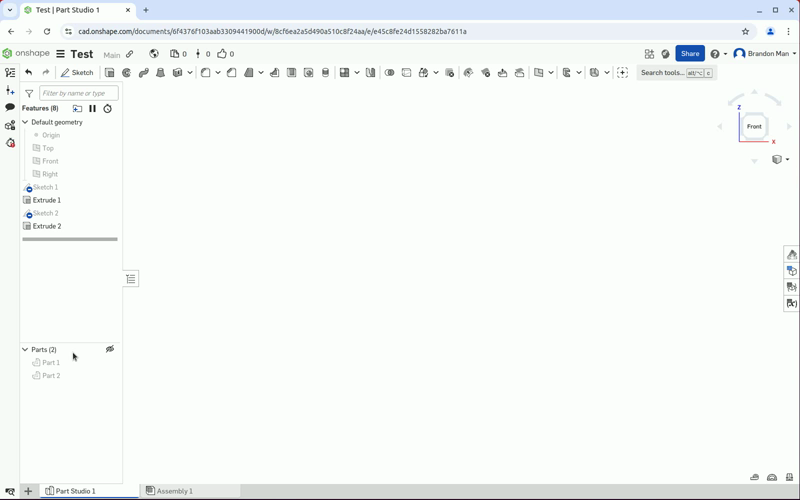
key_down(shift)
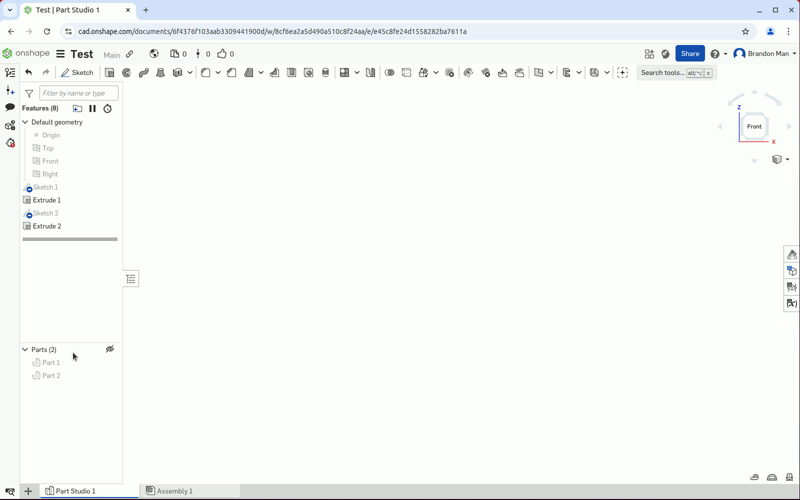
key(down)
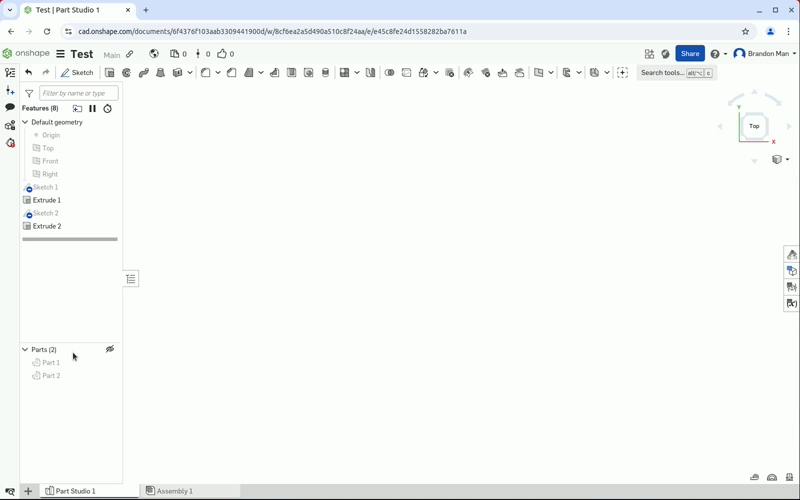
key_up(shift)
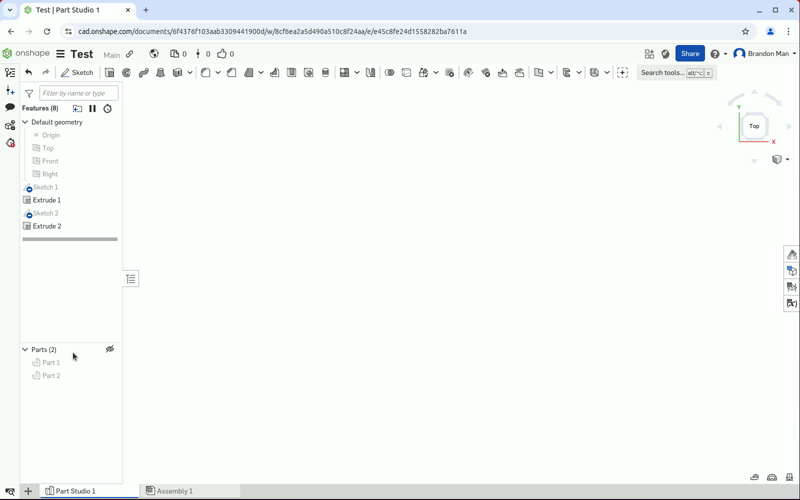
mouse_move(73, 352)
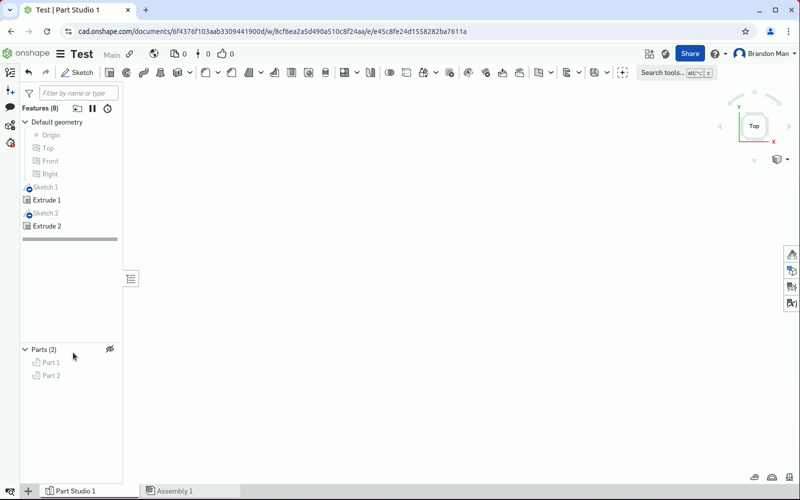
key(shift+y)
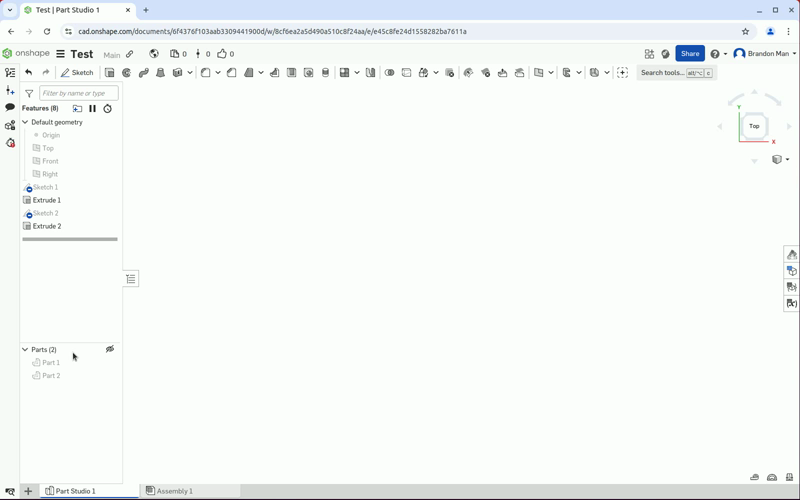
key(shift+s)
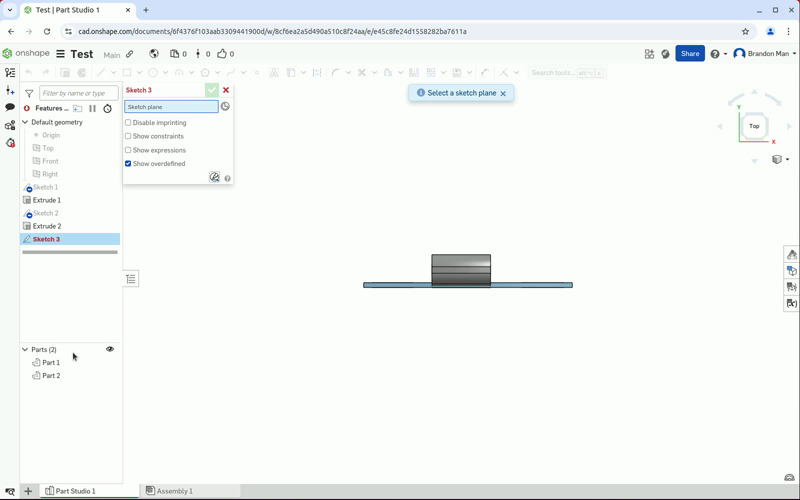
mouse_move(73, 150)
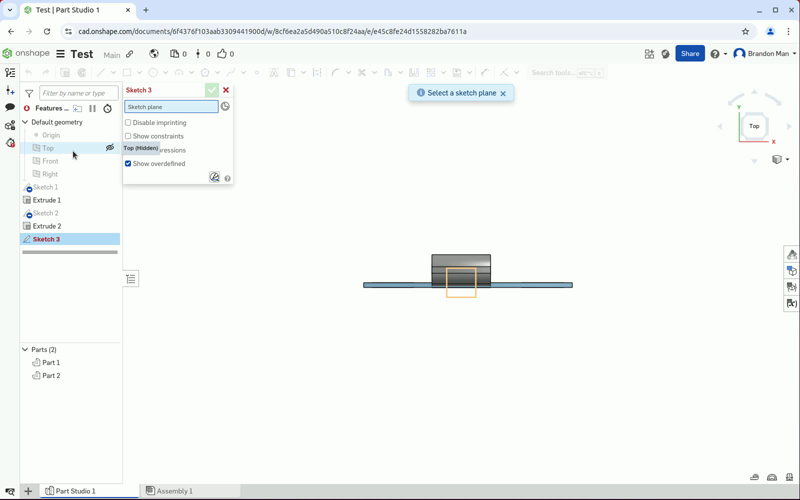
click(73, 150)
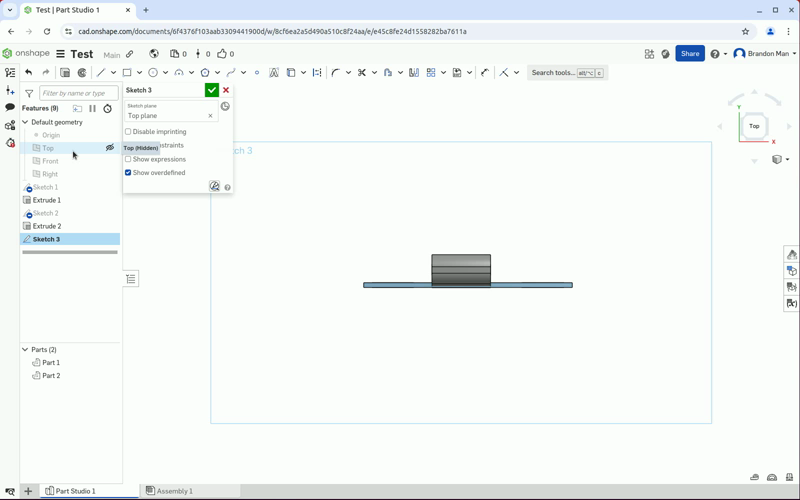
mouse_move(73, 352)
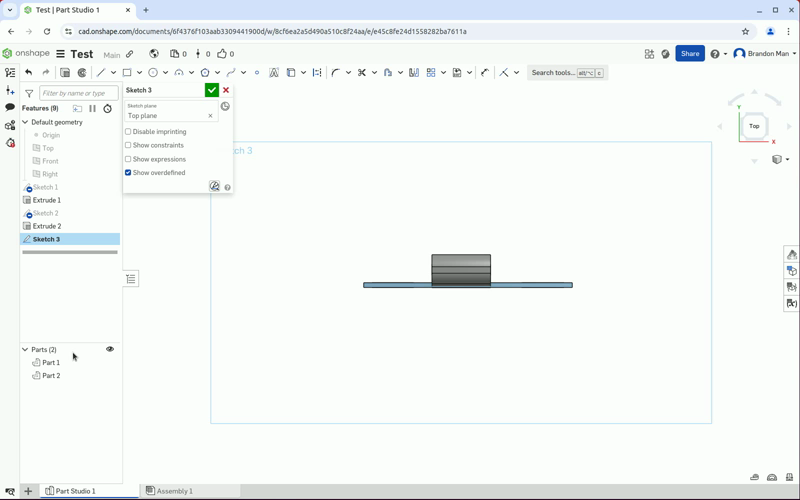
key(y)
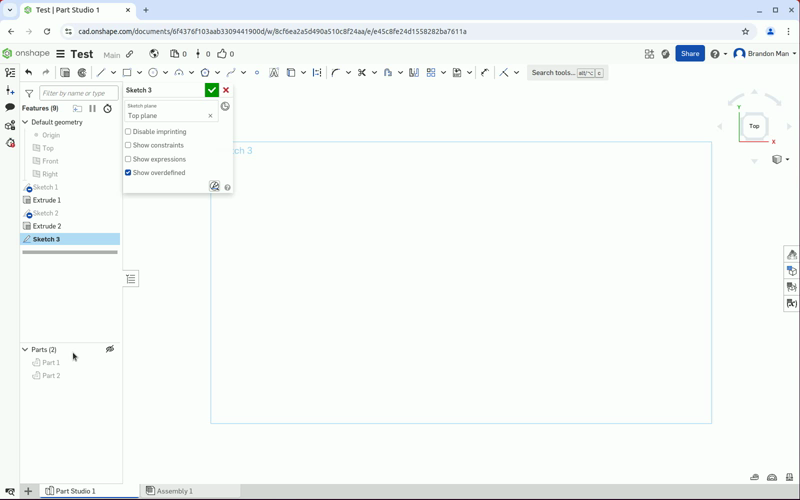
key(l)
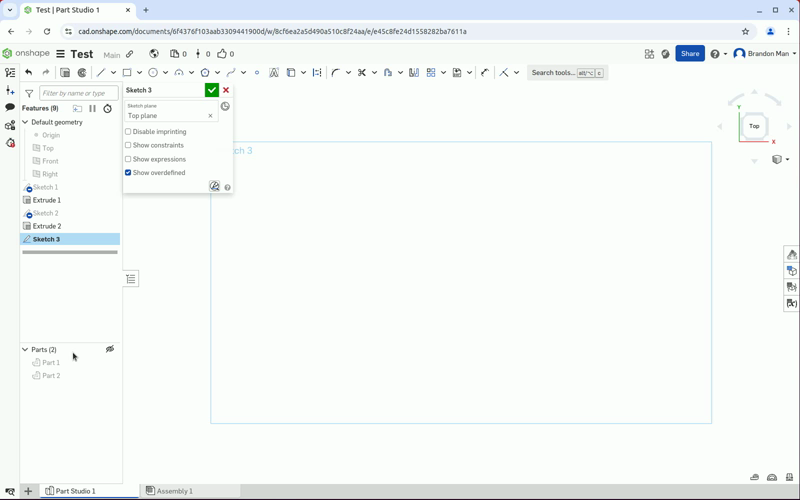
key_down(shift)
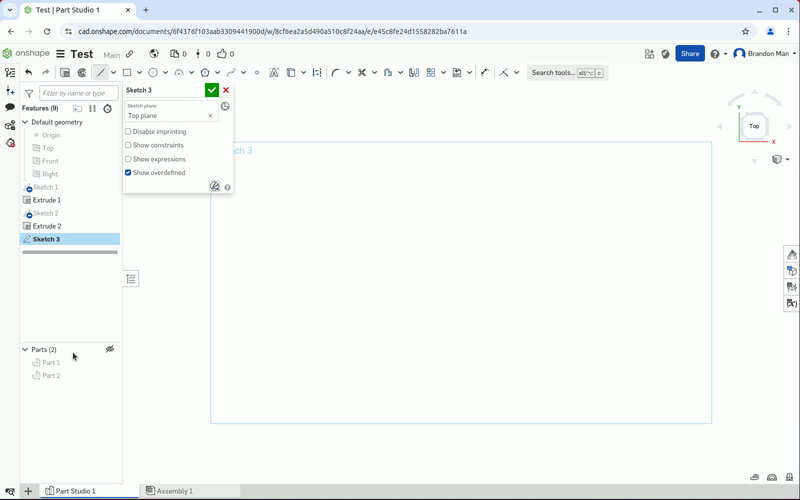
mouse_move(460, 282)
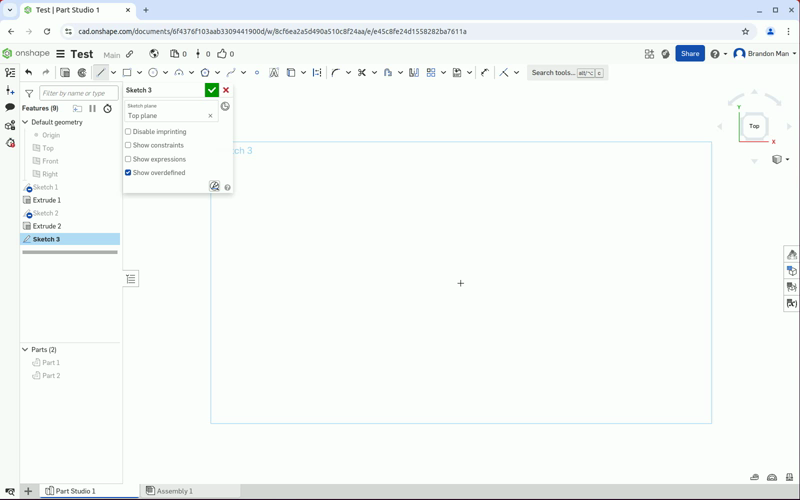
click(460, 282)
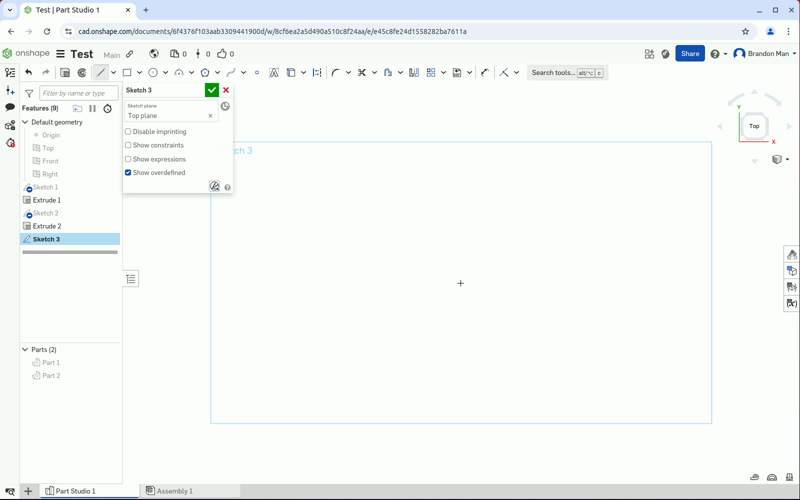
key_up(shift)
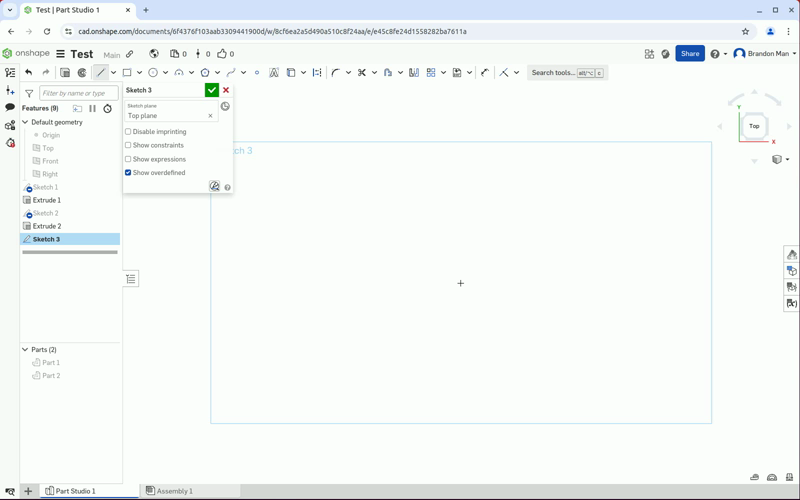
key_down(shift)
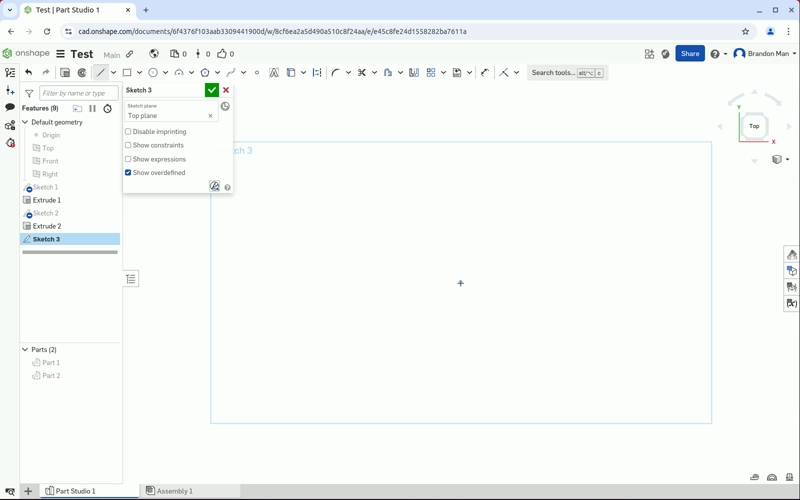
mouse_move(490, 282)
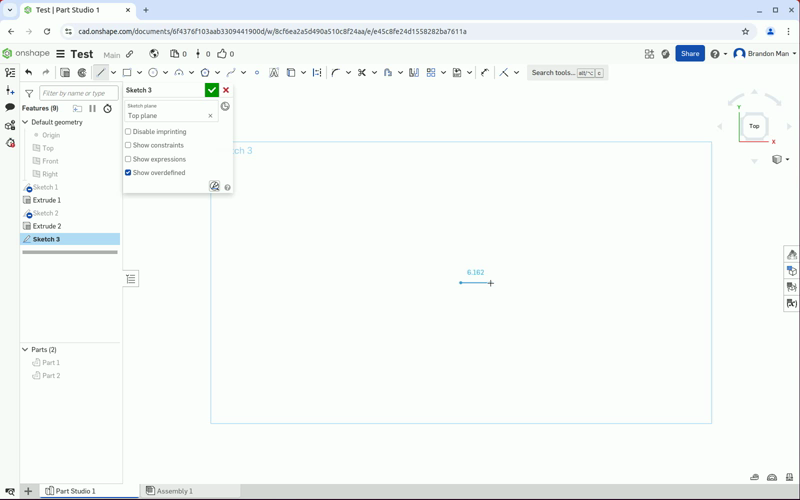
mouse_move(484, 282)
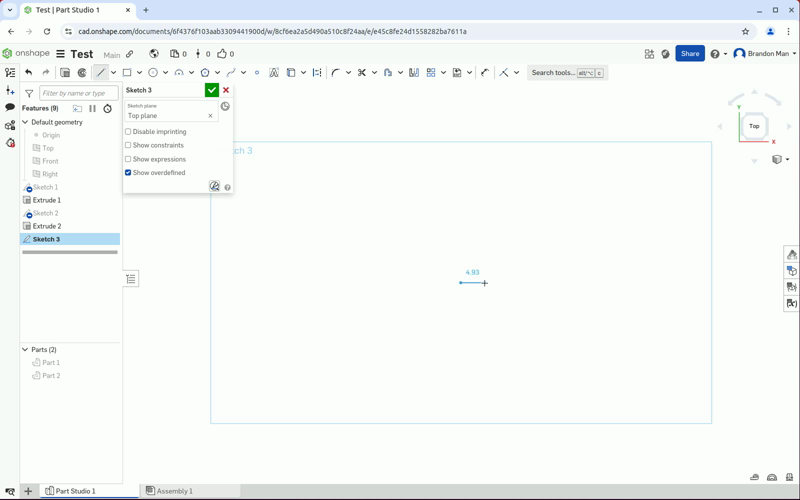
click(484, 282)
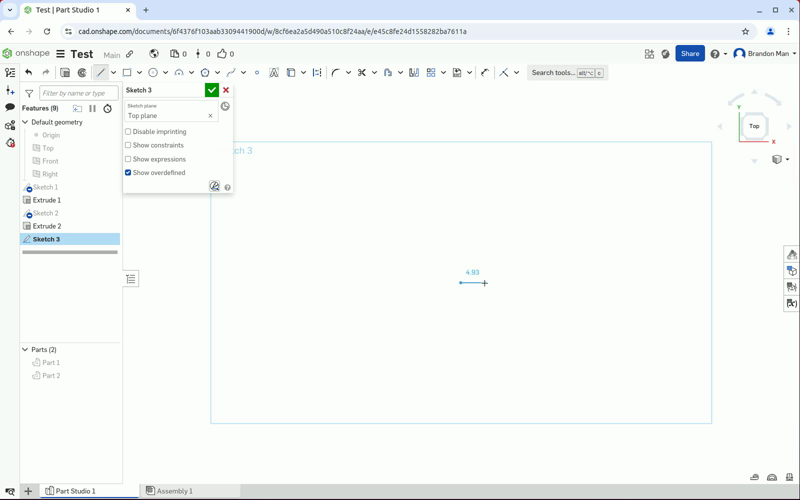
key_up(shift)
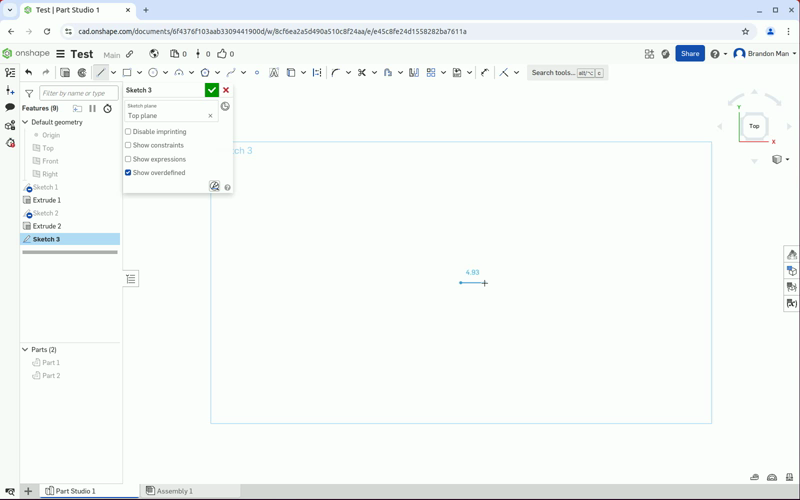
key_down(shift)
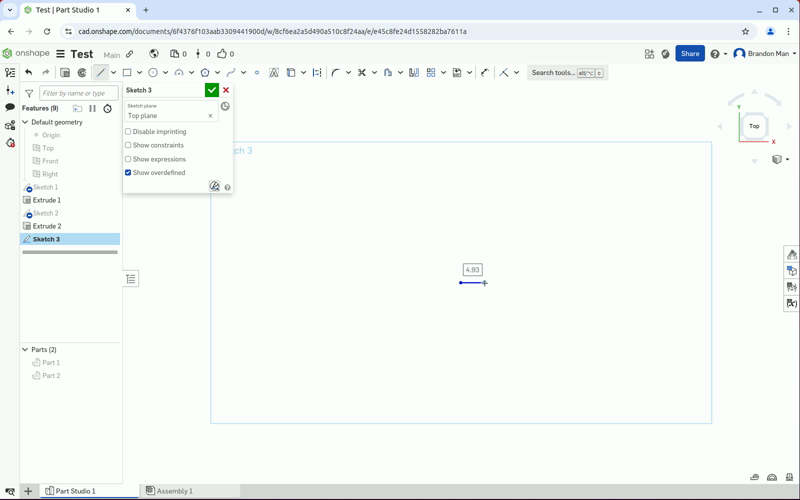
mouse_move(514, 282)
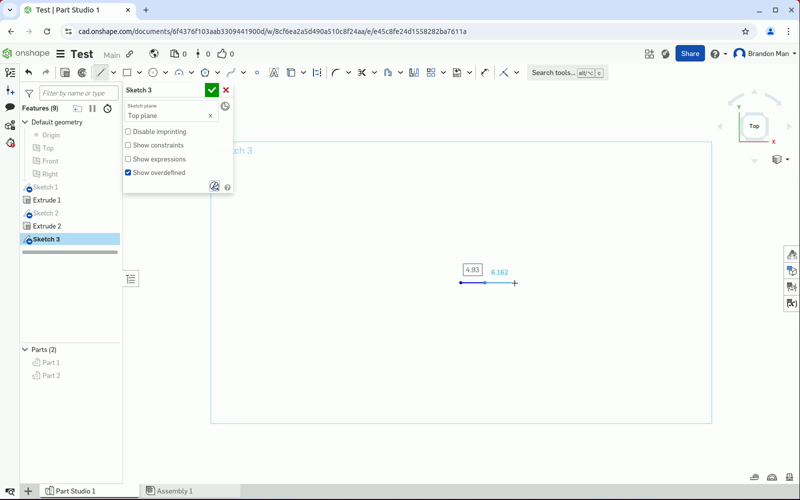
mouse_move(484, 250)
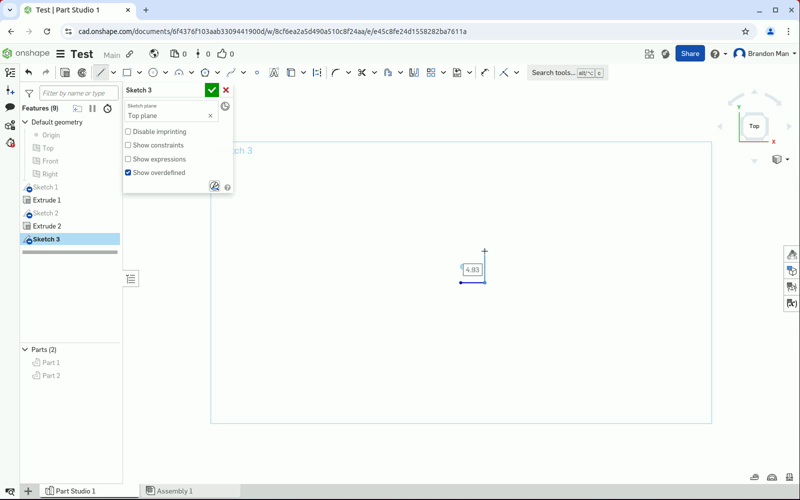
click(484, 250)
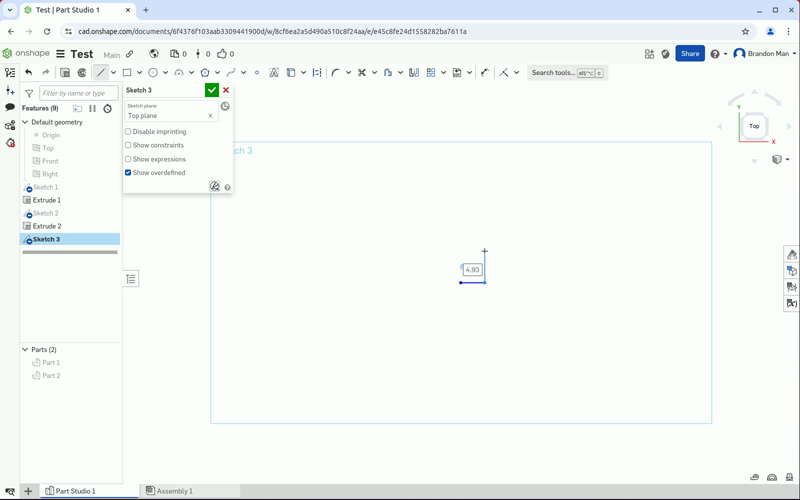
key_up(shift)
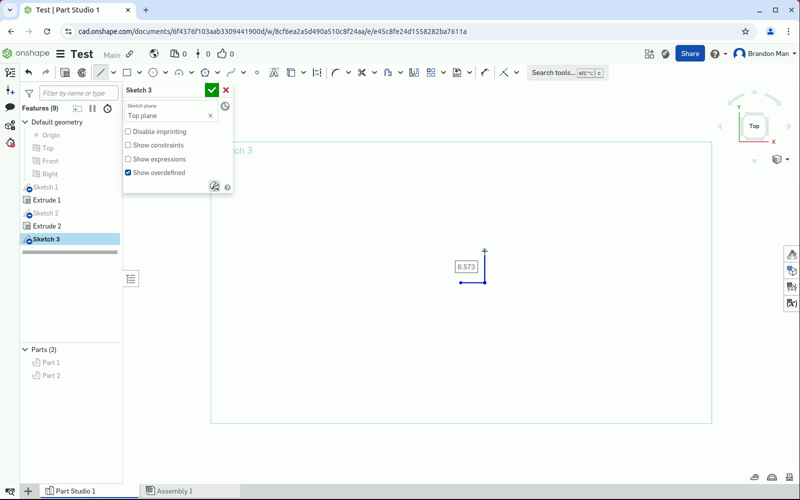
key_down(shift)
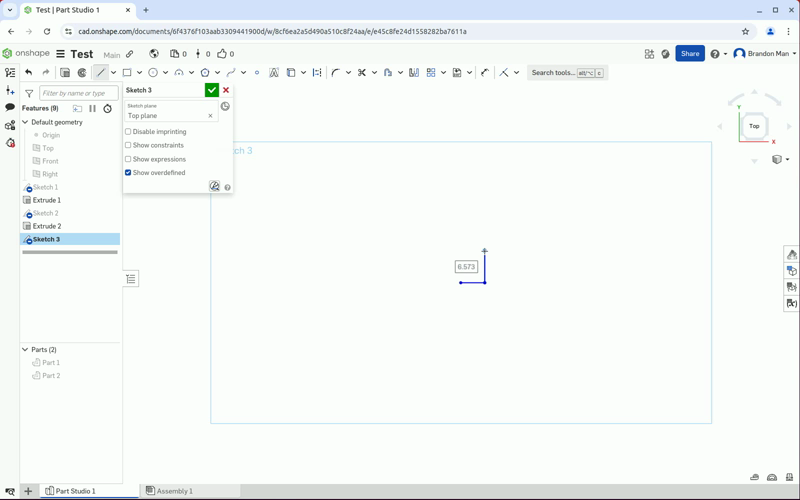
mouse_move(514, 250)
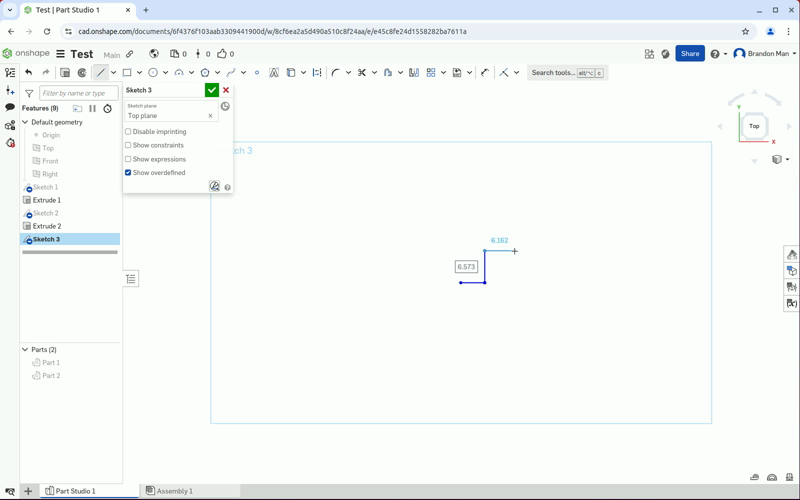
mouse_move(460, 250)
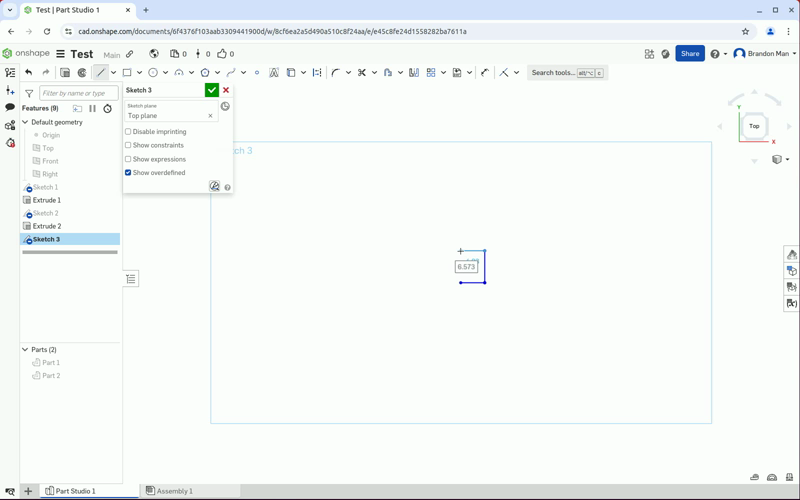
click(460, 250)
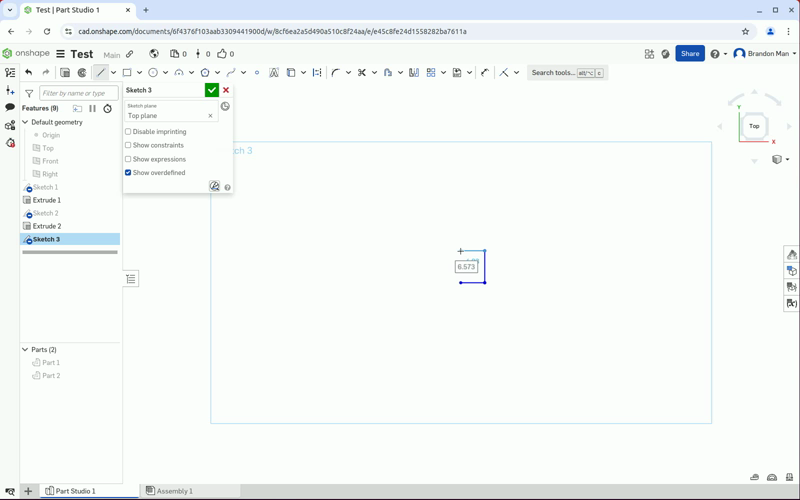
key_up(shift)
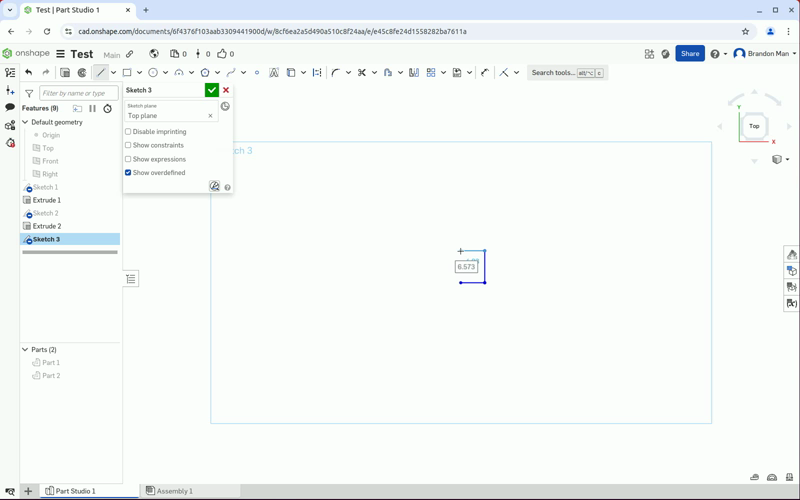
mouse_move(490, 250)
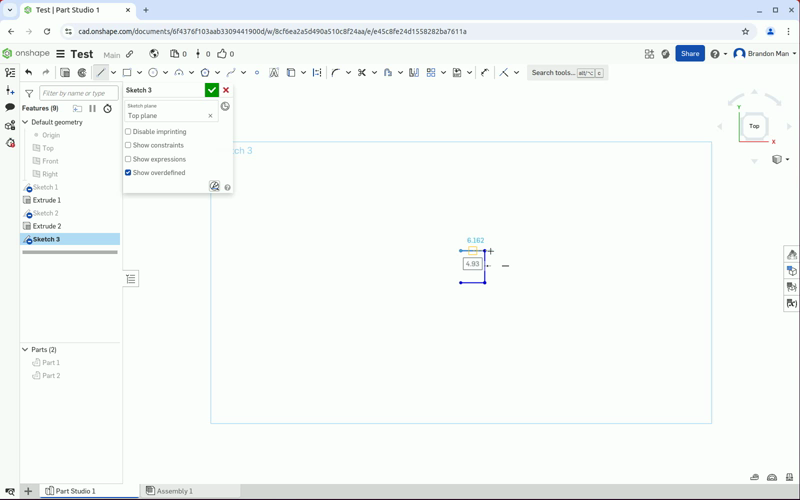
key_down(shift)
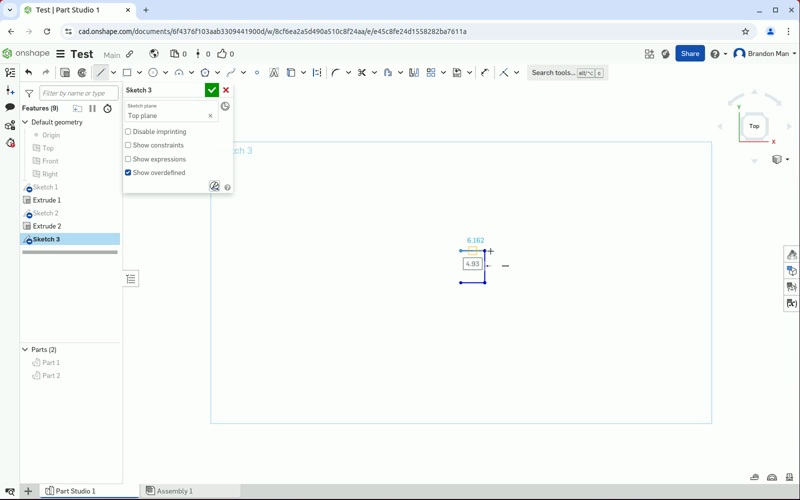
mouse_move(460, 282)
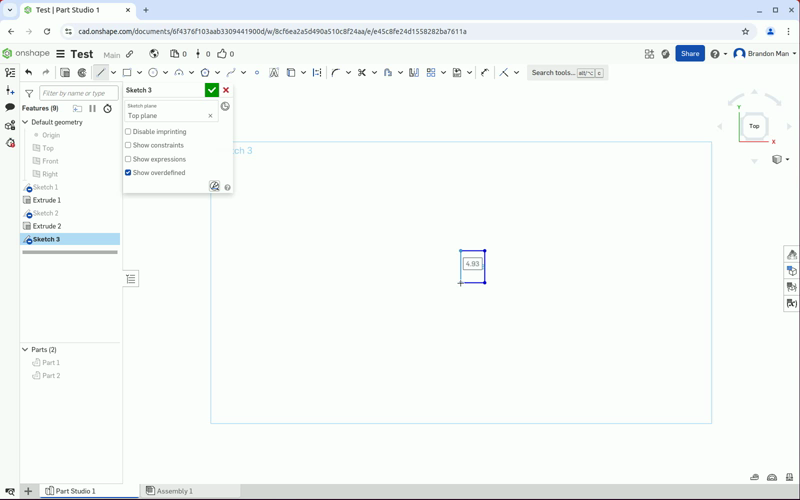
key_up(shift)
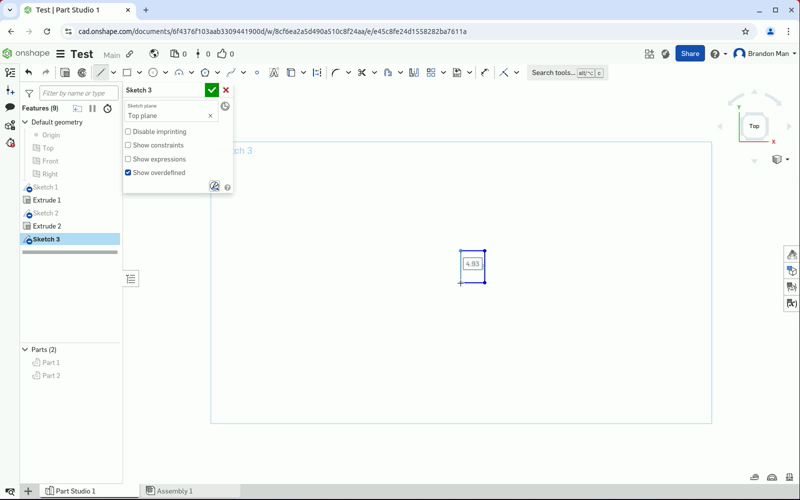
click(460, 282)
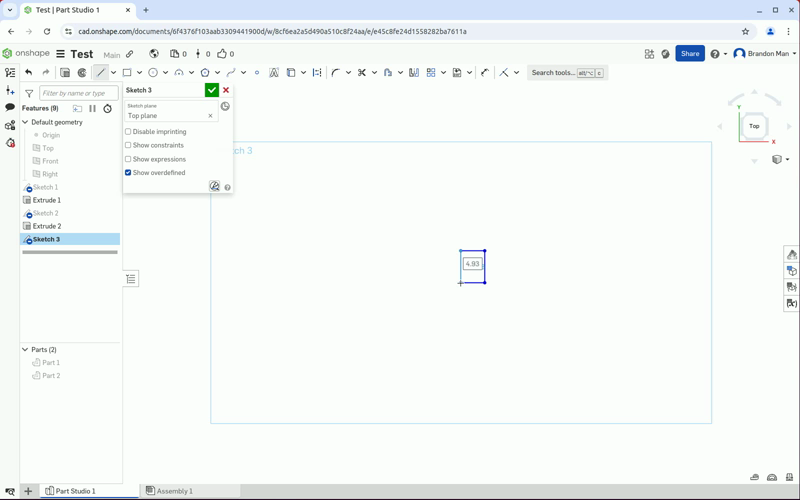
key(esc)
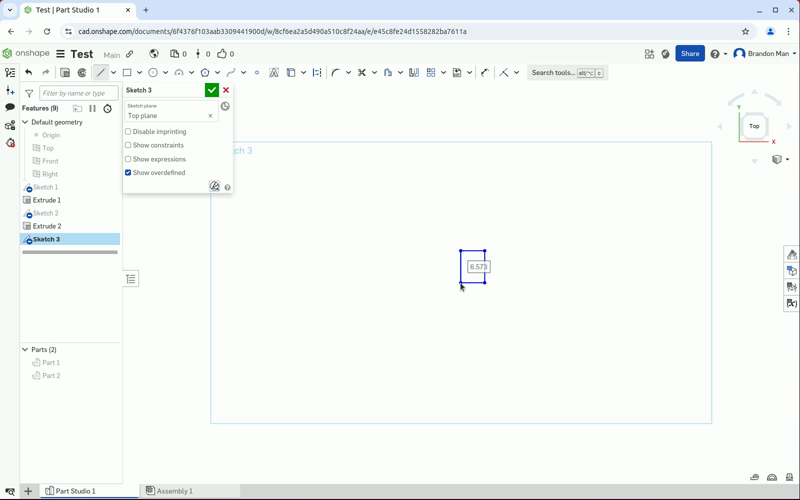
mouse_move(464, 261)
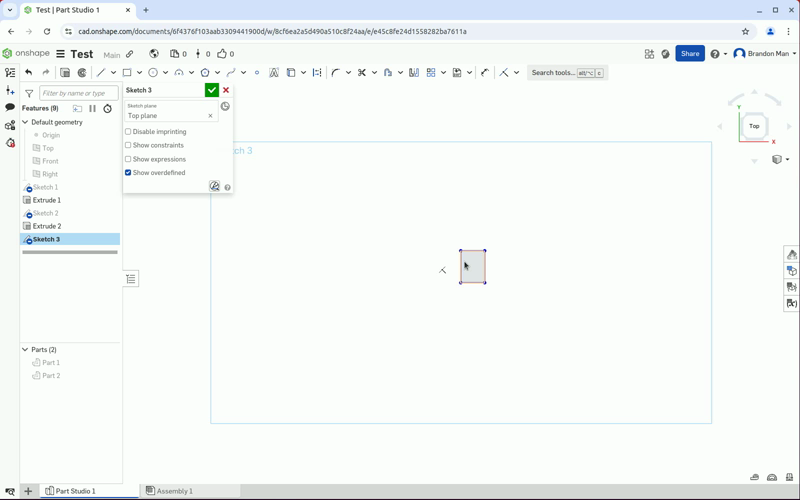
scroll(6)
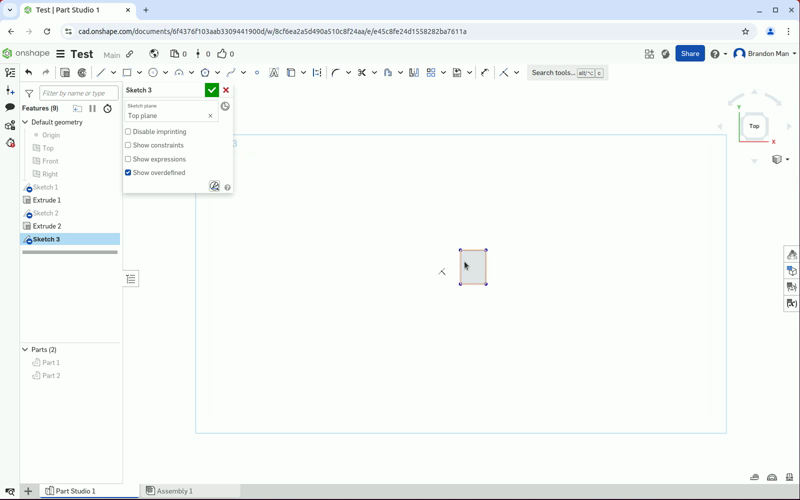
scroll(6)
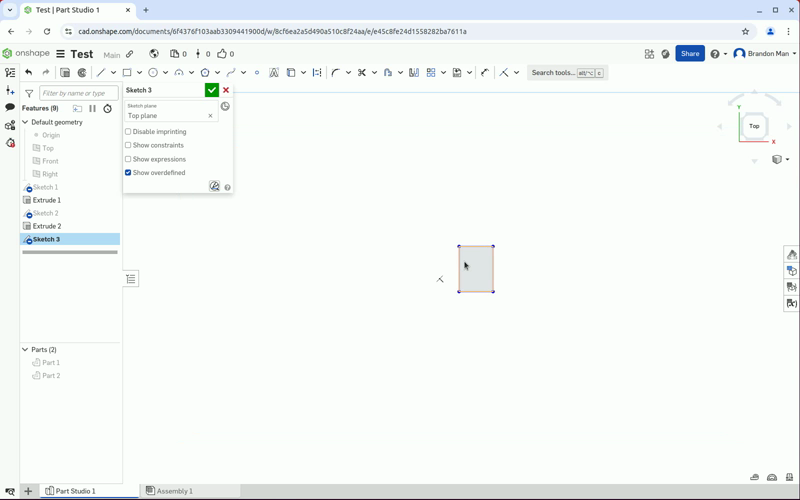
scroll(6)
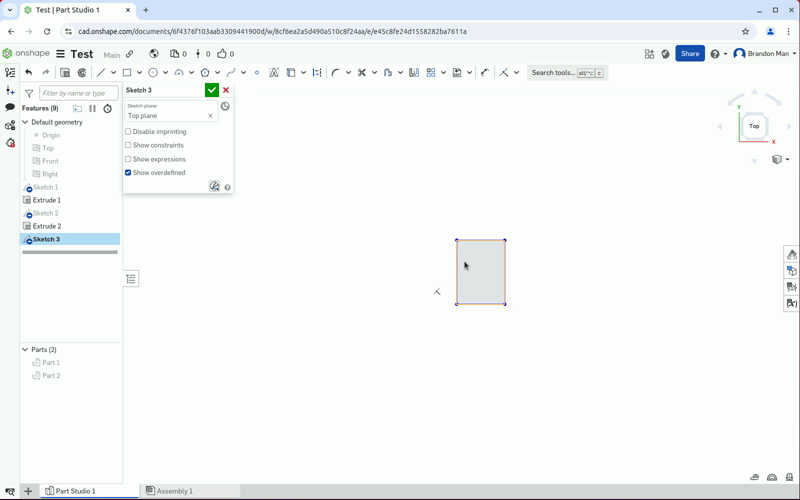
scroll(6)
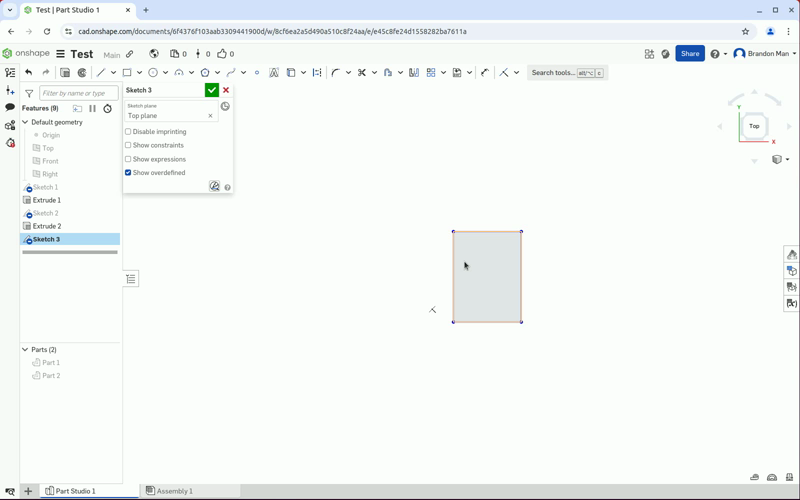
scroll(6)
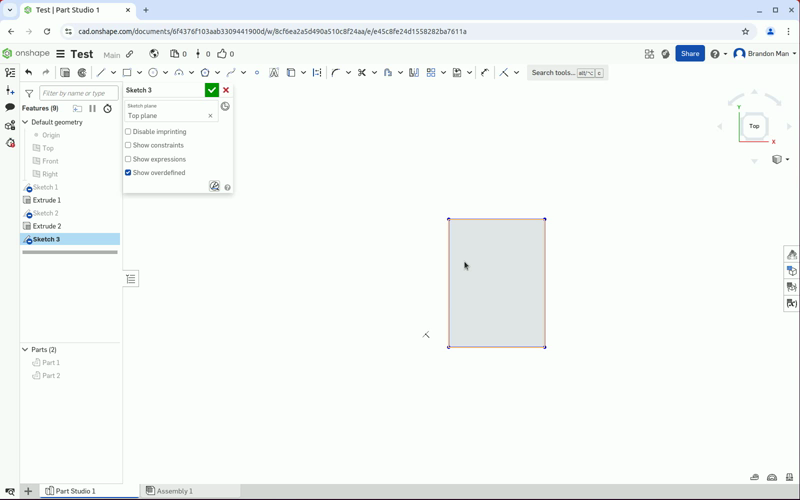
scroll(6)
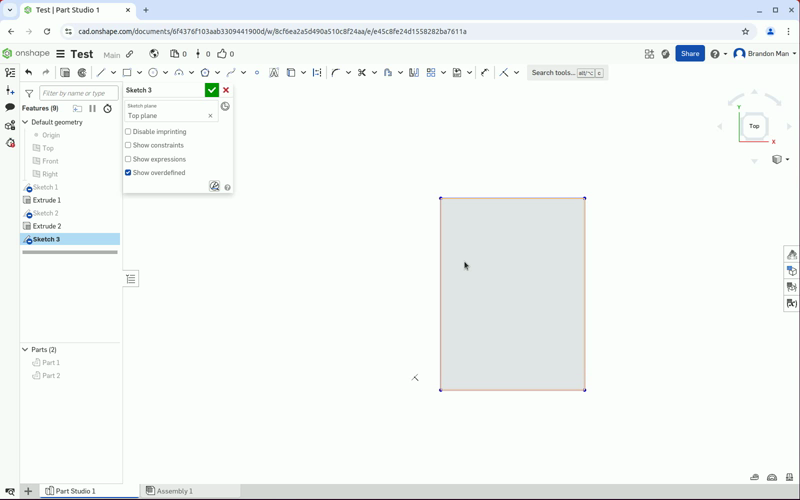
scroll(6)
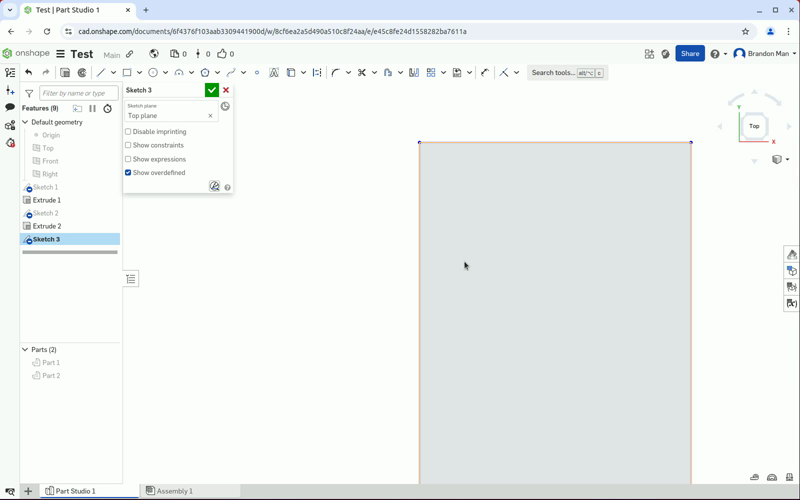
click(464, 261)
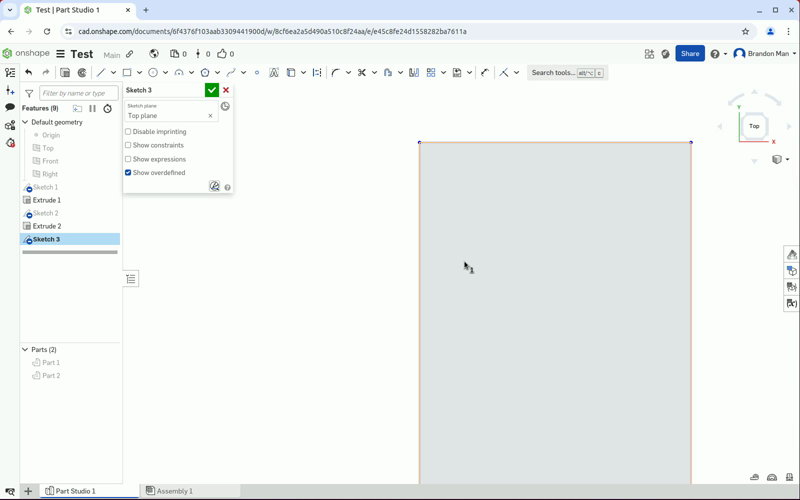
scroll(-6)
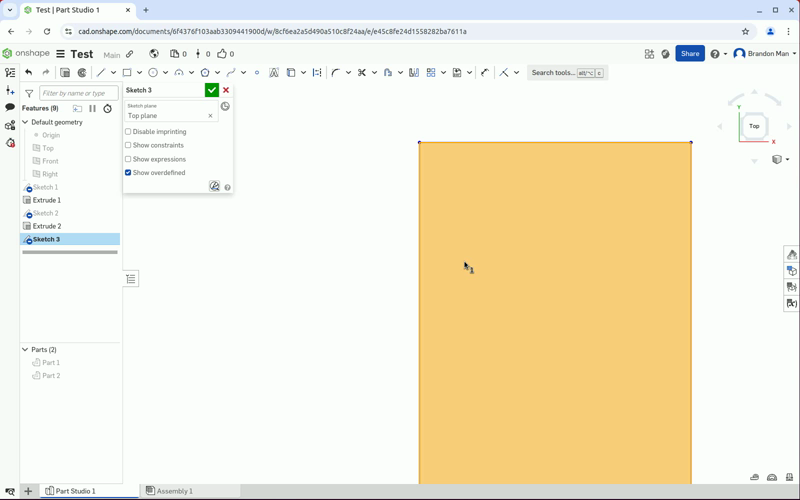
scroll(-6)
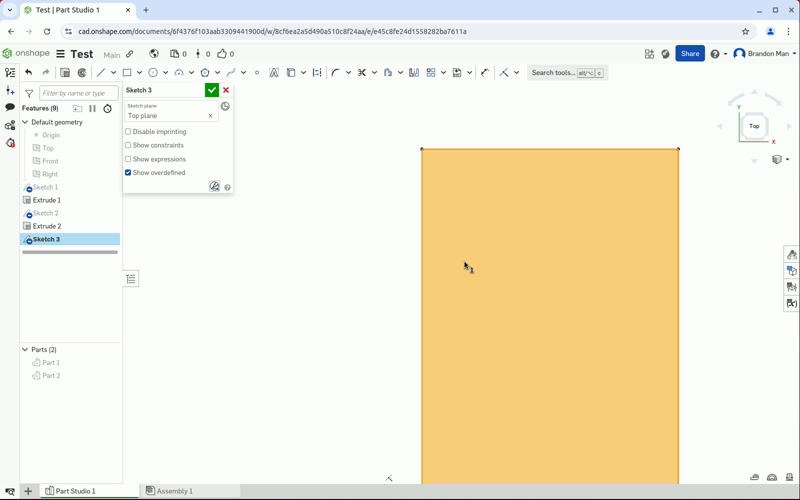
scroll(-6)
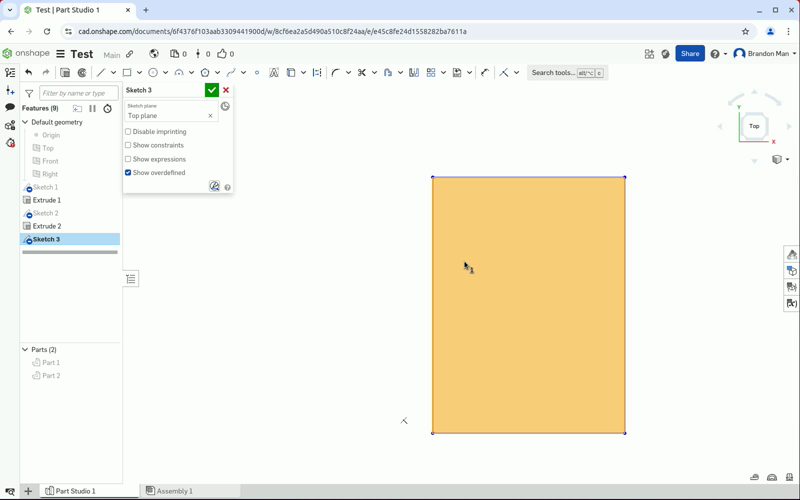
scroll(-6)
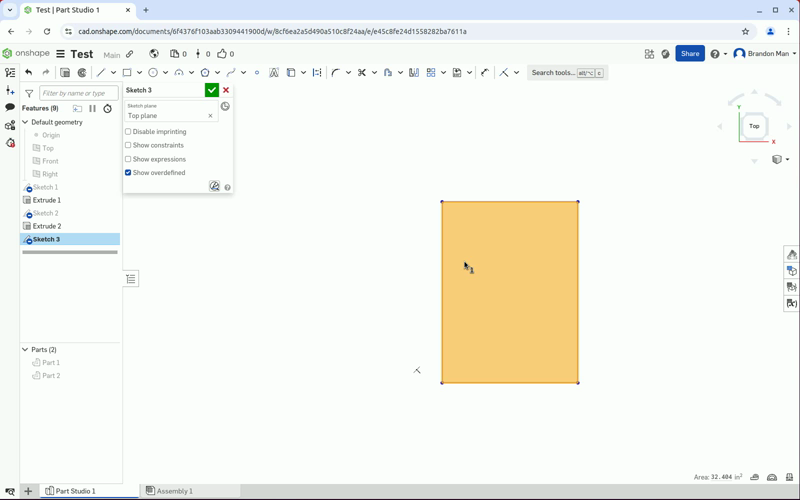
scroll(-6)
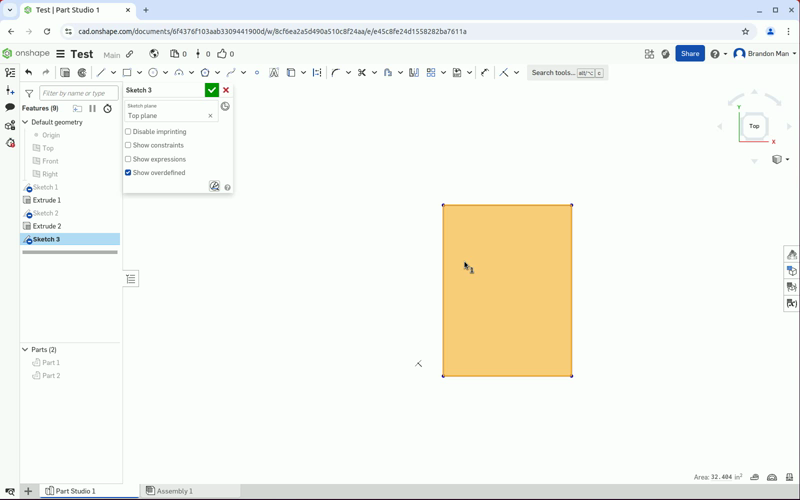
scroll(-6)
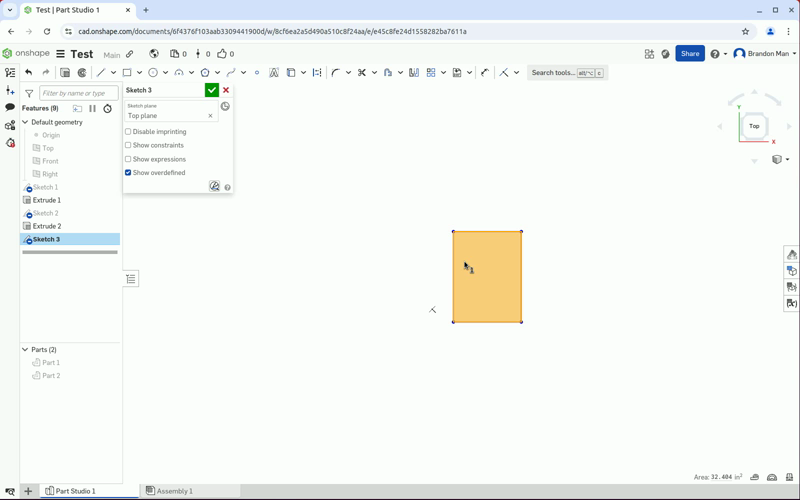
scroll(-6)
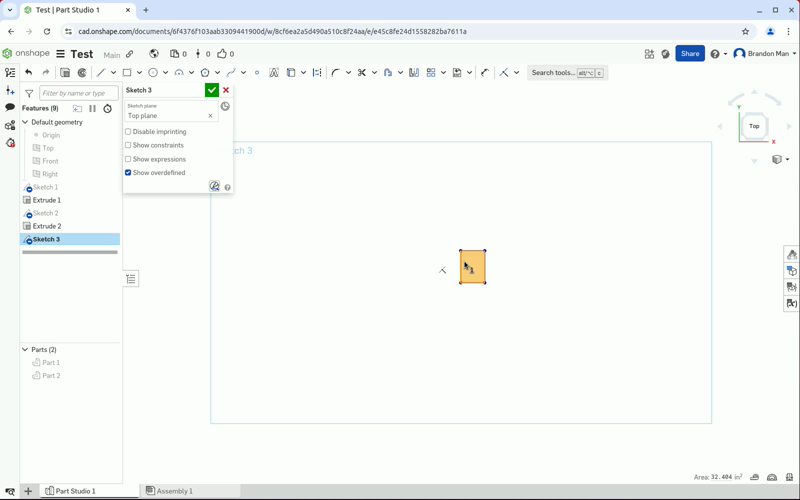
mouse_move(73, 352)
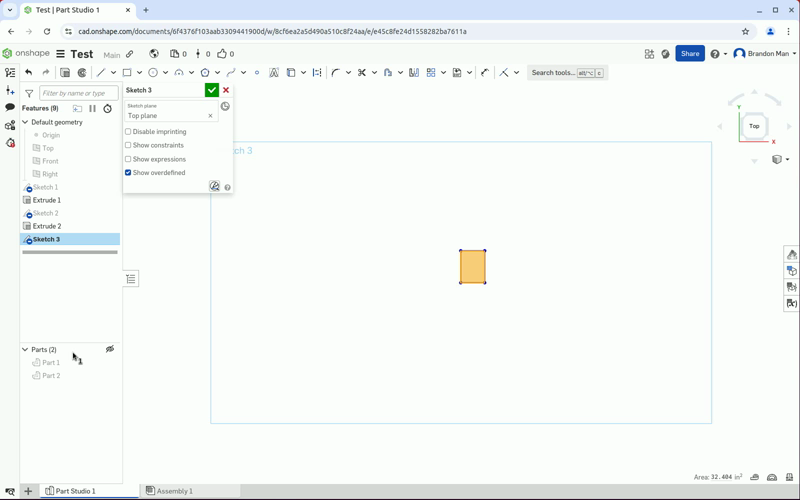
key(shift+y)
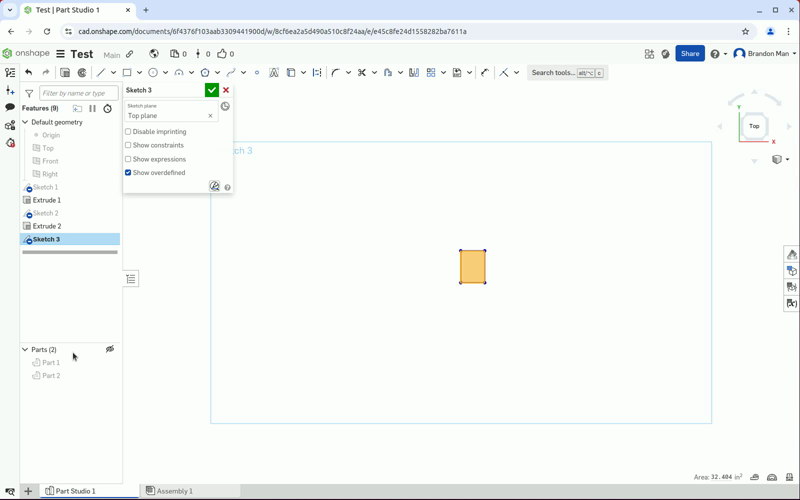
key(shift+e)
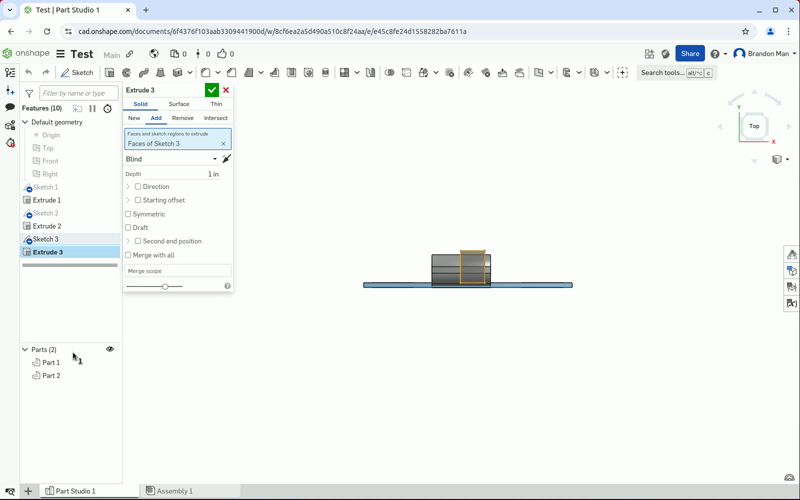
mouse_move(143, 106)
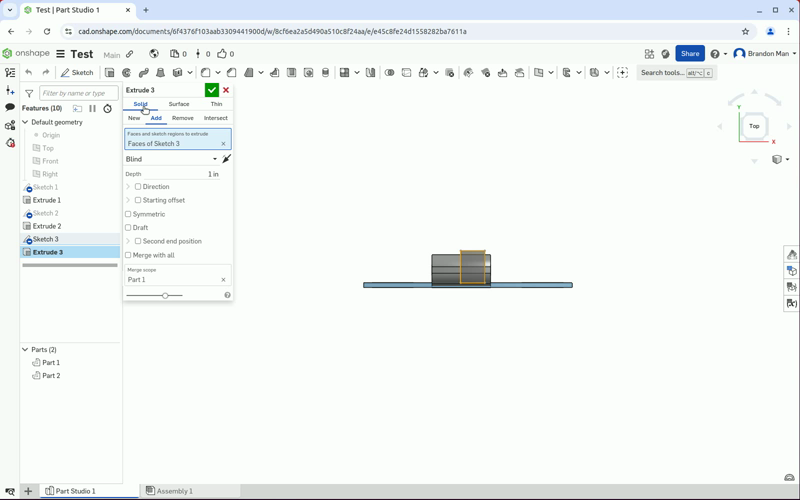
click(143, 106)
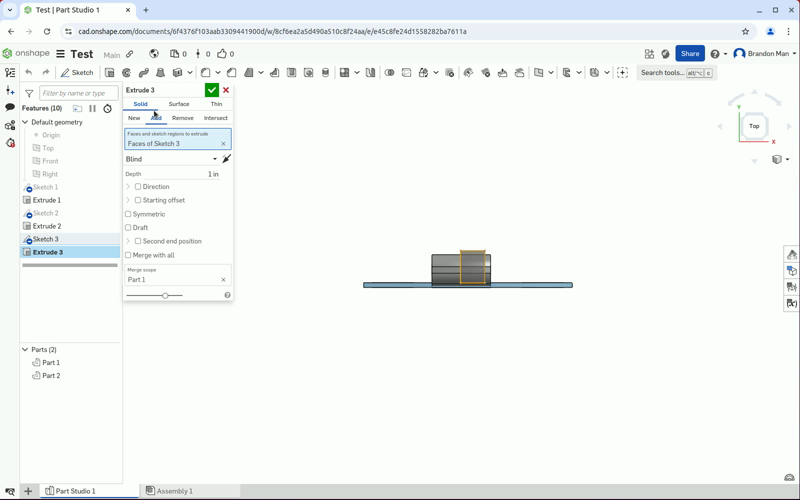
mouse_move(186, 120)
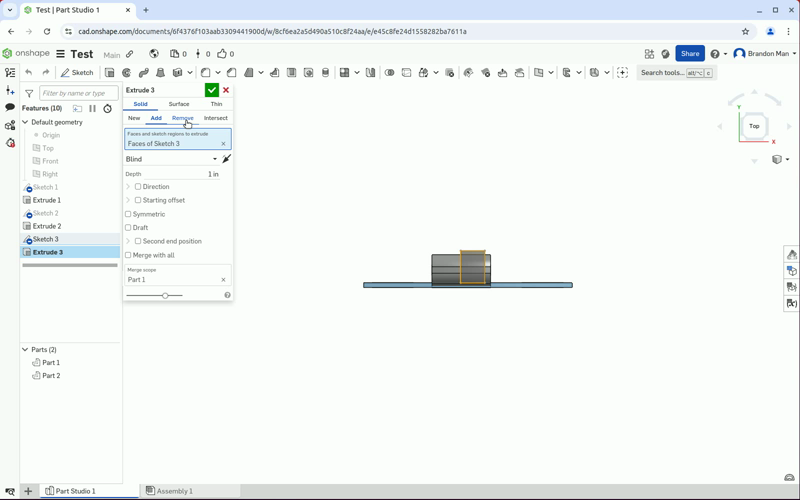
click(186, 120)
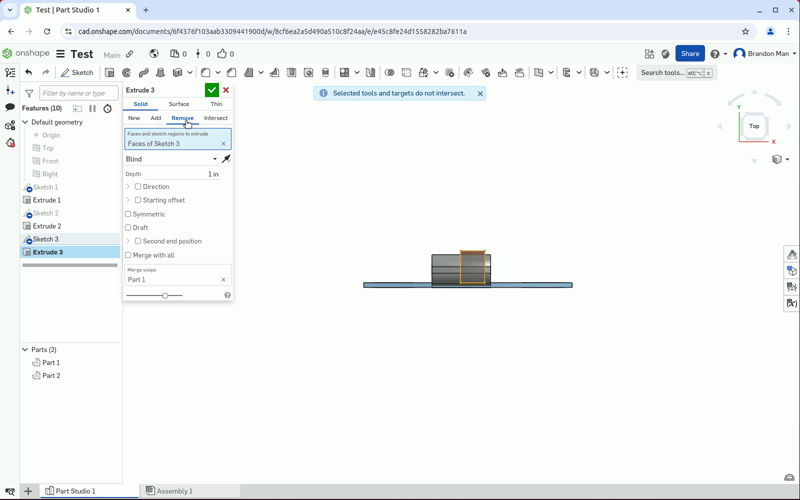
key(tab, 4)
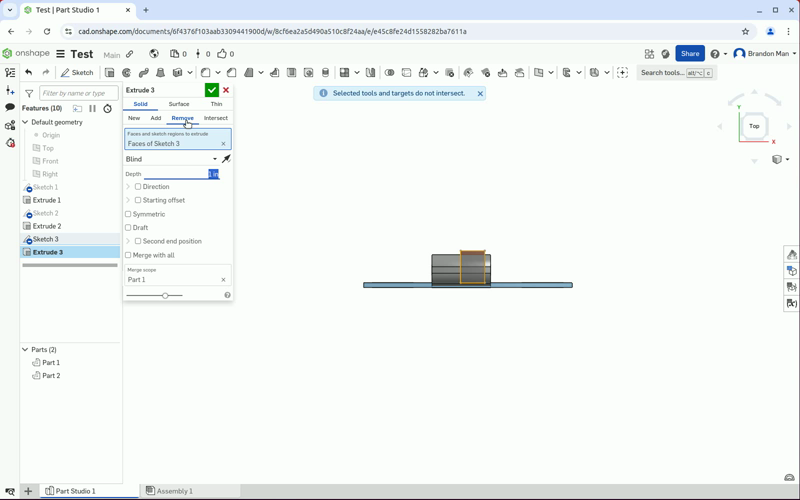
text(-25.997)
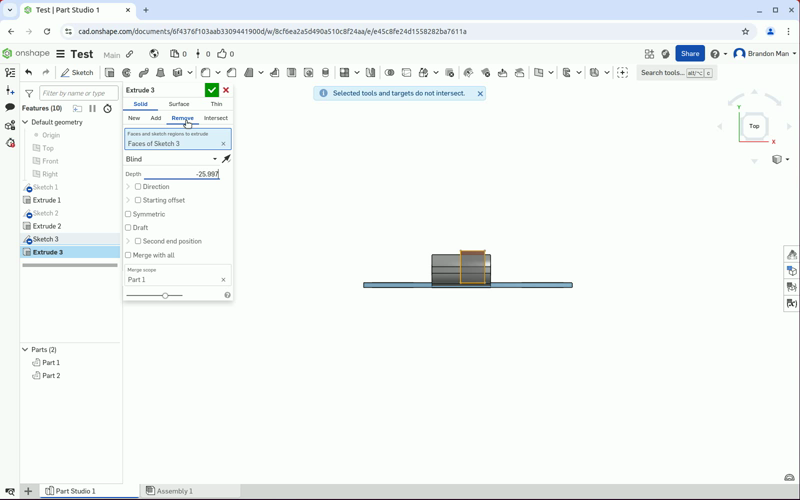
key(tab, 6)
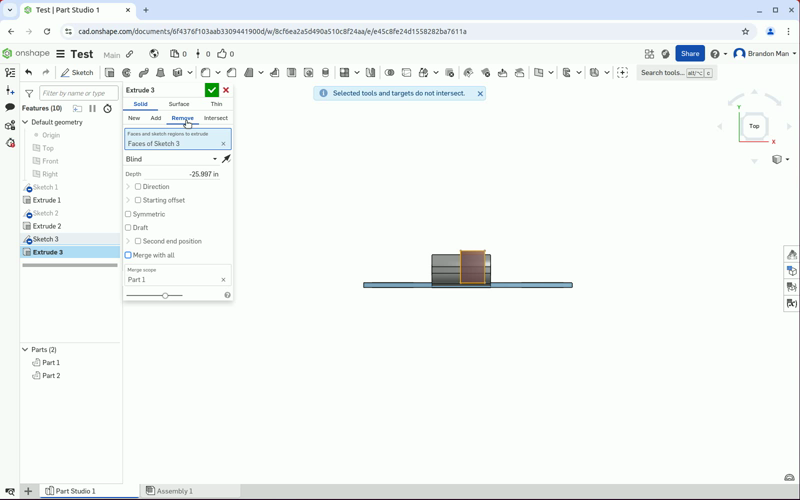
key(space)
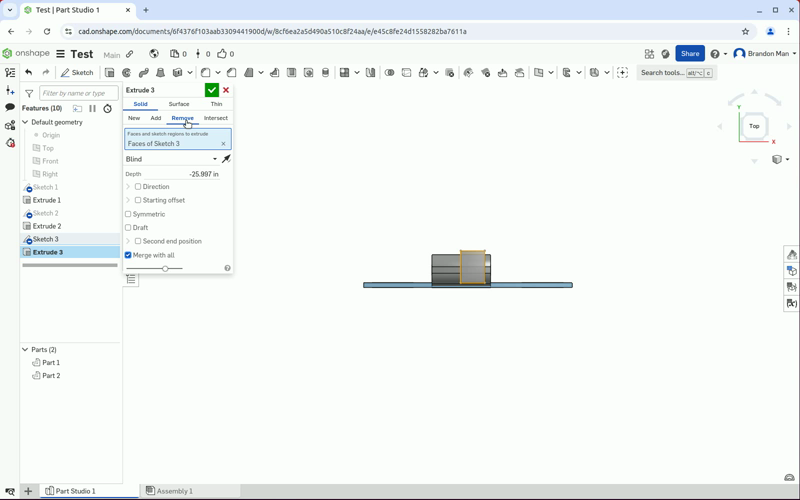
key(enter)
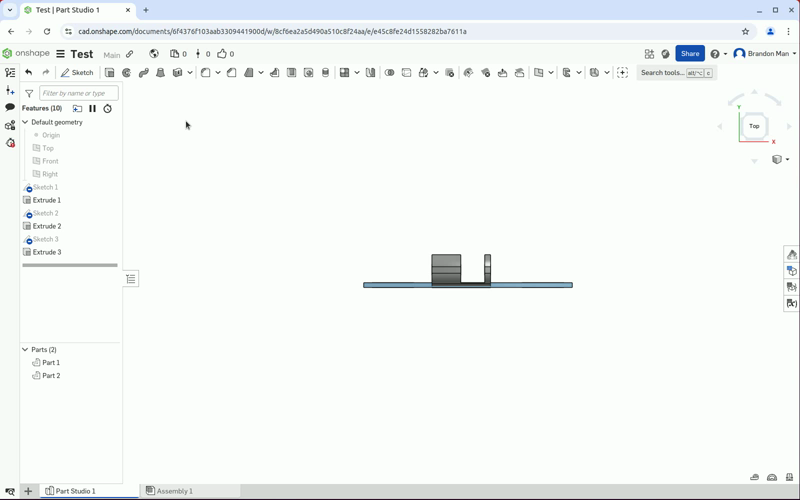
key(shift+h)
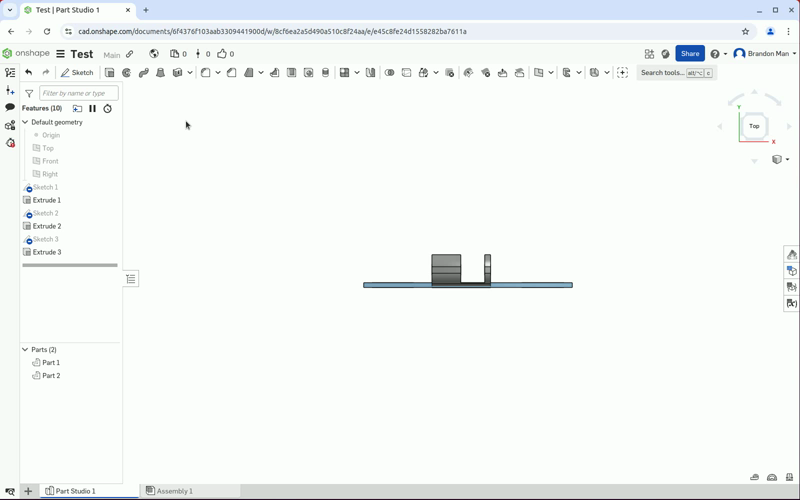
key(shift+h)
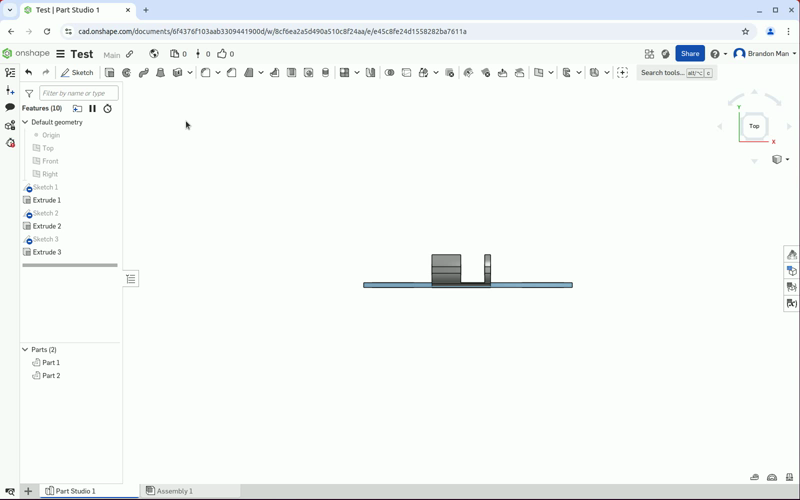
mouse_move(73, 189)
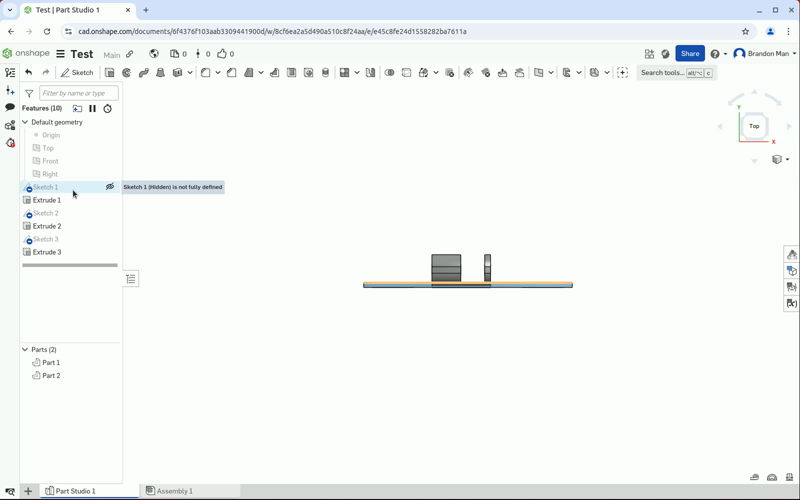
click(73, 189)
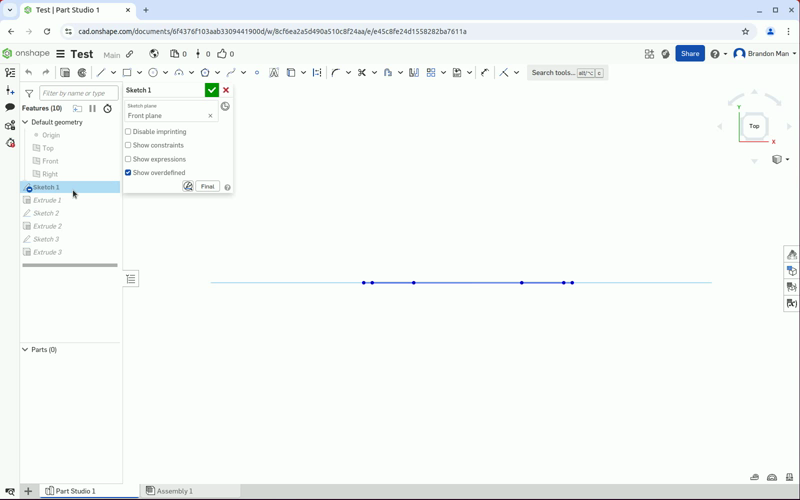
mouse_move(229, 92)
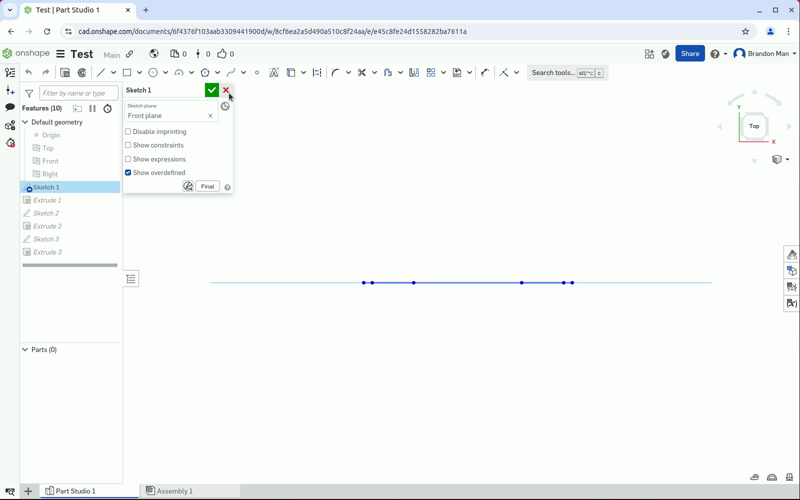
click(229, 92)
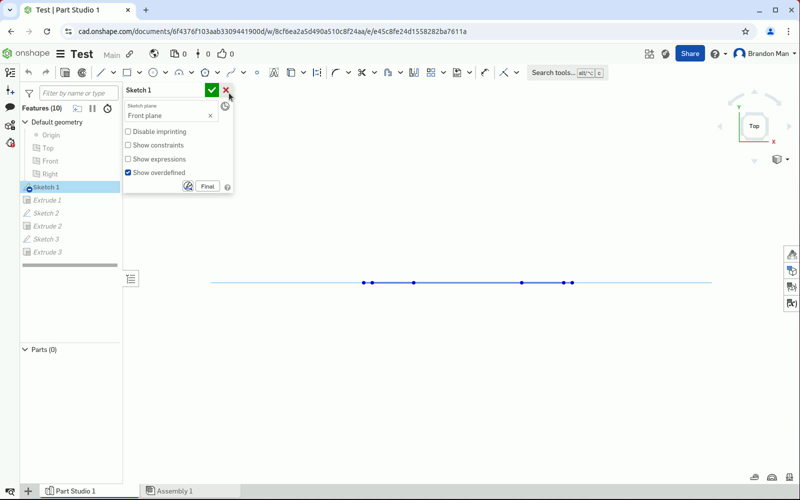
key(shift+s)
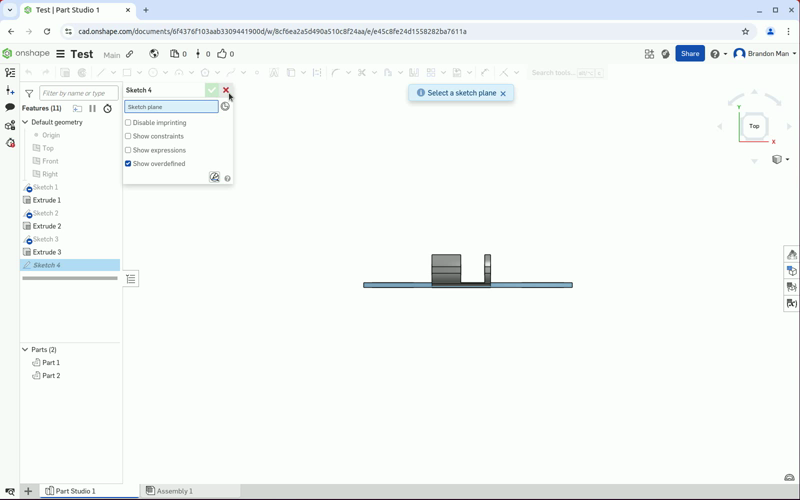
mouse_move(73, 150)
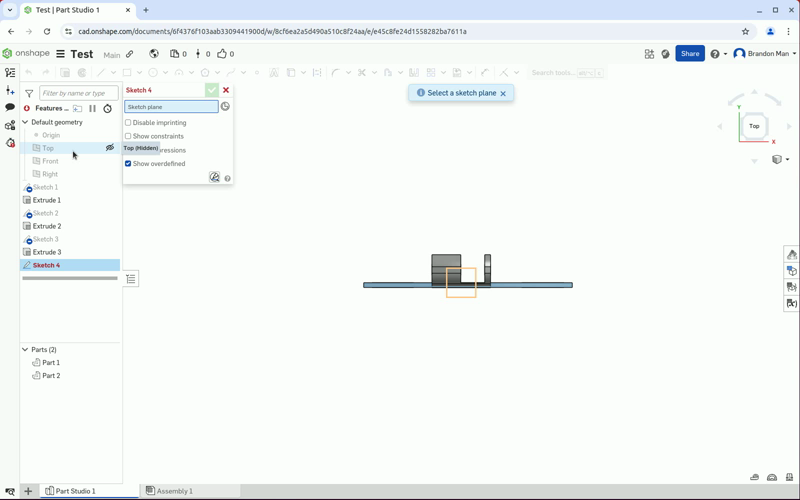
click(73, 150)
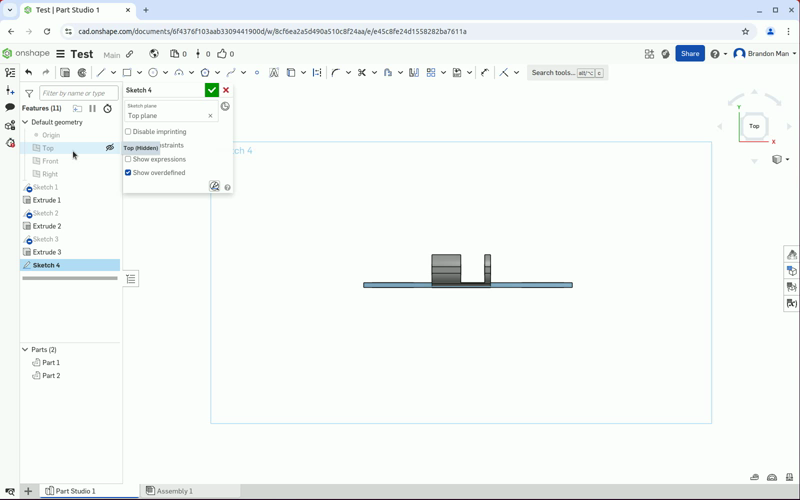
mouse_move(73, 352)
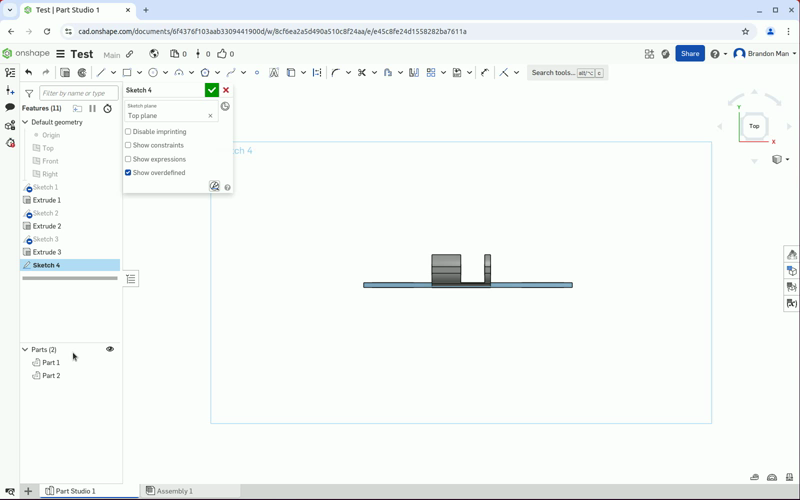
key(y)
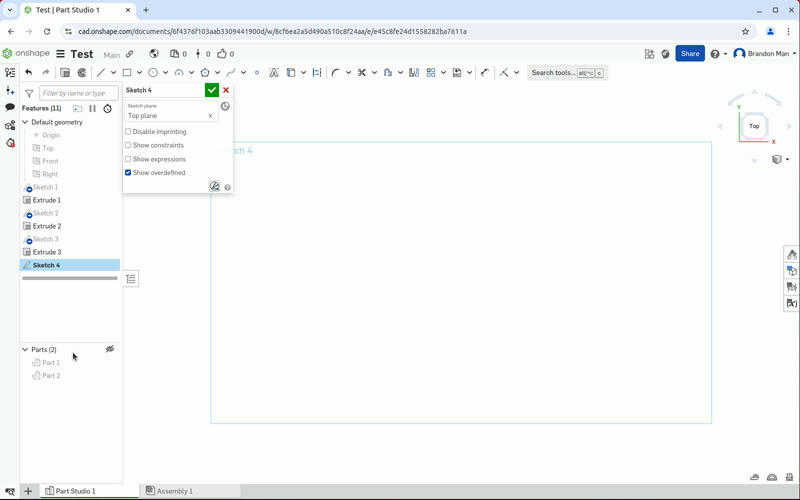
key(l)
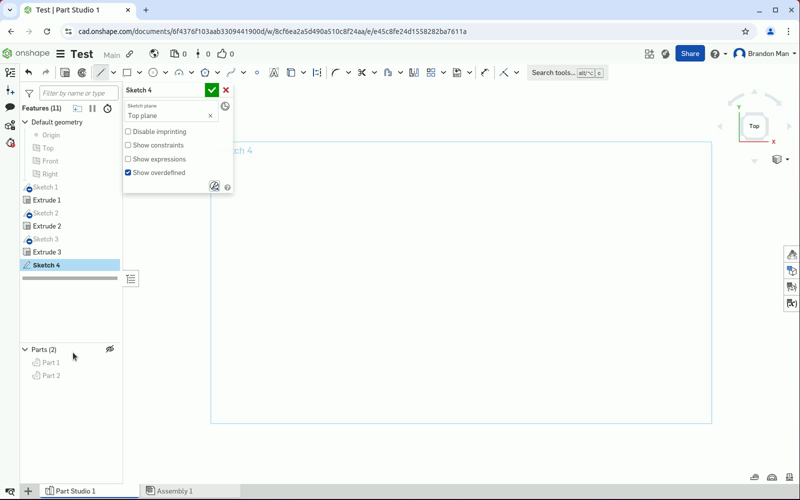
key_down(shift)
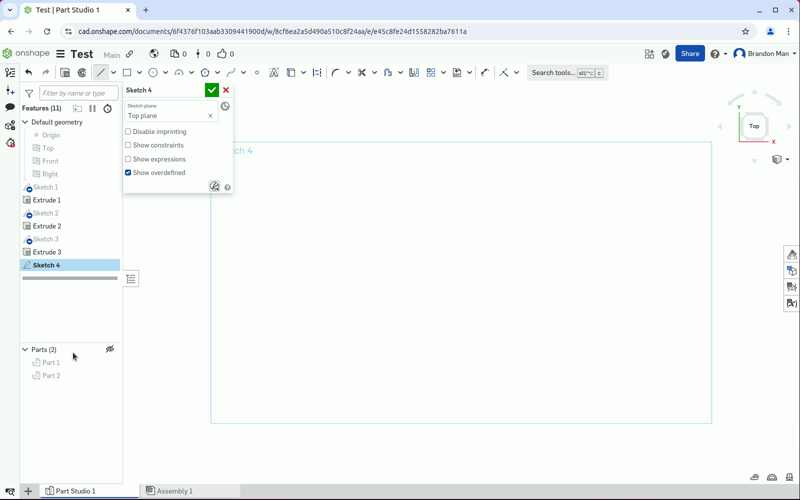
mouse_move(434, 282)
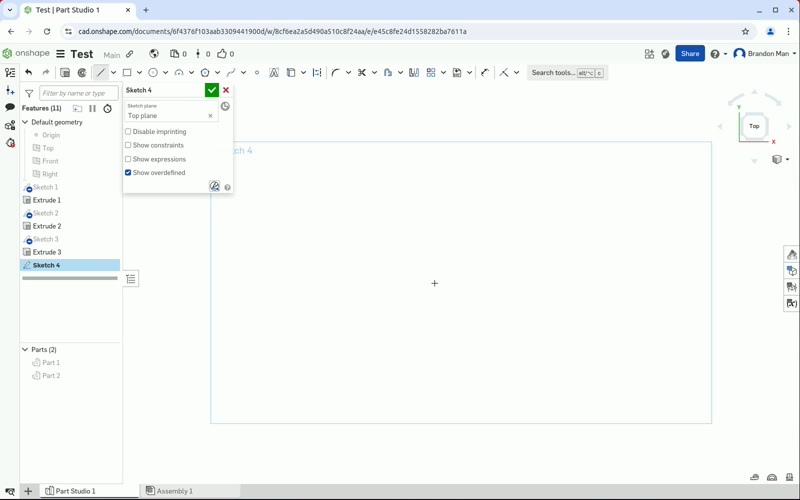
click(434, 282)
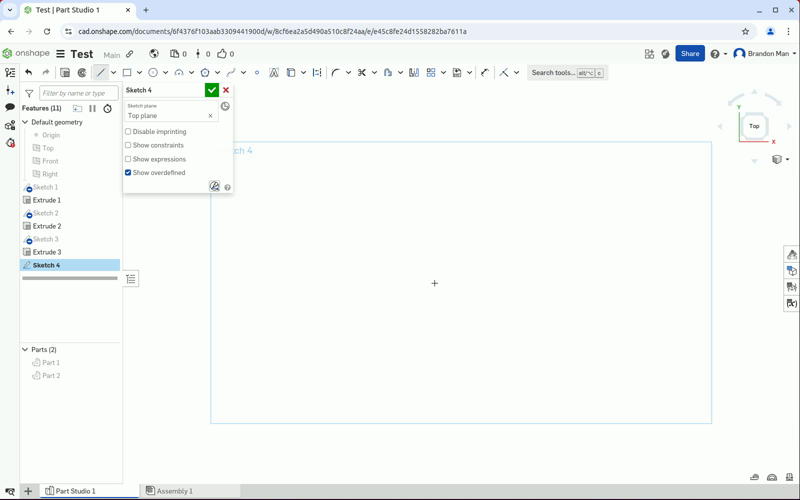
key_up(shift)
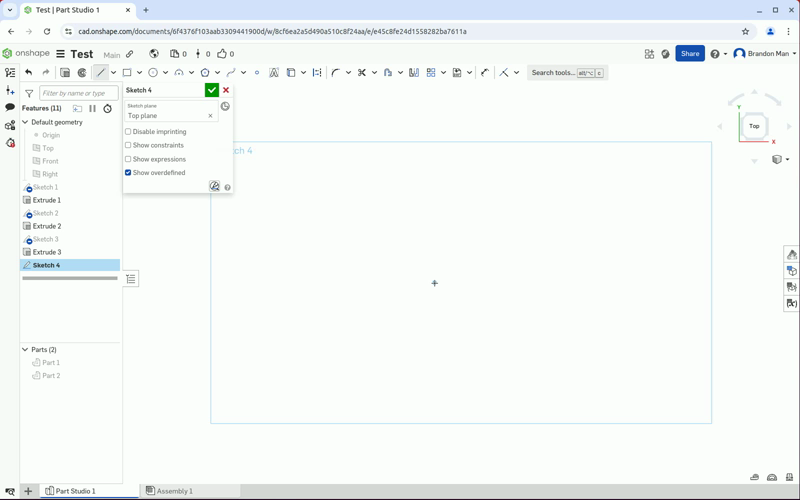
key_down(shift)
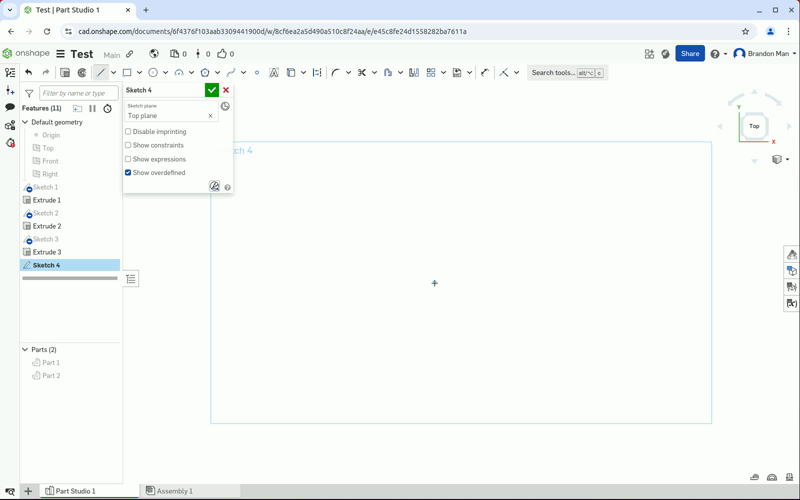
mouse_move(464, 282)
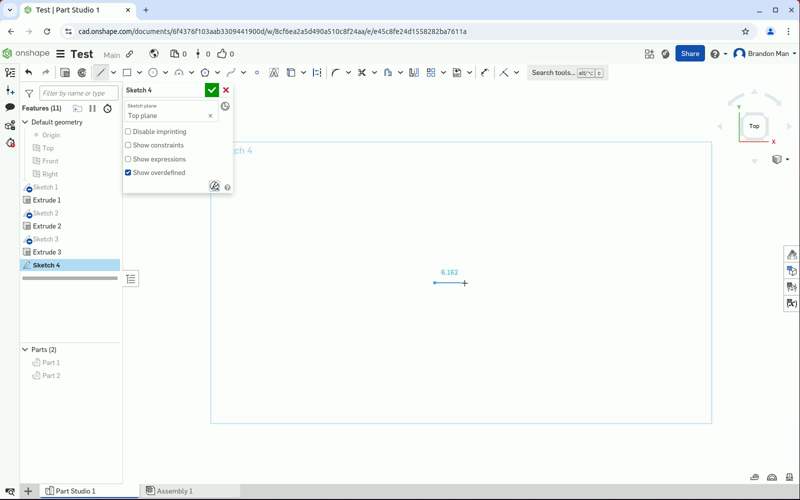
mouse_move(460, 282)
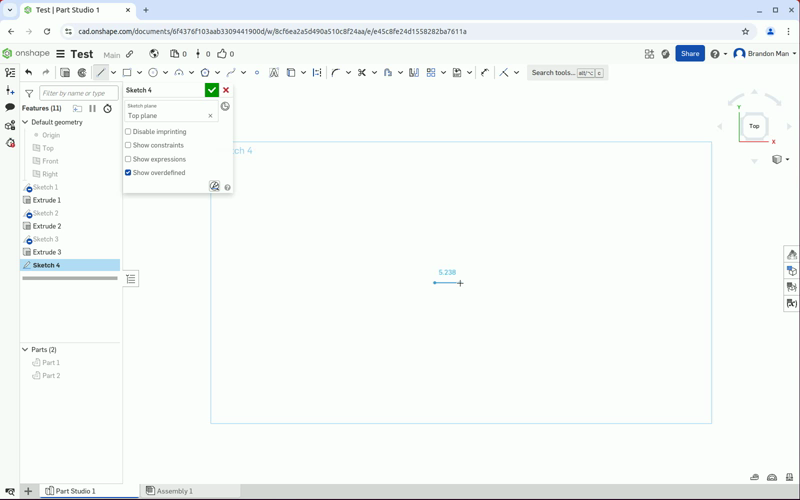
click(460, 282)
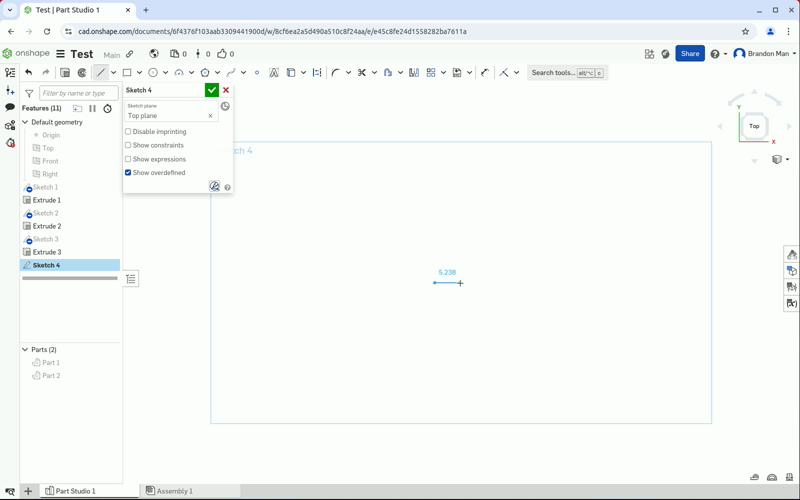
key_up(shift)
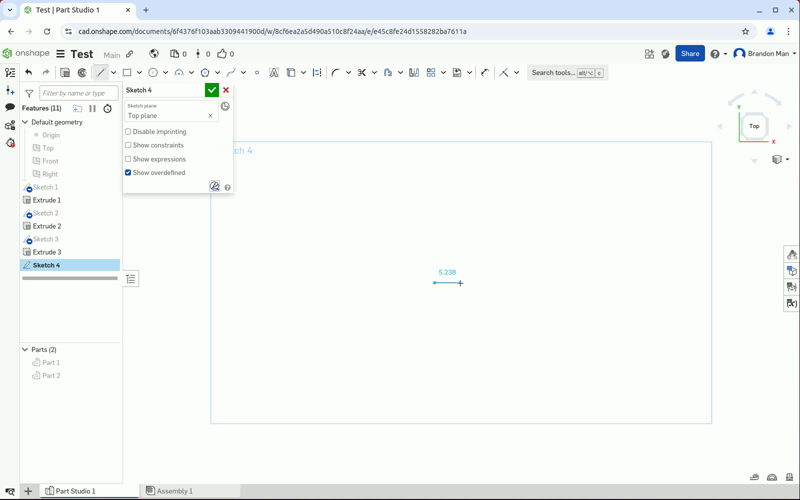
key_down(shift)
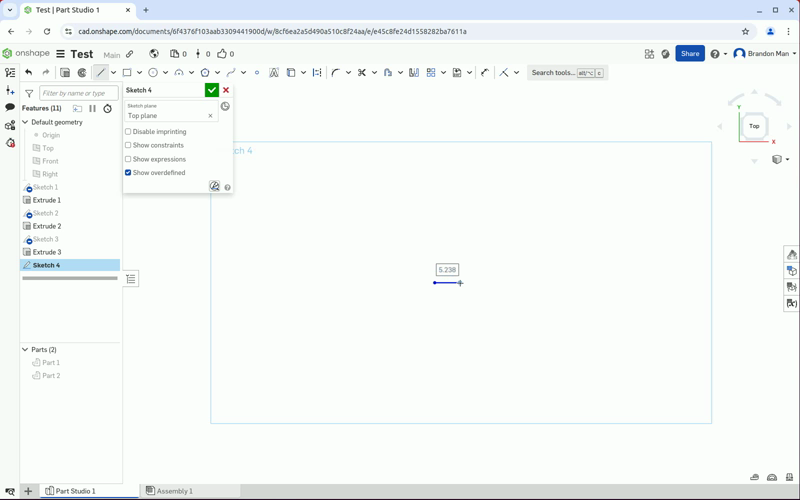
mouse_move(490, 282)
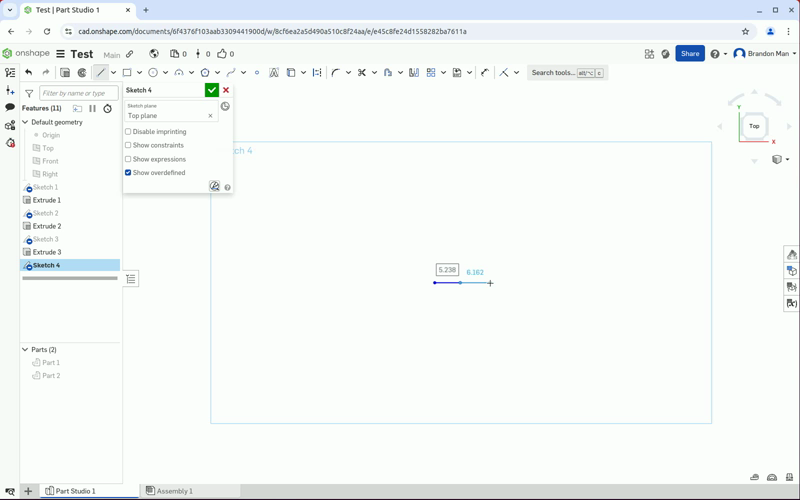
mouse_move(460, 250)
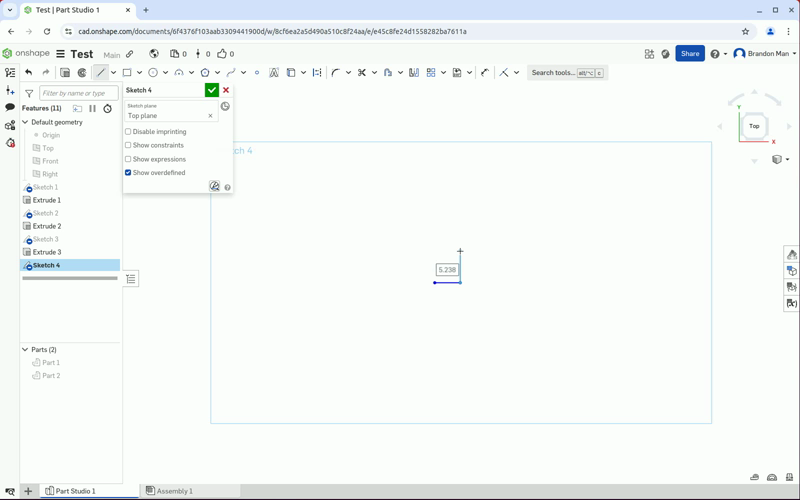
click(460, 250)
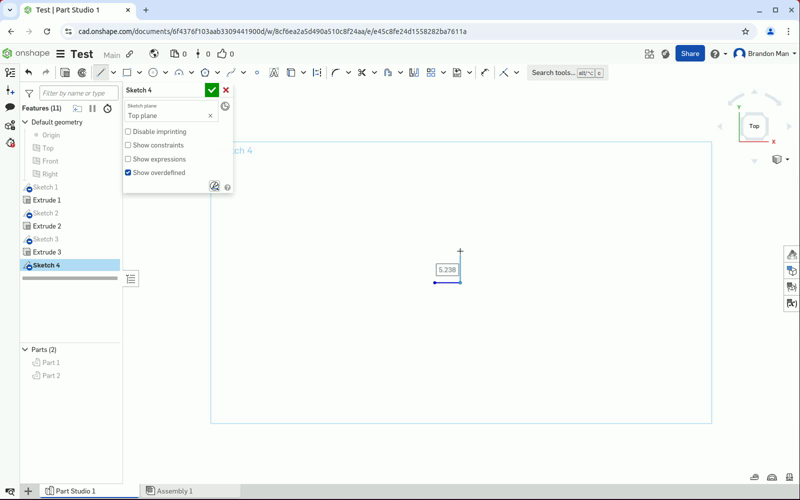
key_up(shift)
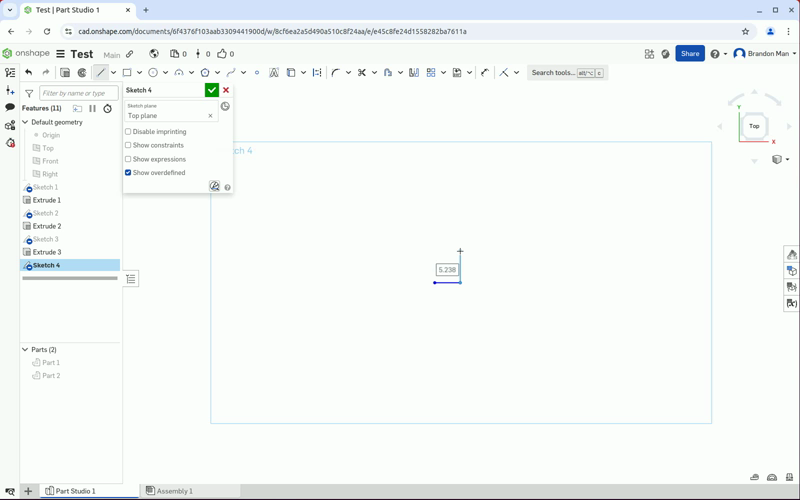
key_down(shift)
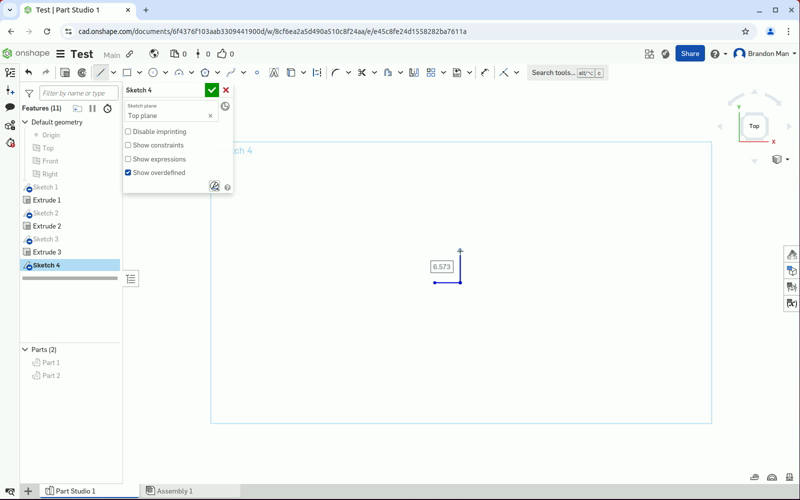
mouse_move(490, 250)
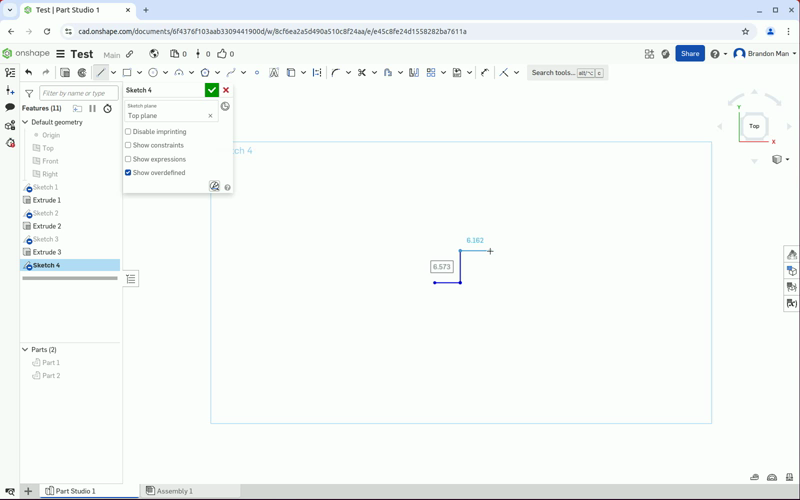
mouse_move(434, 250)
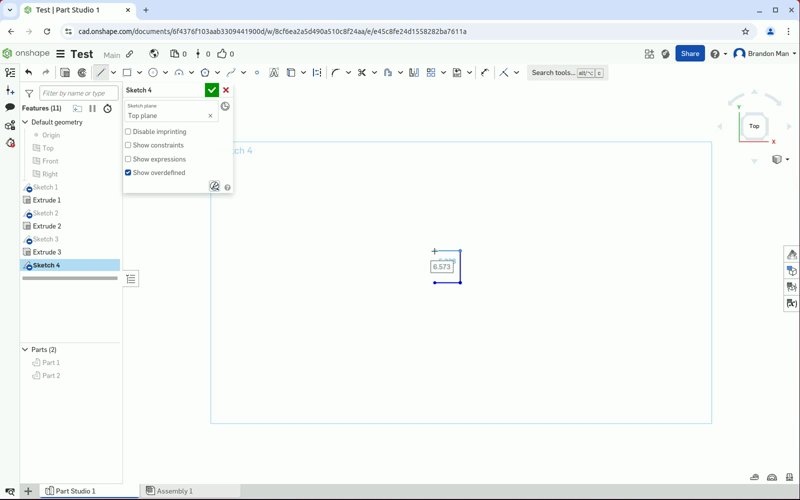
click(434, 250)
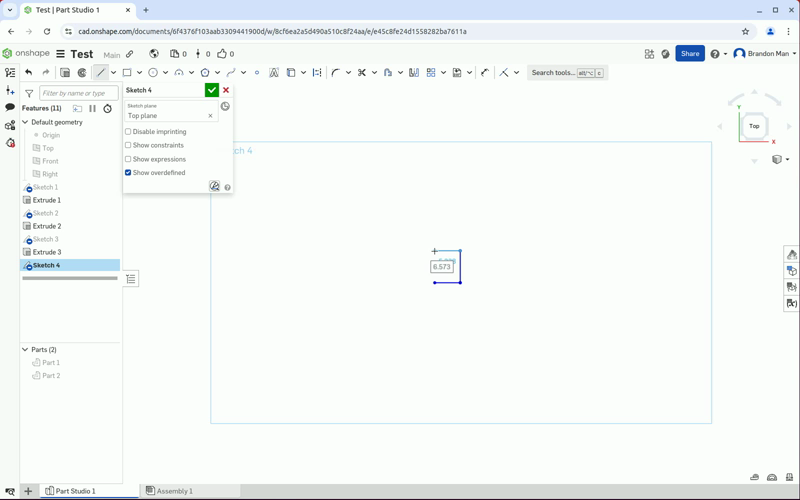
key_up(shift)
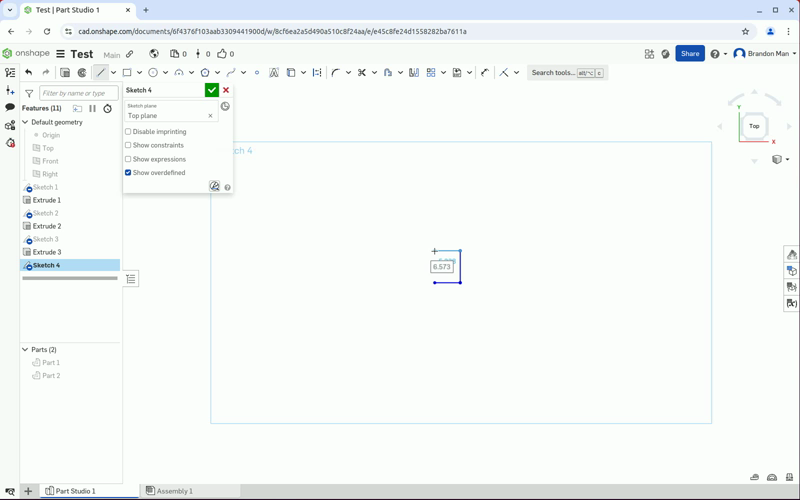
mouse_move(464, 250)
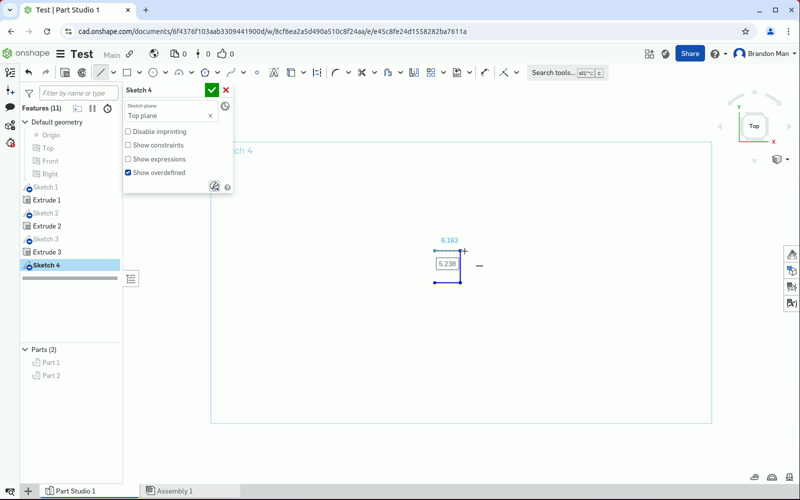
key_down(shift)
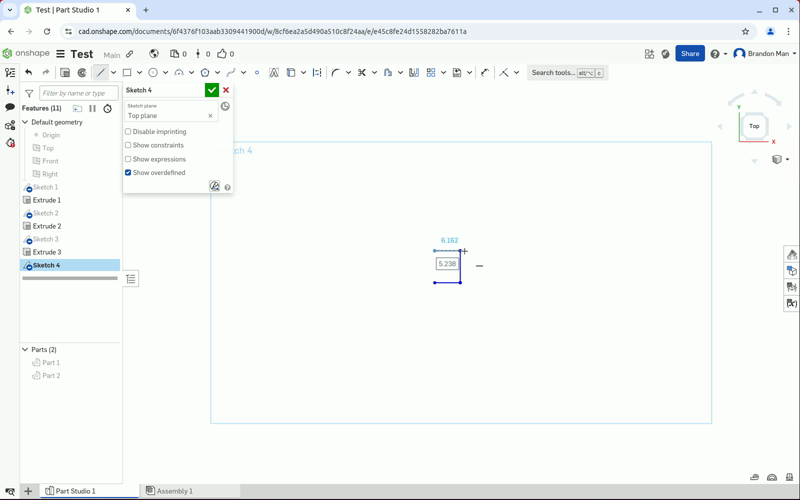
mouse_move(434, 282)
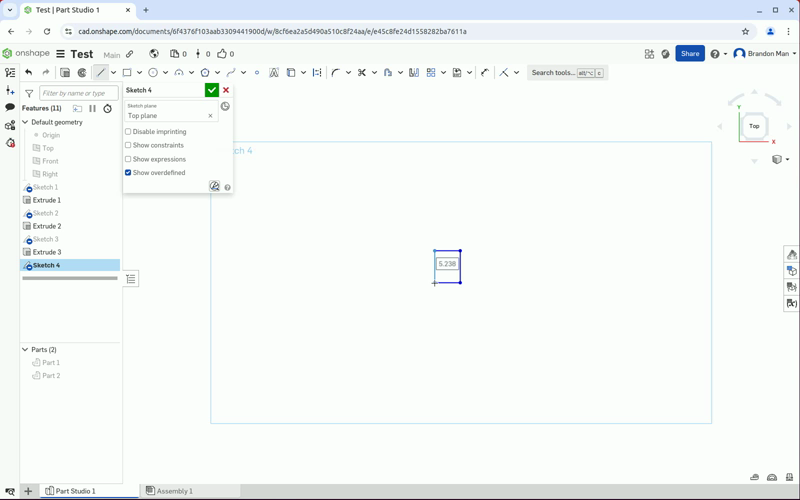
key_up(shift)
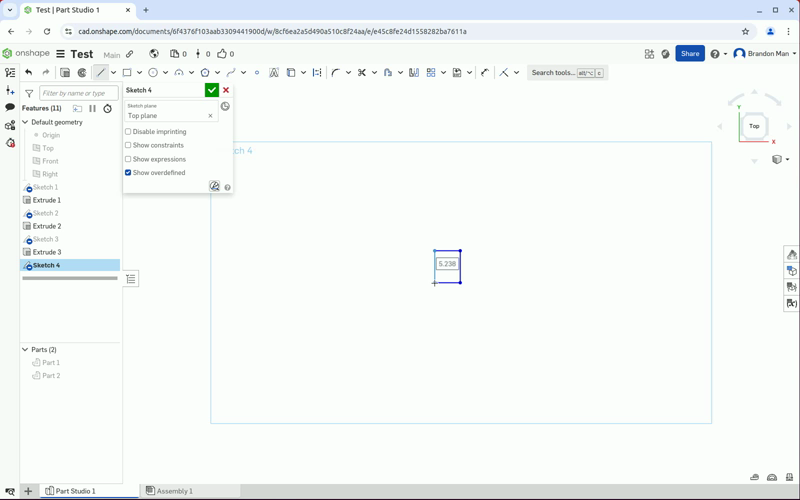
click(434, 282)
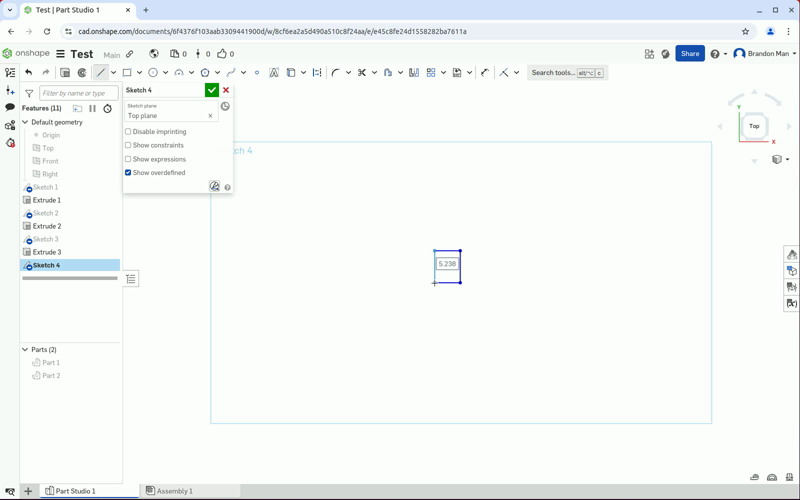
key(esc)
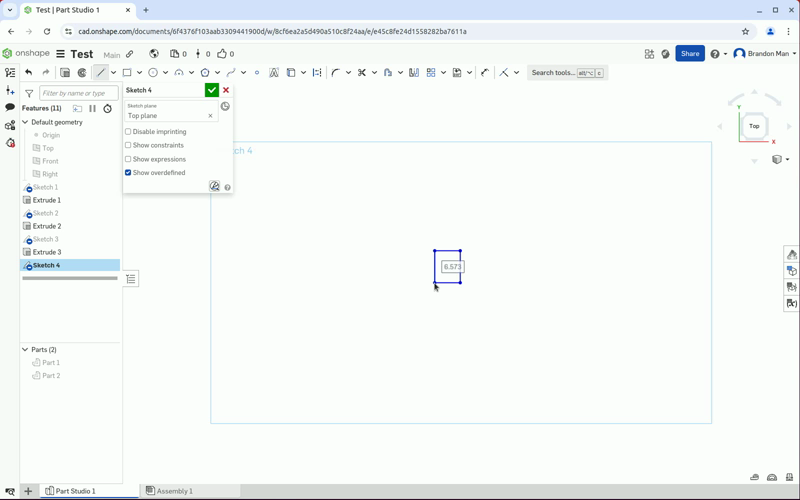
mouse_move(442, 258)
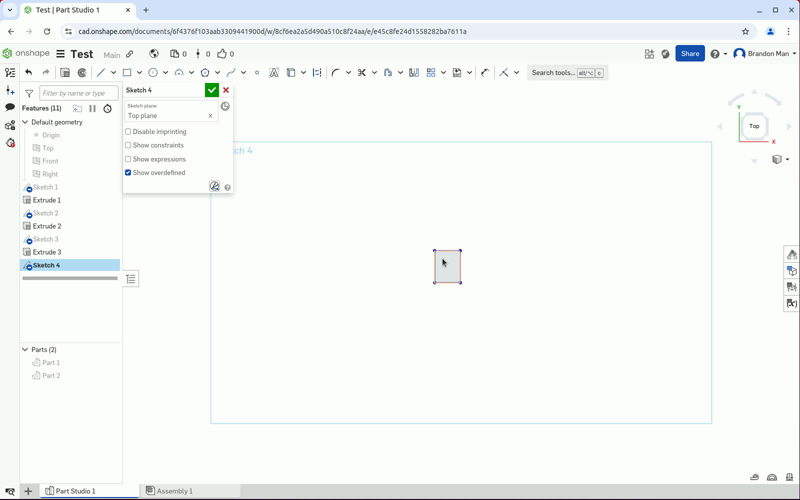
scroll(6)
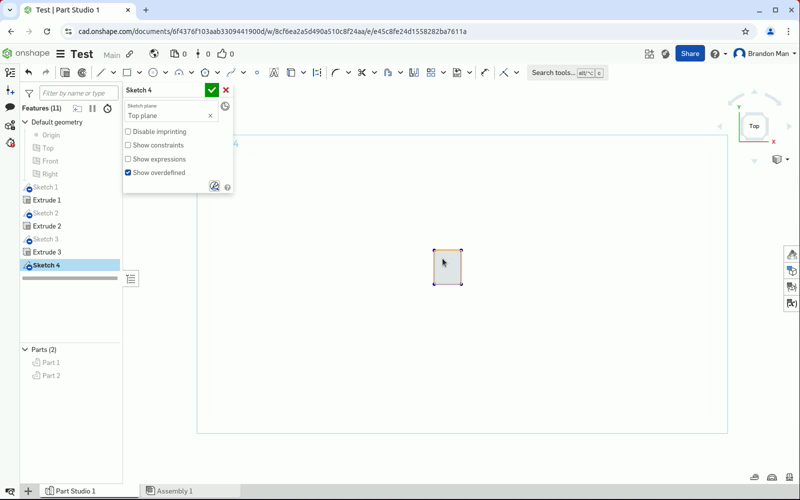
scroll(6)
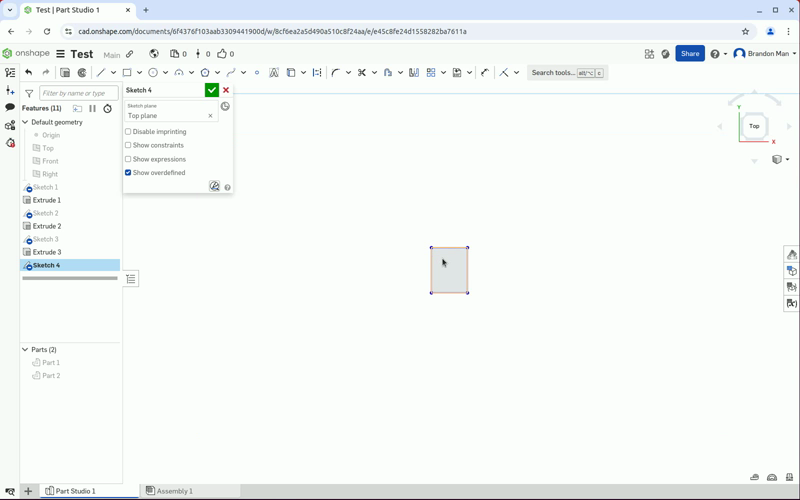
scroll(6)
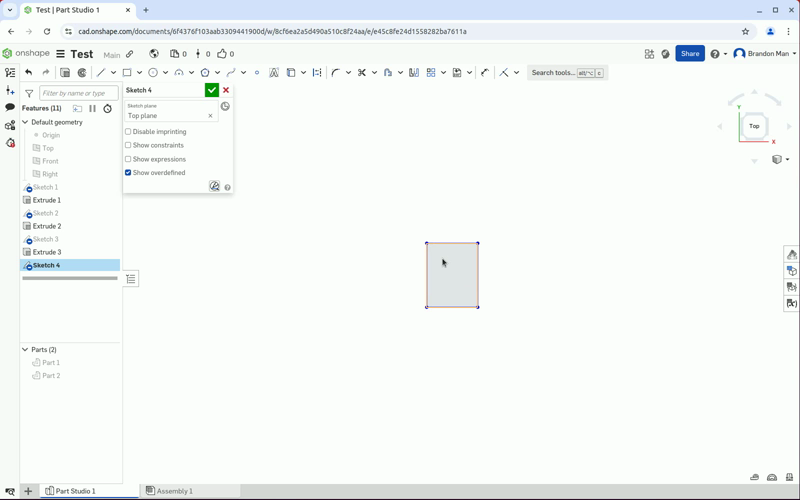
scroll(6)
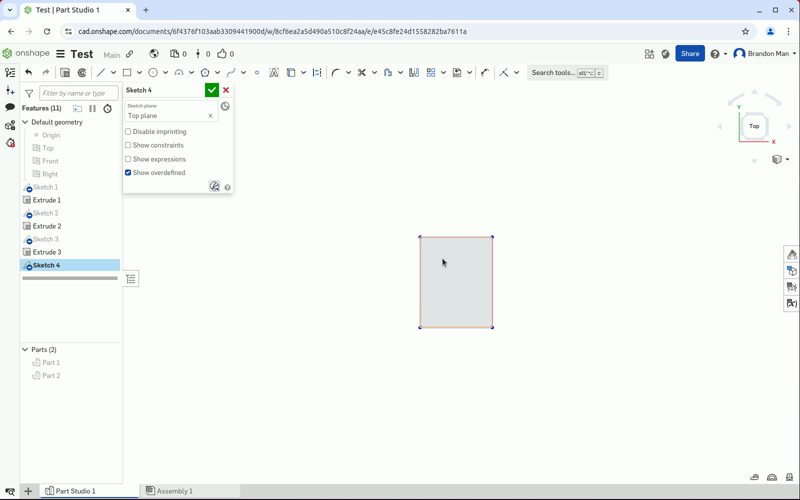
scroll(6)
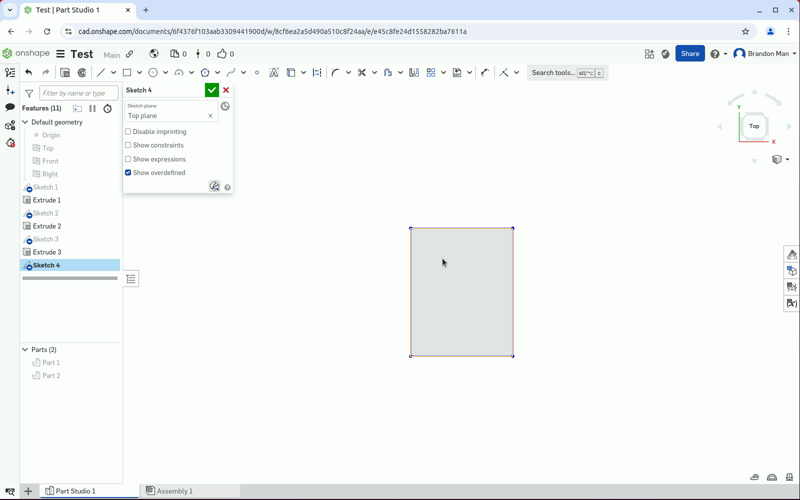
scroll(6)
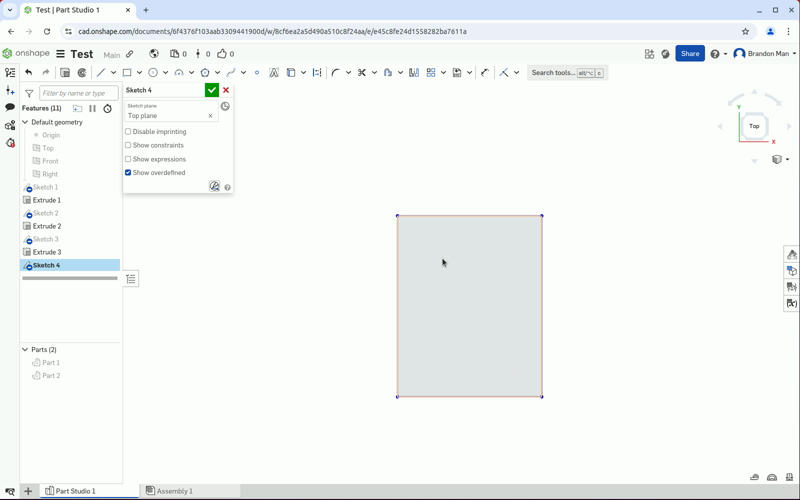
scroll(6)
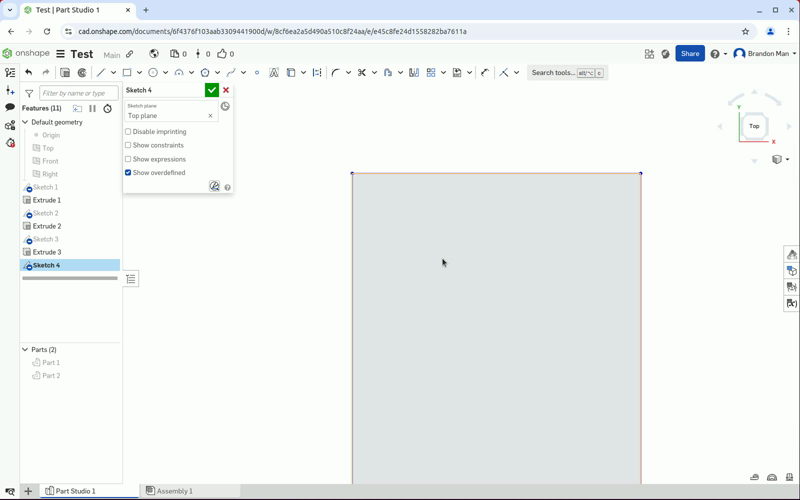
click(442, 258)
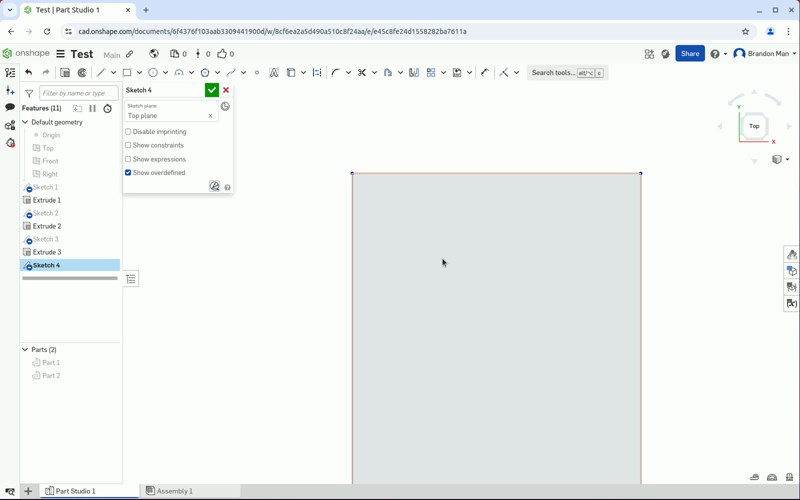
scroll(-6)
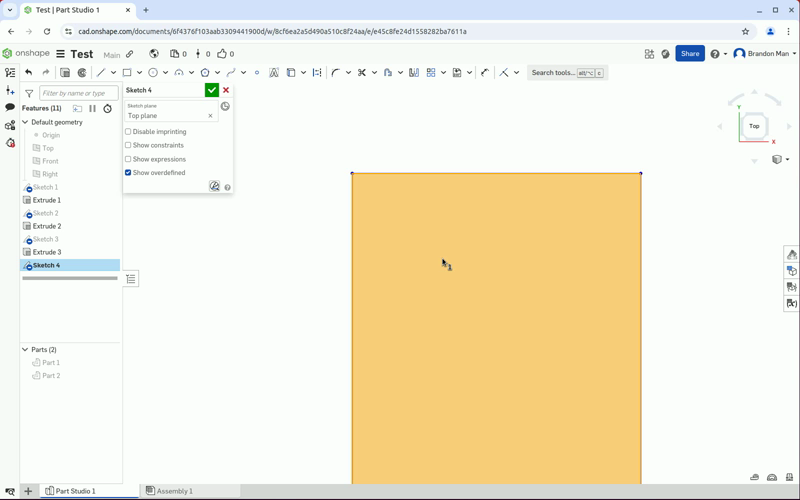
scroll(-6)
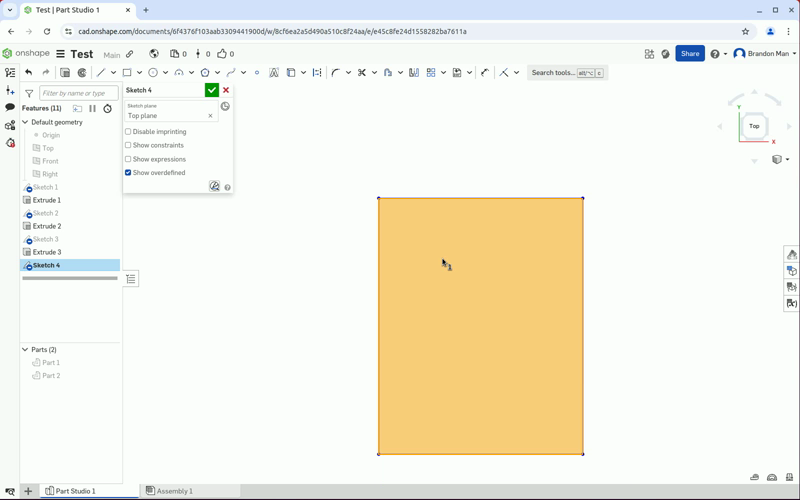
scroll(-6)
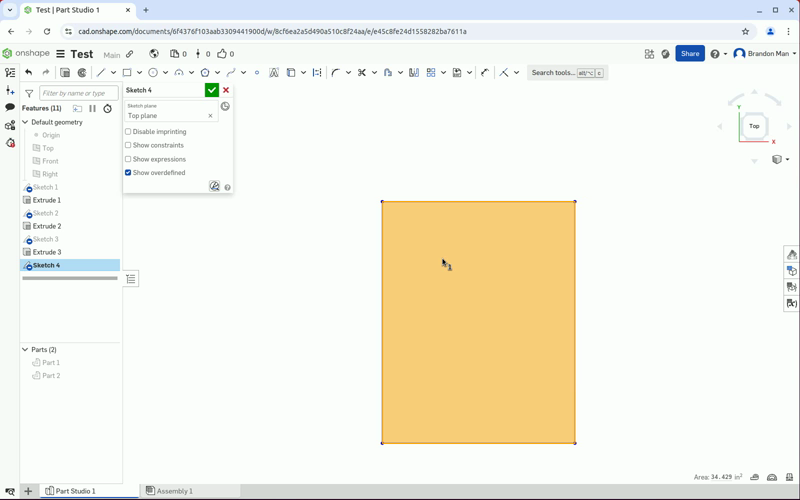
scroll(-6)
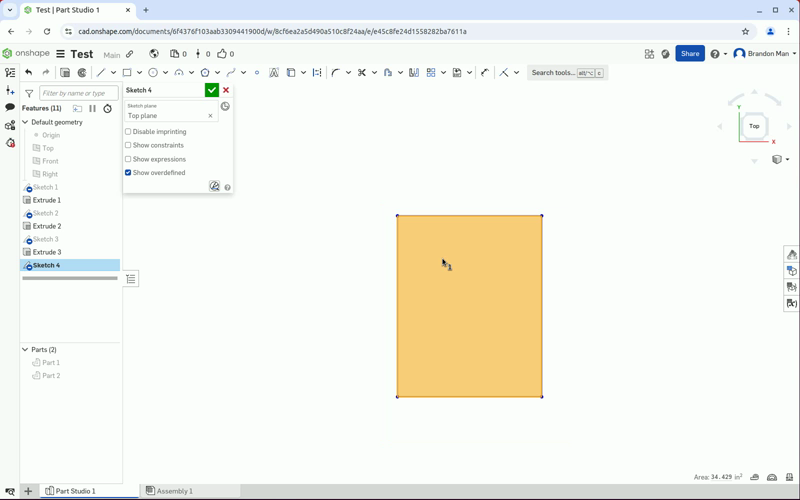
scroll(-6)
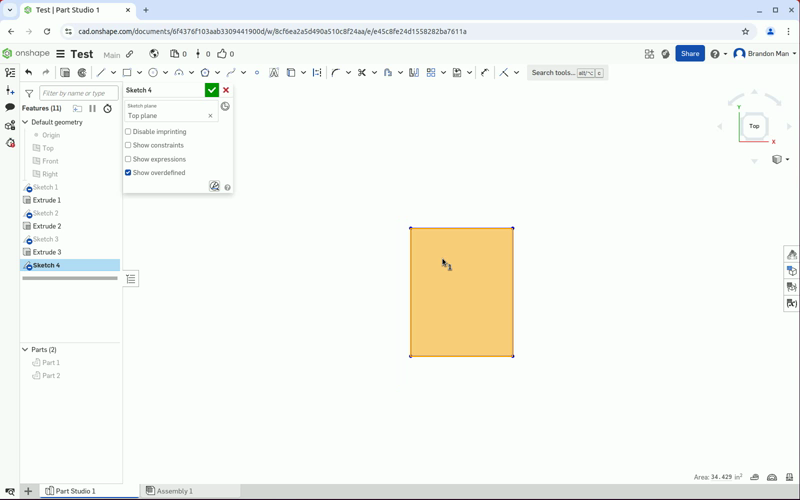
scroll(-6)
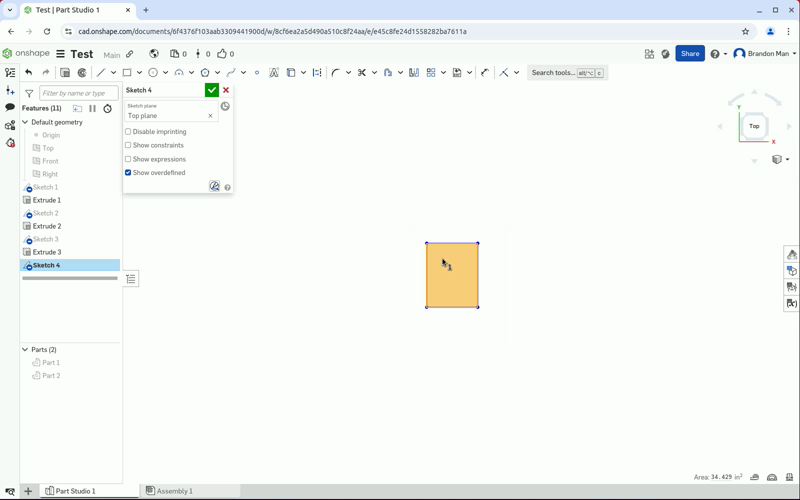
scroll(-6)
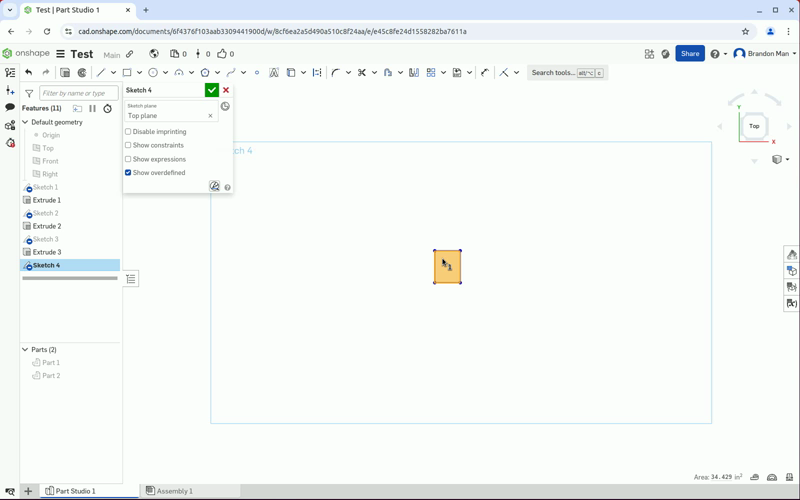
mouse_move(73, 352)
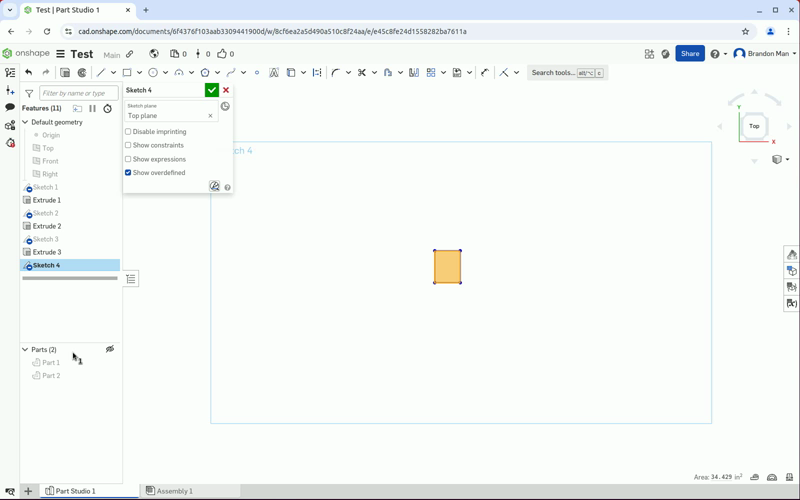
key(shift+y)
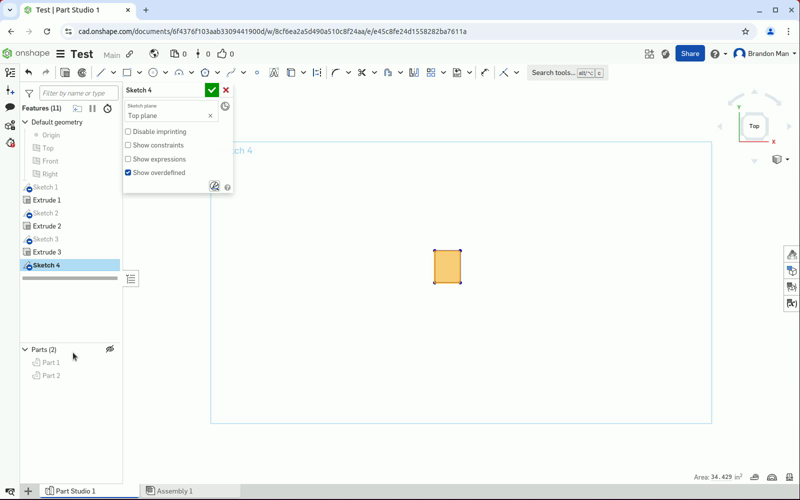
key(shift+e)
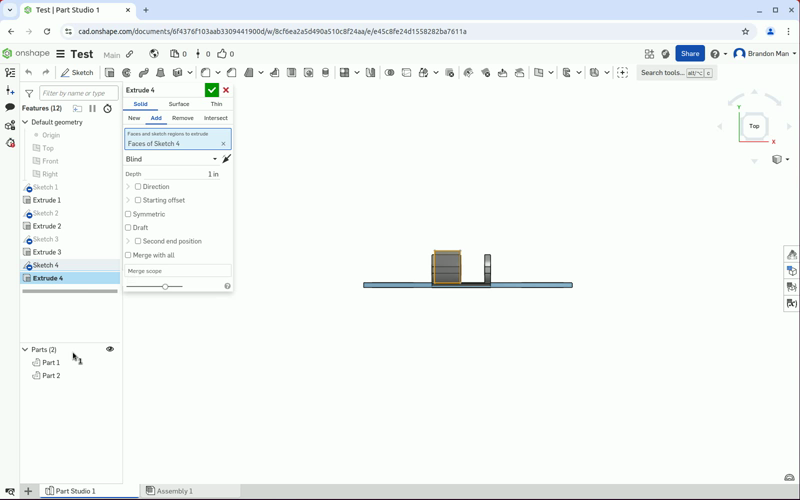
mouse_move(143, 106)
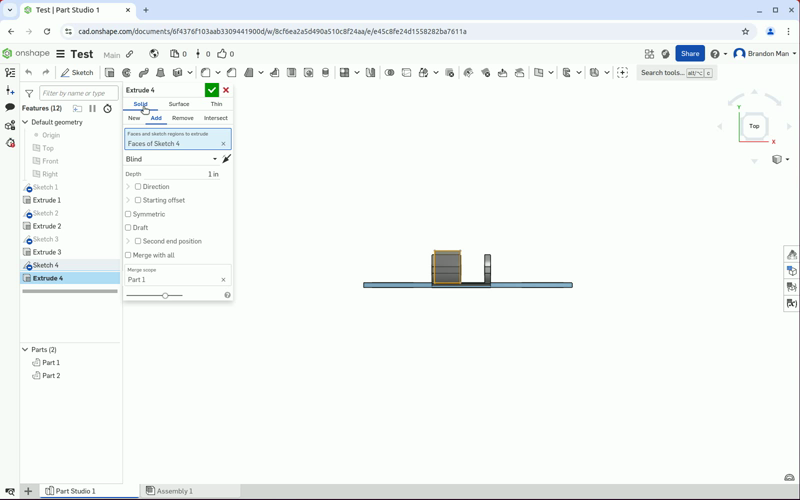
click(143, 106)
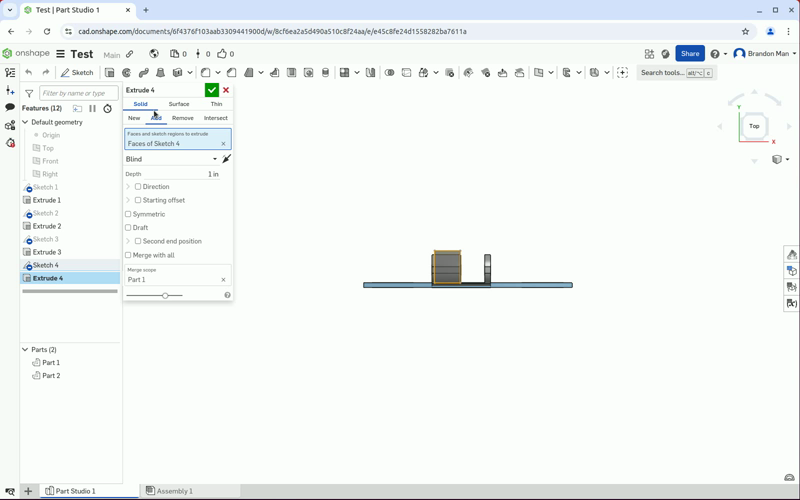
mouse_move(186, 120)
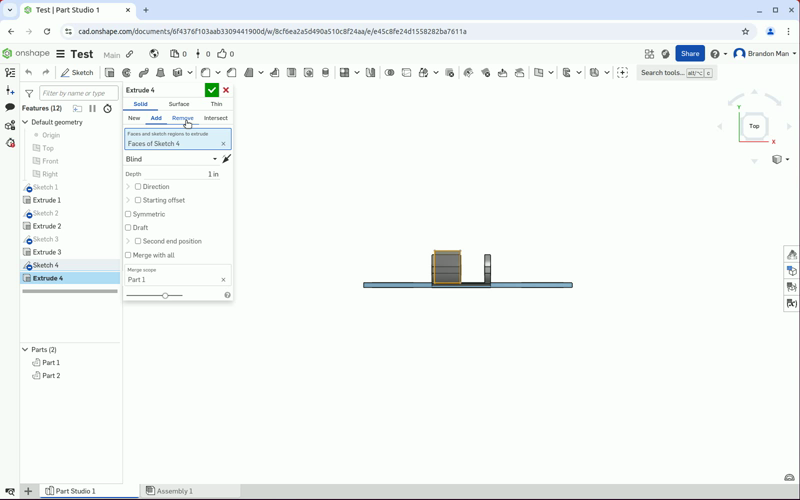
click(186, 120)
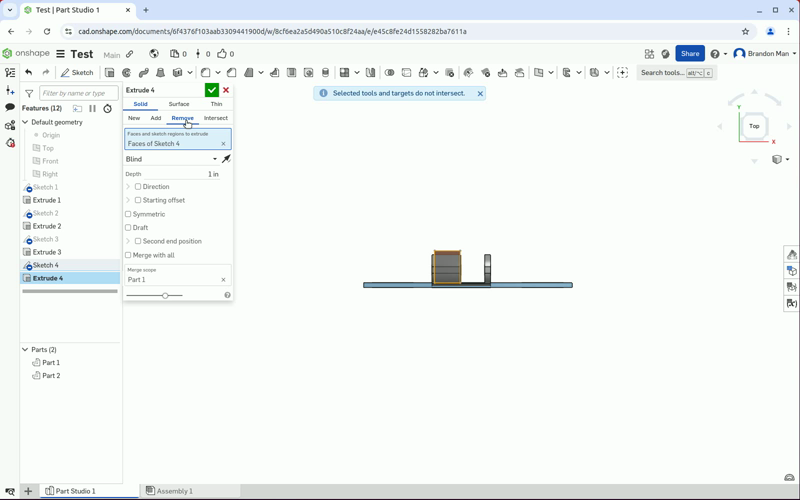
key(tab, 4)
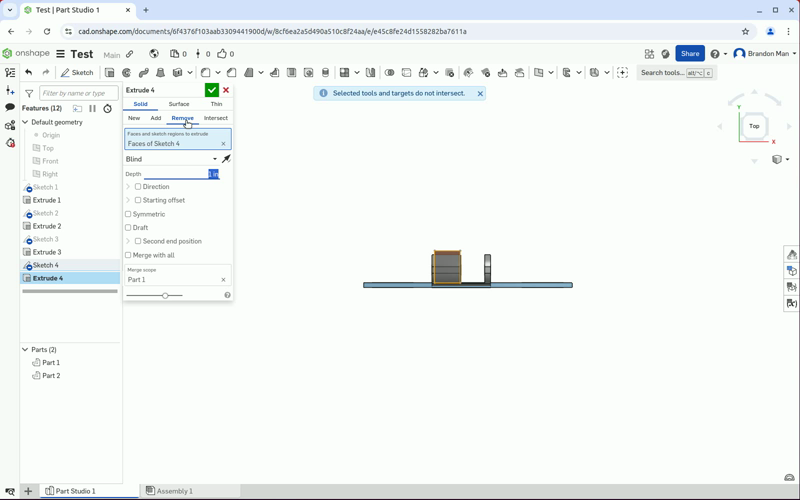
text(-25.997)
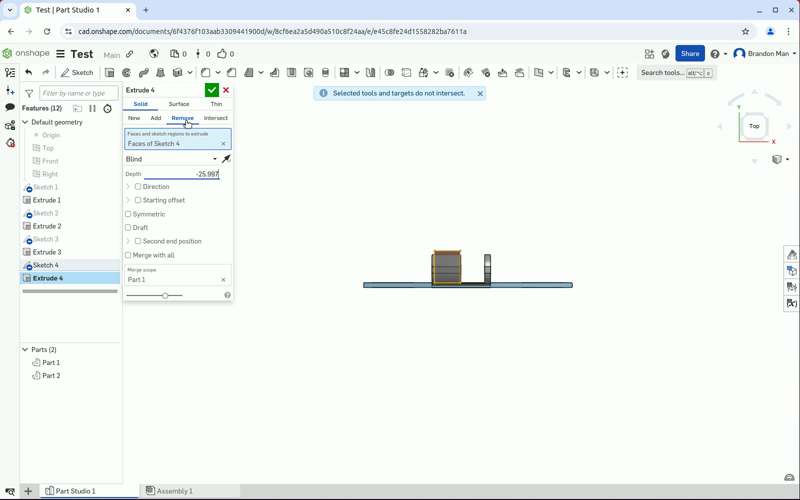
key(tab, 6)
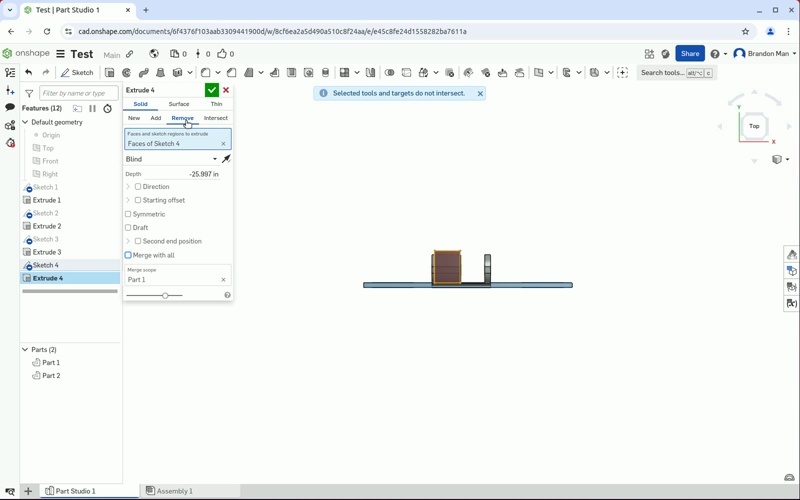
key(space)
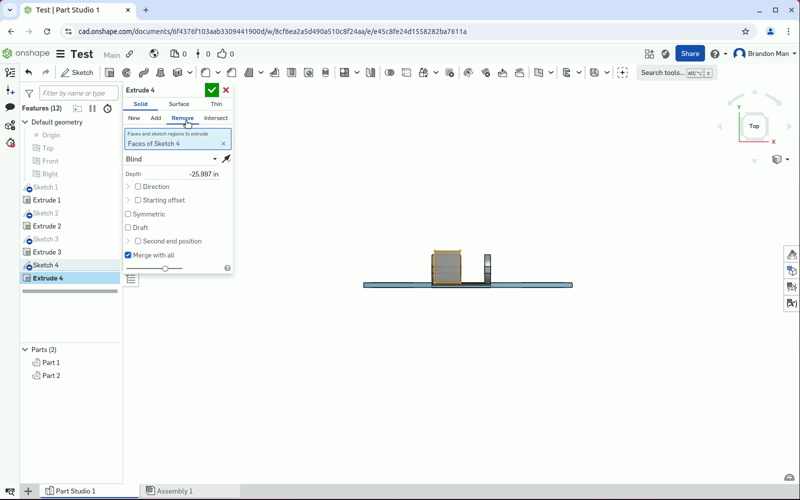
key(enter)
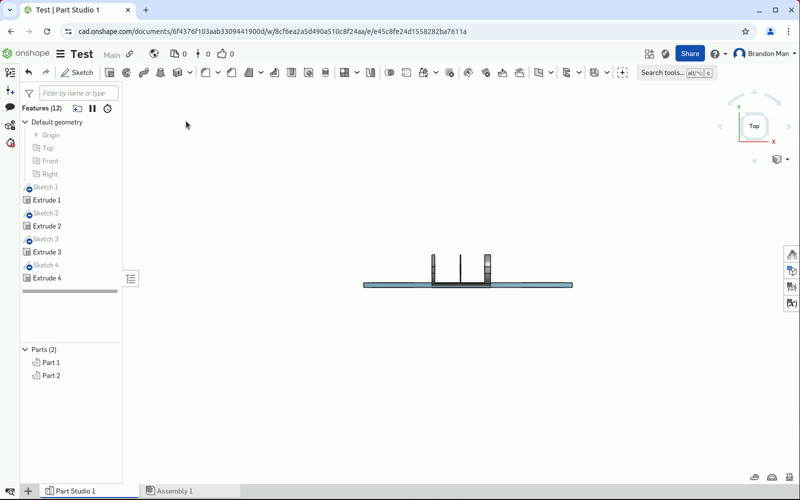
key(shift+h)
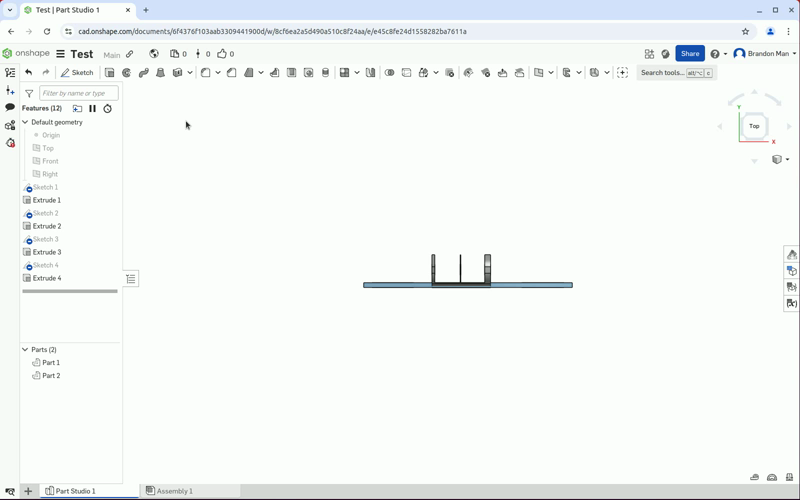
key(shift+h)
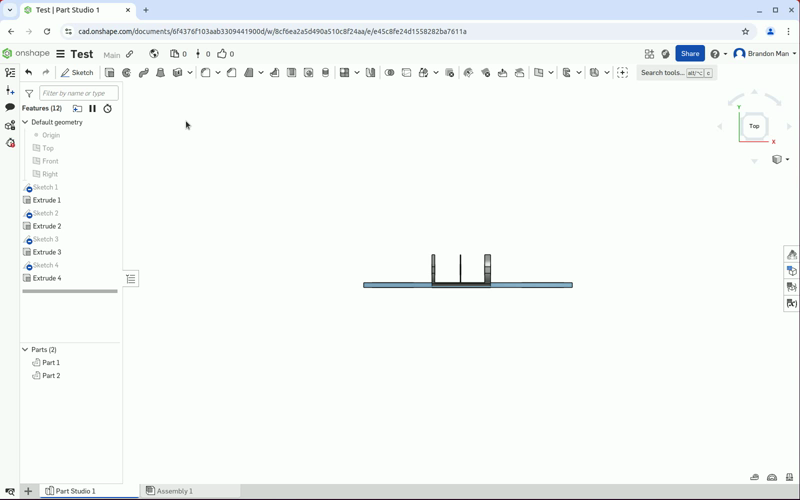
mouse_move(73, 189)
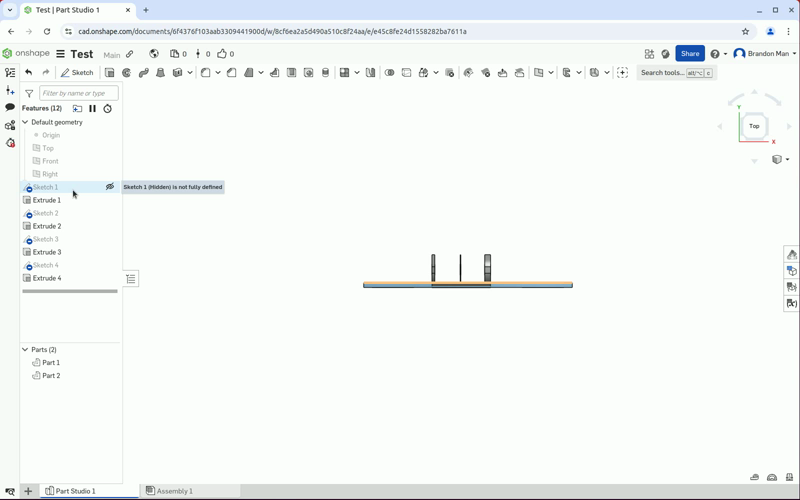
click(73, 189)
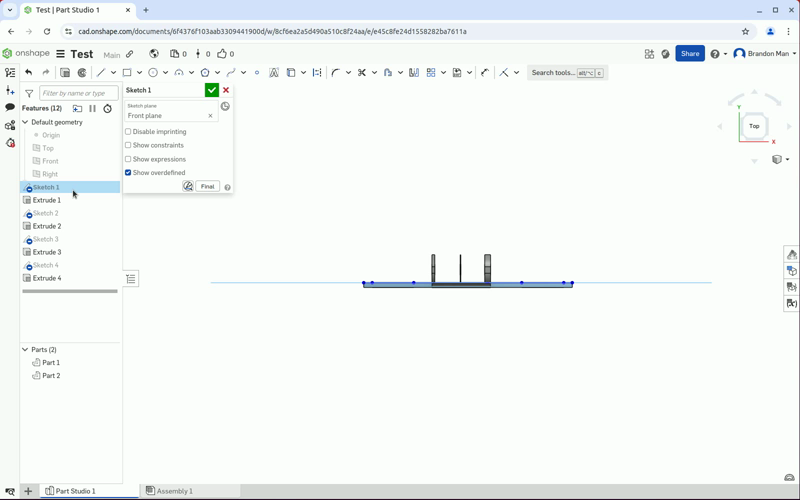
mouse_move(229, 92)
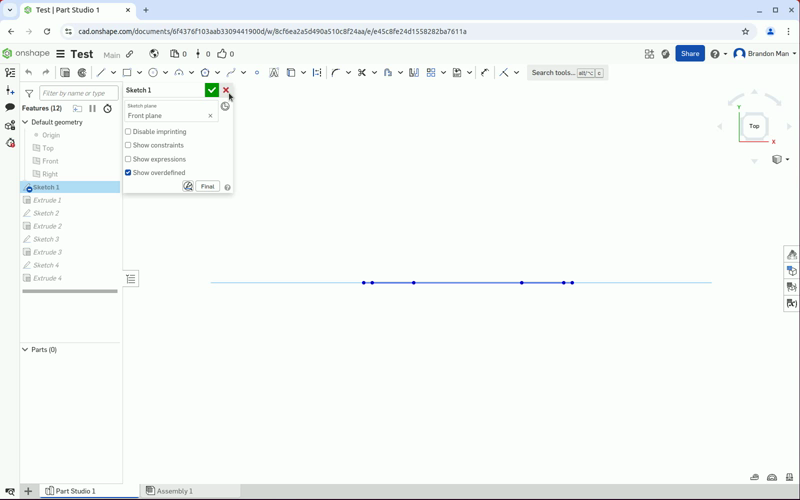
click(229, 92)
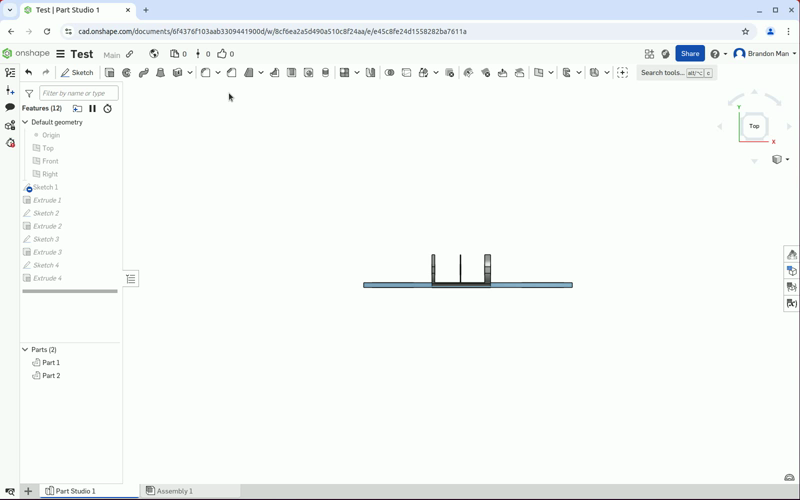
mouse_move(73, 352)
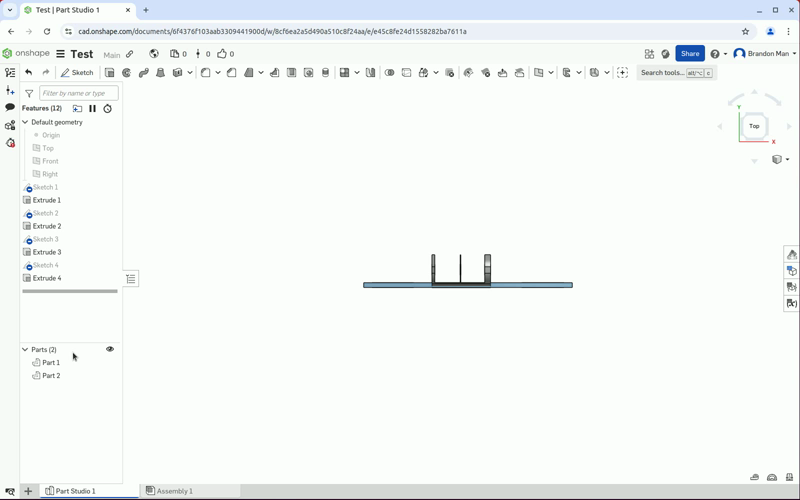
key(y)
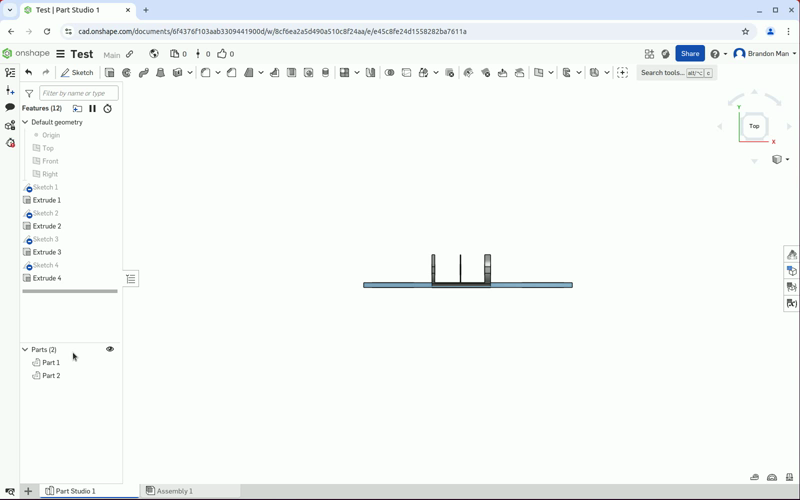
key(shift+p)
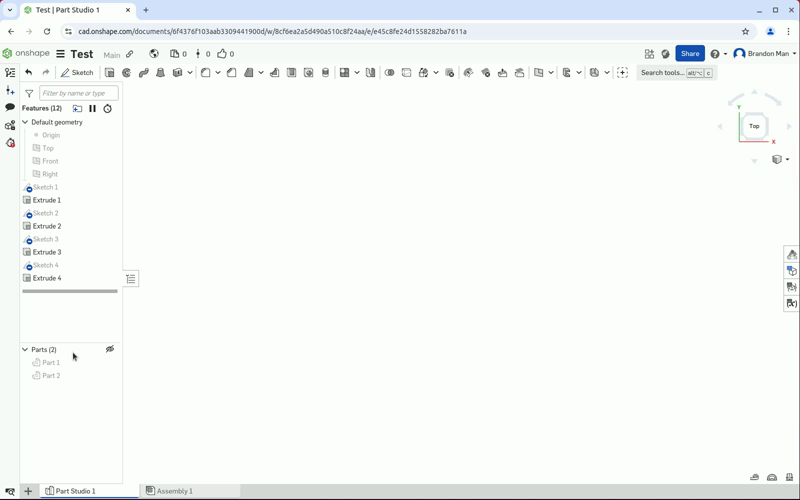
key(space)
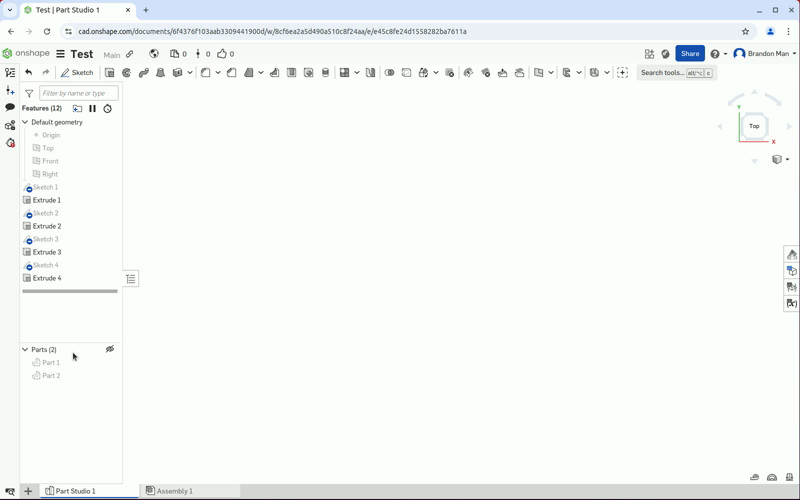
key_down(shift)
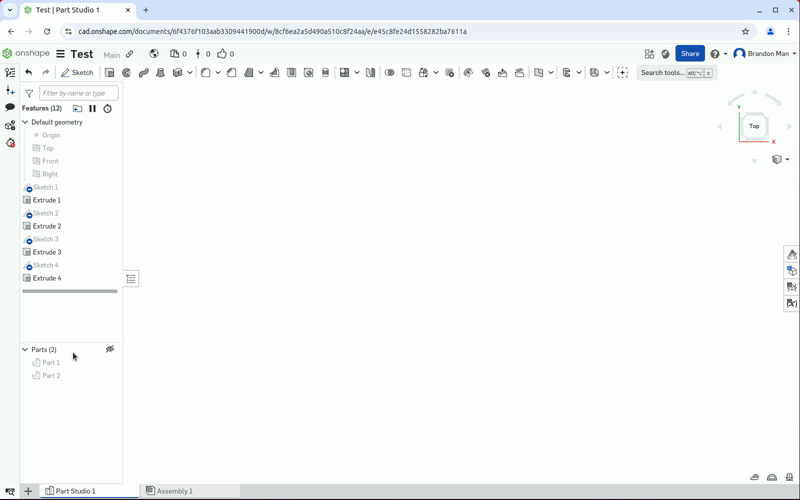
key(up)
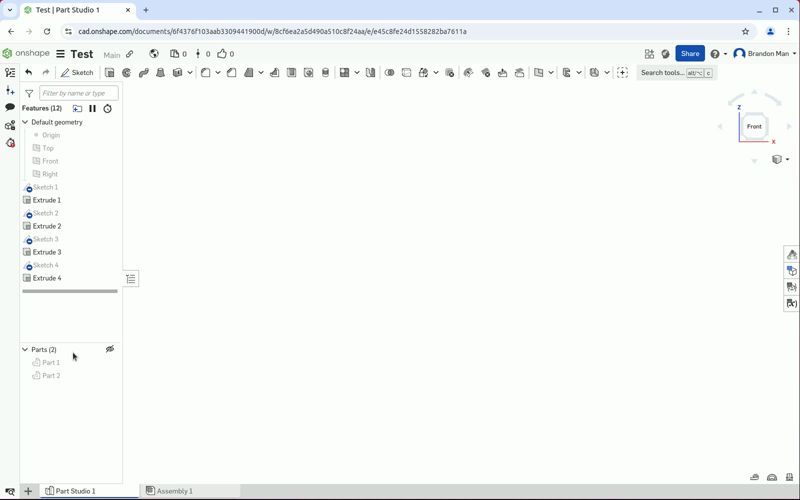
key_up(shift)
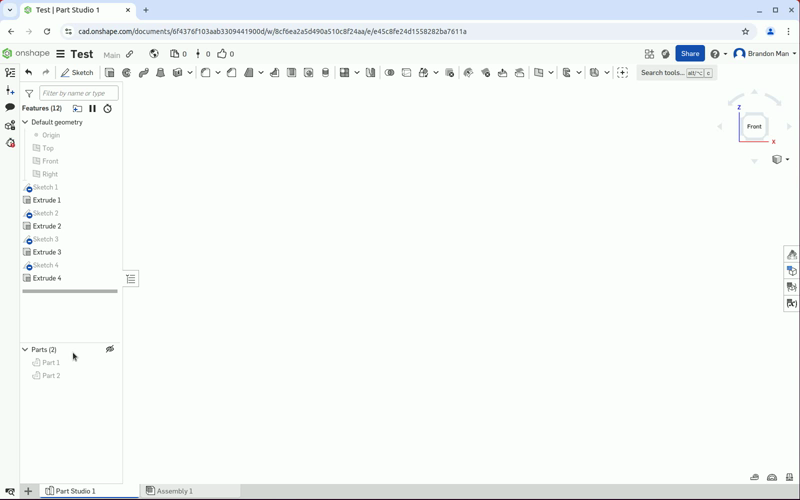
mouse_move(73, 352)
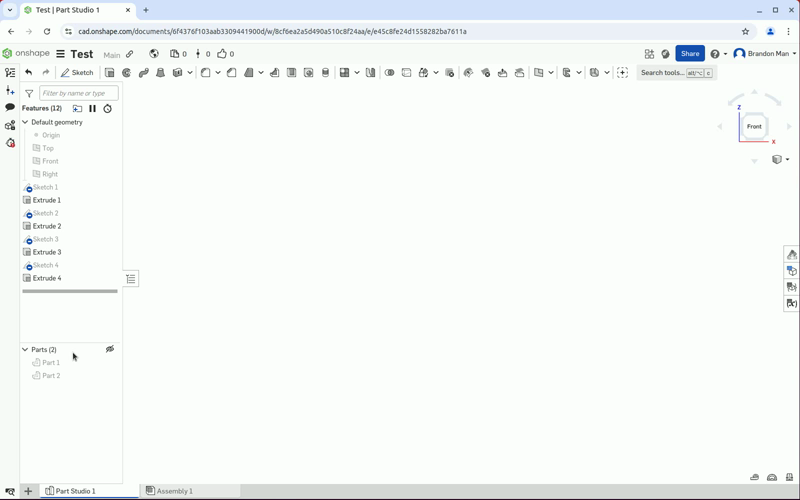
key(shift+y)
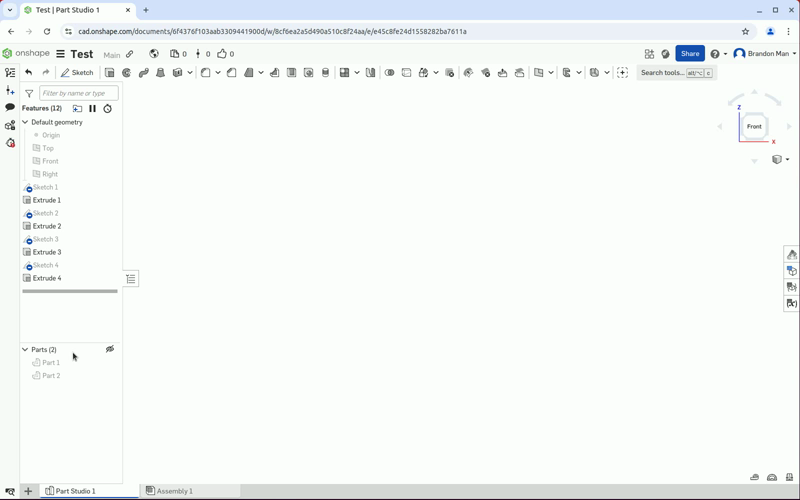
key(shift+s)
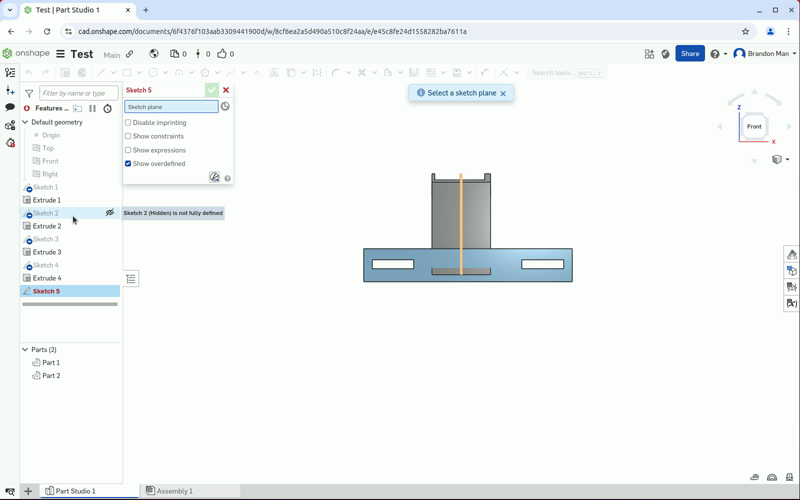
scroll(3)
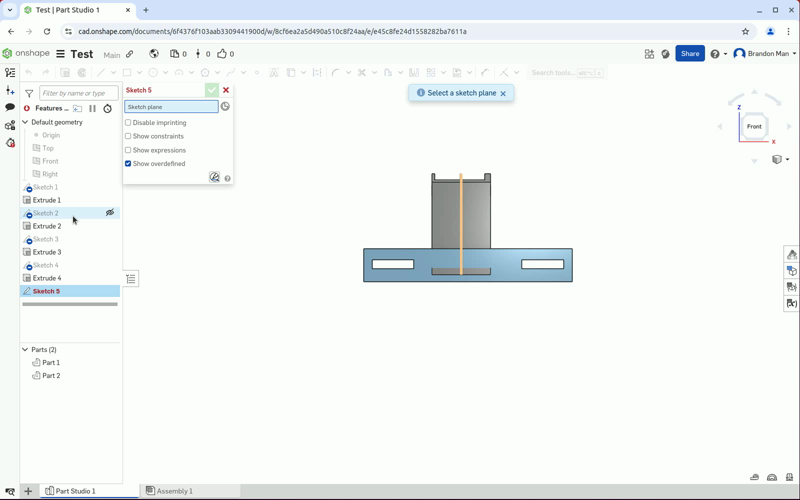
mouse_move(73, 163)
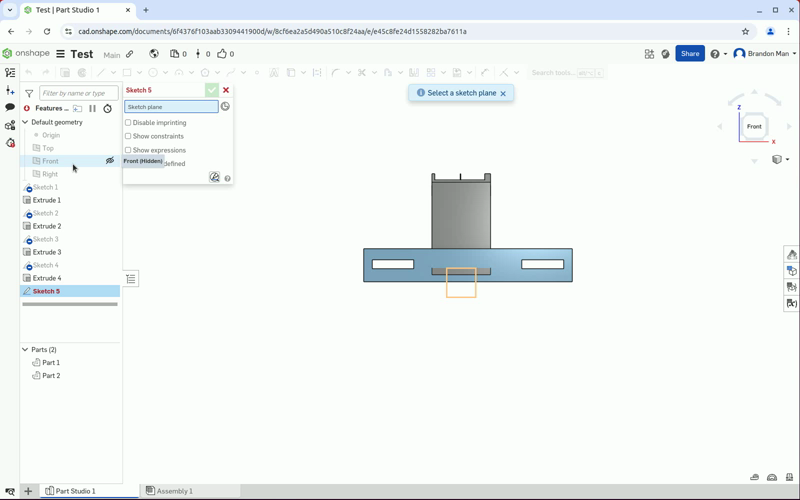
click(73, 163)
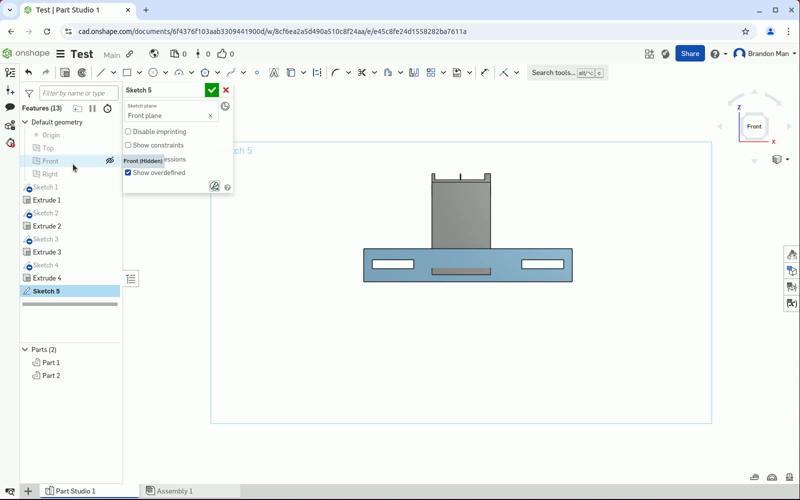
mouse_move(73, 352)
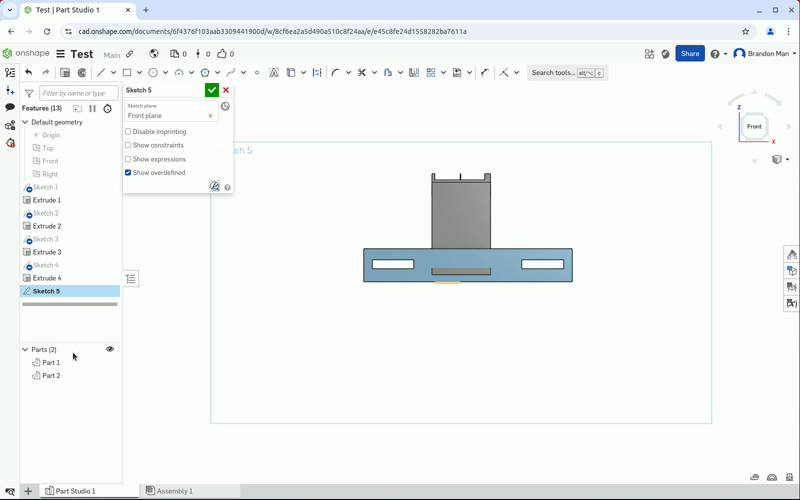
key(y)
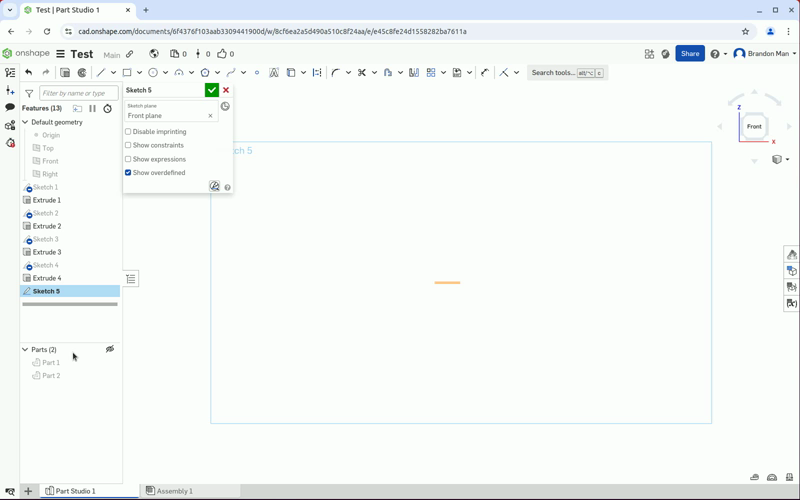
key(l)
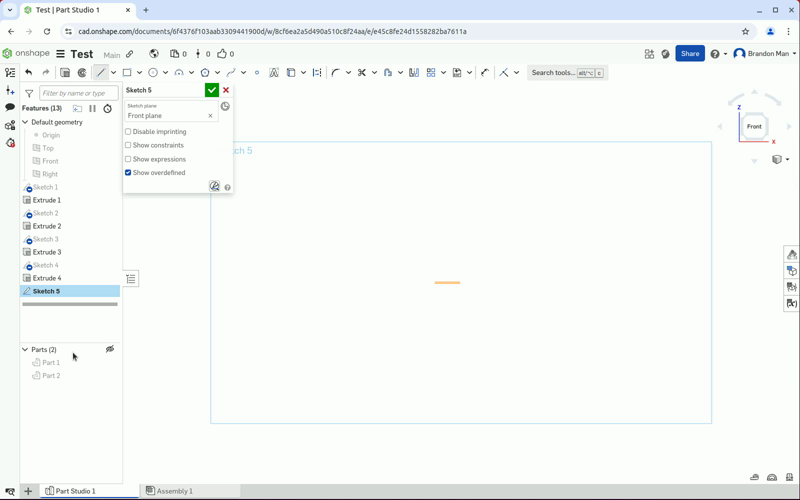
key_down(shift)
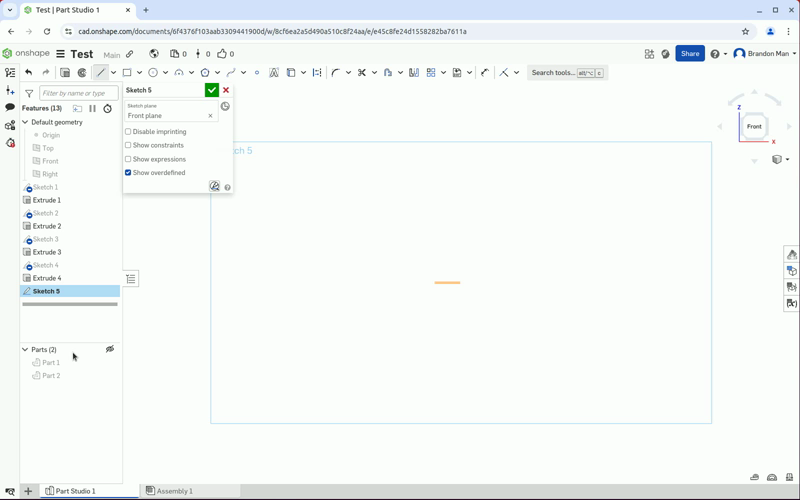
mouse_move(460, 246)
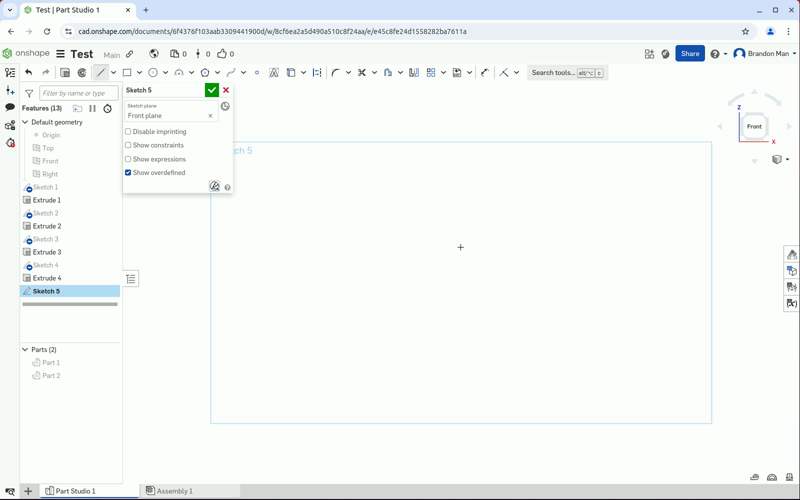
click(460, 246)
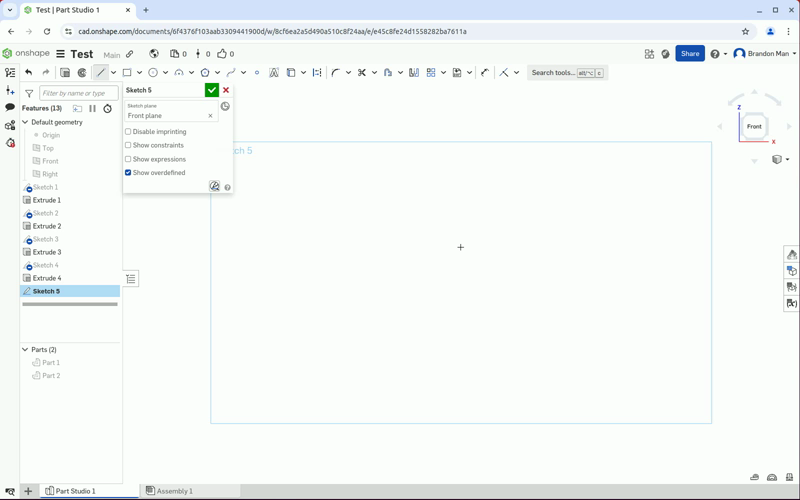
key_up(shift)
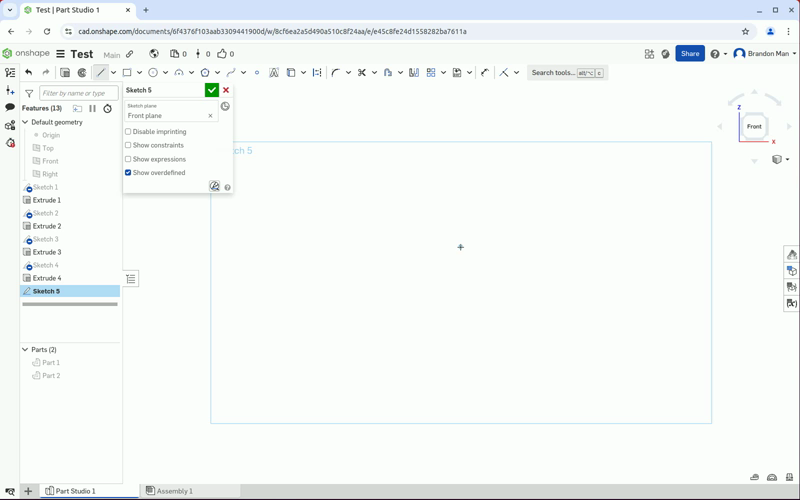
key_down(shift)
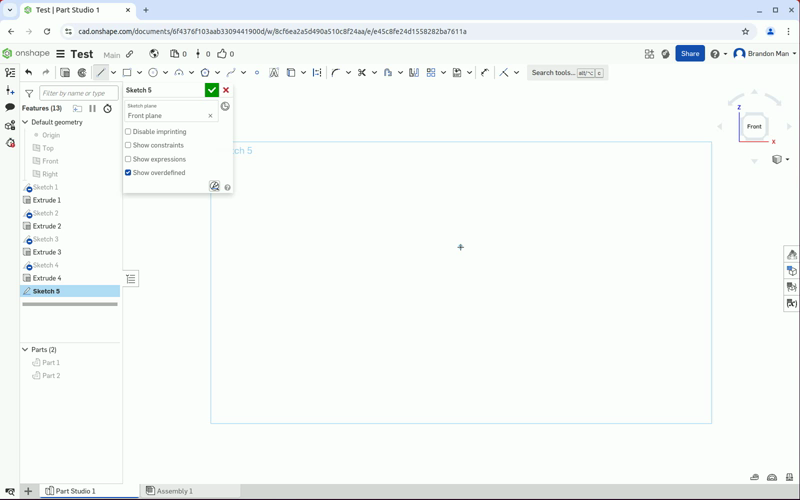
mouse_move(490, 246)
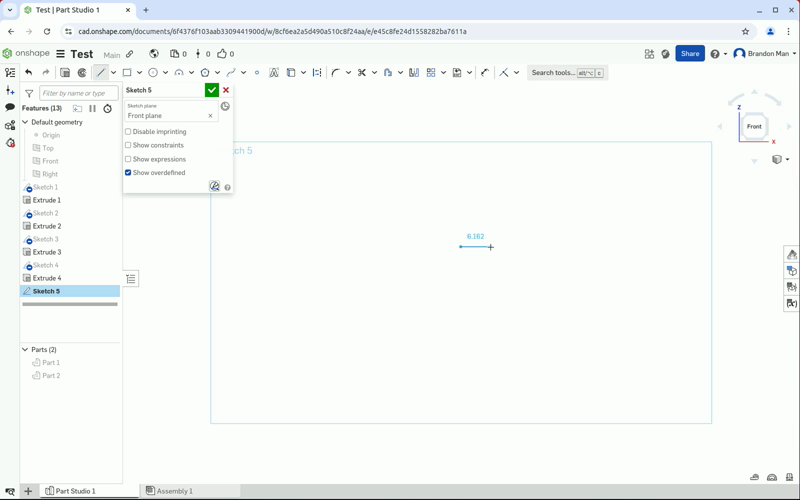
mouse_move(485, 246)
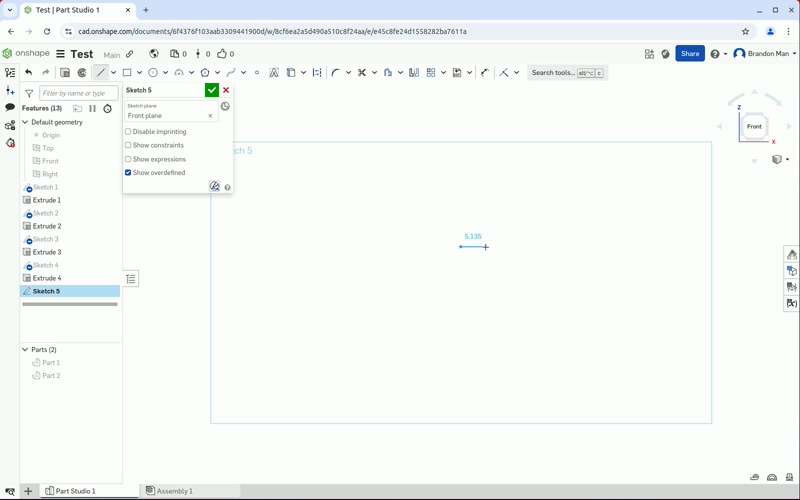
click(485, 246)
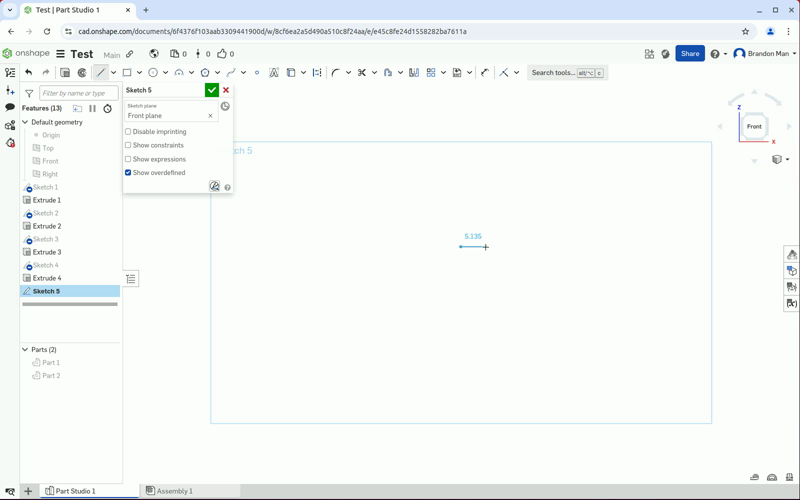
key_up(shift)
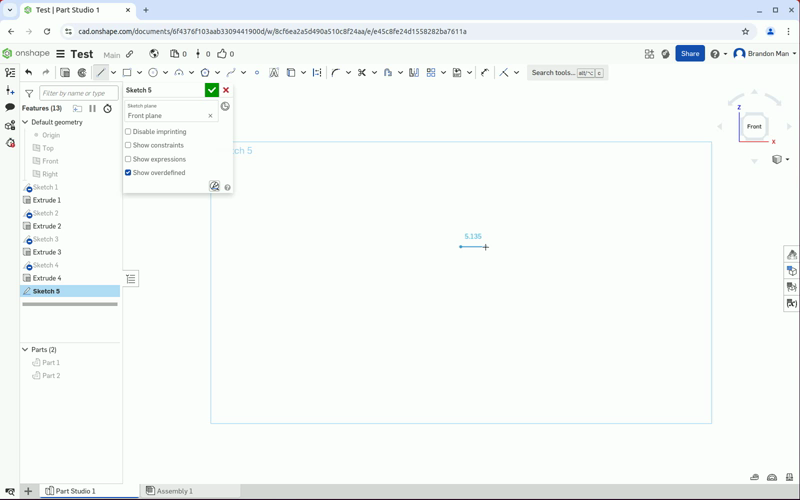
key_down(shift)
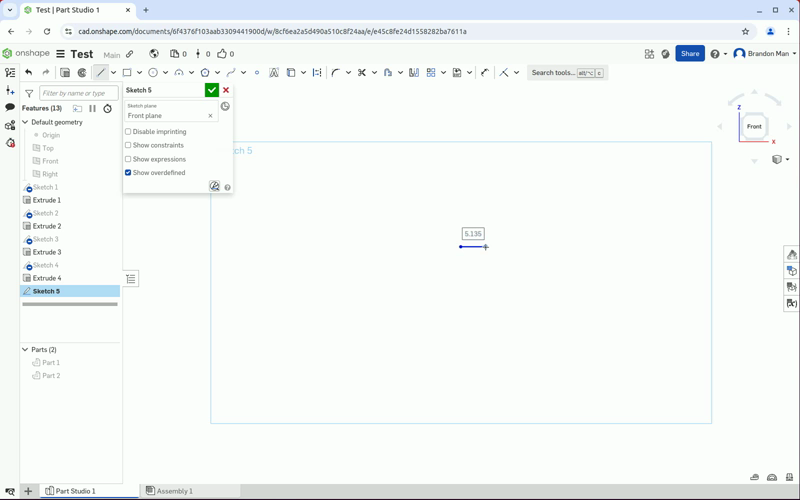
mouse_move(485, 172)
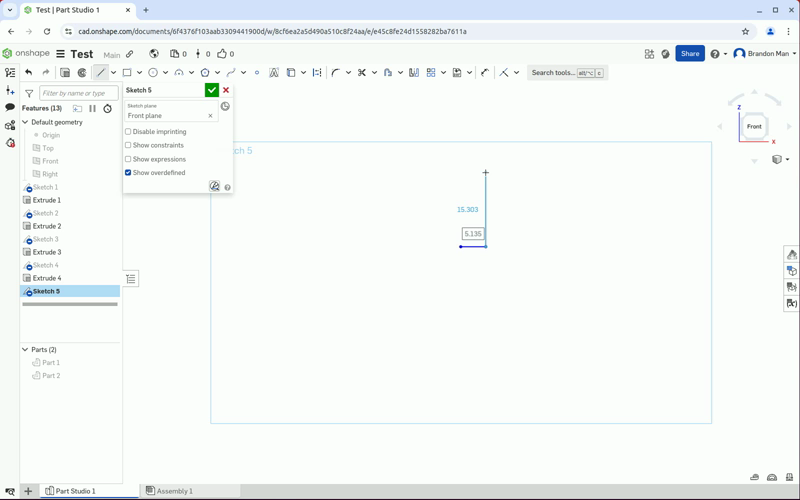
click(485, 172)
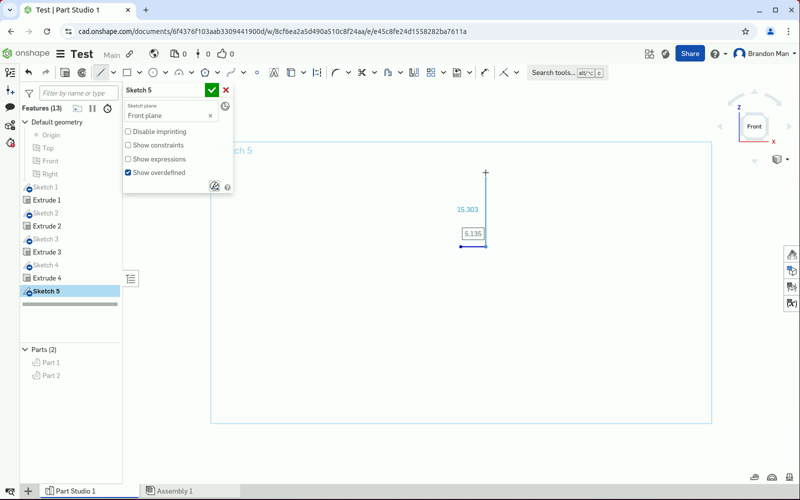
key_up(shift)
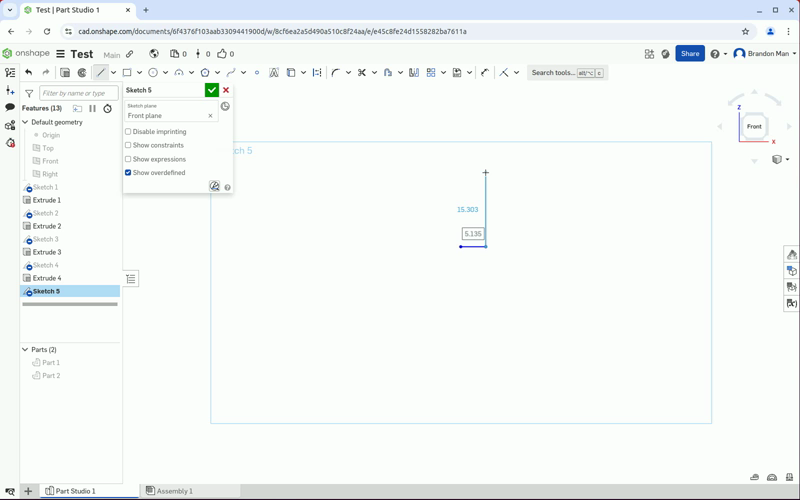
key_down(shift)
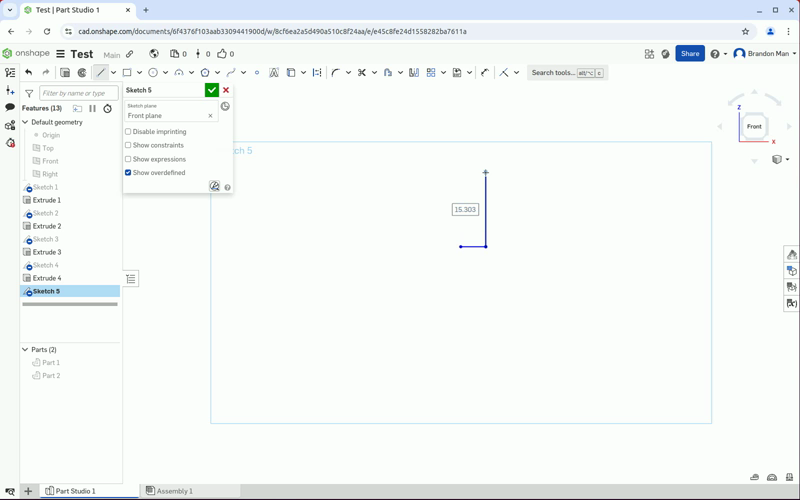
mouse_move(515, 172)
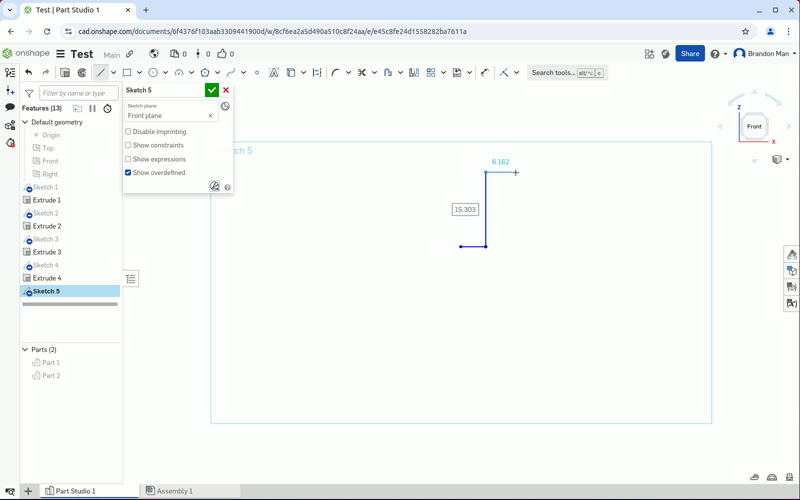
mouse_move(460, 172)
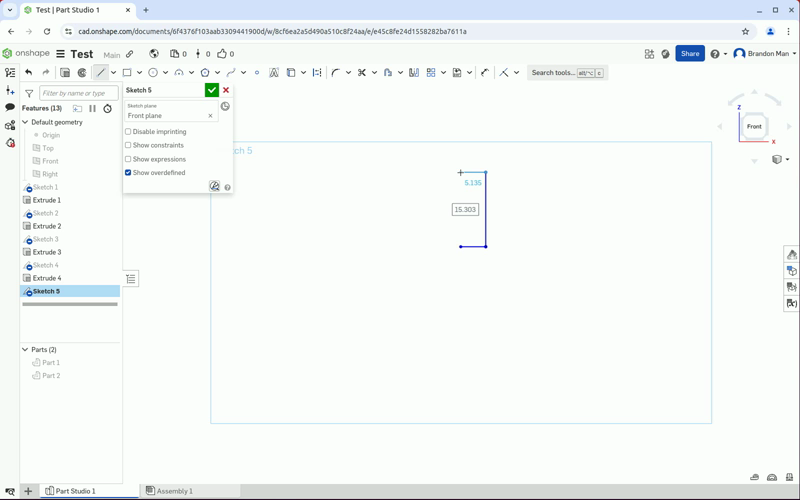
click(460, 172)
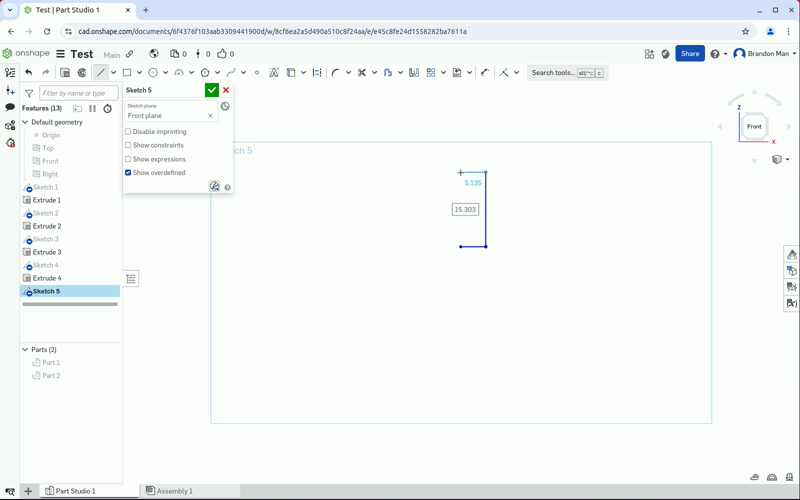
key_up(shift)
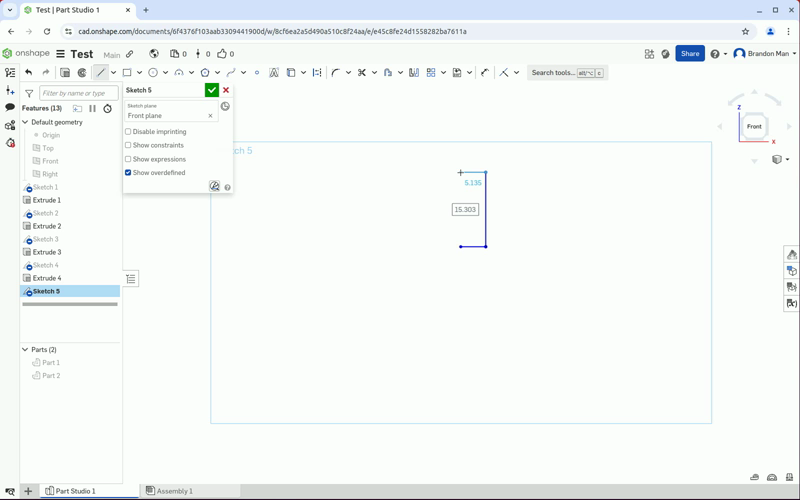
key_down(shift)
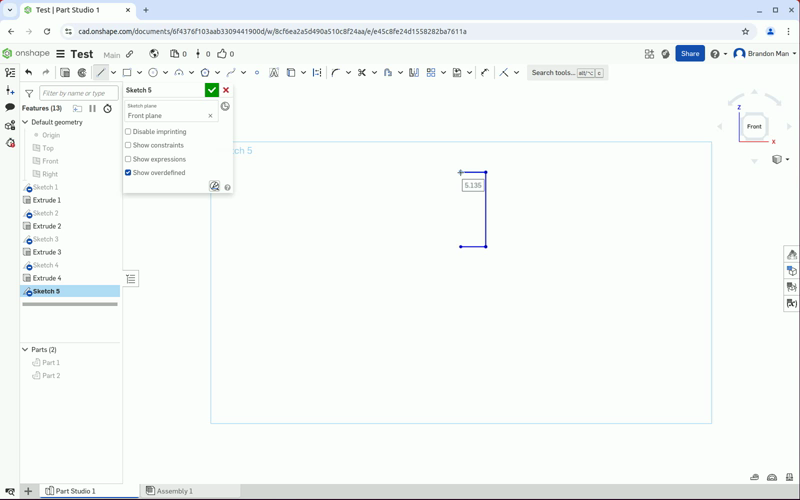
mouse_move(460, 246)
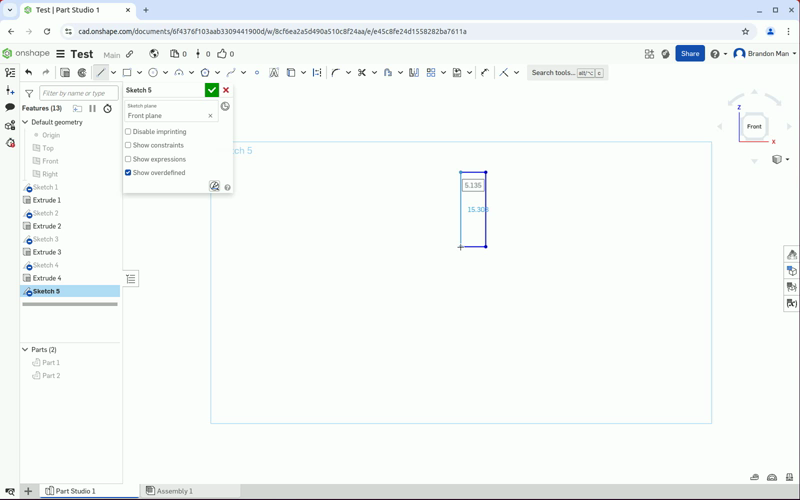
key_up(shift)
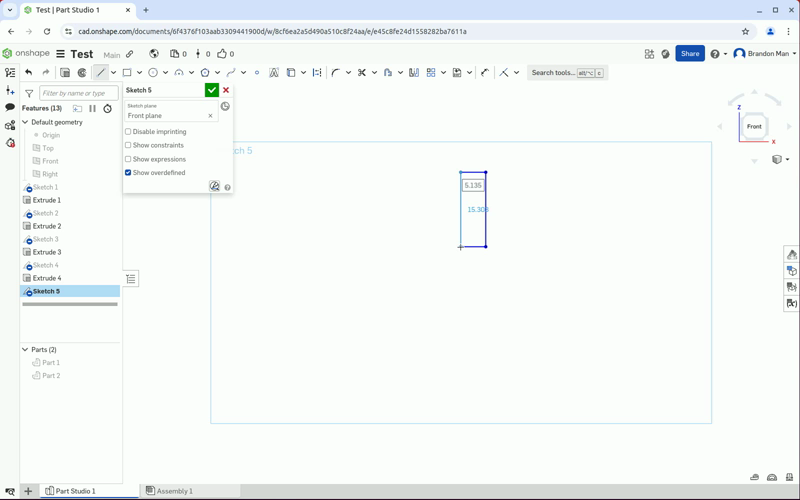
click(460, 246)
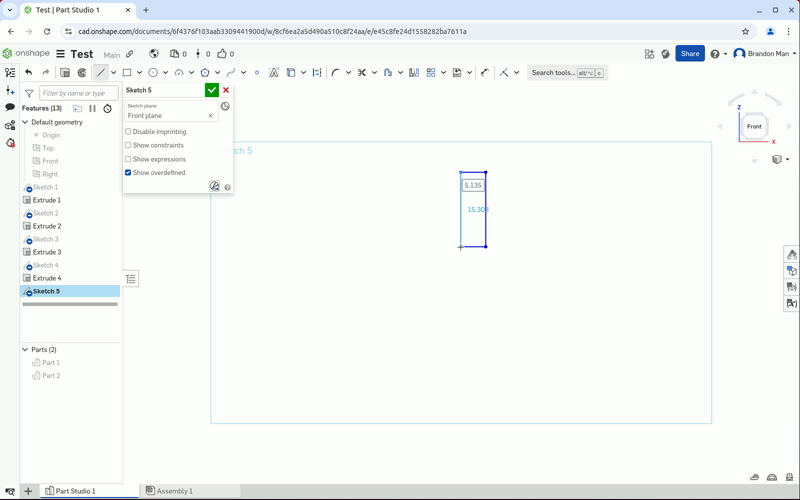
key(esc)
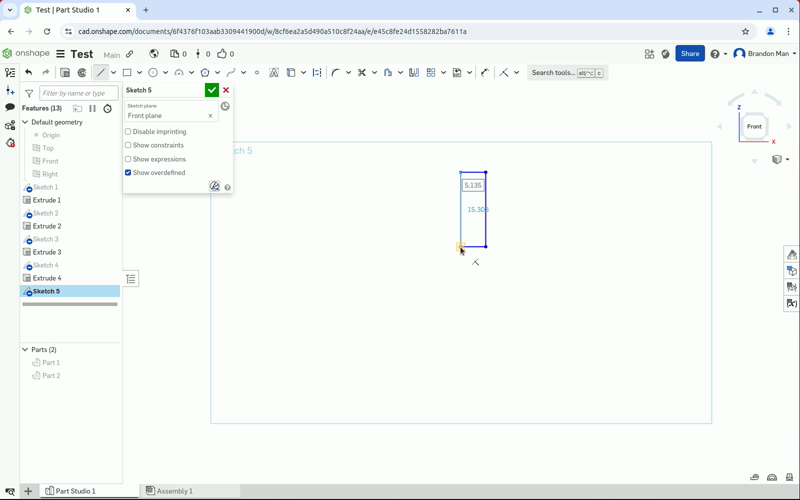
mouse_move(478, 180)
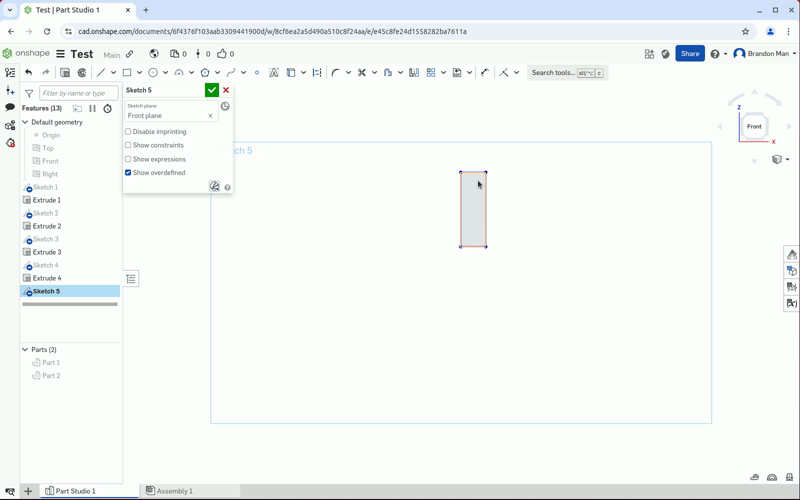
click(478, 180)
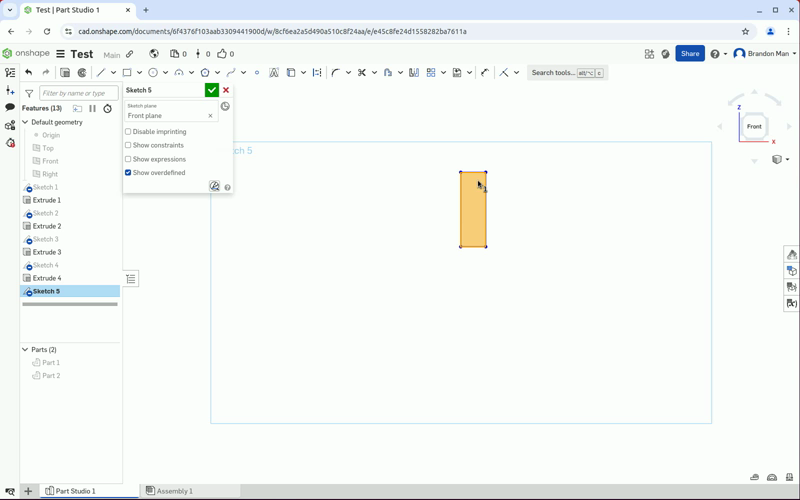
mouse_move(73, 352)
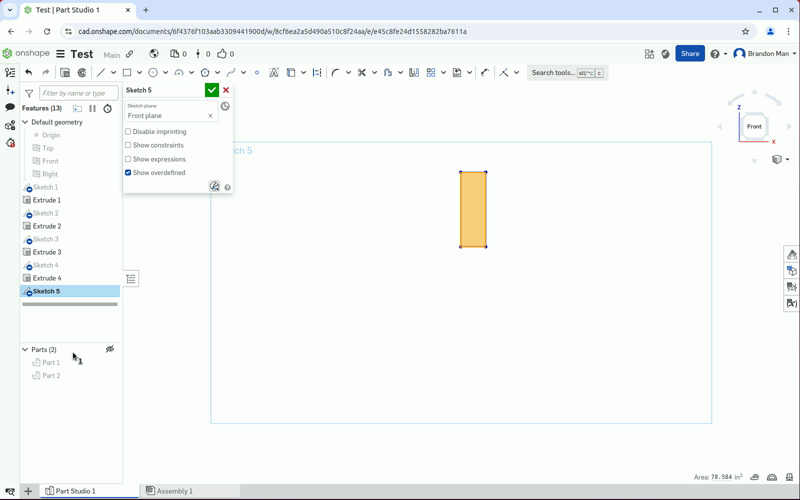
key(shift+y)
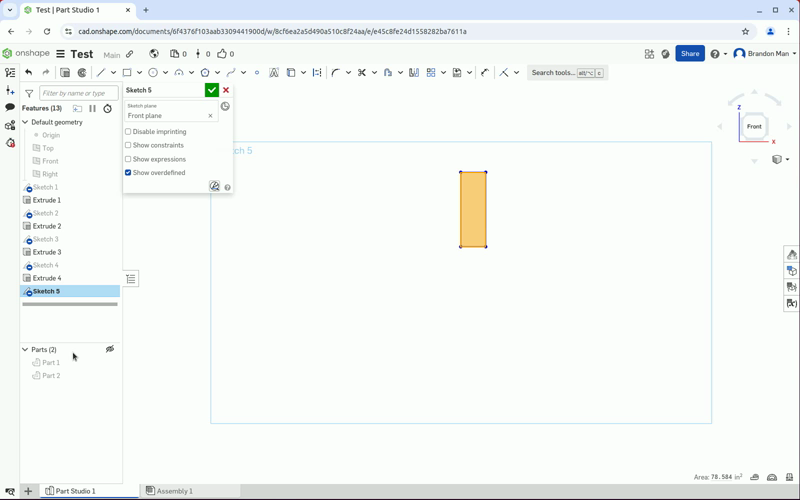
key(shift+e)
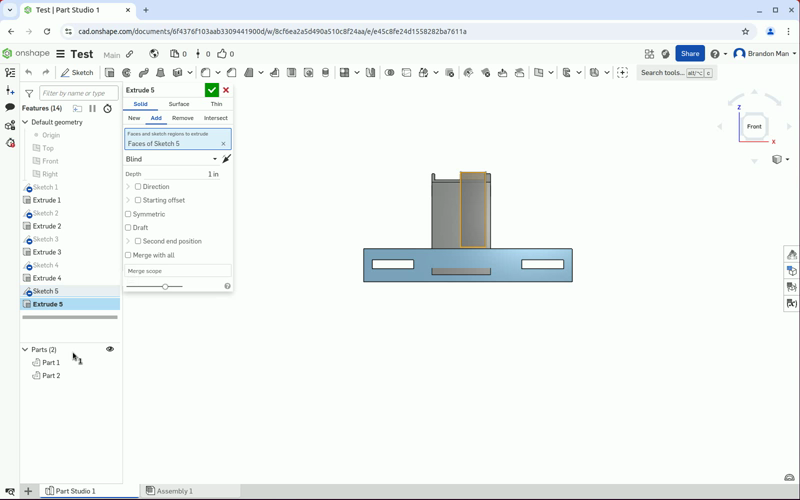
mouse_move(143, 106)
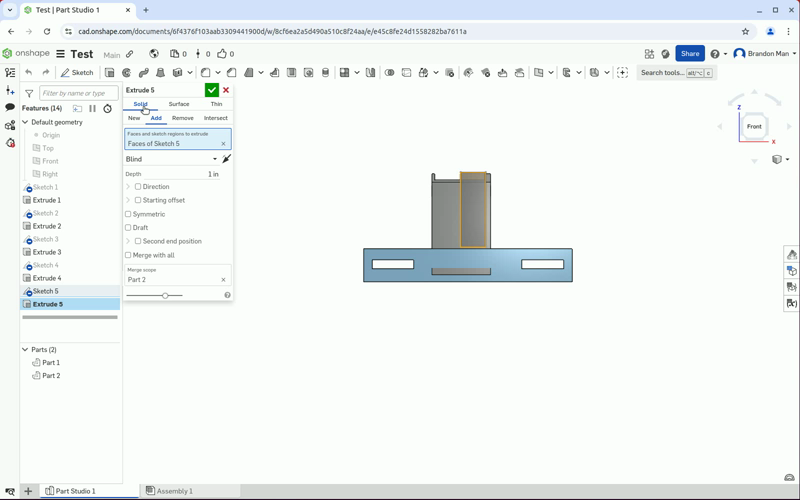
click(143, 106)
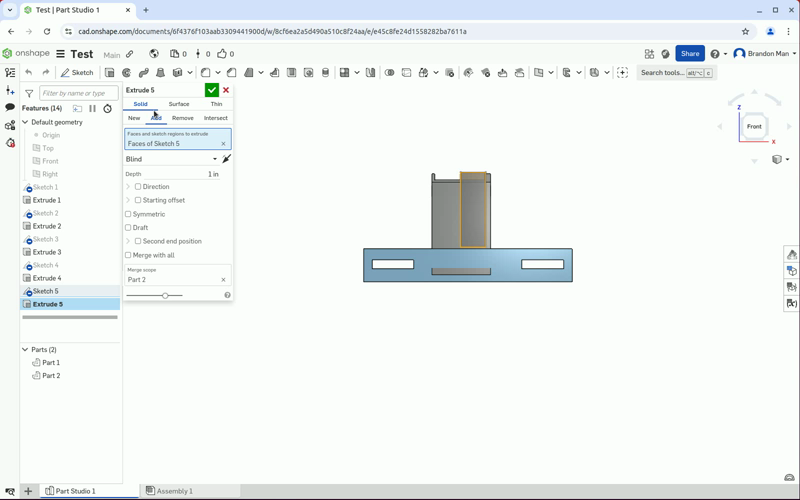
mouse_move(186, 120)
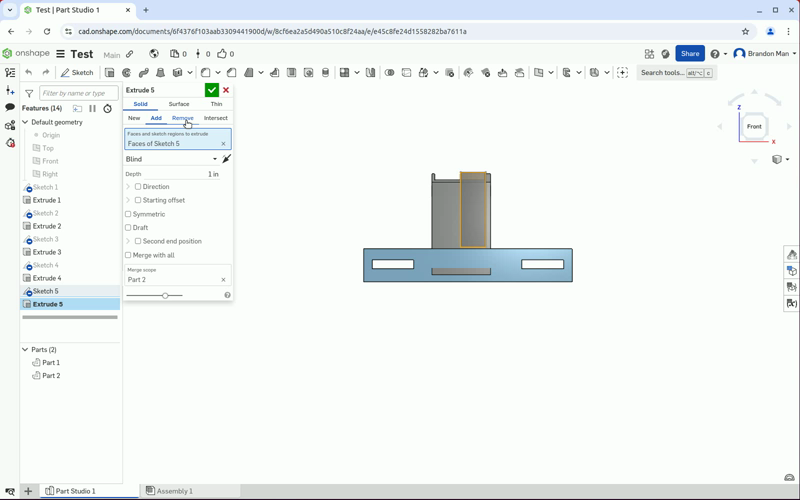
click(186, 120)
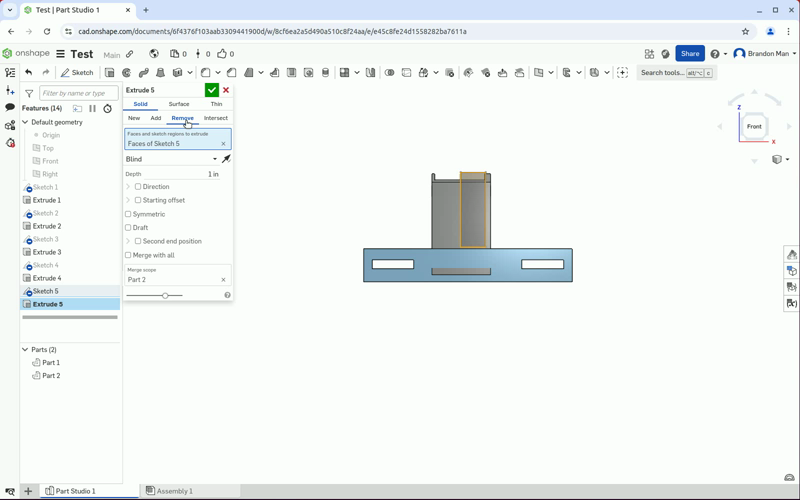
key(tab, 4)
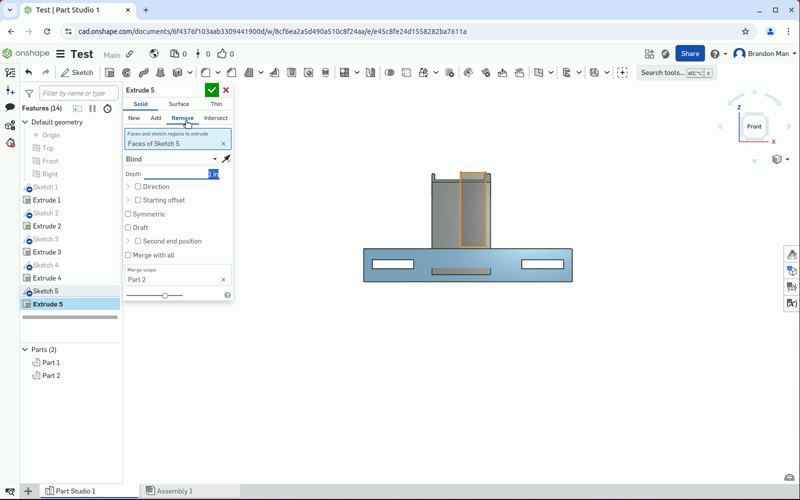
text(-4.333)
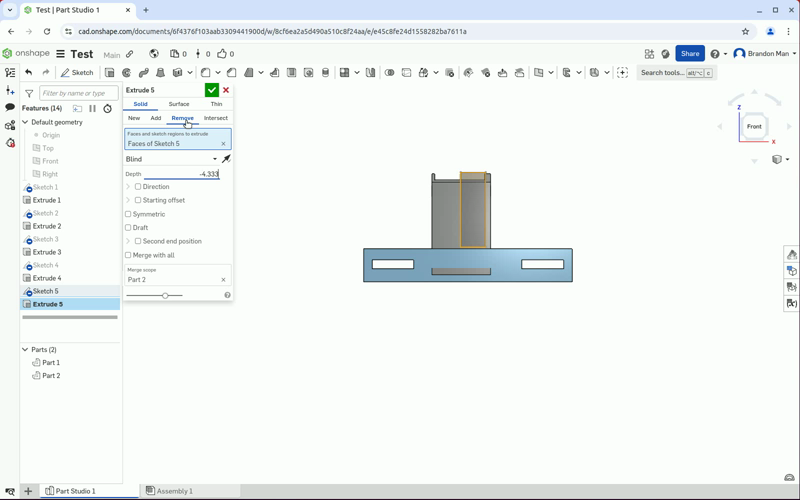
key(tab, 6)
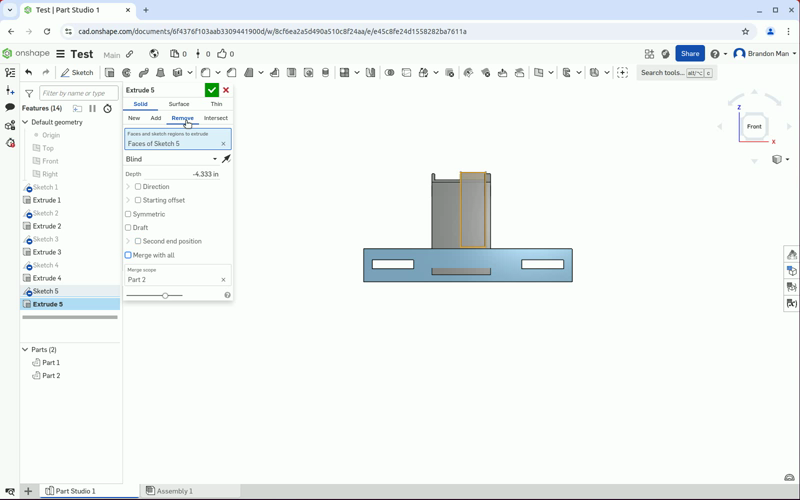
key(space)
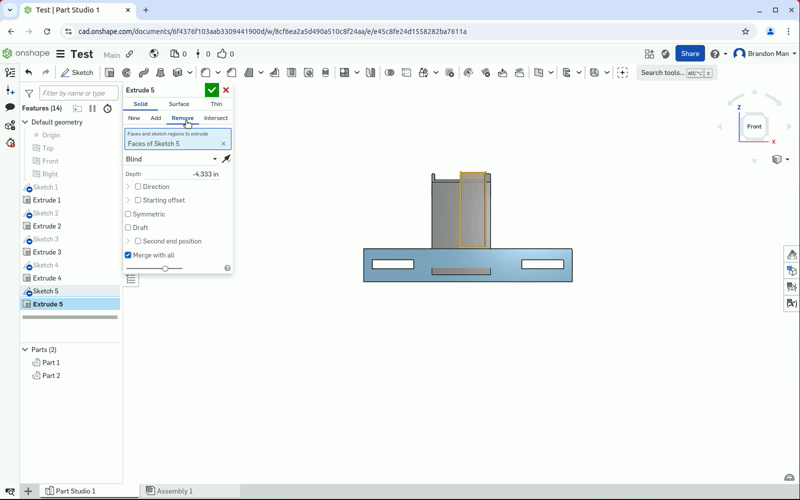
key(enter)
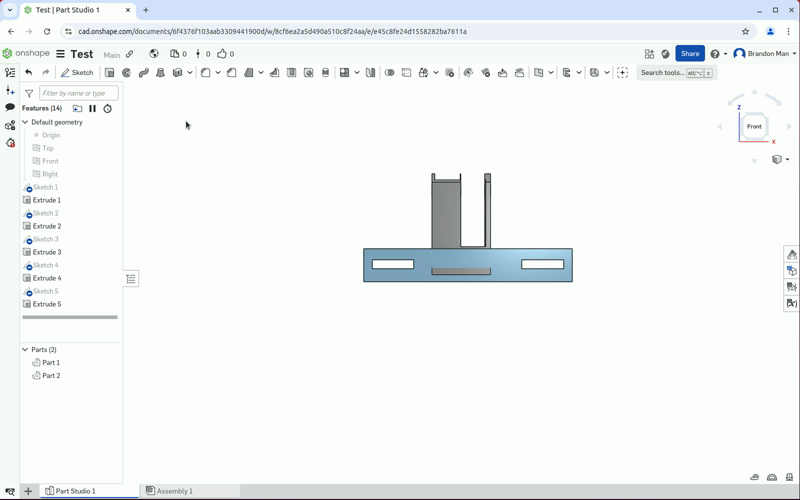
key(shift+h)
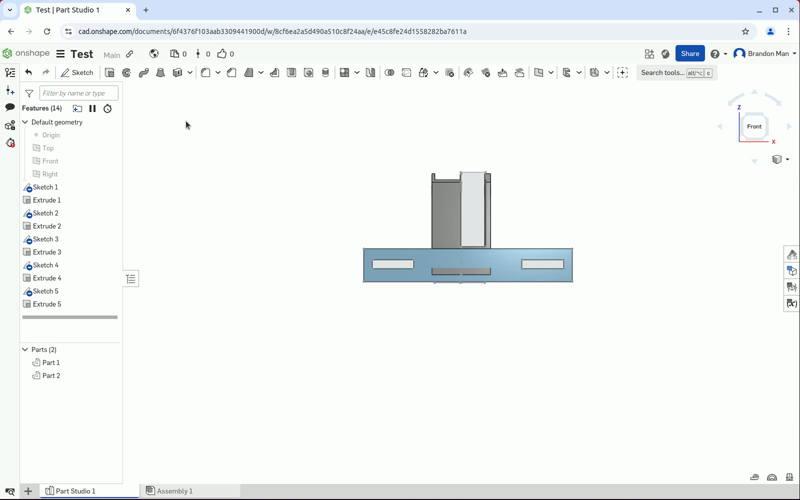
key(shift+h)
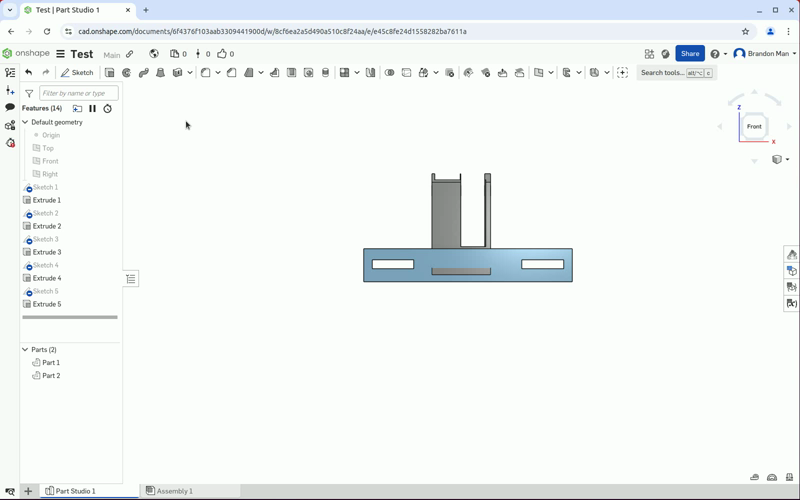
mouse_move(73, 189)
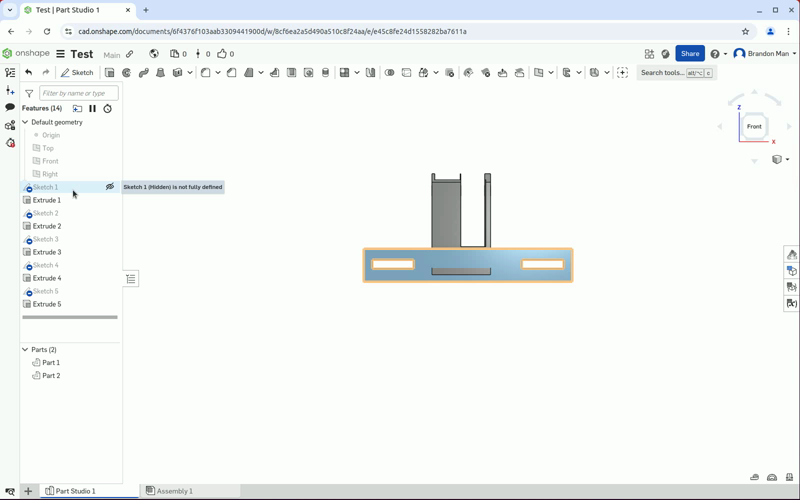
click(73, 189)
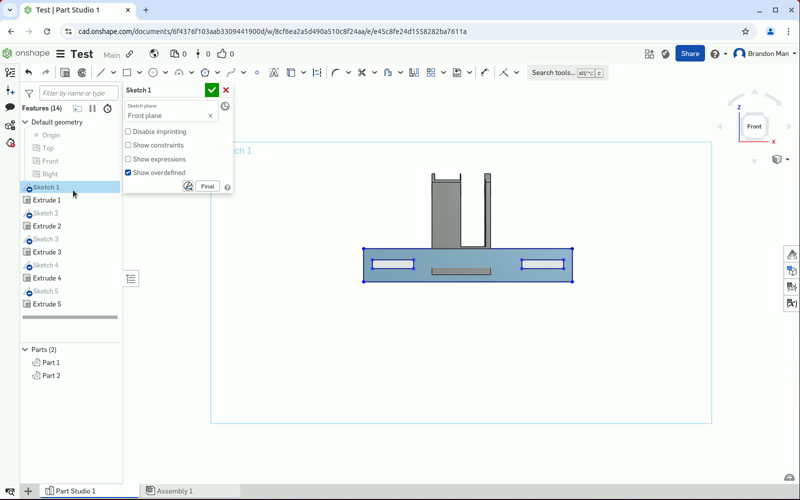
mouse_move(229, 92)
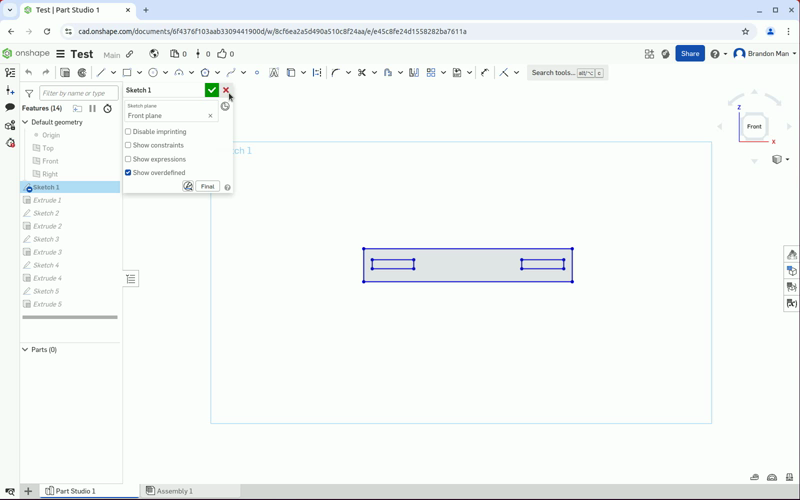
click(229, 92)
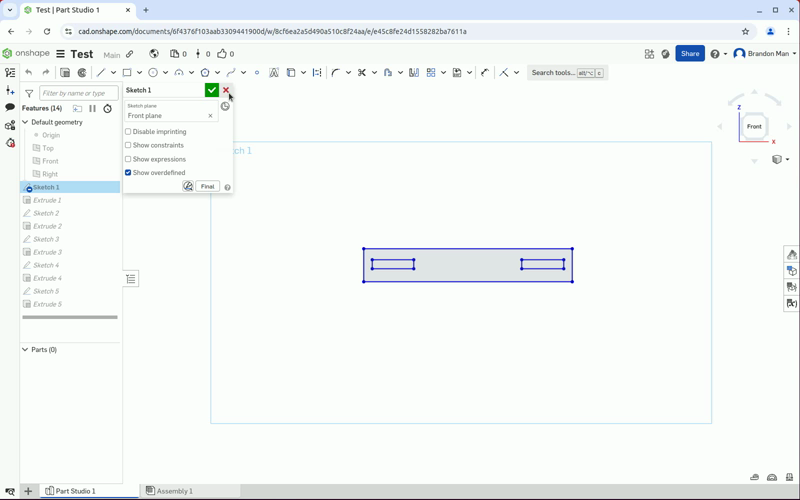
key(shift+s)
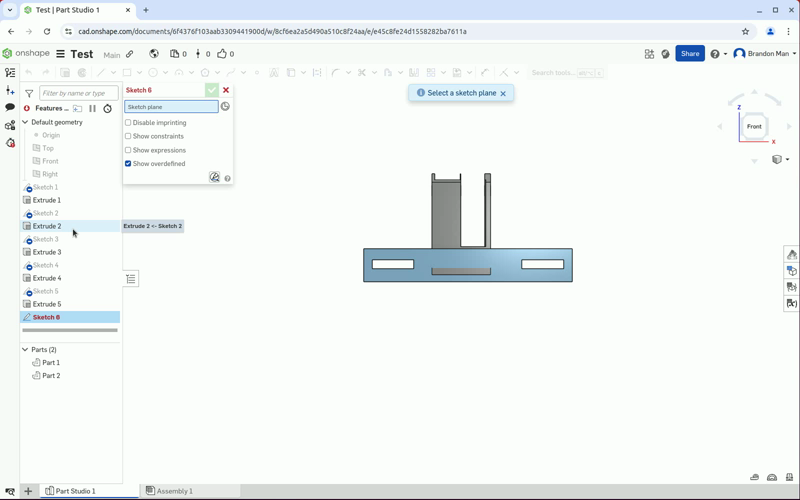
scroll(3)
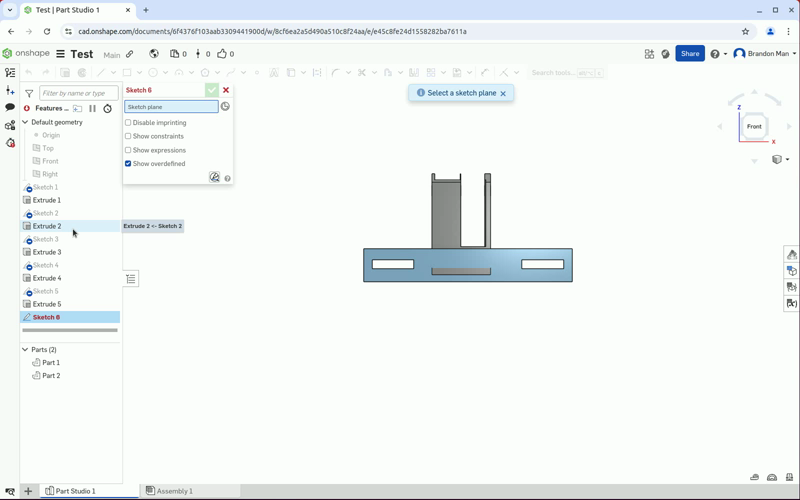
mouse_move(73, 163)
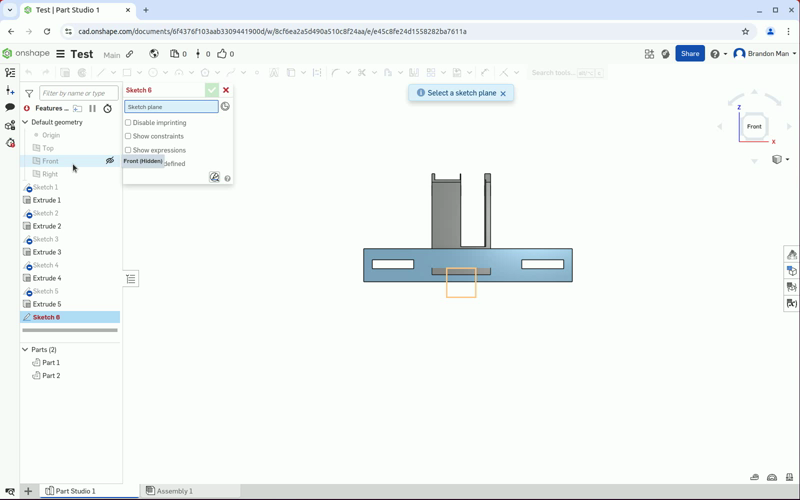
click(73, 163)
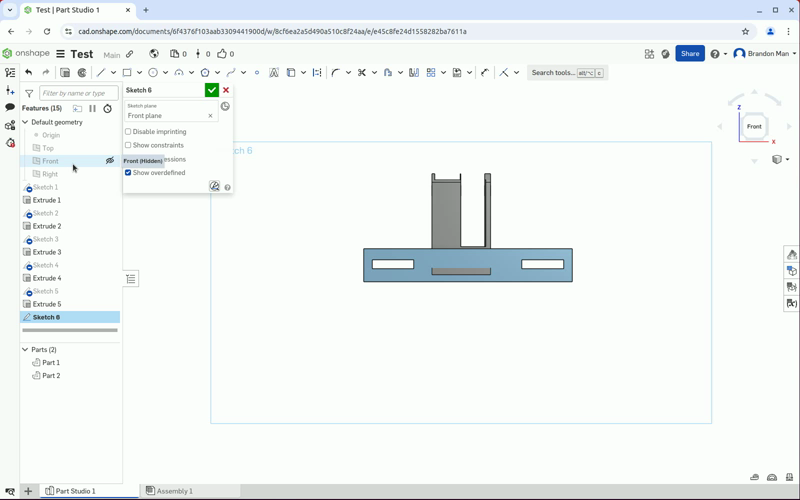
mouse_move(73, 352)
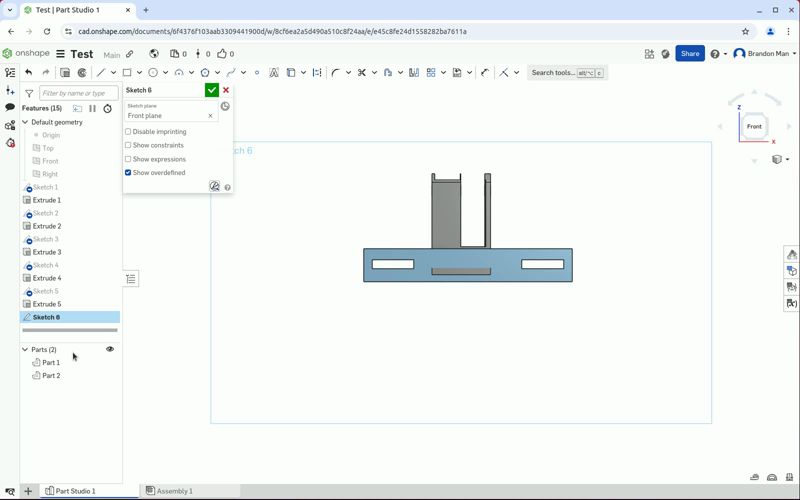
key(y)
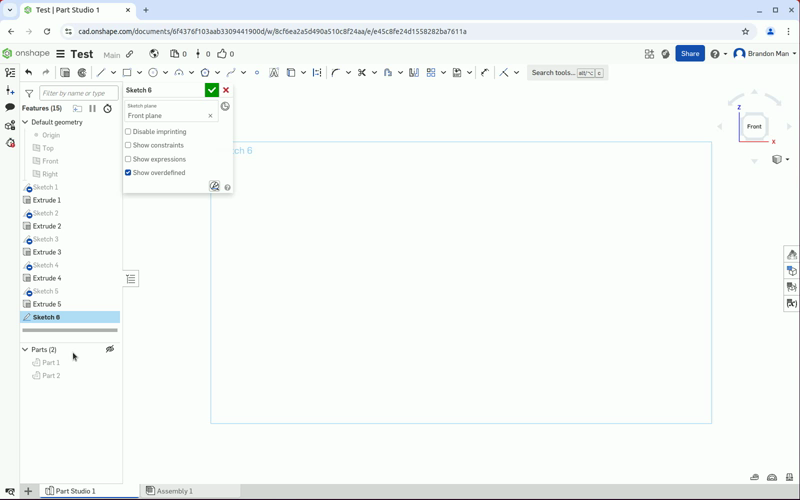
key(l)
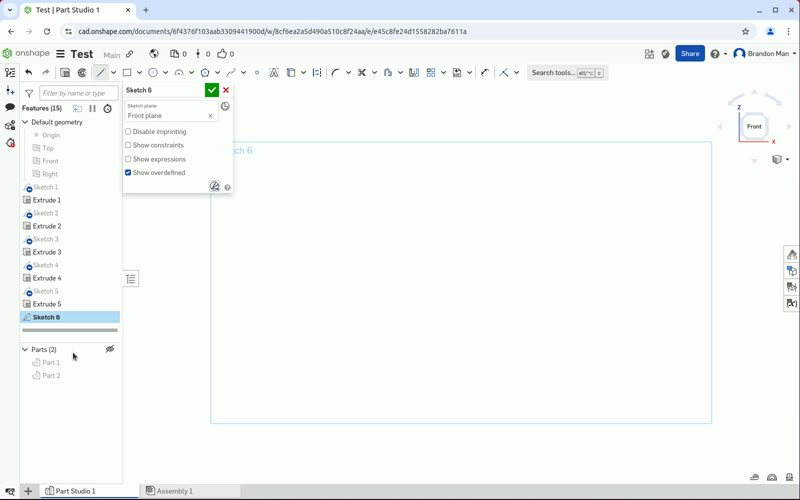
key_down(shift)
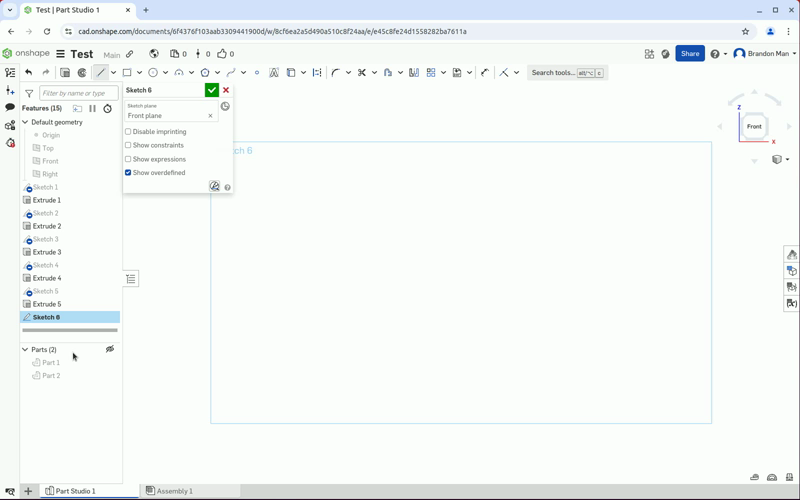
mouse_move(434, 246)
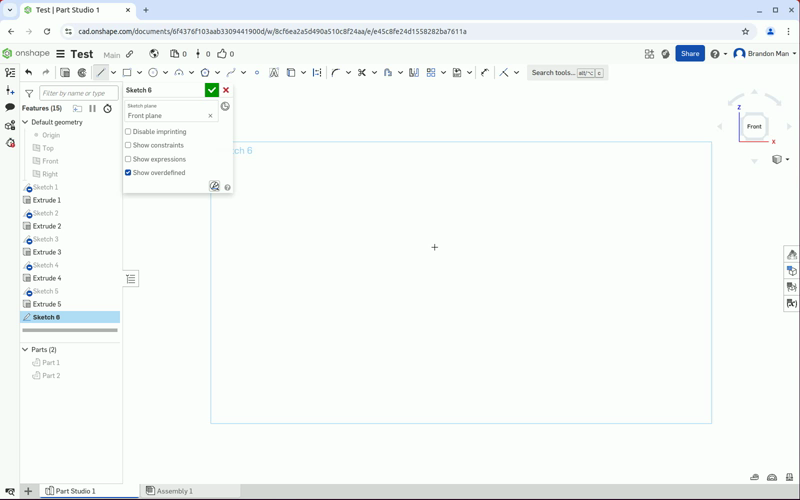
click(434, 246)
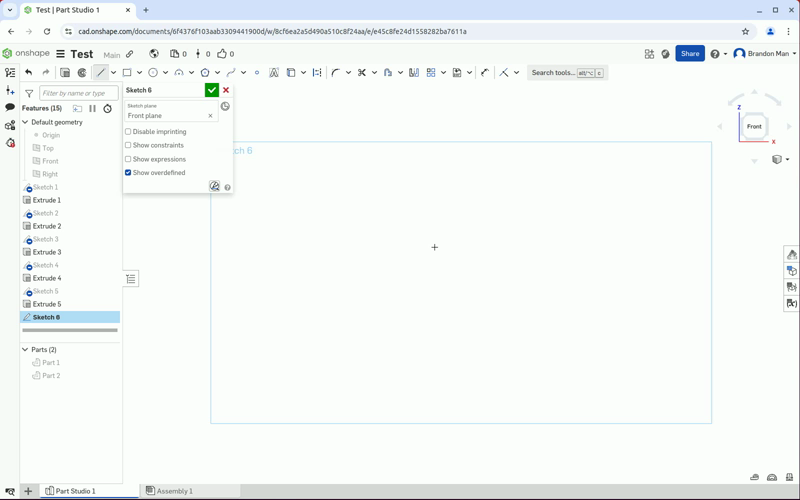
key_up(shift)
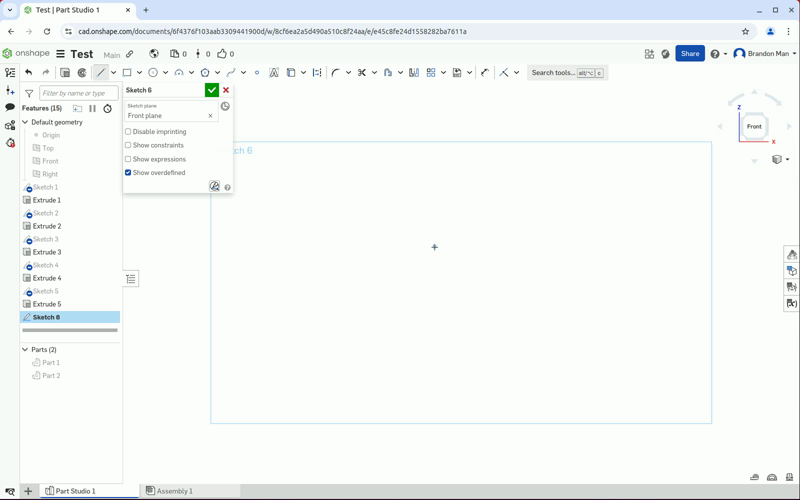
key_down(shift)
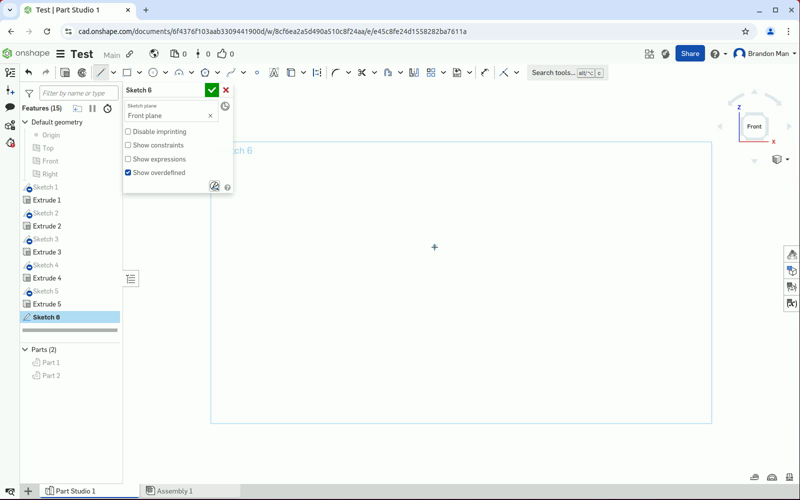
mouse_move(464, 246)
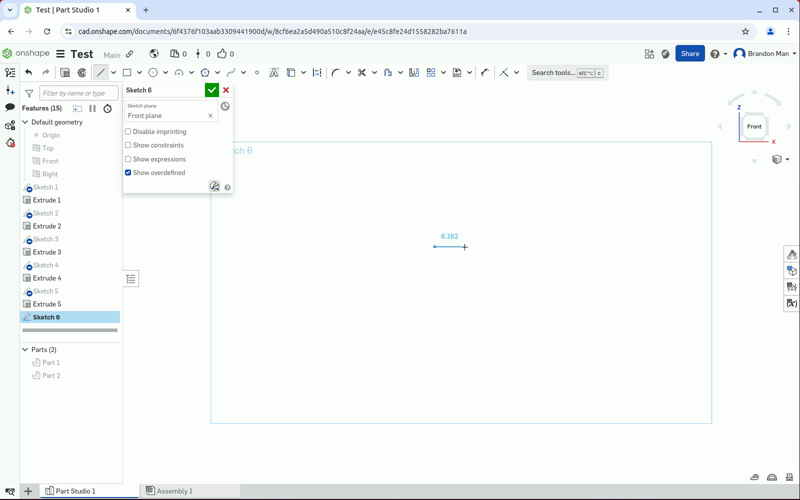
mouse_move(459, 246)
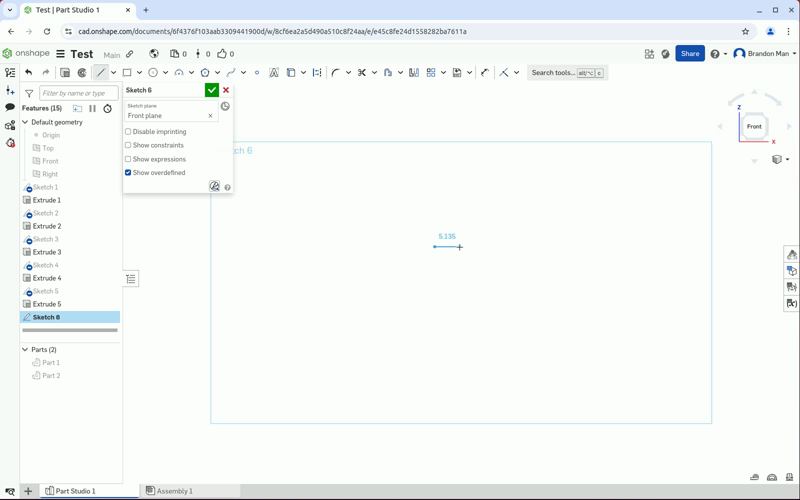
click(459, 246)
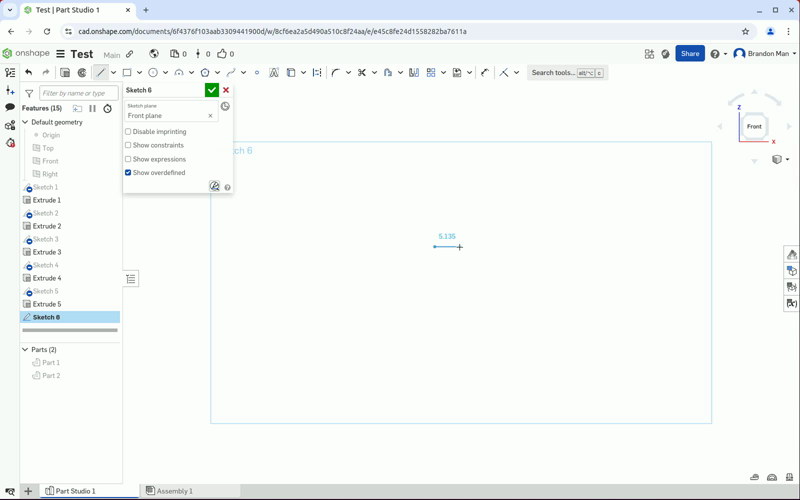
key_up(shift)
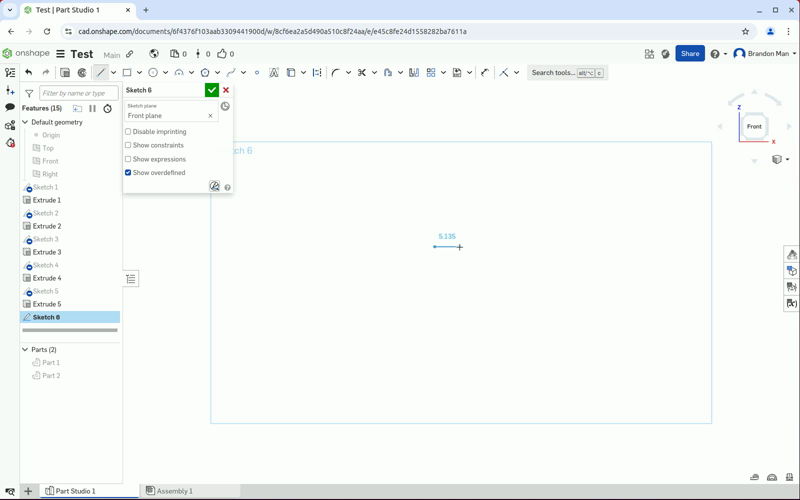
key_down(shift)
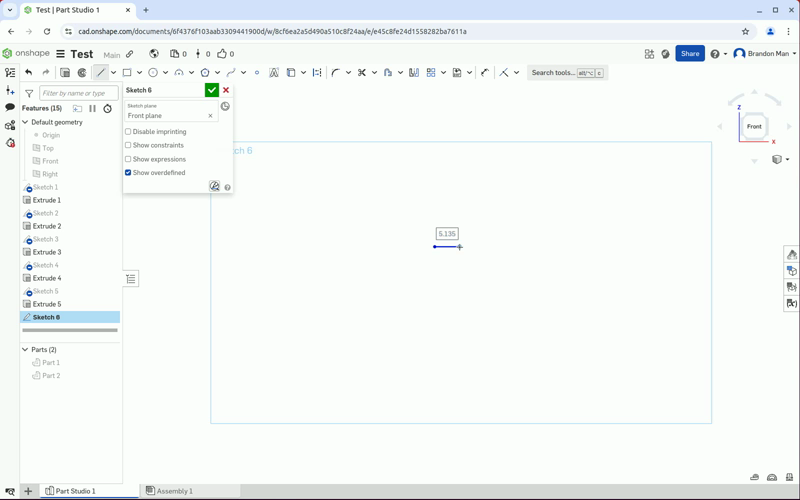
mouse_move(459, 172)
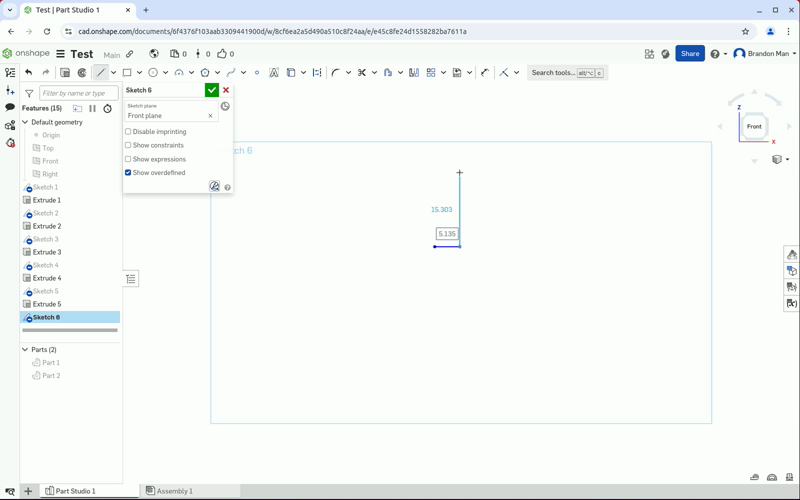
click(459, 172)
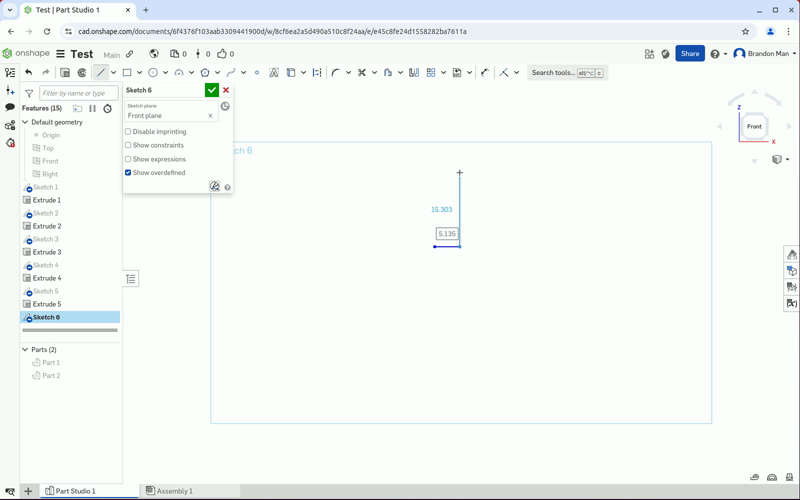
key_up(shift)
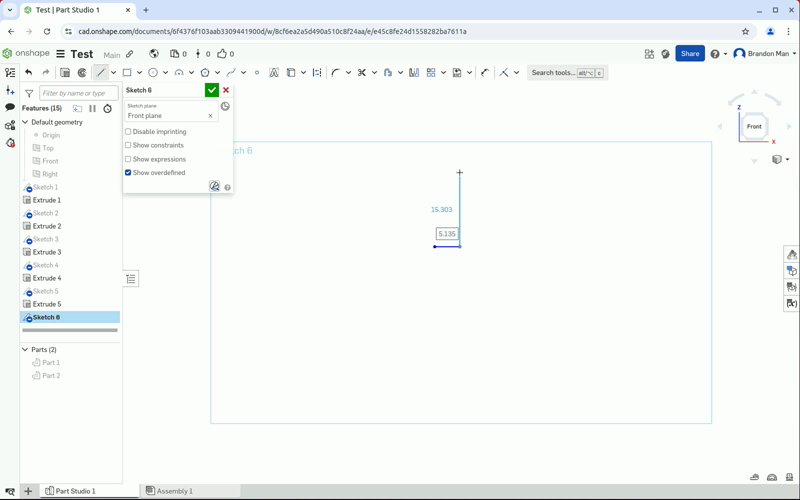
key_down(shift)
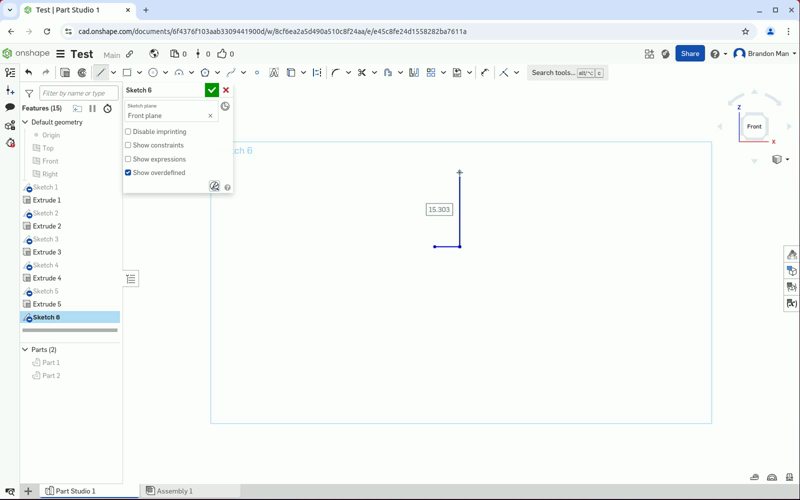
mouse_move(489, 172)
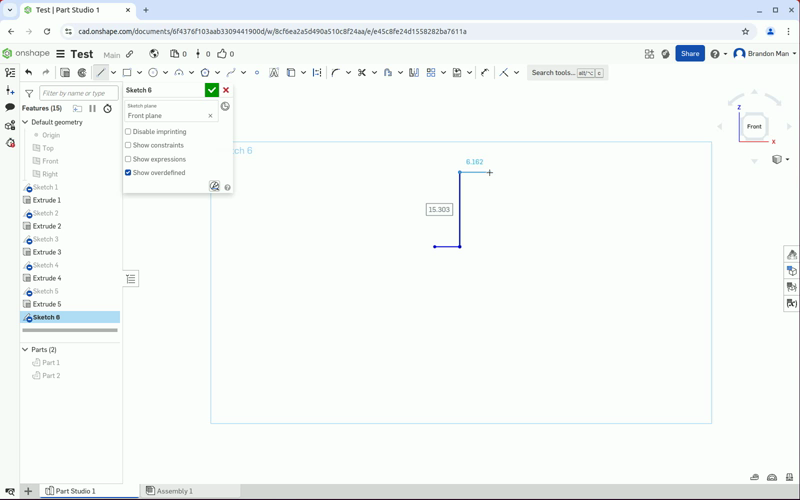
mouse_move(434, 172)
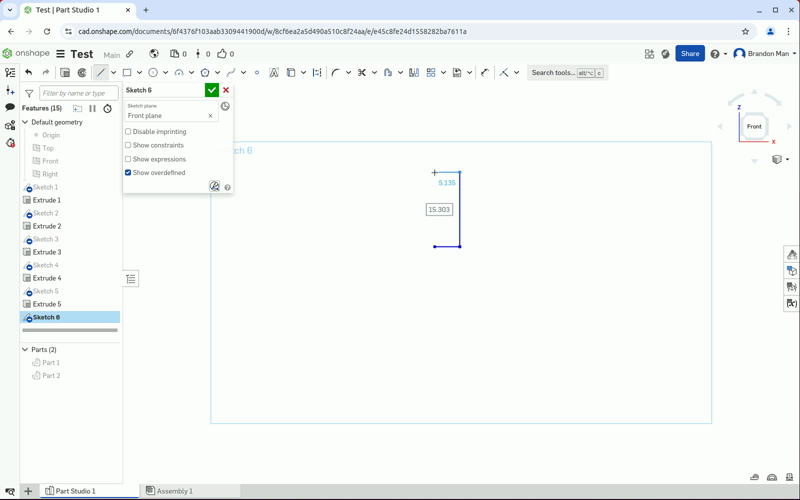
click(434, 172)
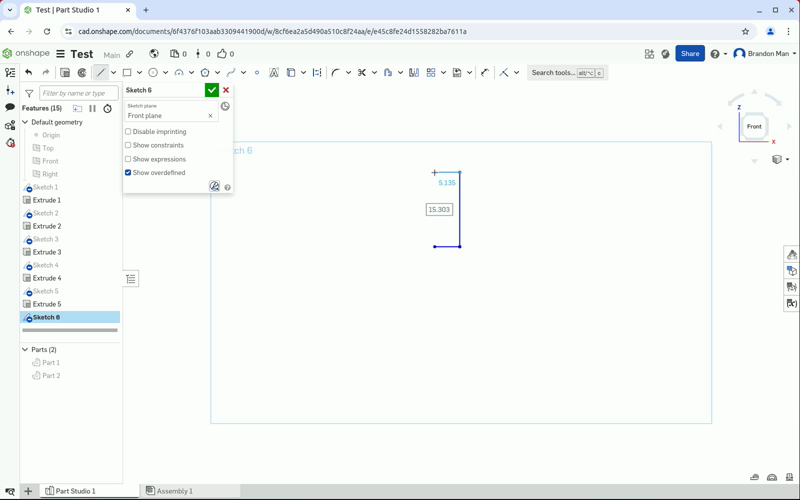
key_up(shift)
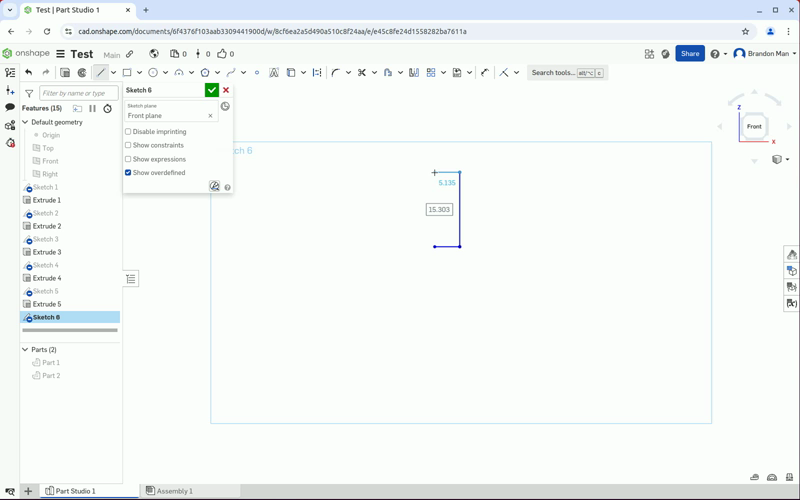
key_down(shift)
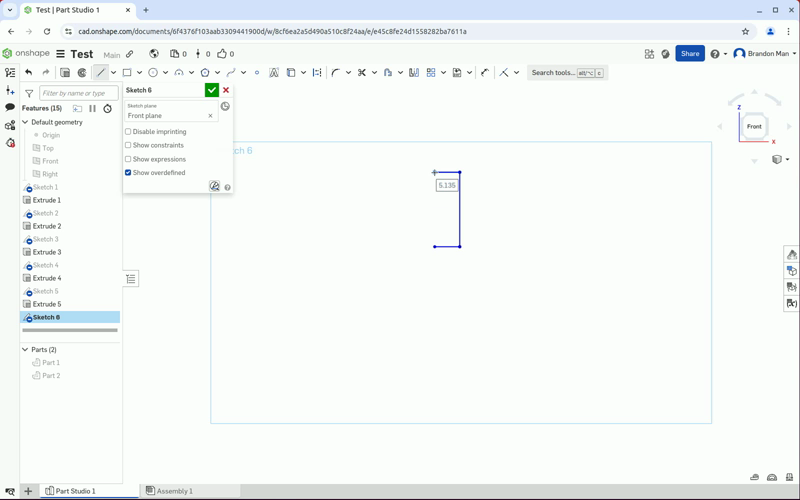
mouse_move(434, 246)
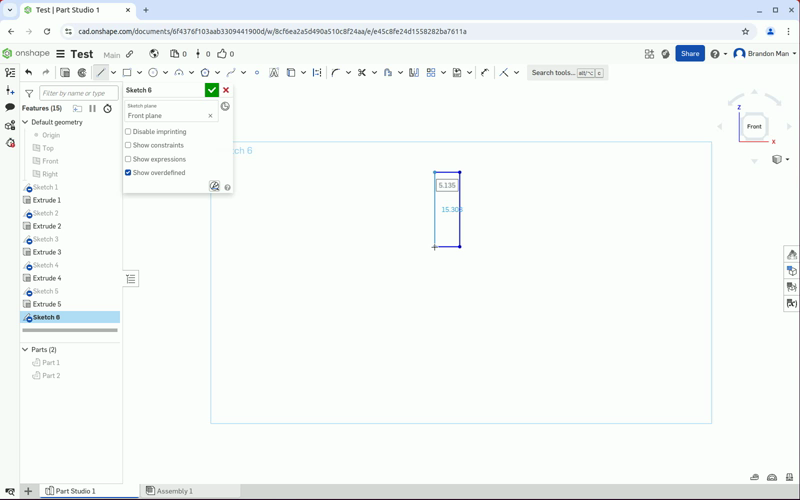
key_up(shift)
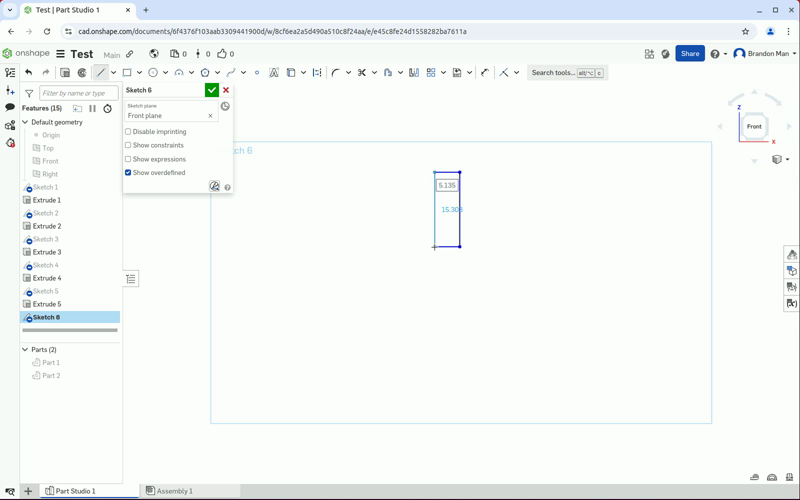
click(434, 246)
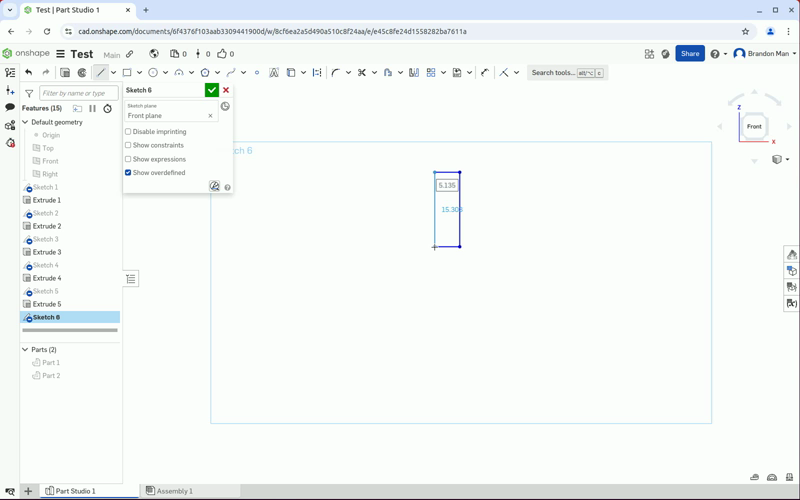
key(esc)
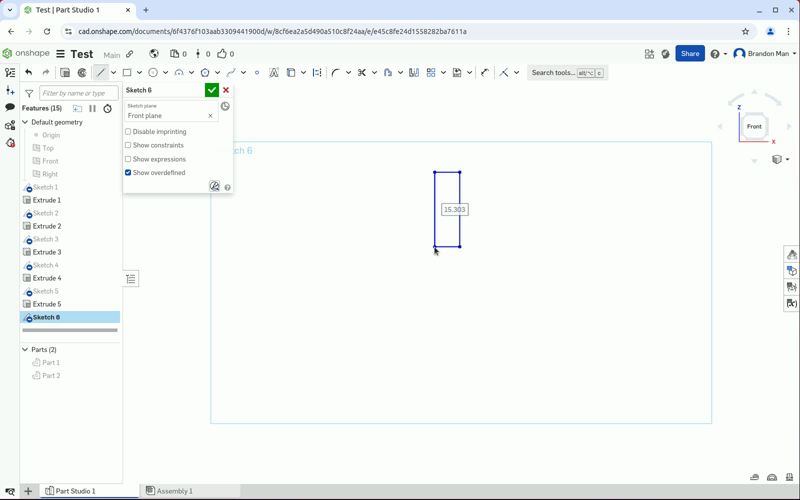
mouse_move(441, 235)
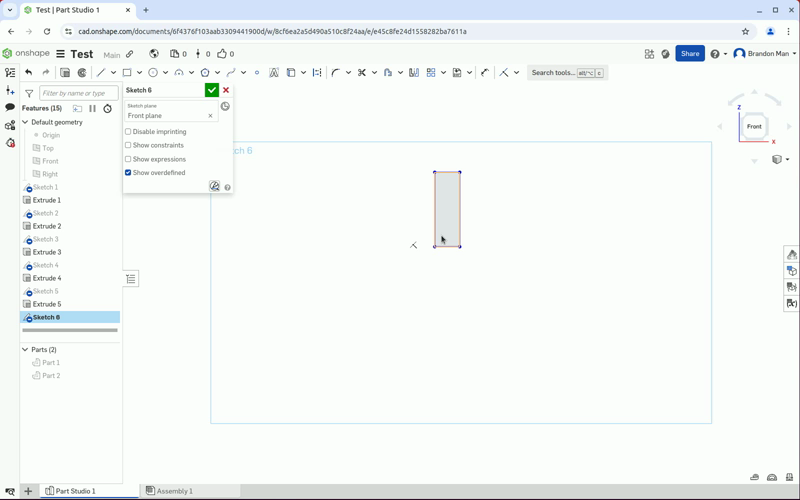
click(441, 235)
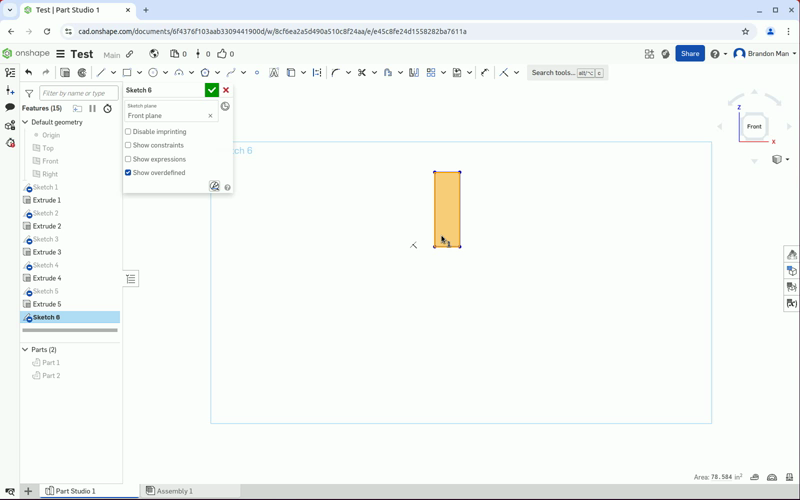
mouse_move(73, 352)
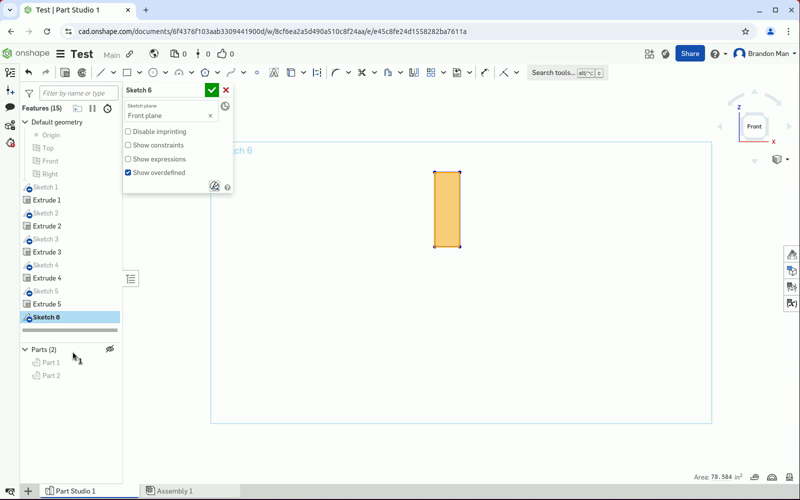
key(shift+y)
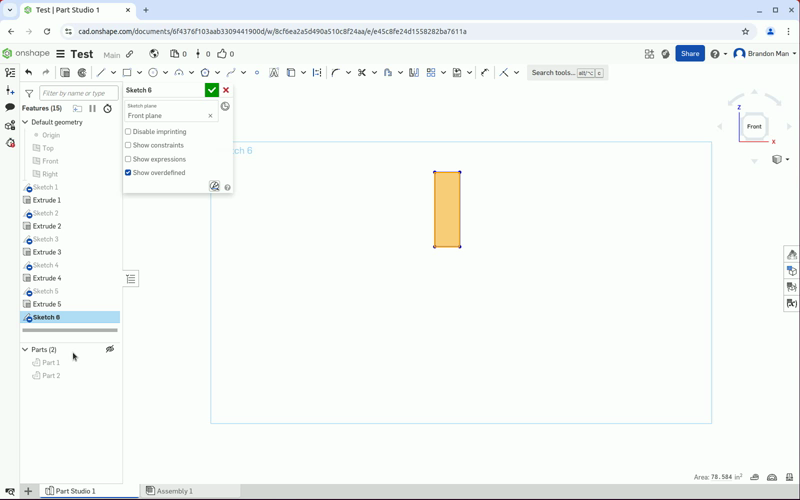
key(shift+e)
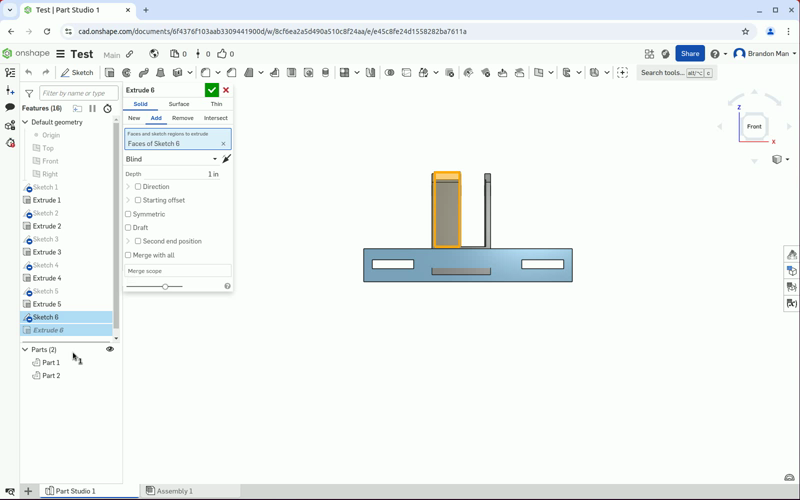
mouse_move(143, 106)
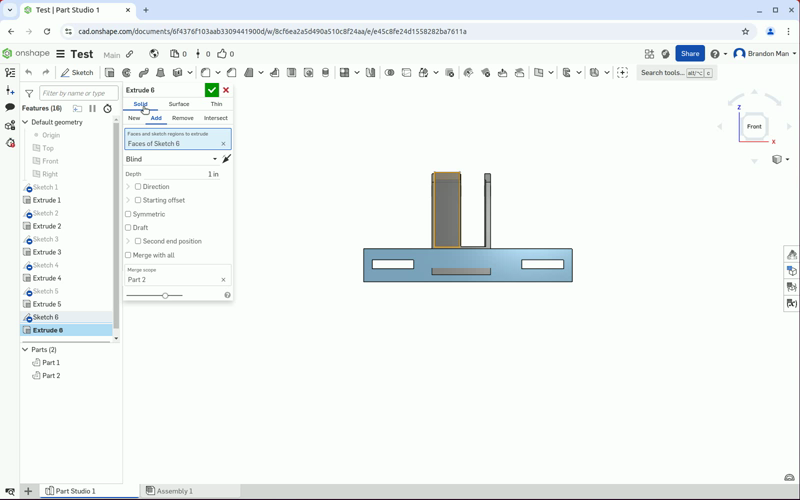
click(143, 106)
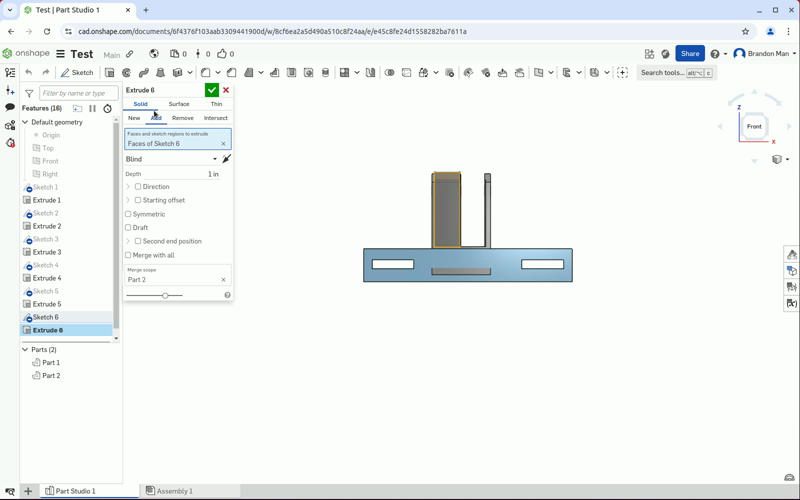
mouse_move(186, 120)
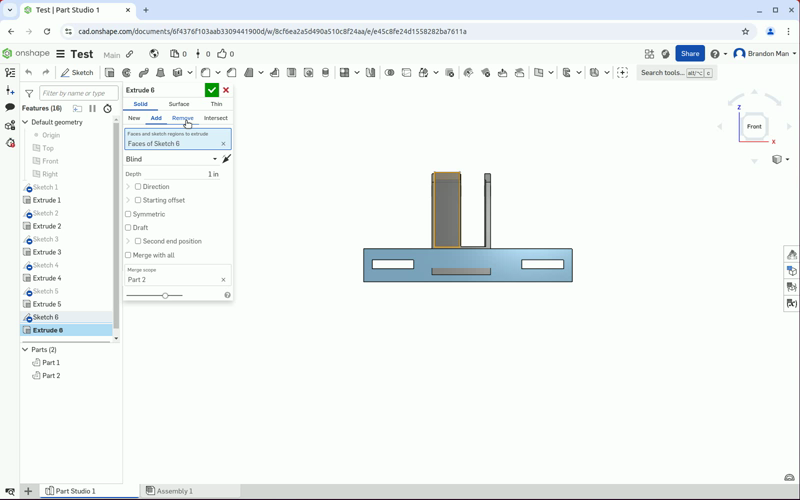
click(186, 120)
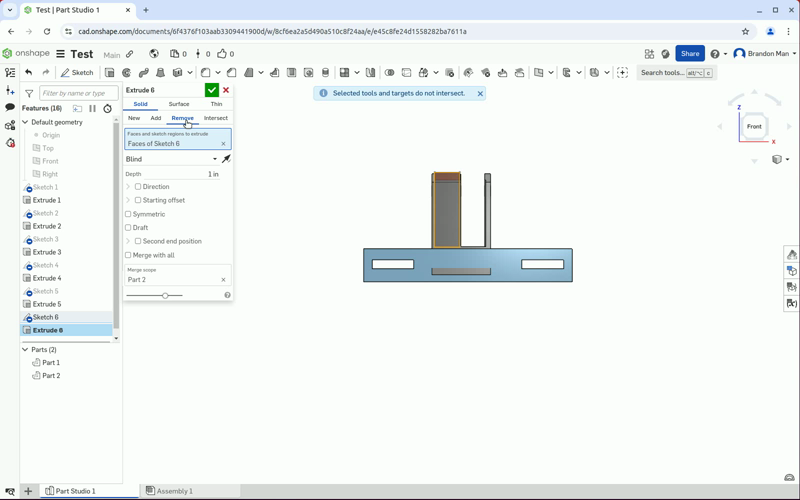
key(tab, 4)
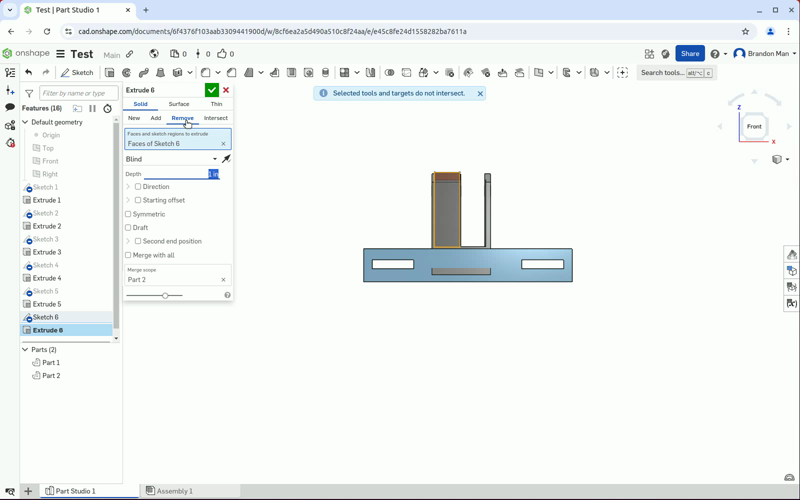
text(-4.333)
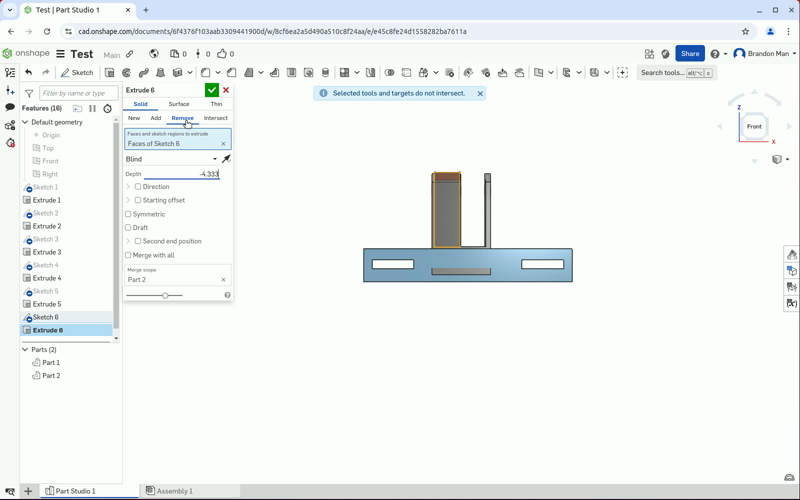
key(tab, 6)
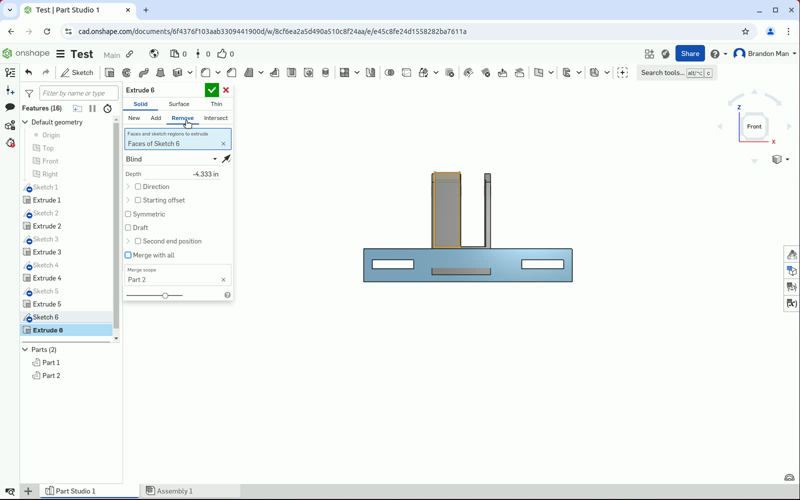
key(space)
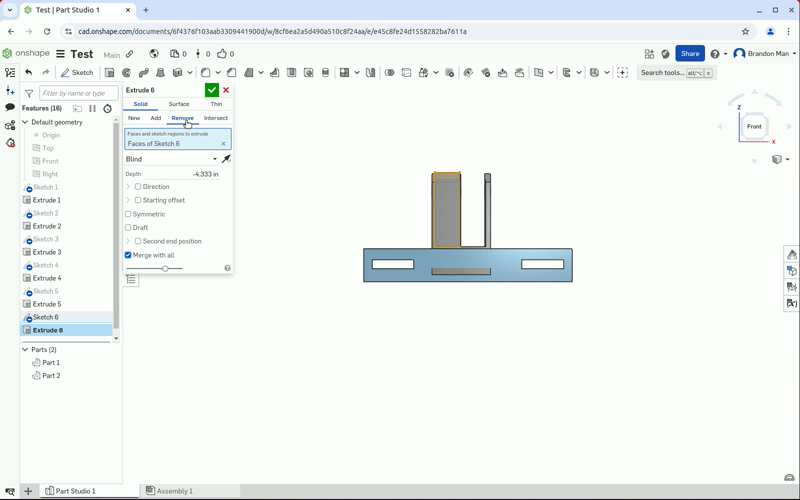
key(enter)
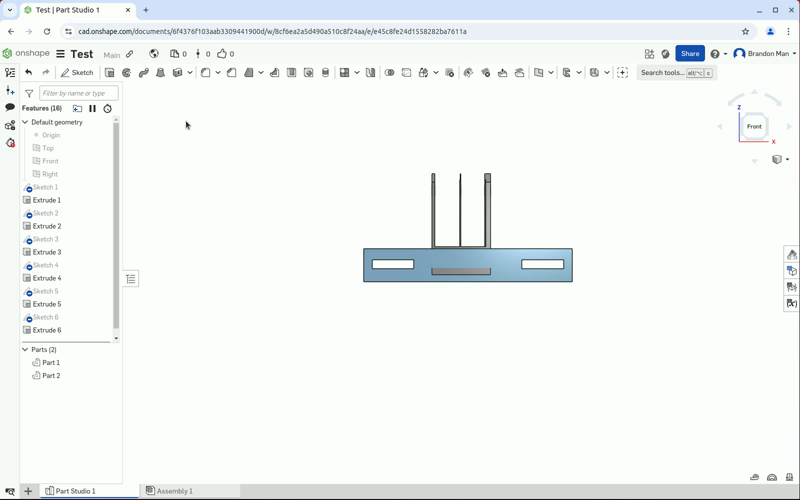
key(shift+h)
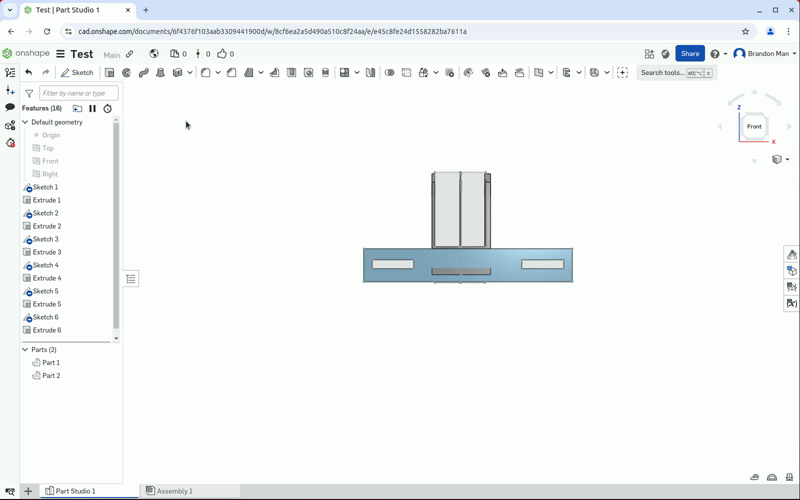
key(shift+h)
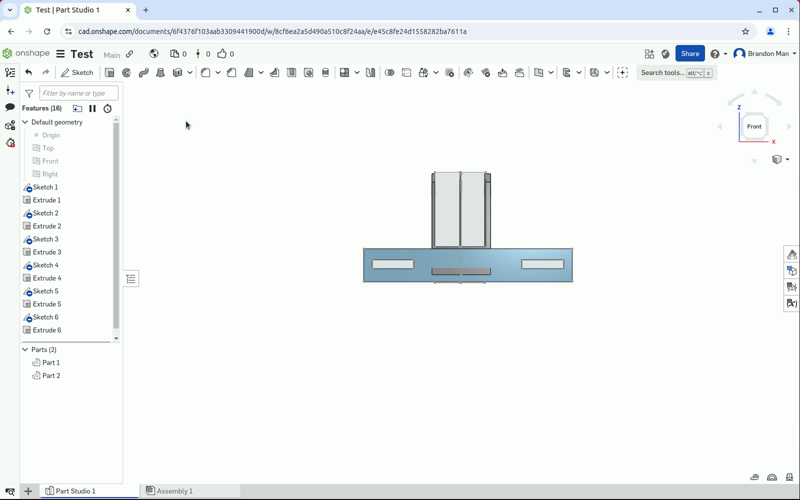
key(shift+7)
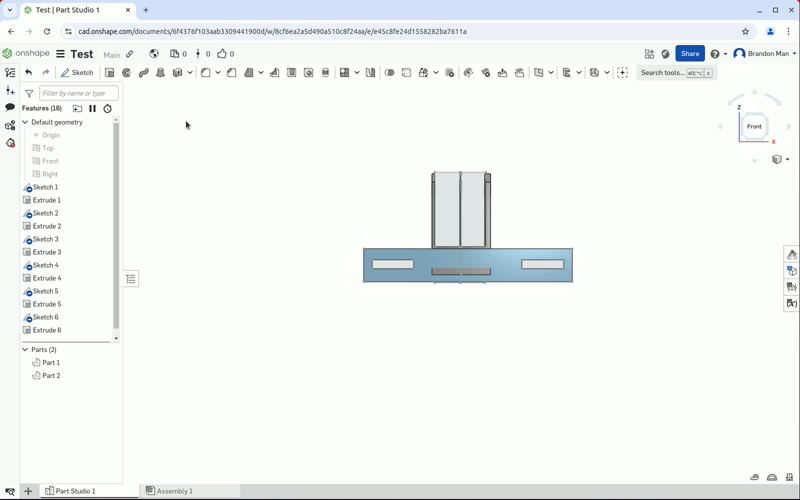
key(left, 2)
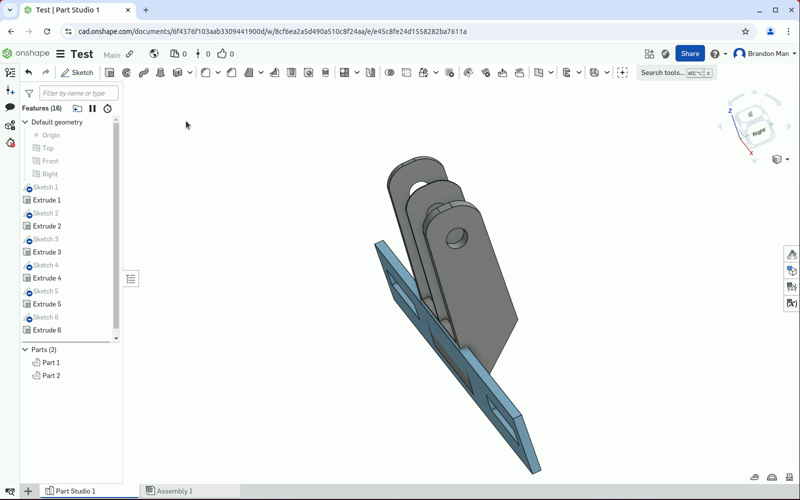
key(down, 2)
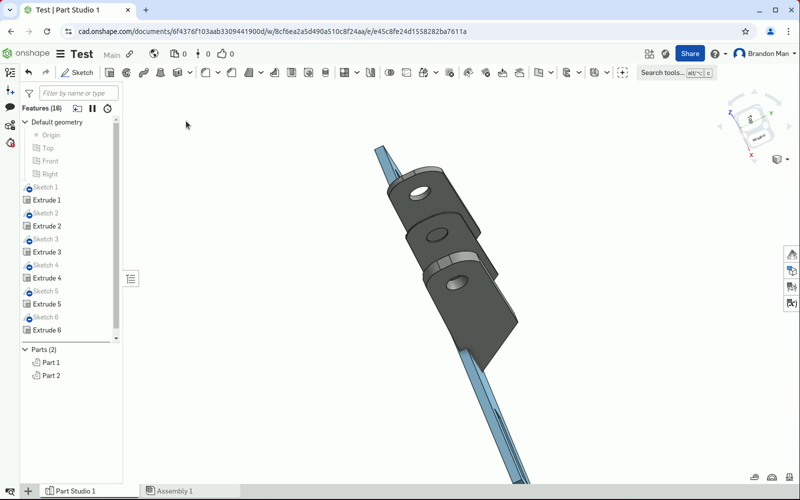
key(up, 2)
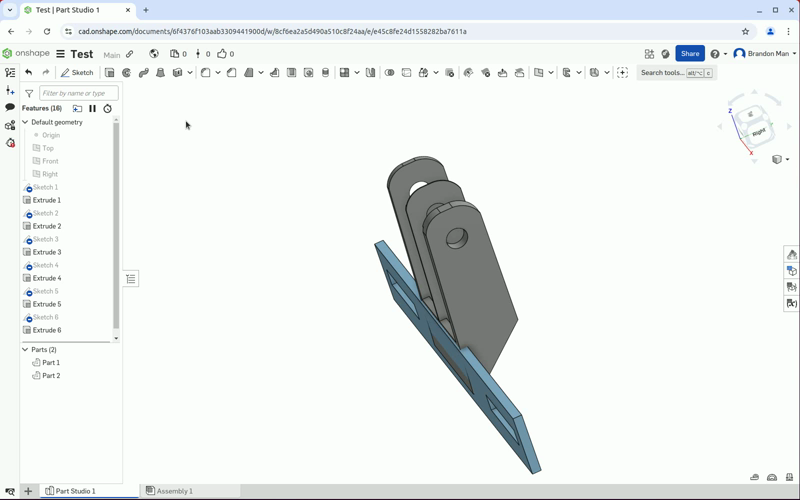
key(right, 2)
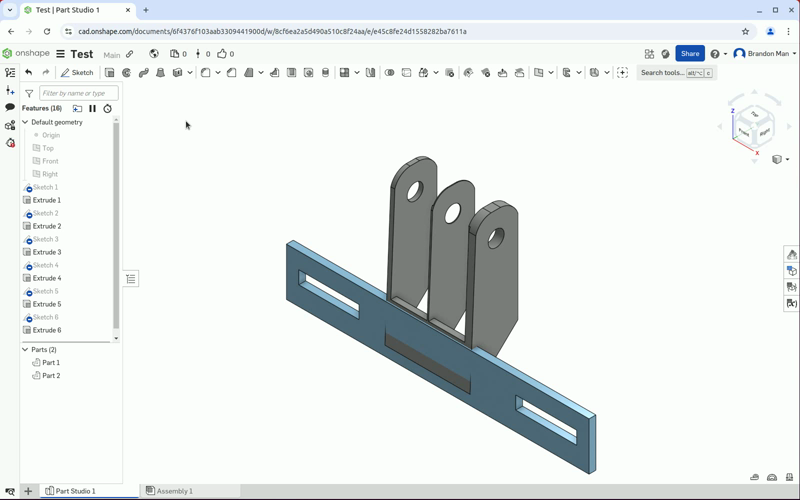
mouse_move(69, 189)
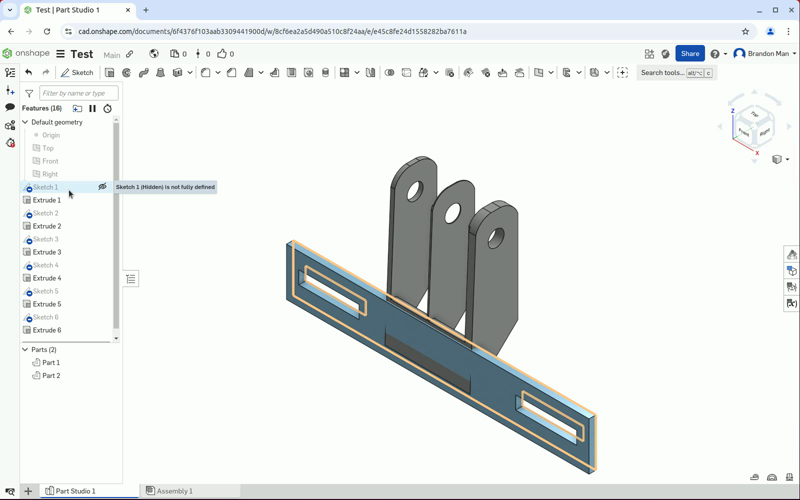
click(69, 189)